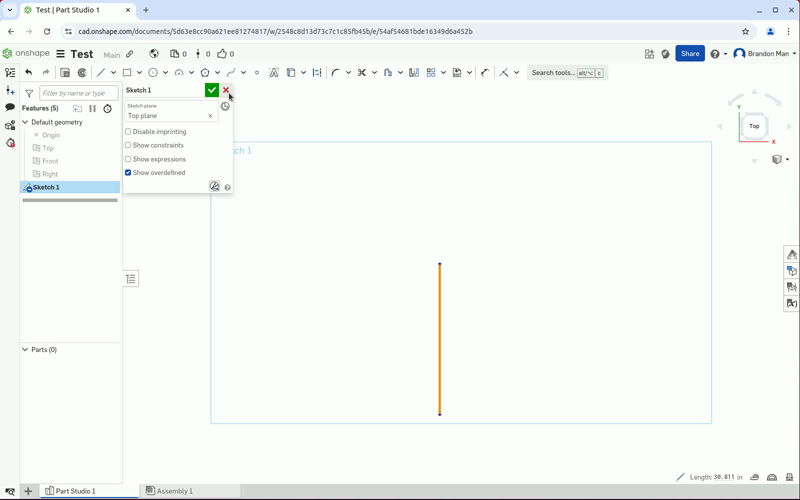
key(shift+h)
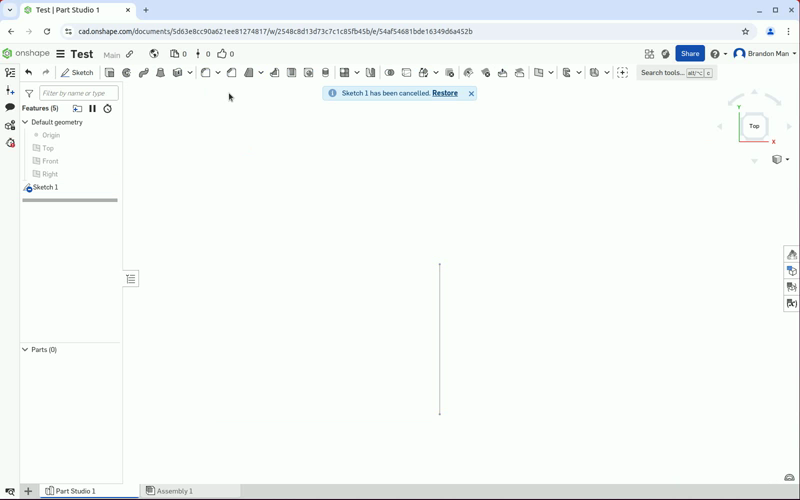
mouse_move(73, 352)
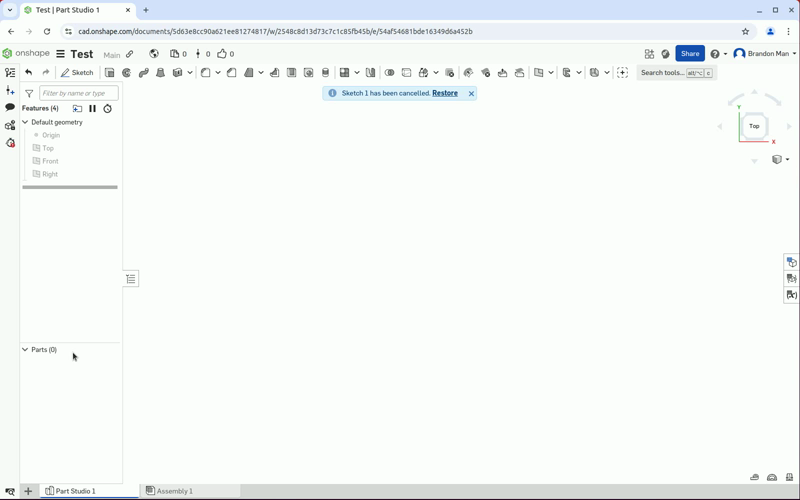
key(y)
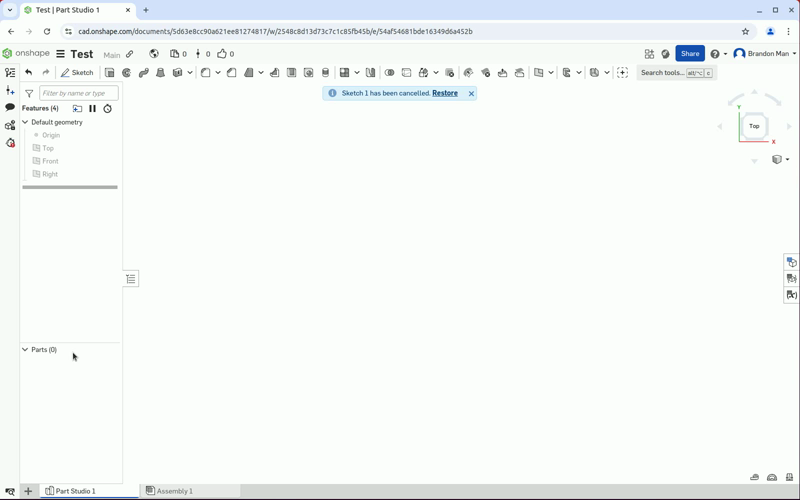
key(shift+p)
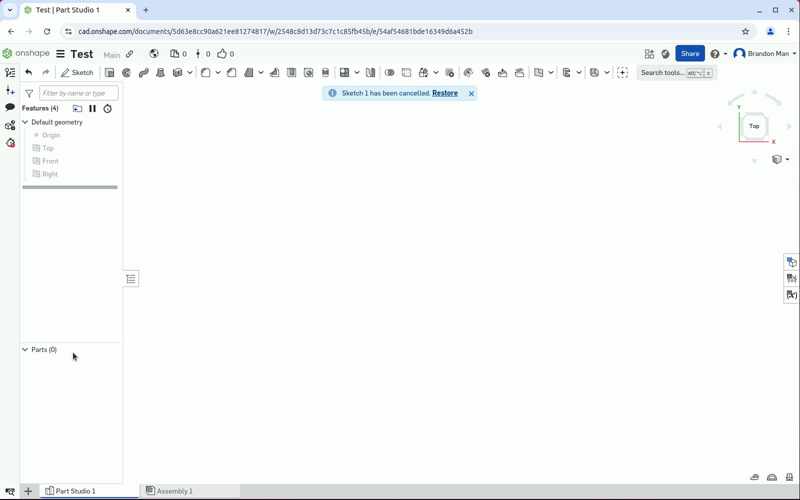
key(space)
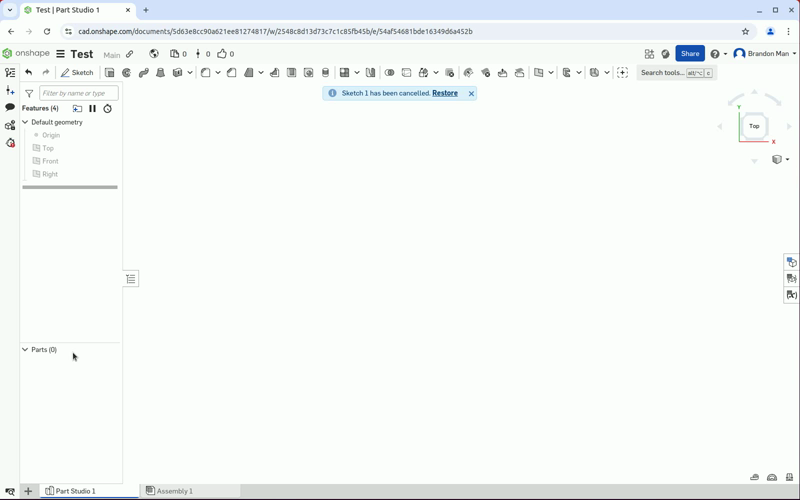
key_down(shift)
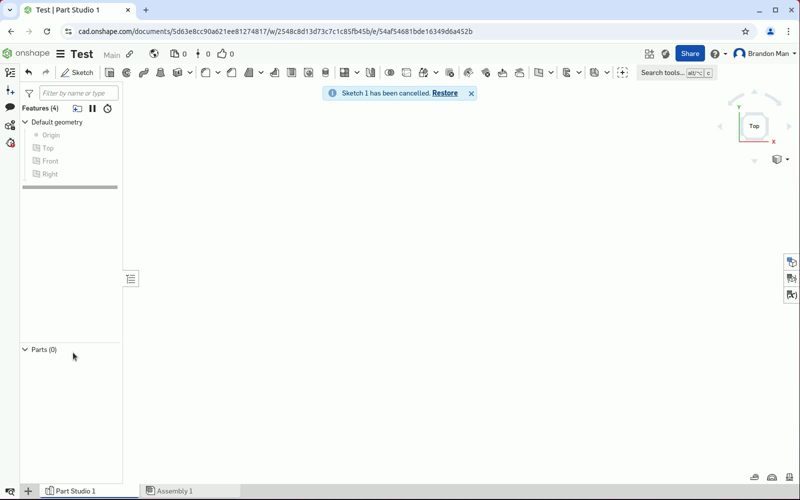
key(up)
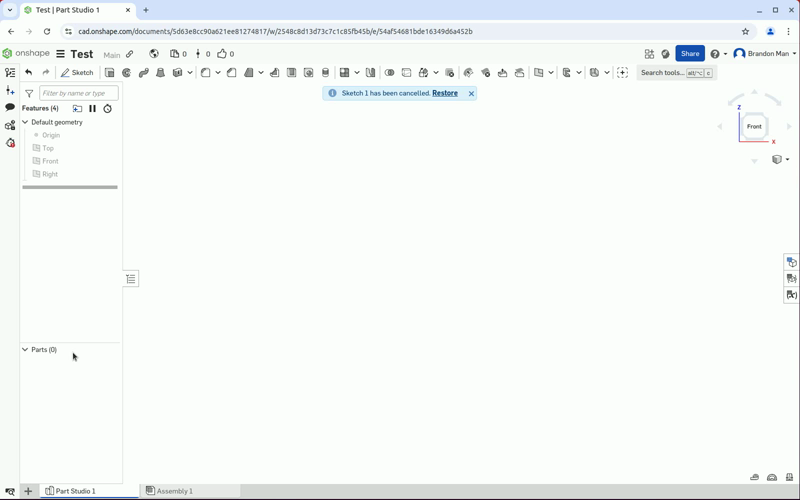
key_up(shift)
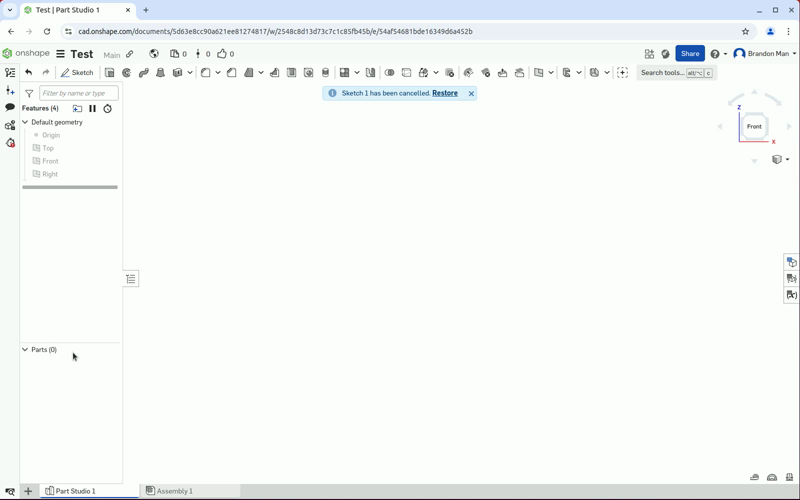
mouse_move(73, 352)
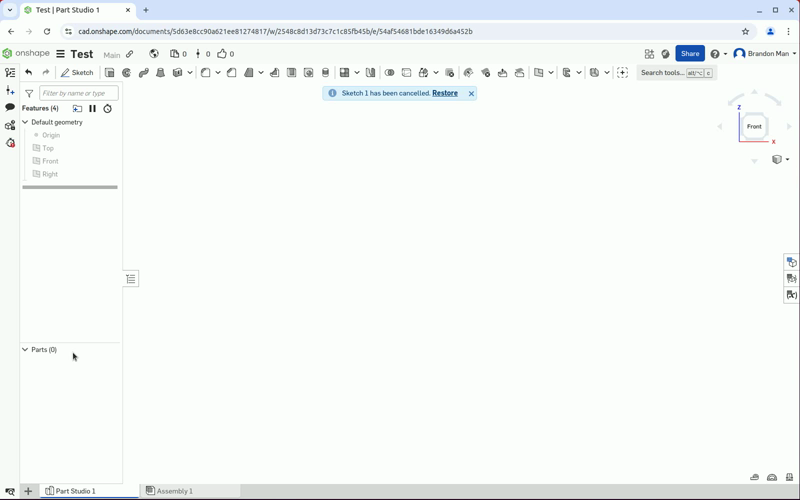
key(shift+y)
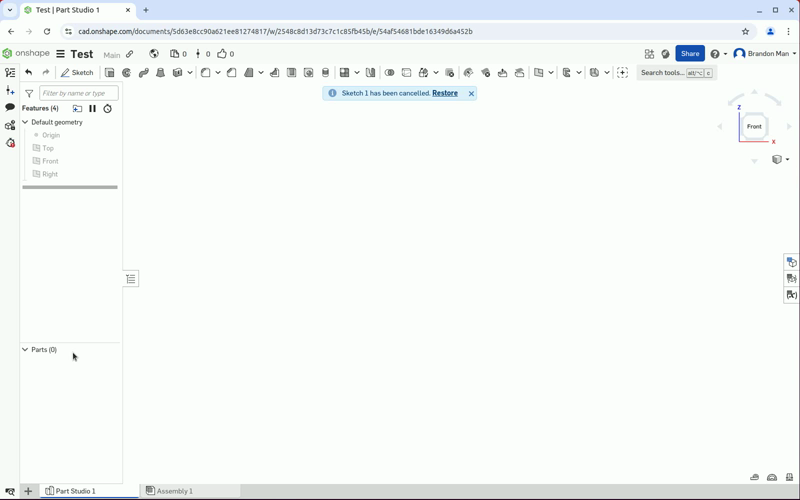
key(shift+s)
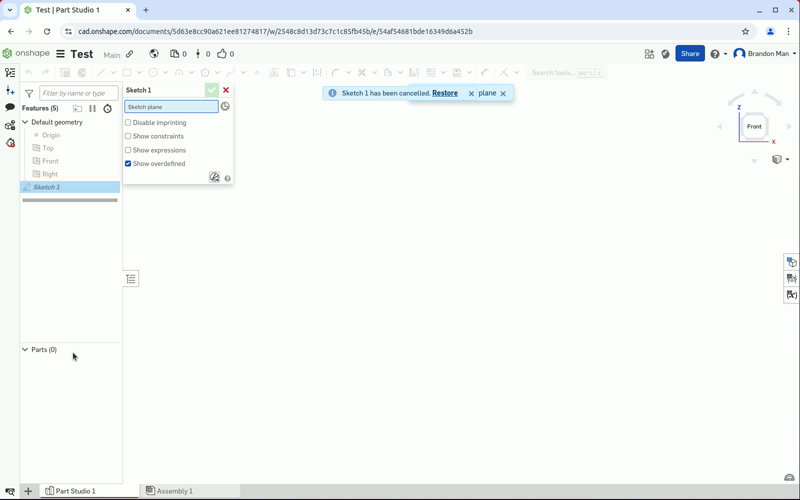
mouse_move(73, 163)
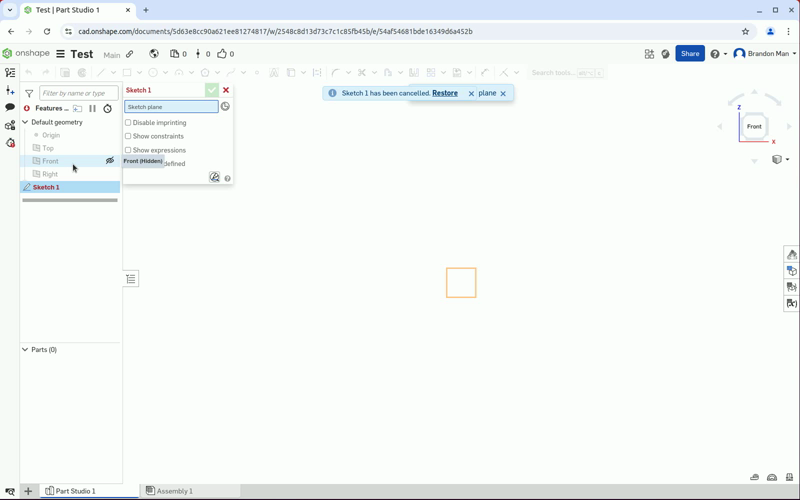
click(73, 163)
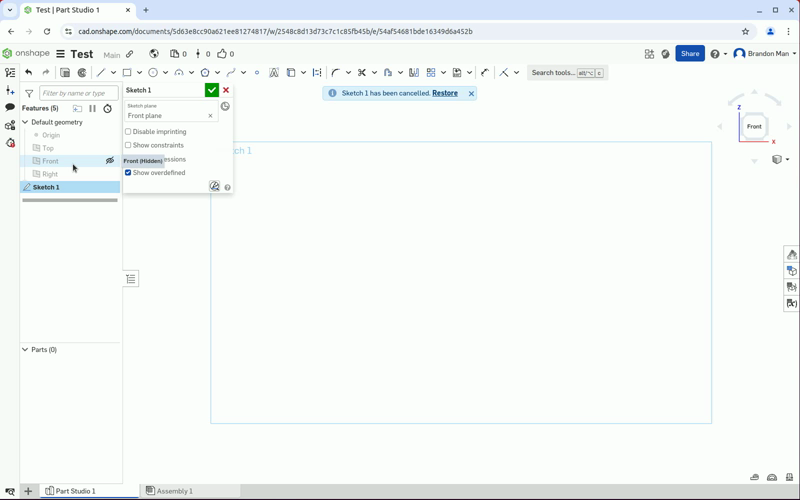
mouse_move(73, 352)
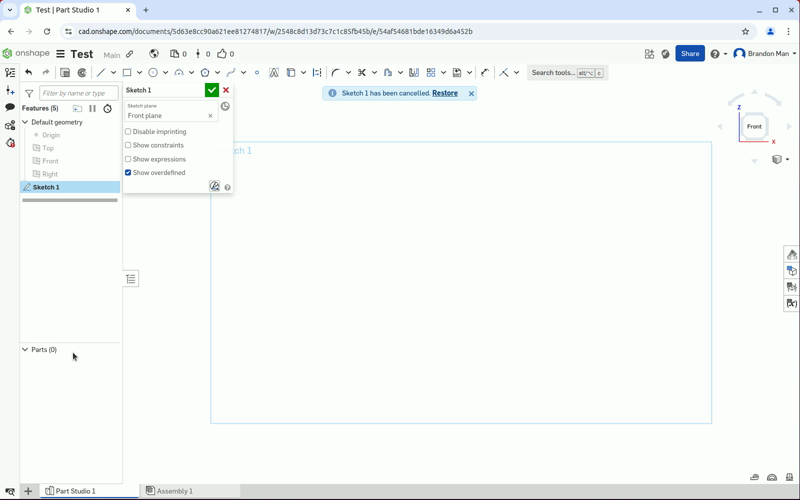
key(y)
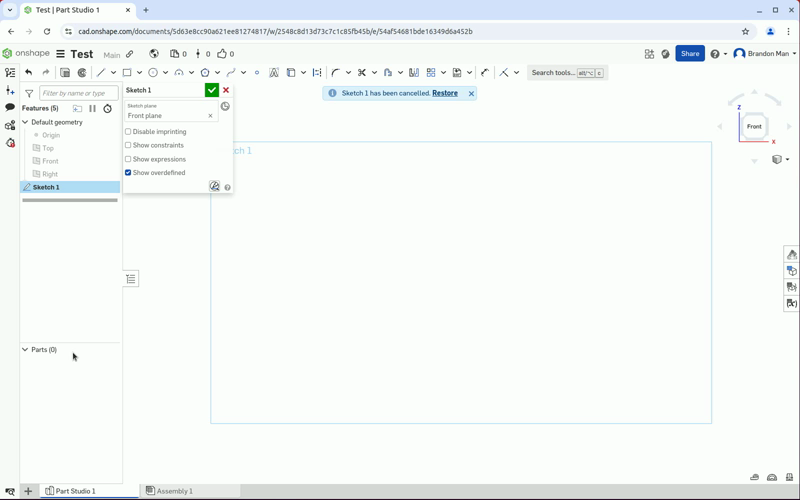
key(c)
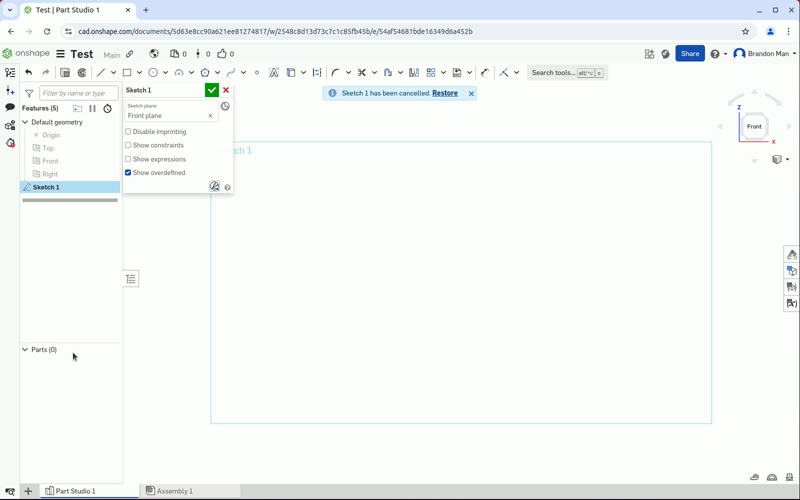
key_down(shift)
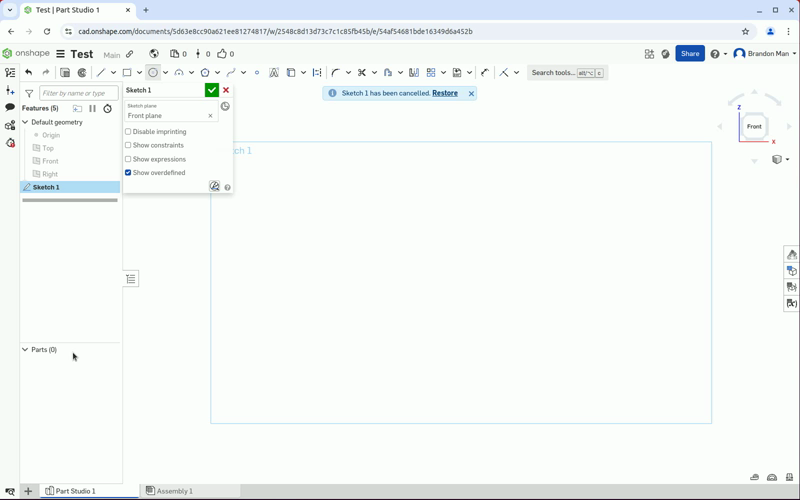
mouse_move(460, 335)
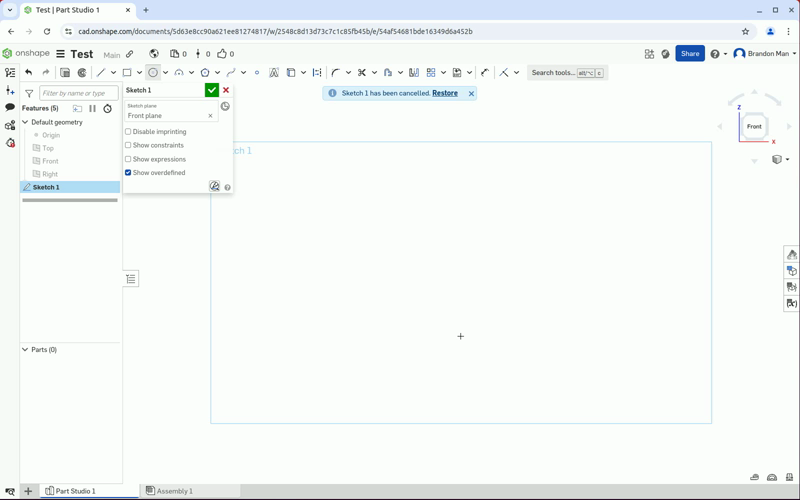
click(460, 335)
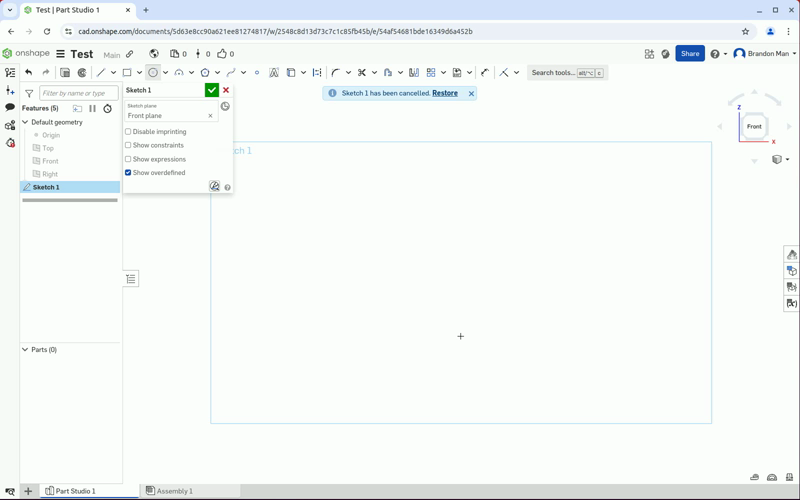
key_up(shift)
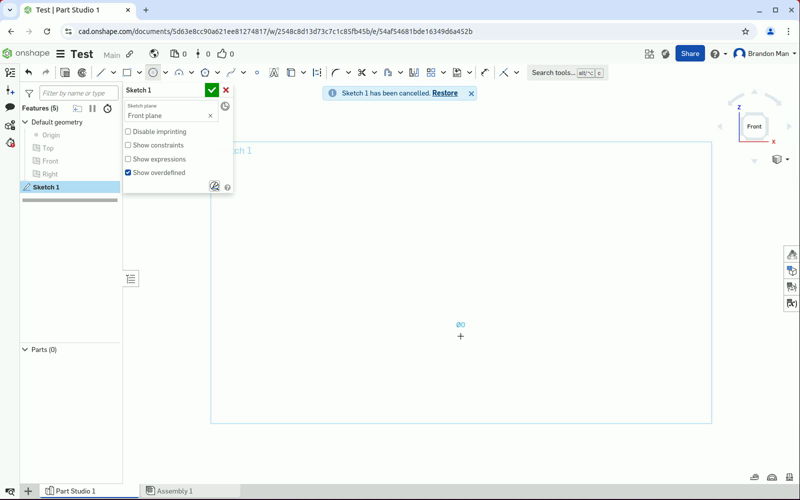
mouse_move(468, 335)
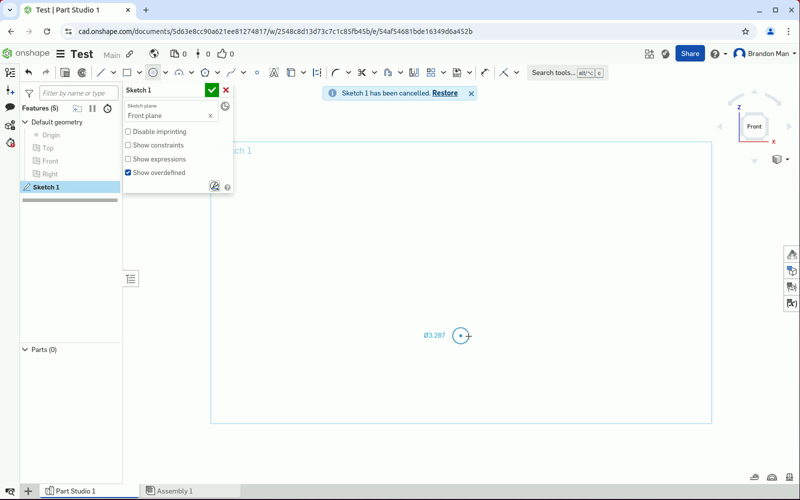
click(468, 335)
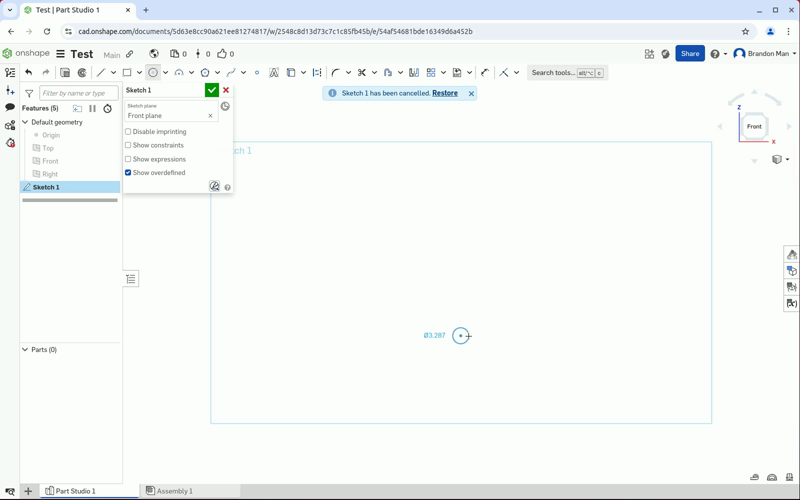
key(esc)
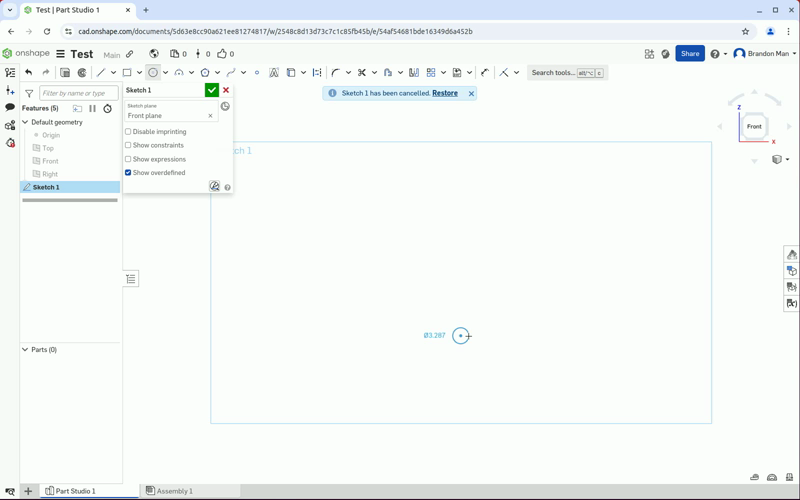
key(c)
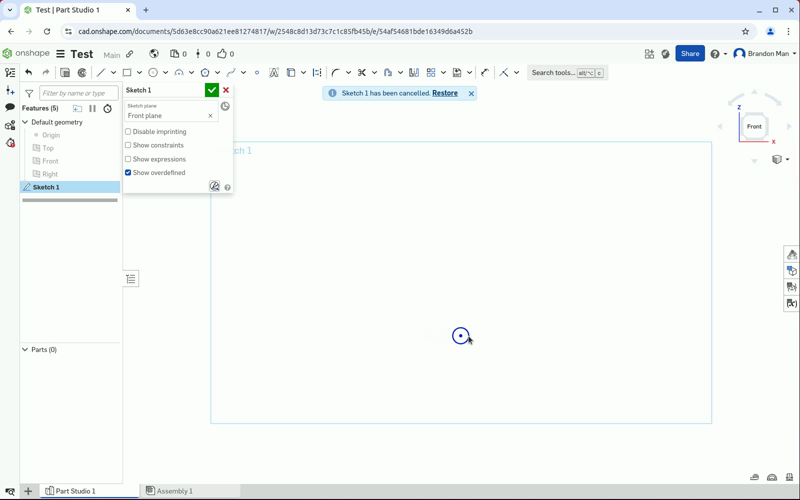
key_down(shift)
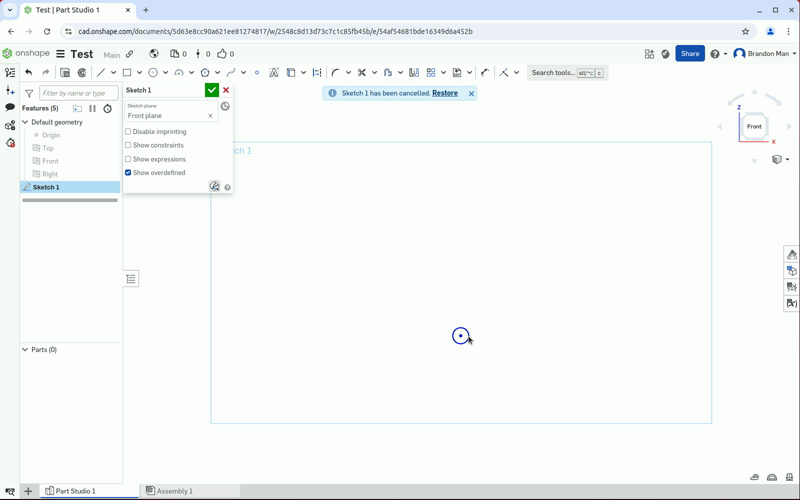
mouse_move(460, 335)
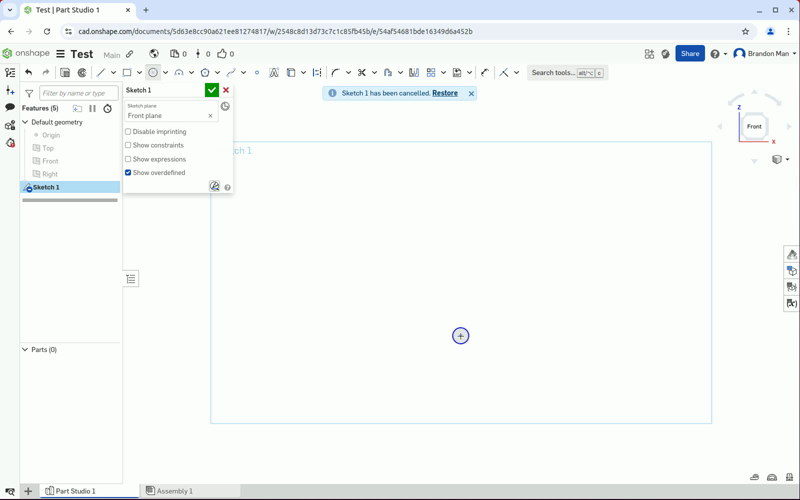
click(460, 335)
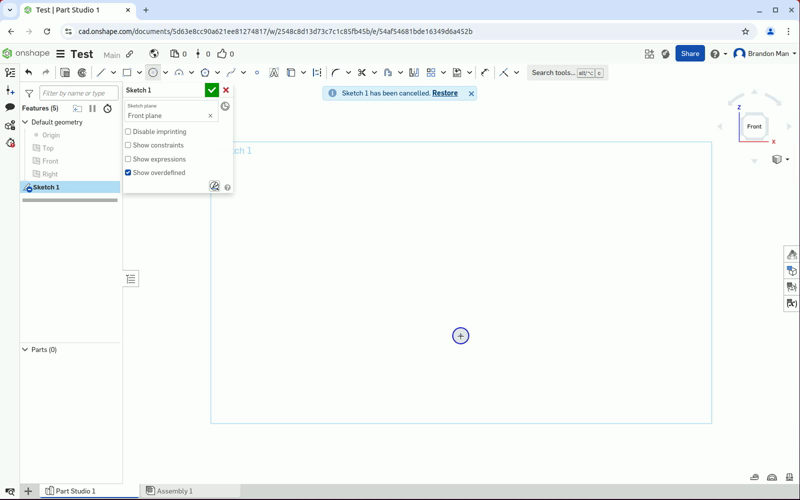
key_up(shift)
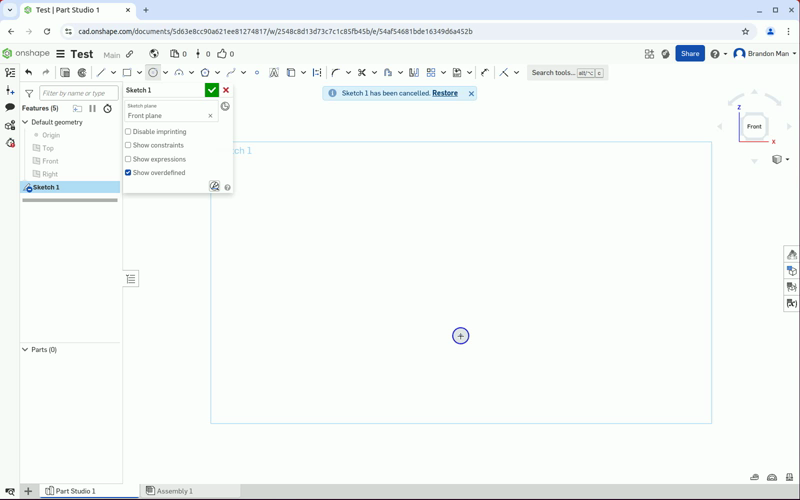
mouse_move(463, 335)
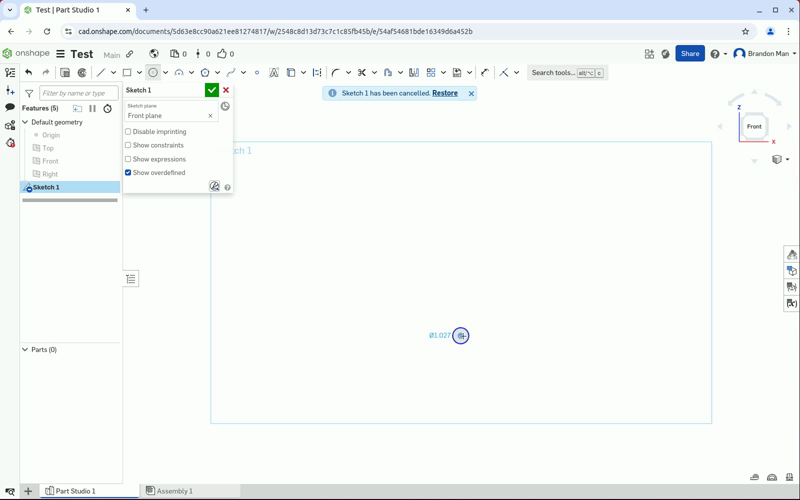
scroll(6)
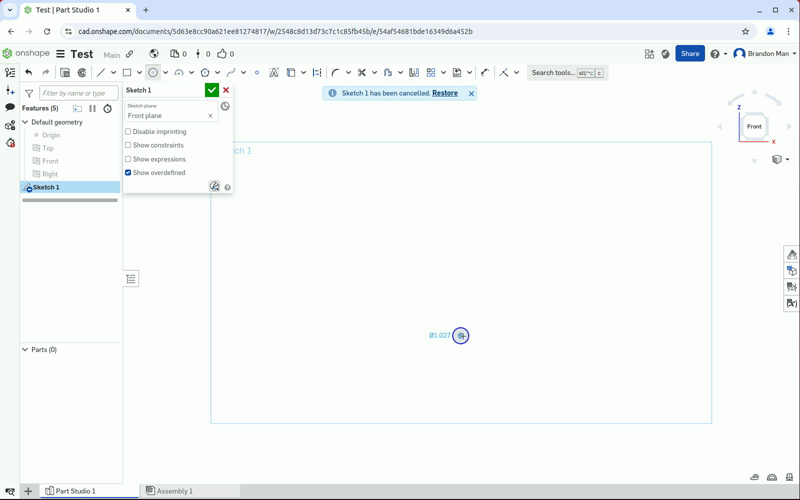
scroll(6)
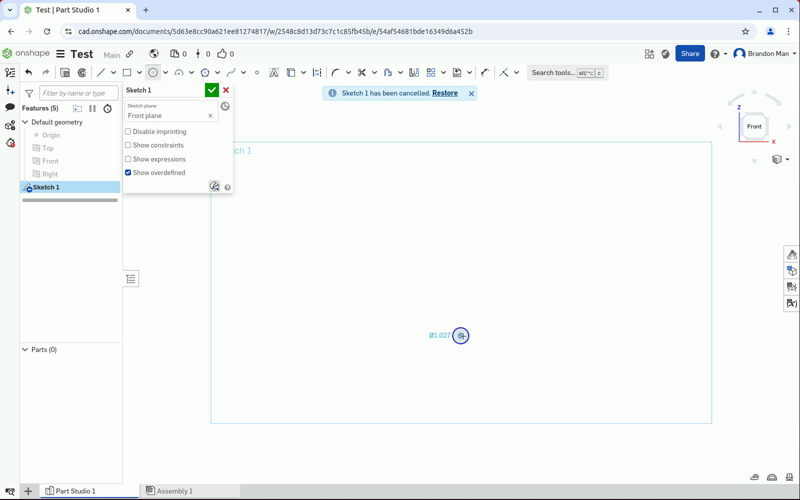
scroll(6)
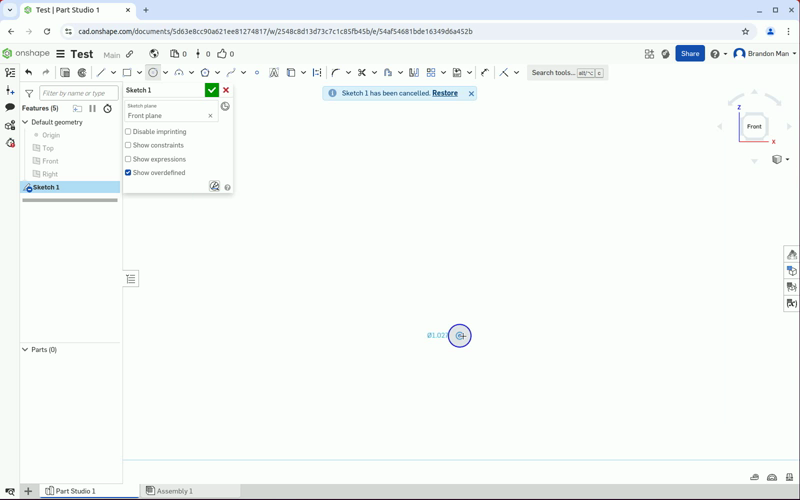
scroll(6)
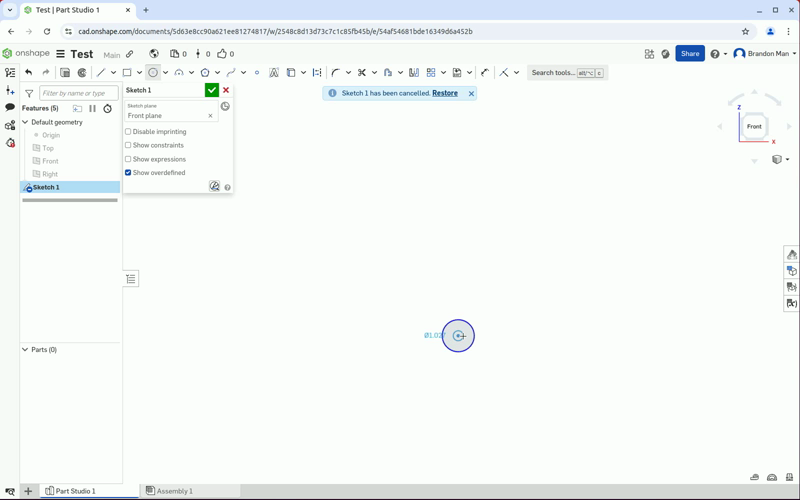
scroll(6)
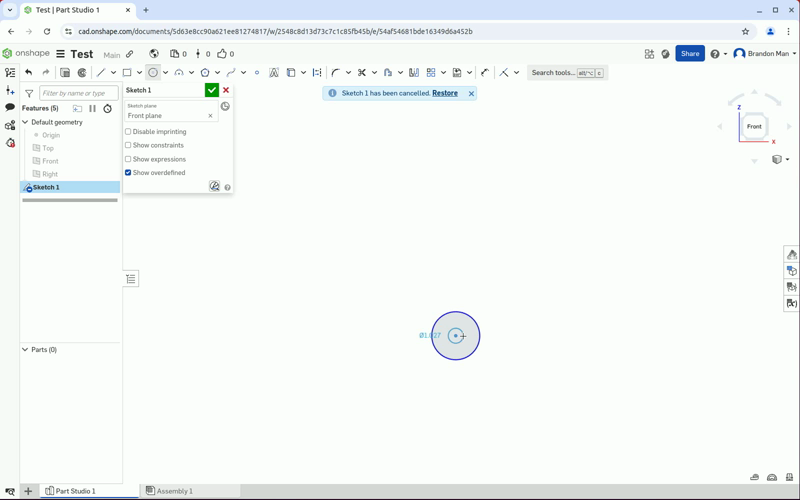
scroll(6)
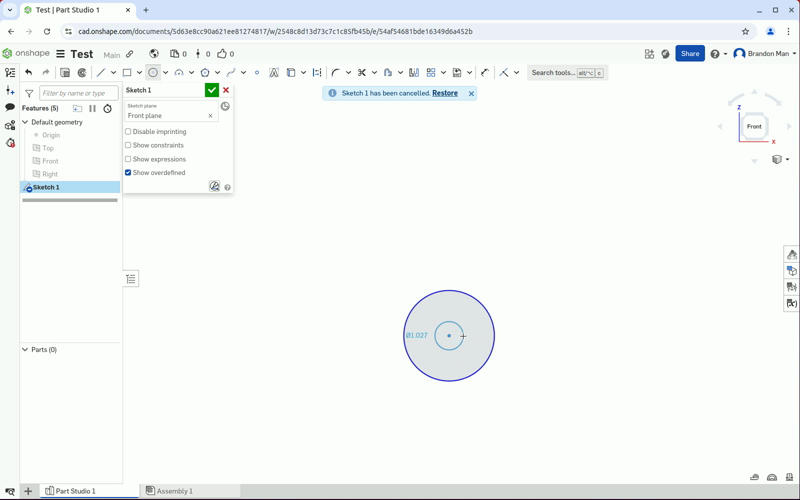
scroll(6)
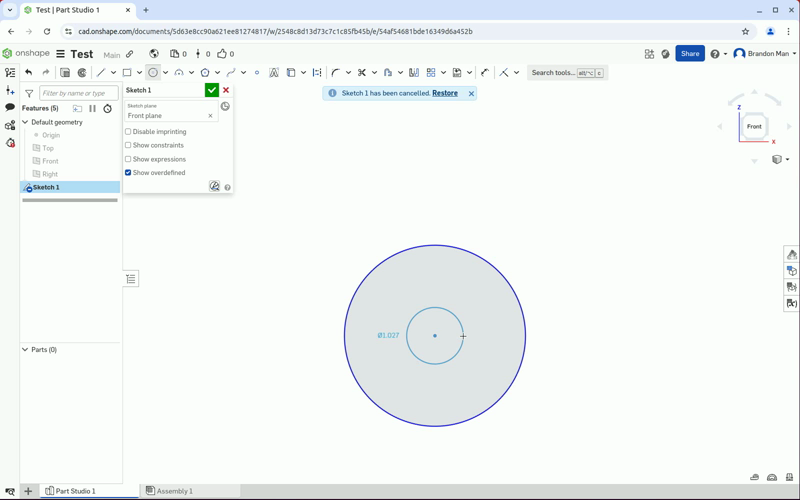
click(463, 335)
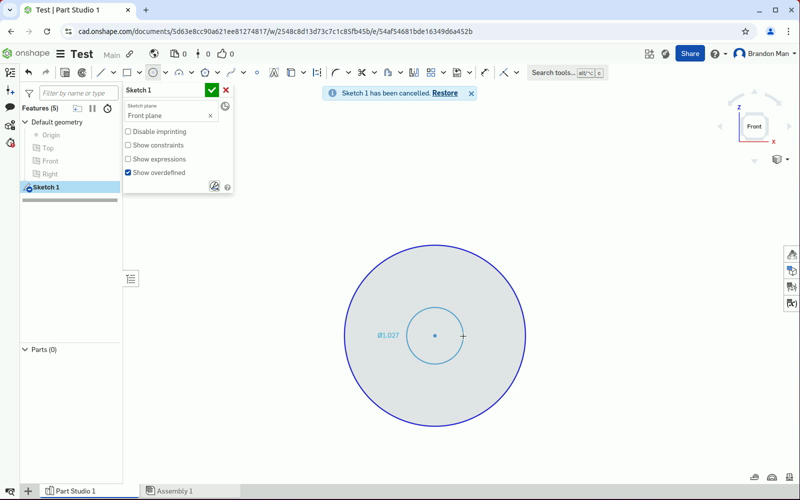
scroll(-6)
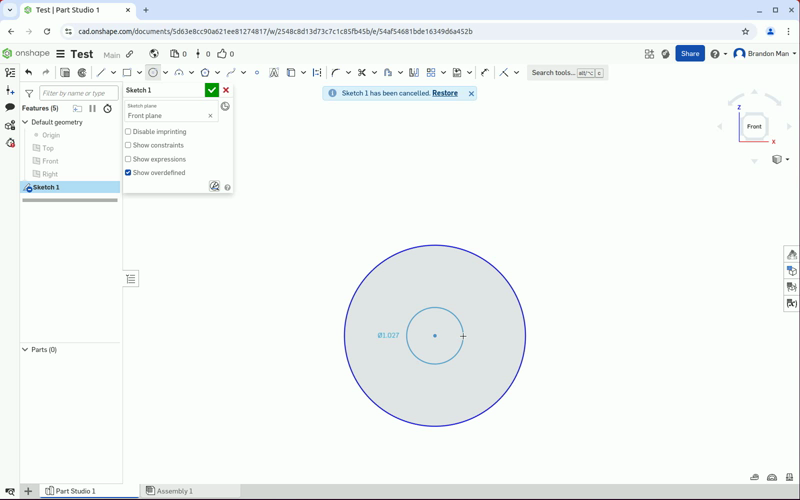
scroll(-6)
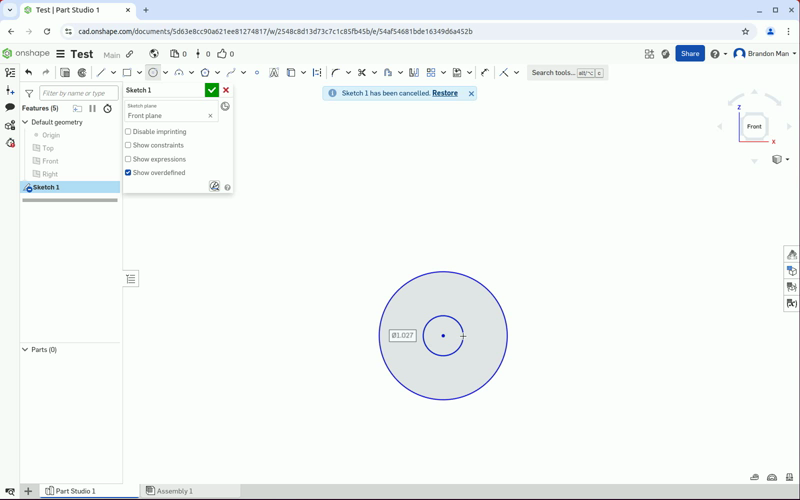
scroll(-6)
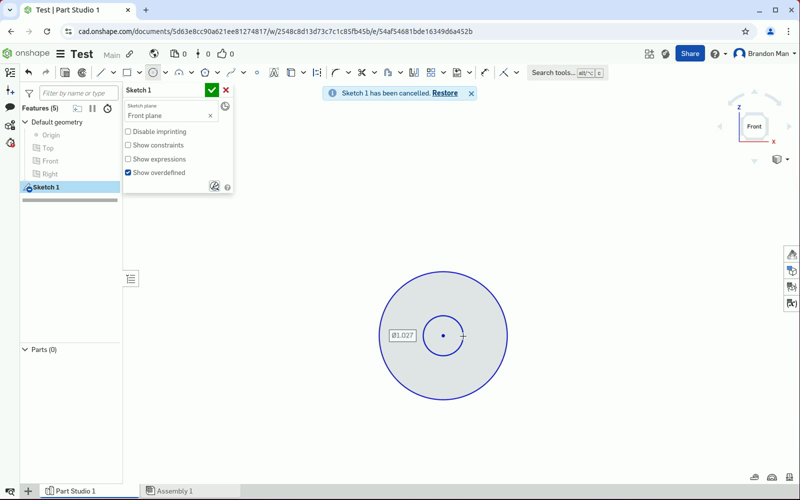
scroll(-6)
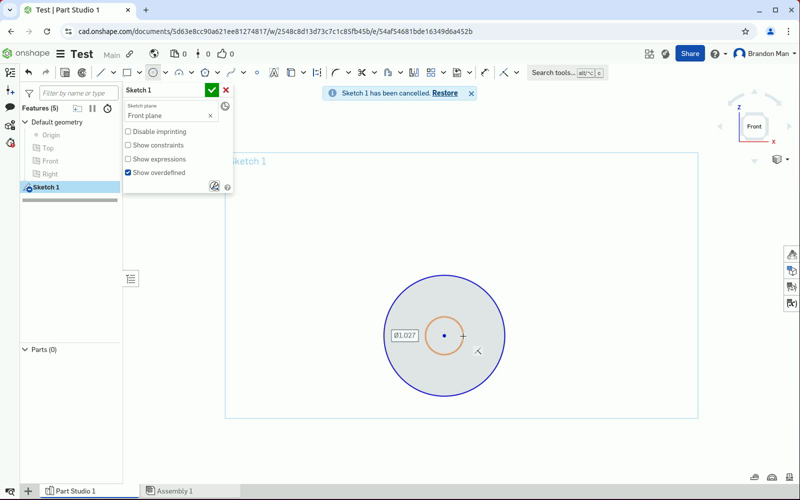
scroll(-6)
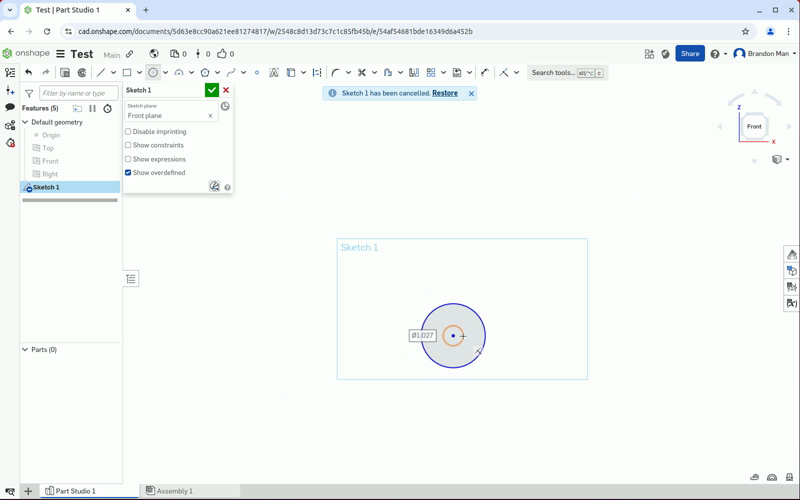
scroll(-6)
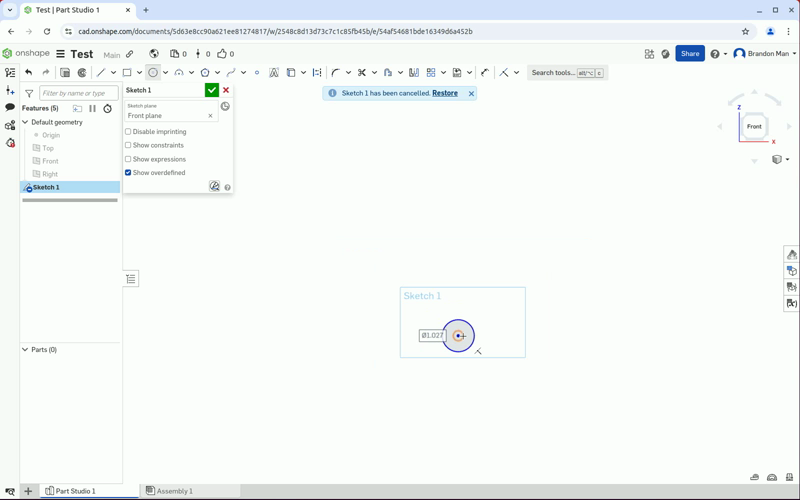
scroll(-6)
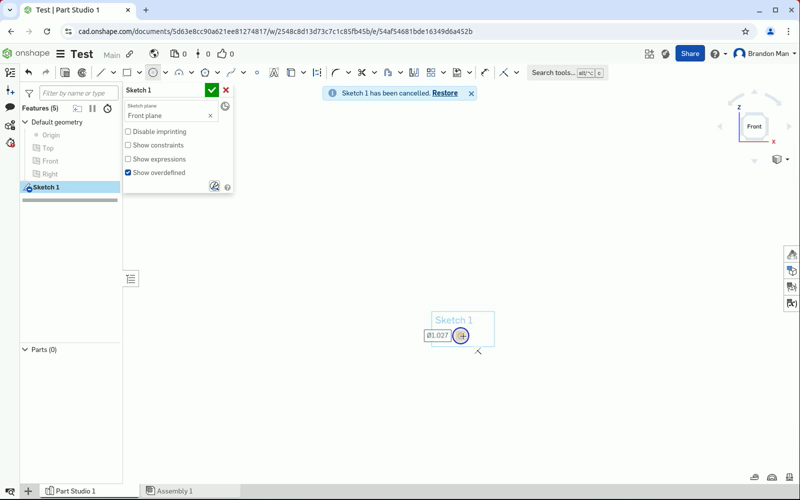
key(esc)
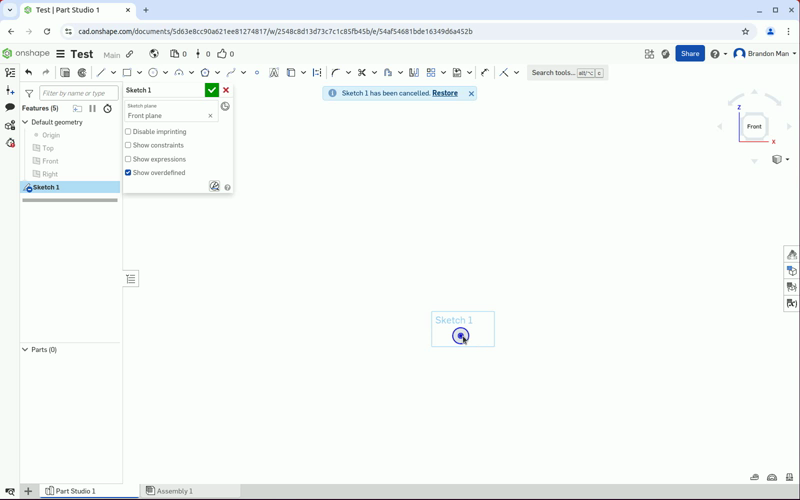
mouse_move(457, 334)
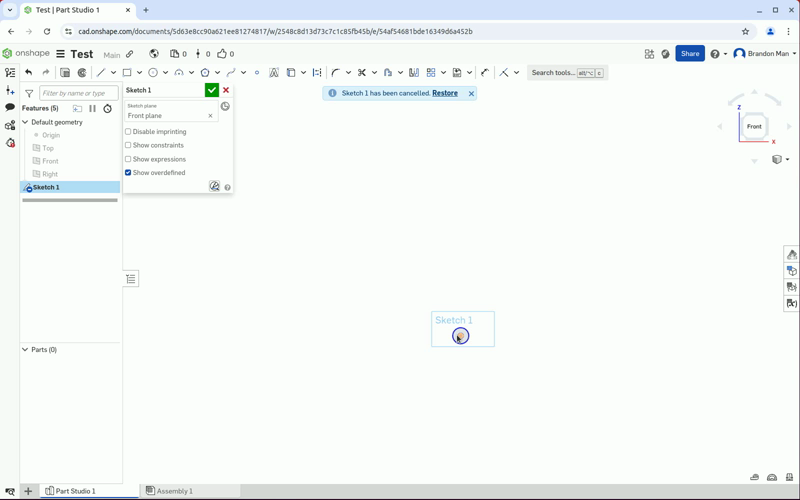
scroll(6)
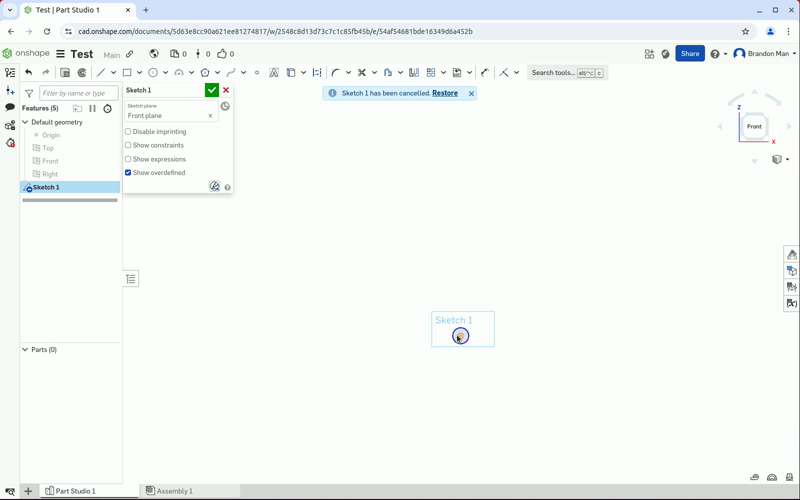
scroll(6)
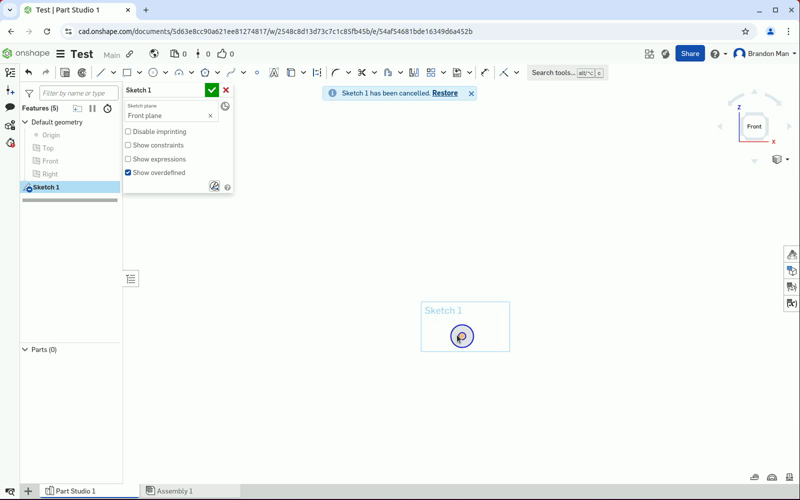
scroll(6)
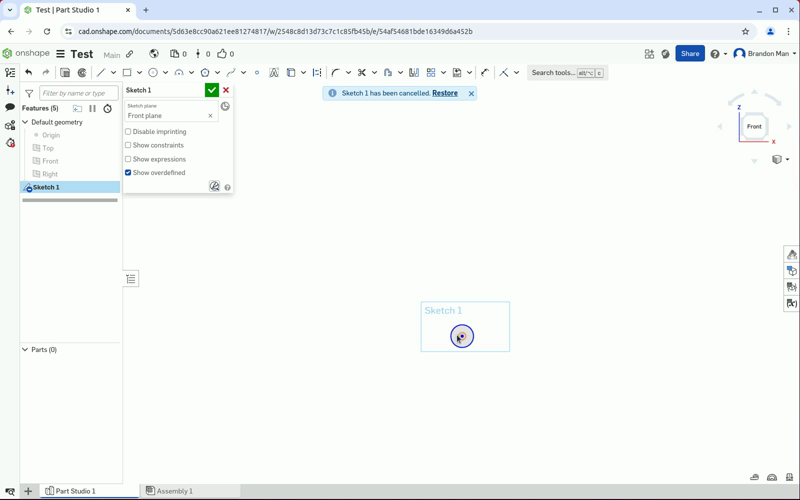
scroll(6)
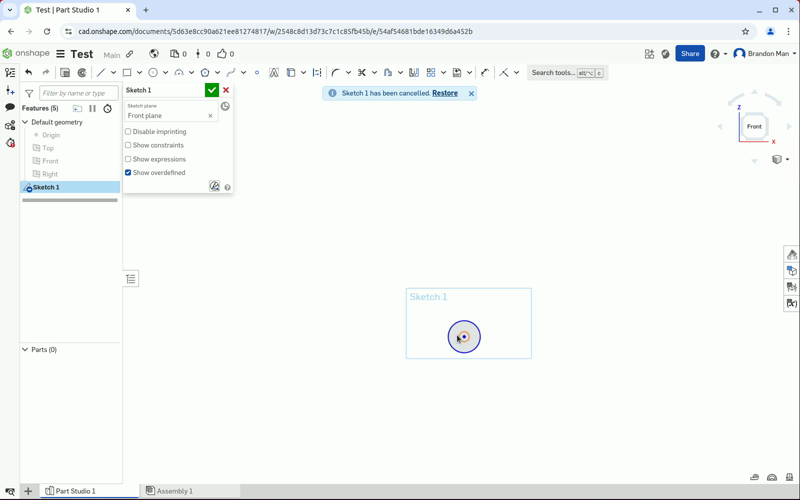
scroll(6)
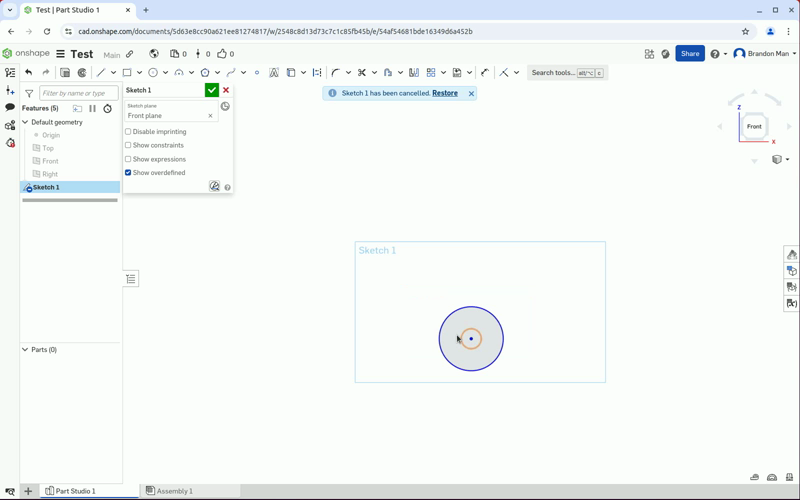
scroll(6)
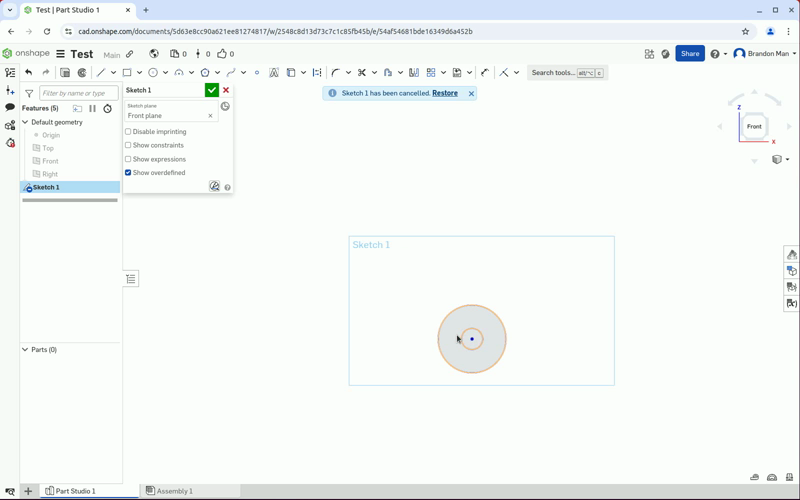
scroll(6)
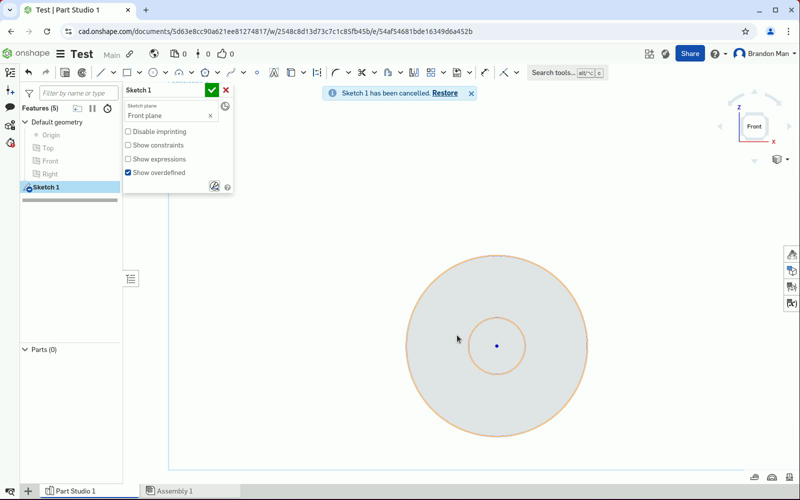
click(457, 334)
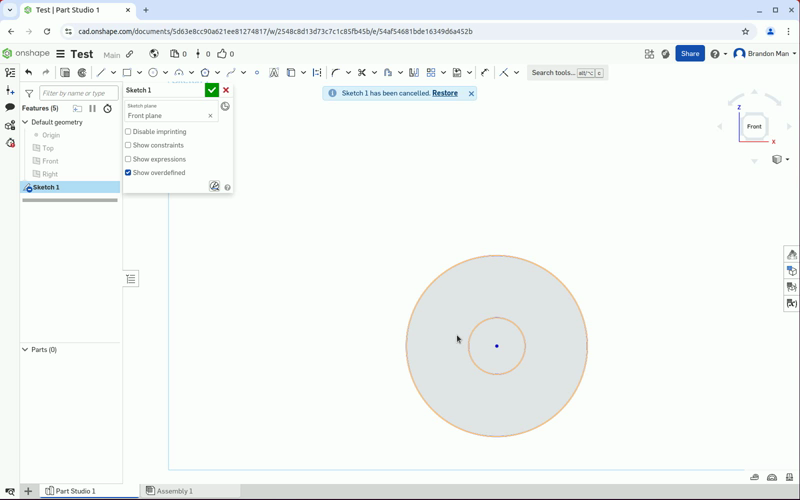
scroll(-6)
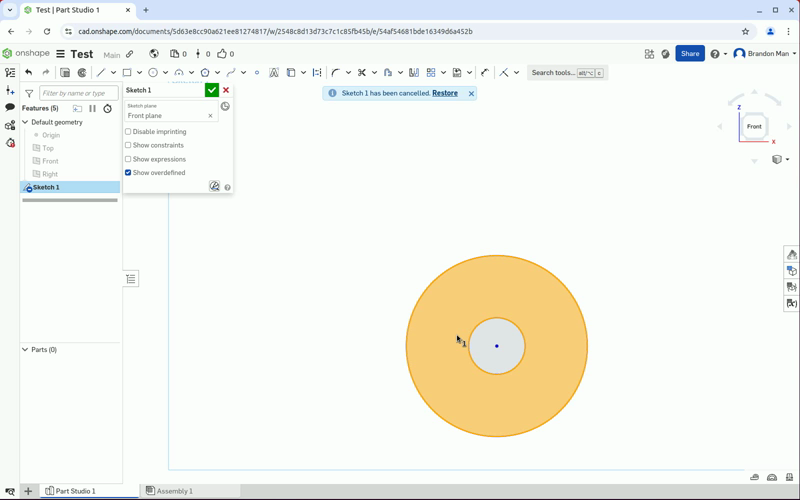
scroll(-6)
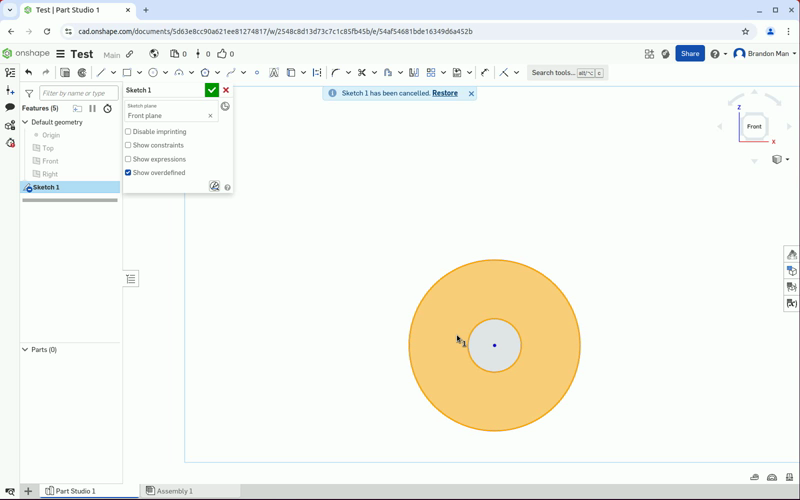
scroll(-6)
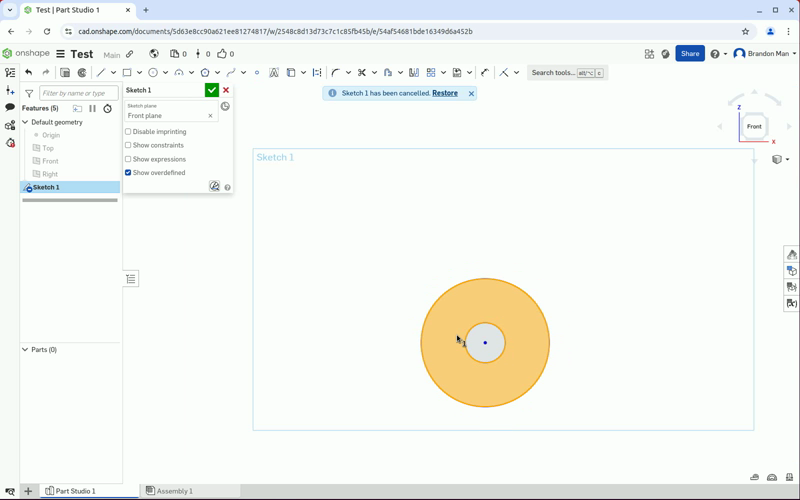
scroll(-6)
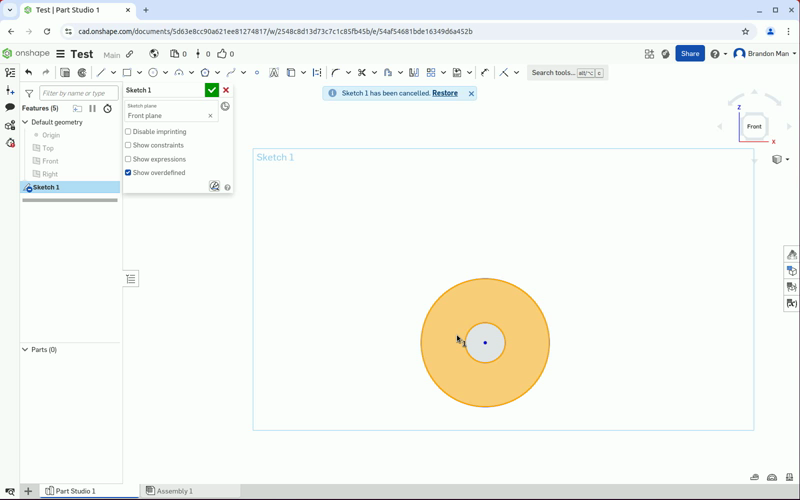
scroll(-6)
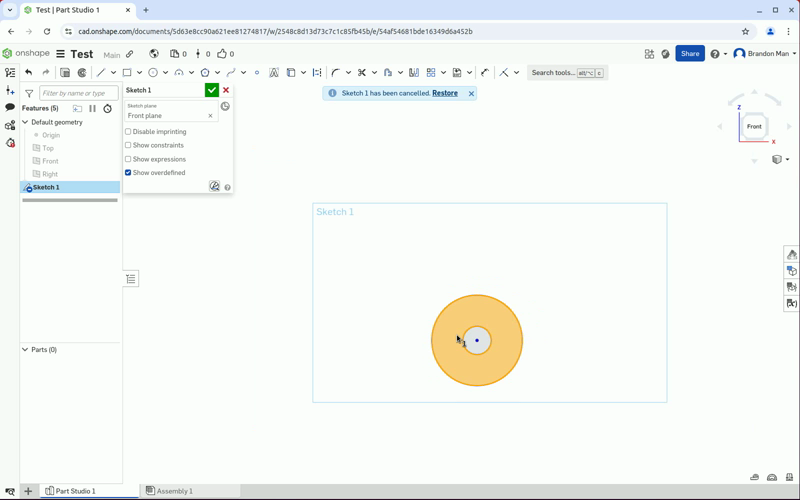
scroll(-6)
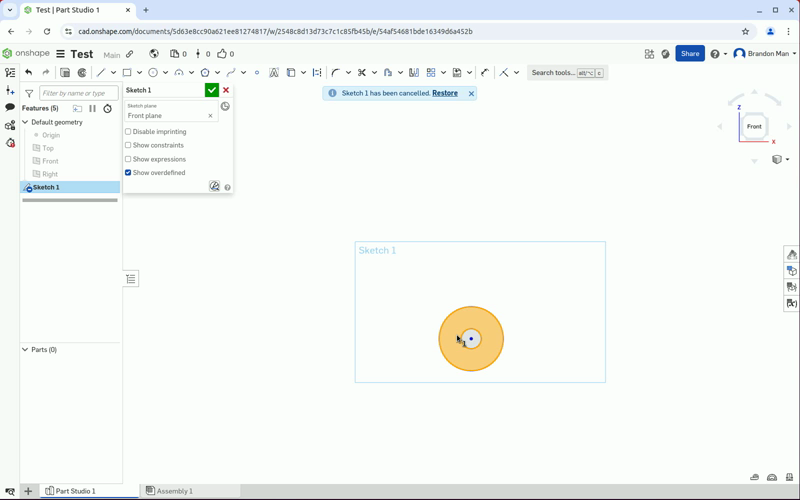
scroll(-6)
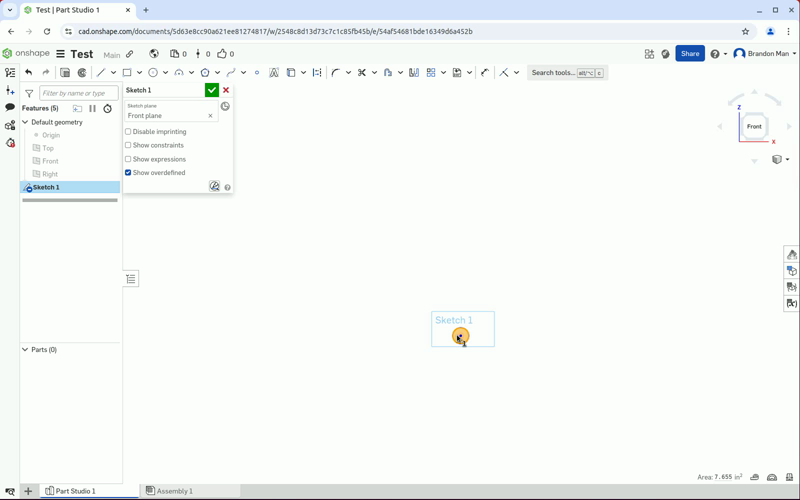
mouse_move(73, 352)
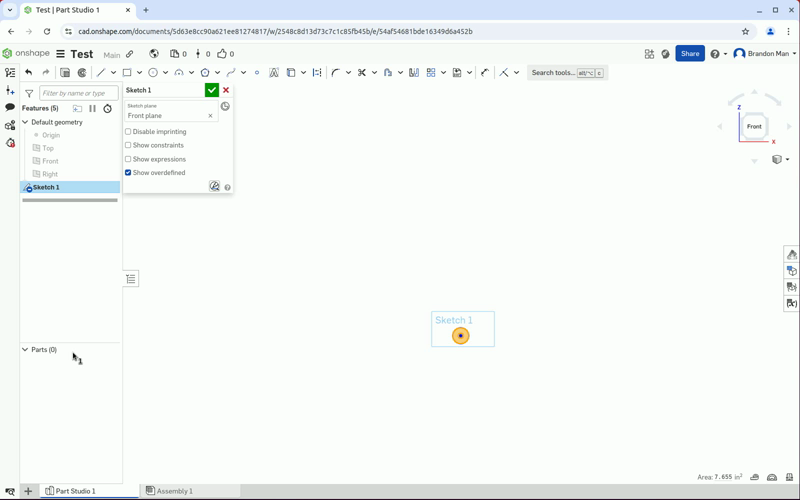
key(shift+y)
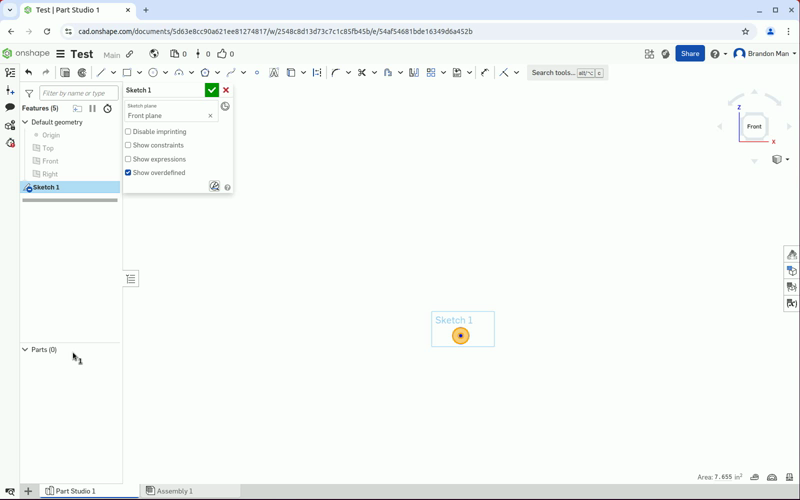
key(shift+e)
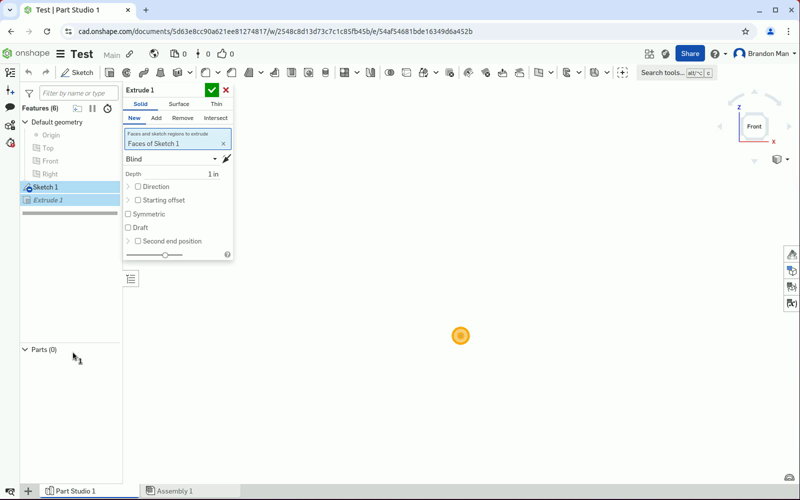
mouse_move(143, 106)
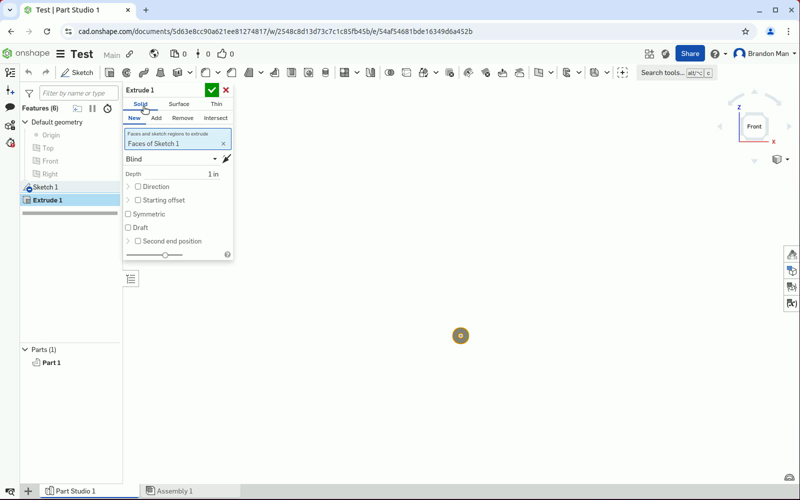
click(143, 106)
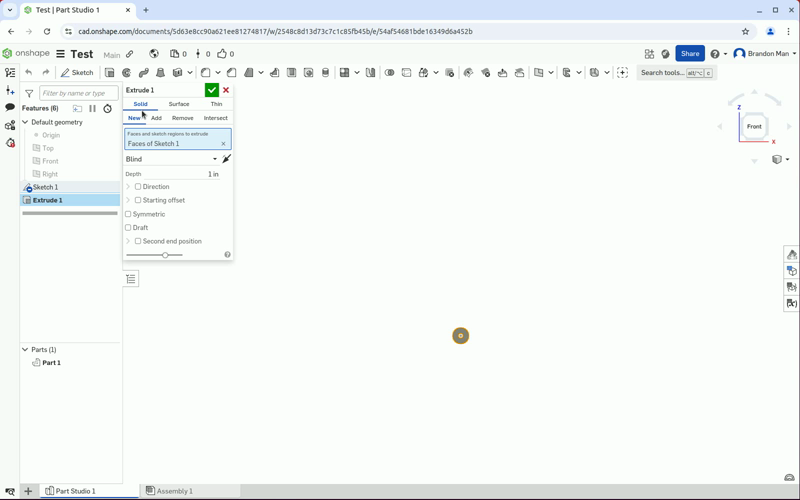
mouse_move(137, 120)
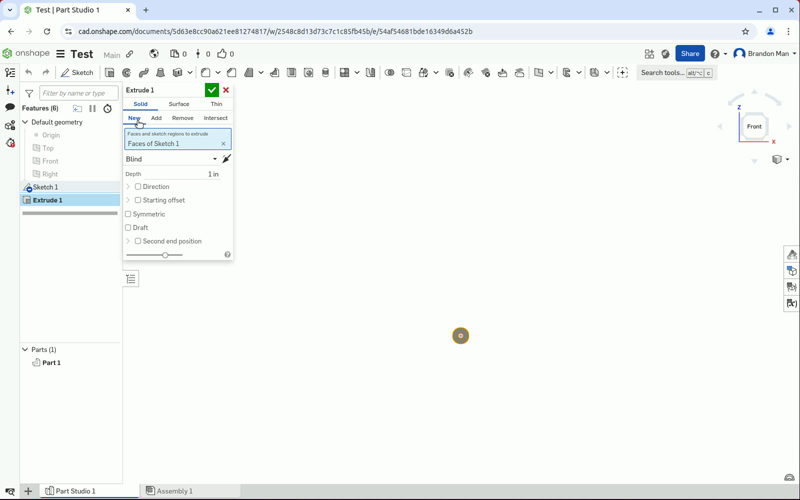
click(137, 120)
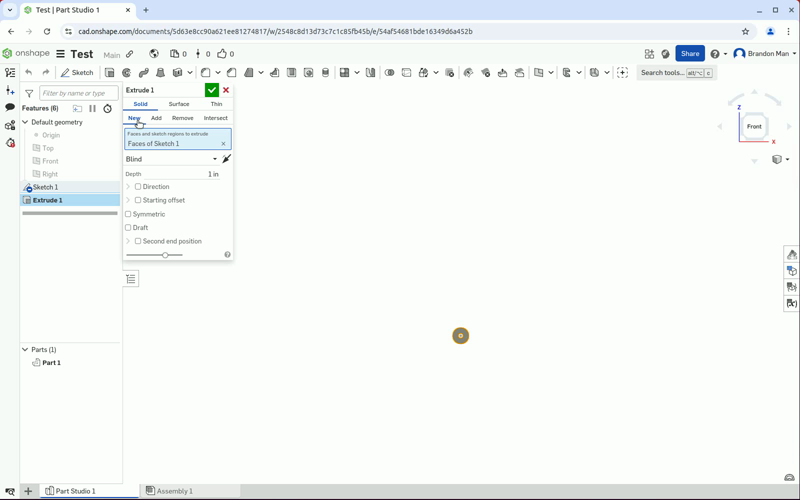
key(tab, 4)
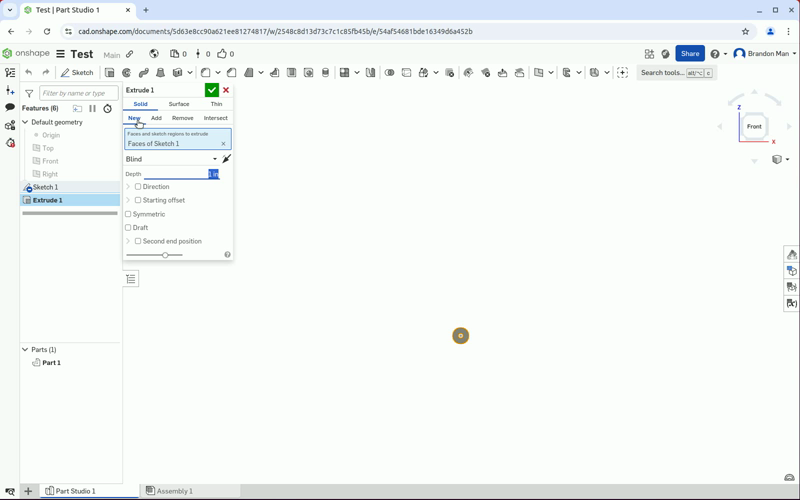
text(0.481)
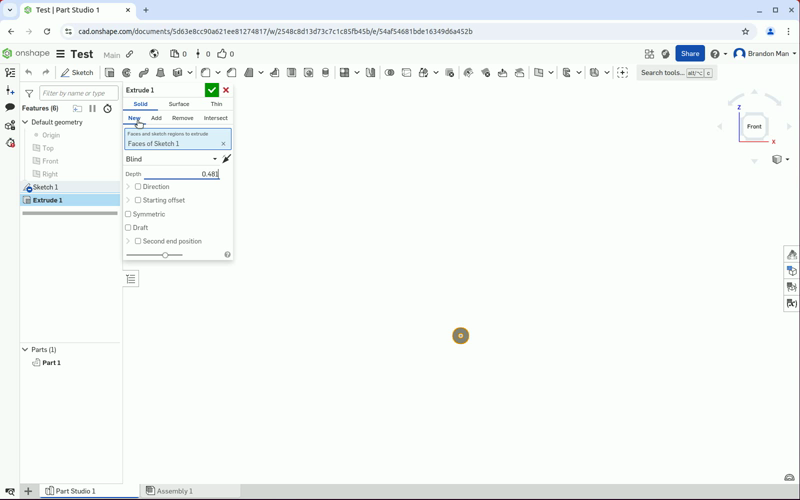
key(enter)
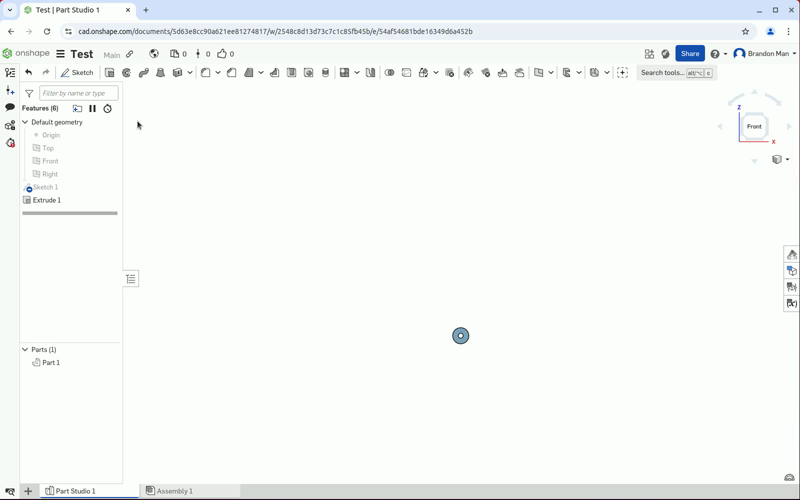
key(shift+h)
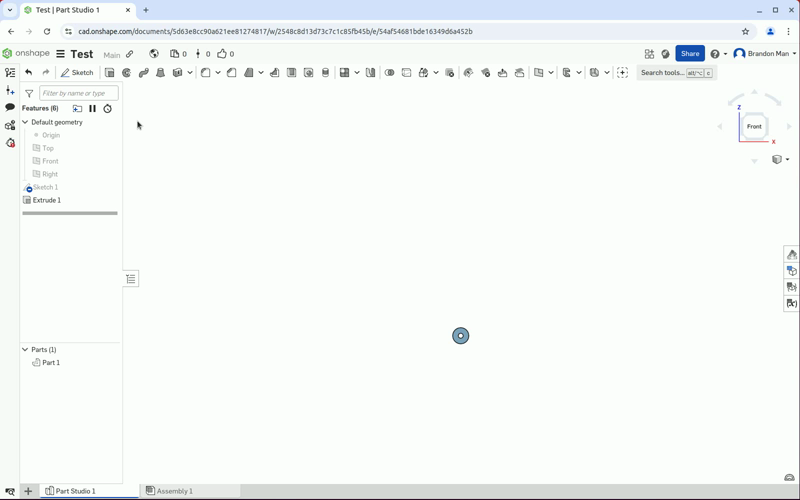
key(shift+h)
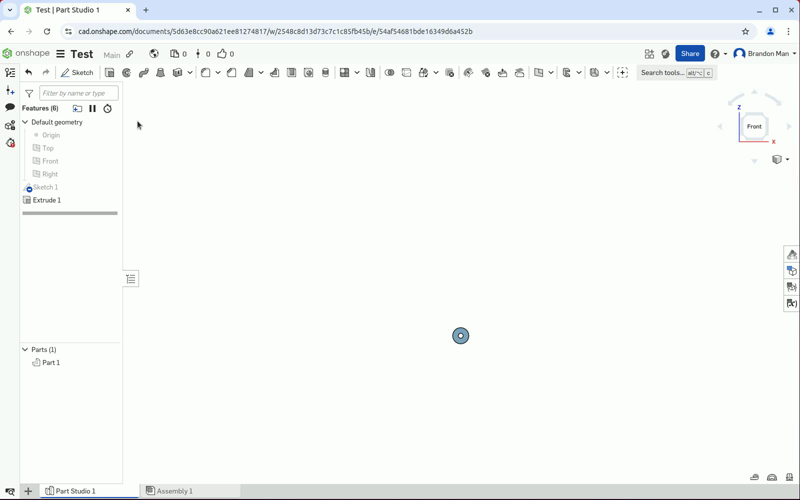
mouse_move(73, 189)
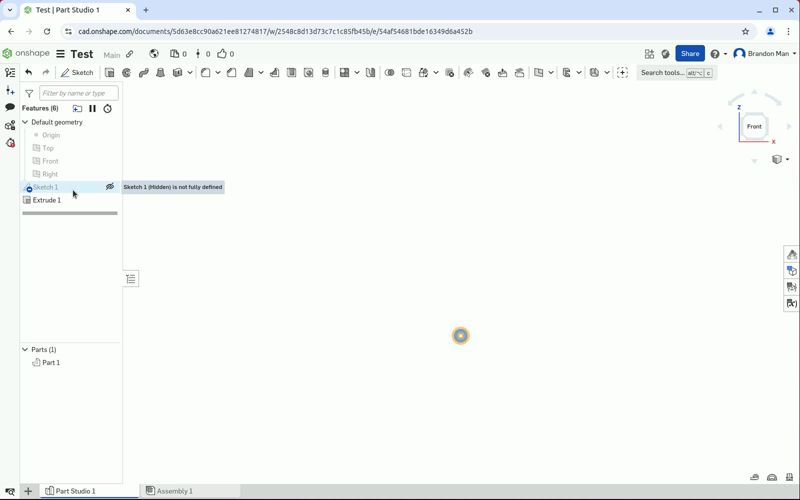
click(73, 189)
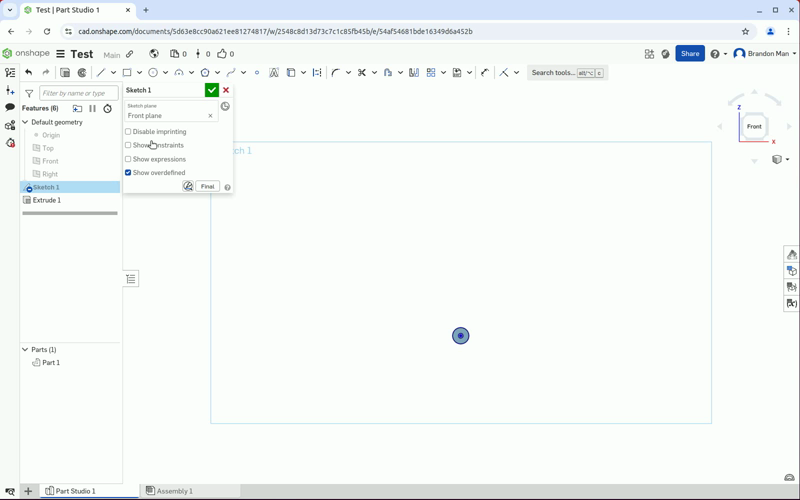
mouse_move(229, 92)
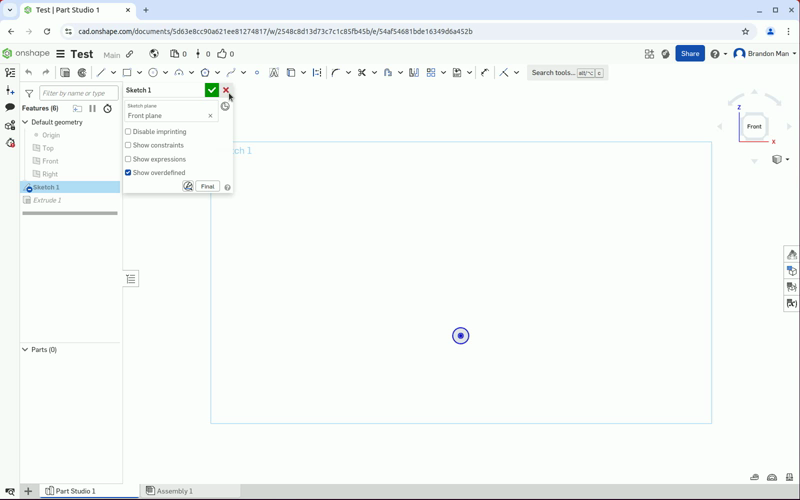
click(229, 92)
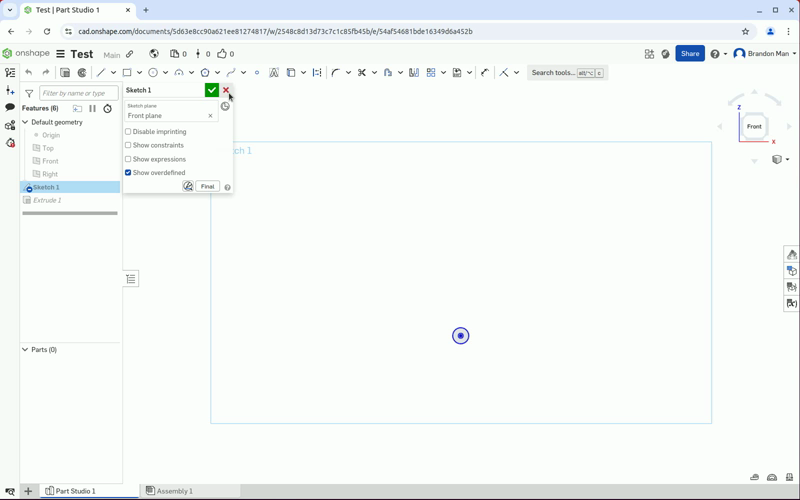
key(shift+s)
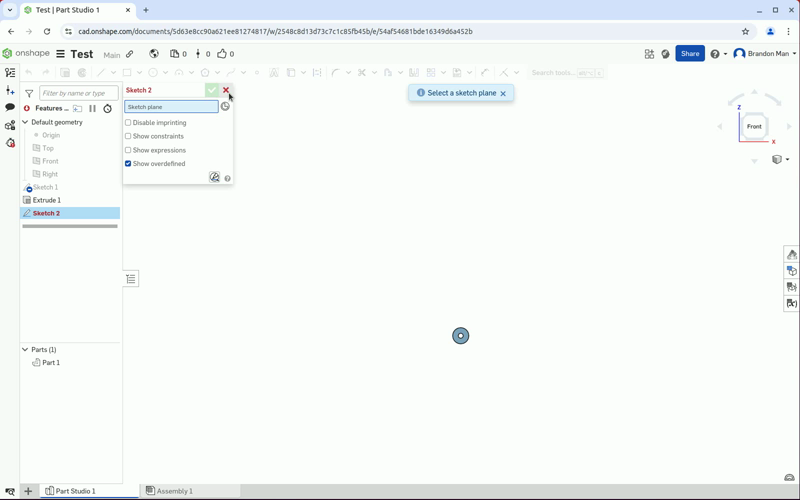
mouse_move(73, 163)
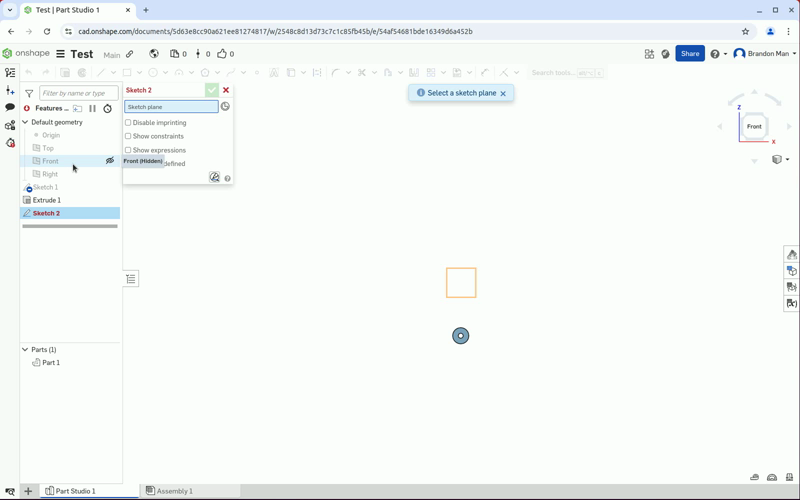
click(73, 163)
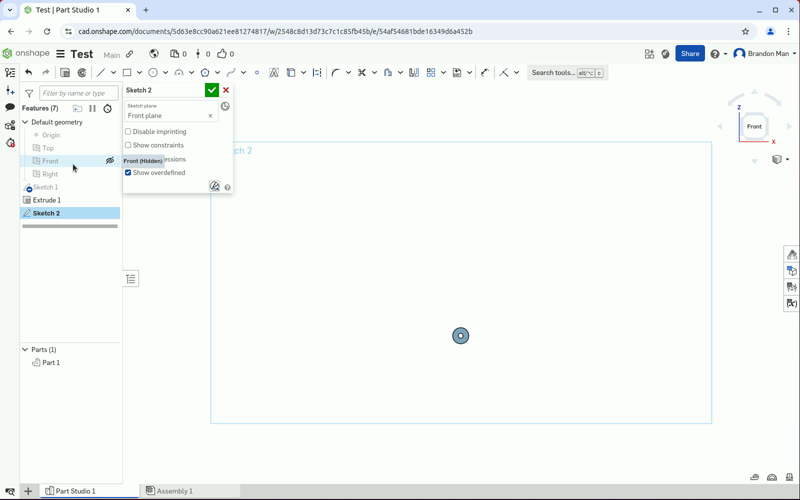
mouse_move(73, 352)
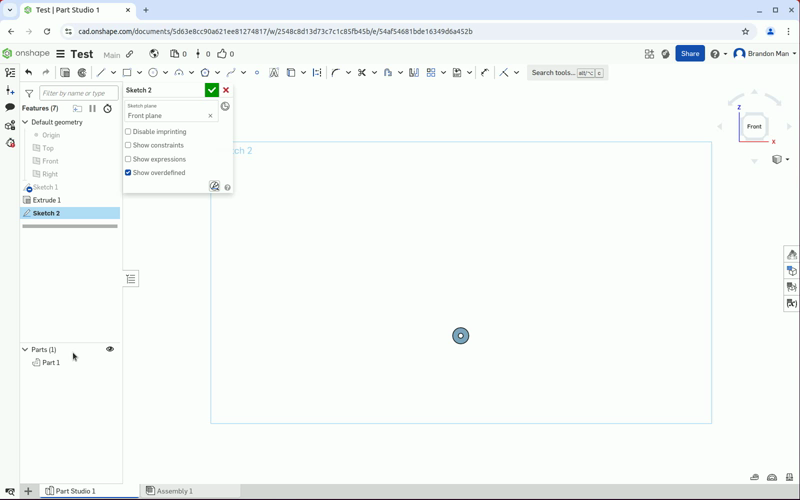
key(y)
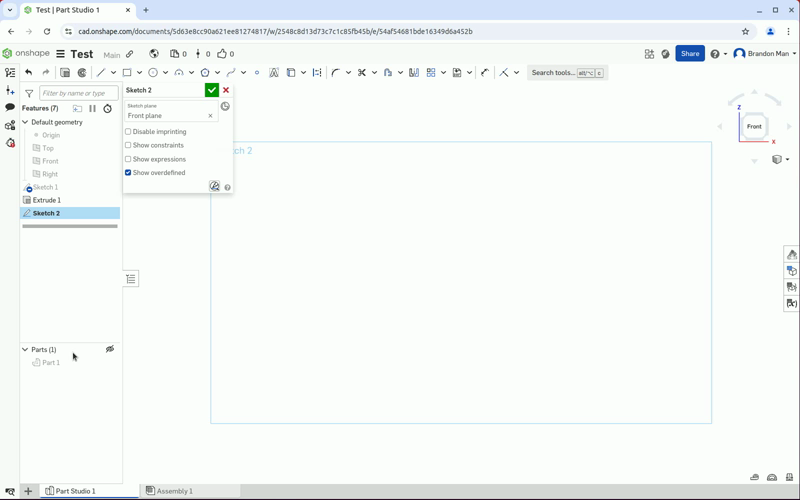
key(c)
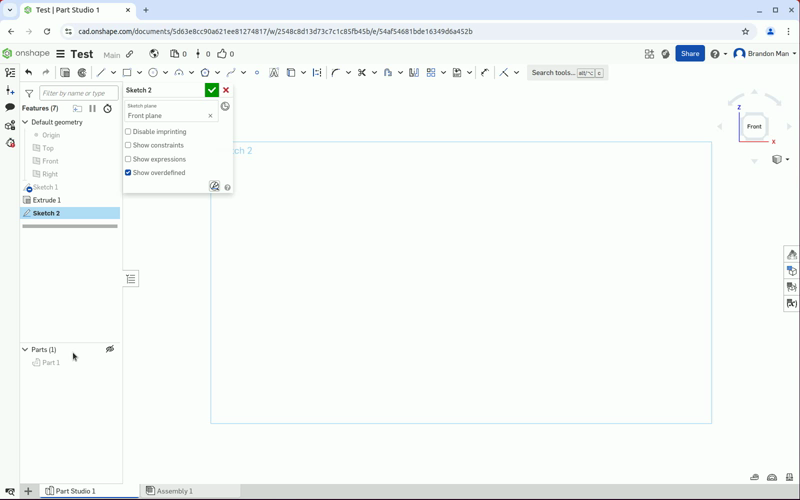
key_down(shift)
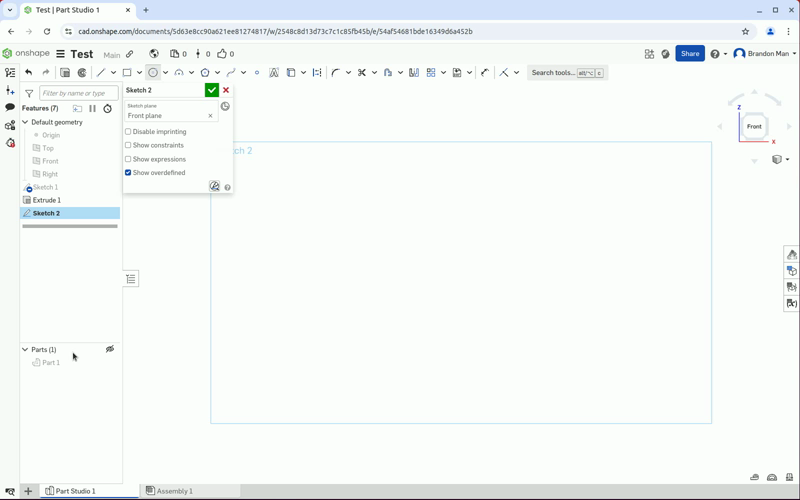
mouse_move(498, 335)
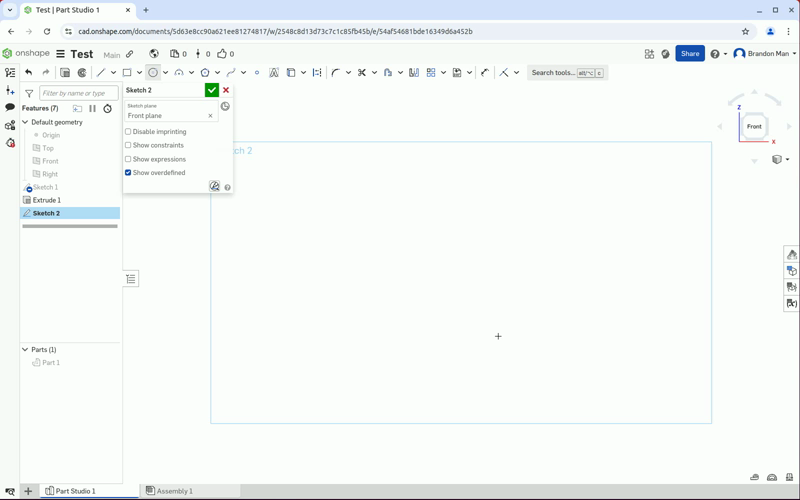
click(498, 335)
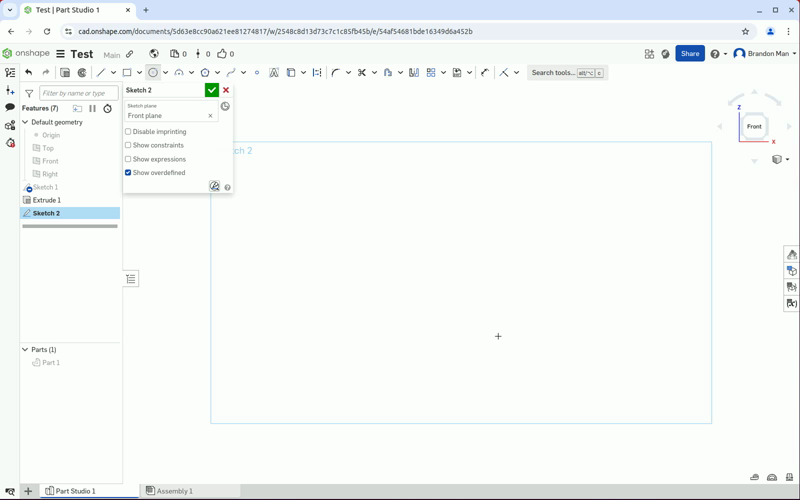
key_up(shift)
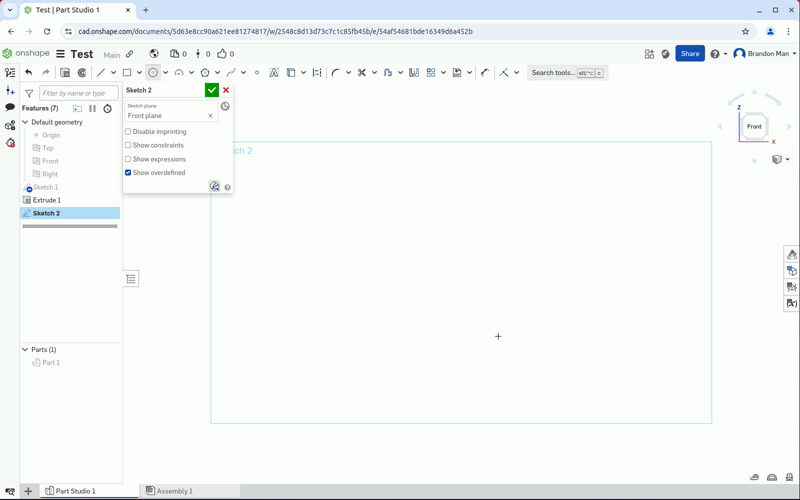
mouse_move(505, 335)
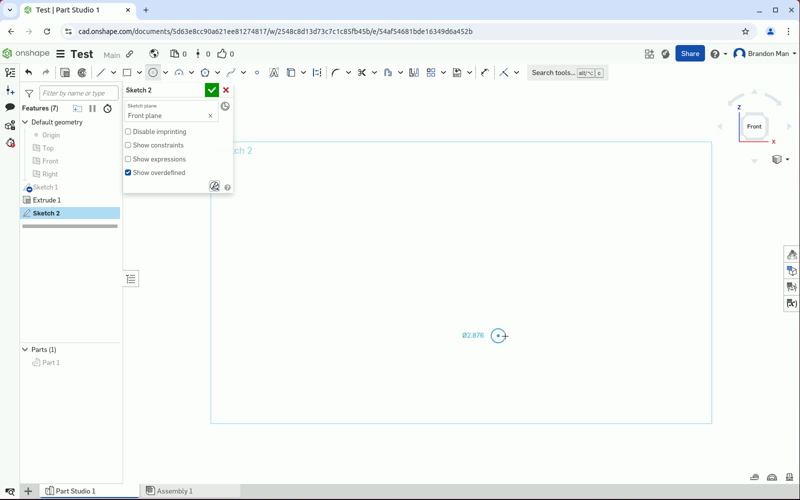
click(505, 335)
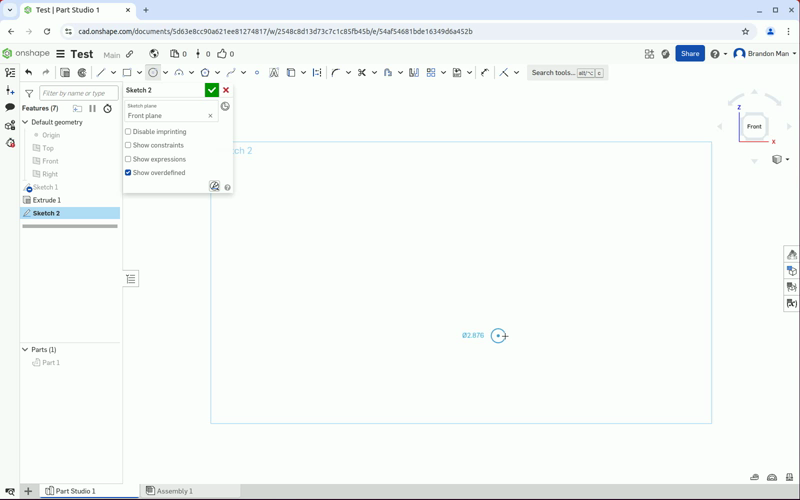
key(esc)
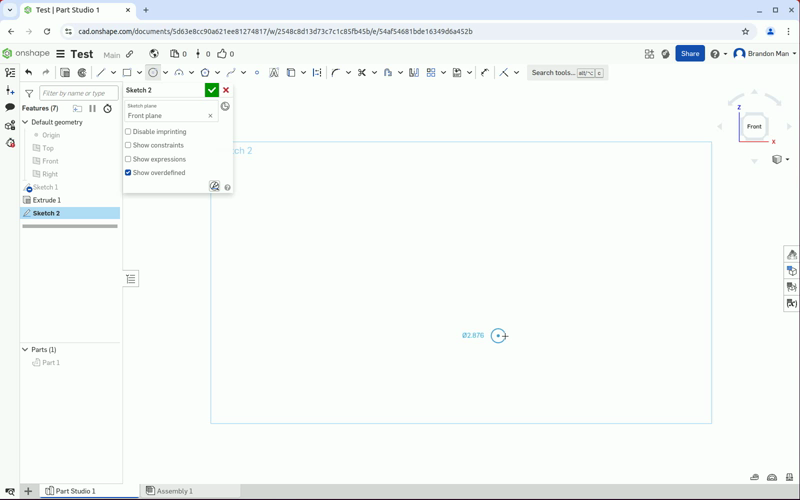
key(c)
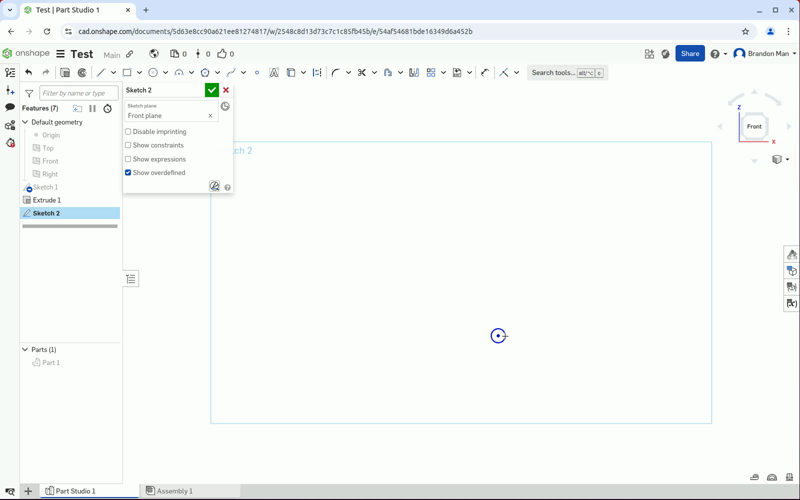
key_down(shift)
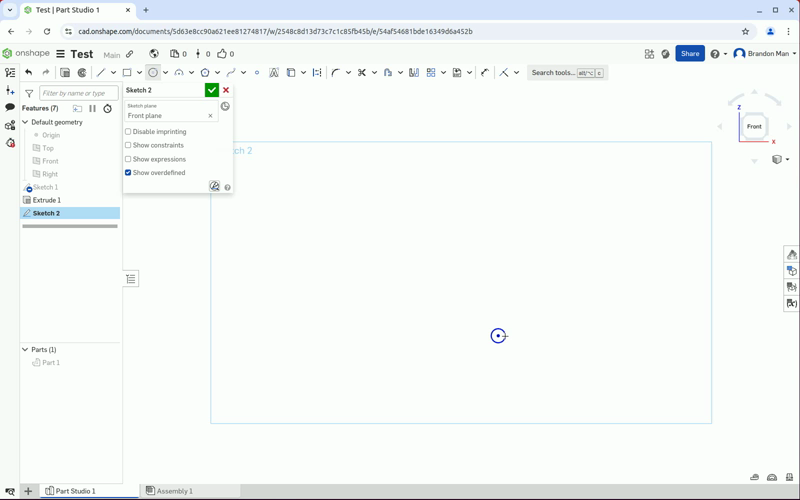
mouse_move(498, 335)
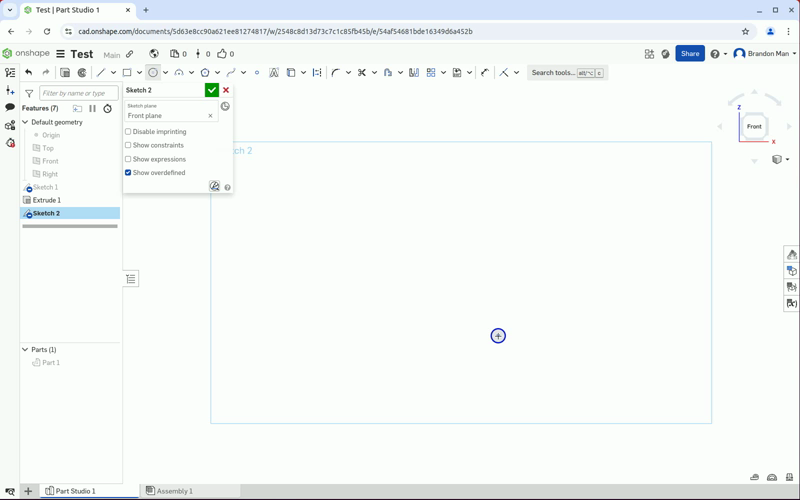
click(498, 335)
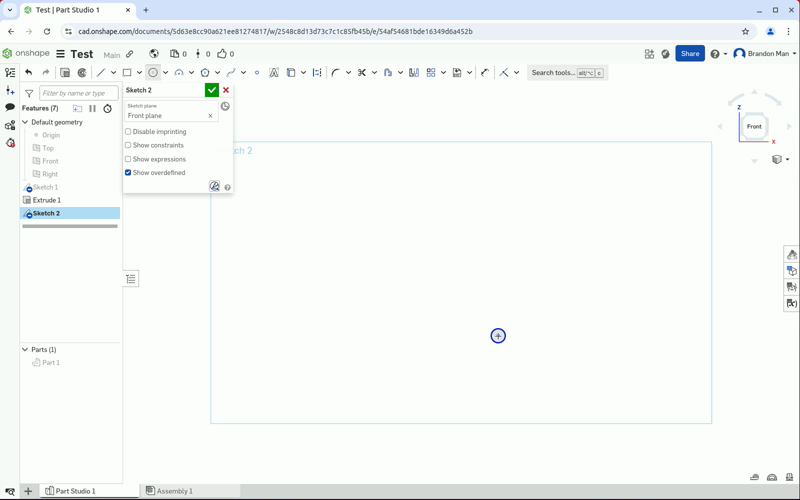
key_up(shift)
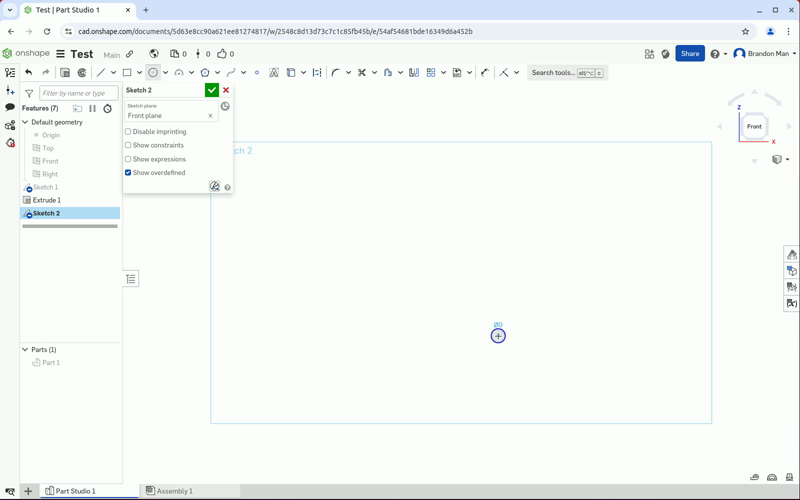
mouse_move(501, 335)
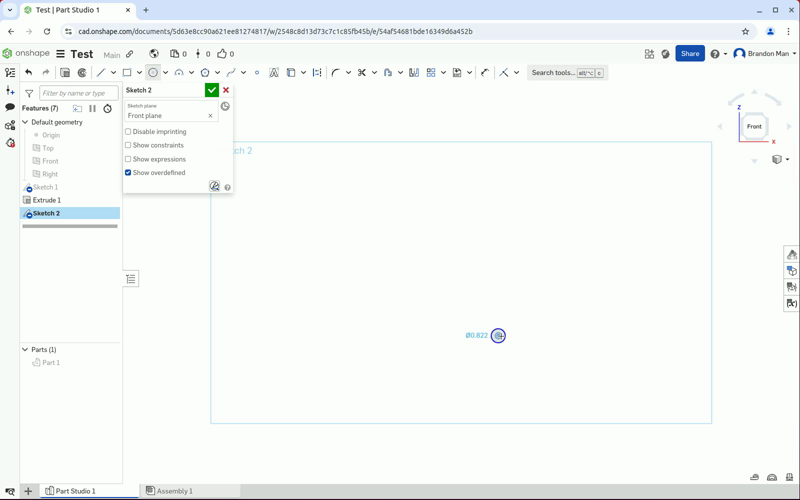
scroll(6)
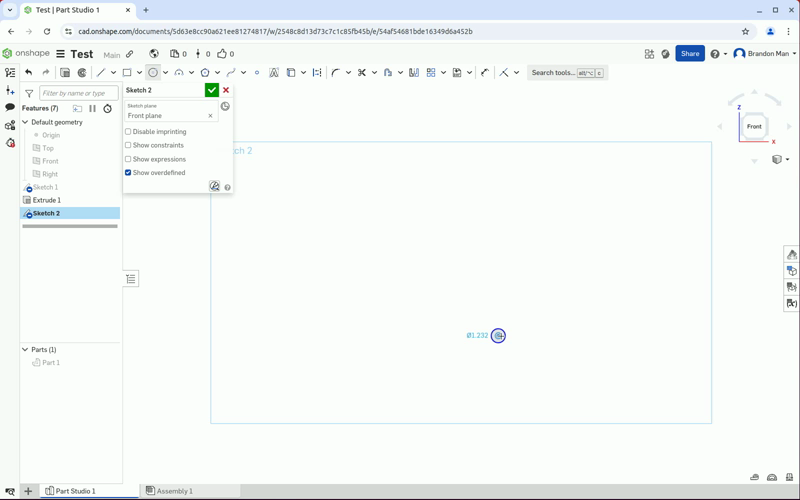
scroll(6)
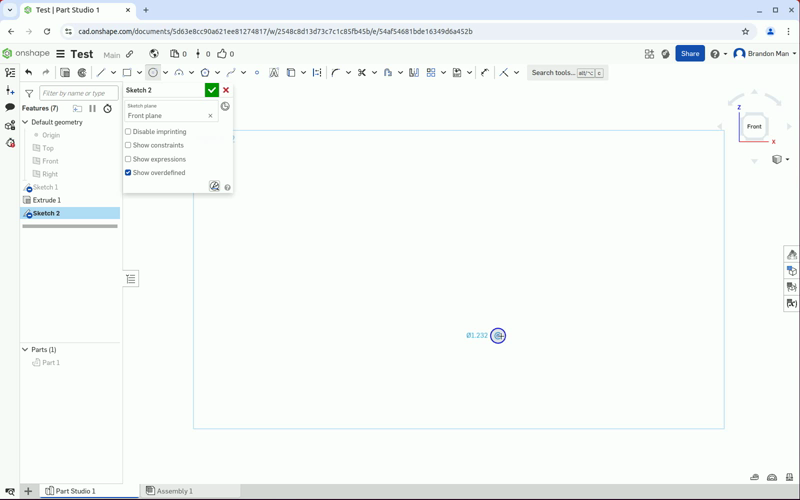
scroll(6)
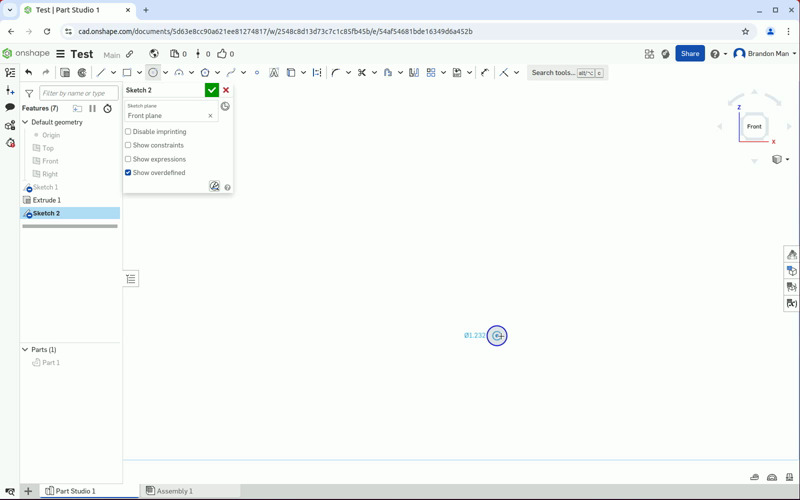
scroll(6)
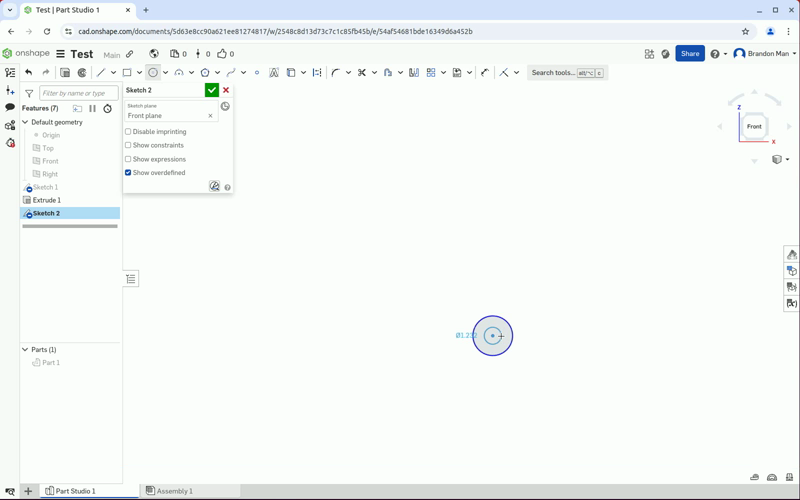
scroll(6)
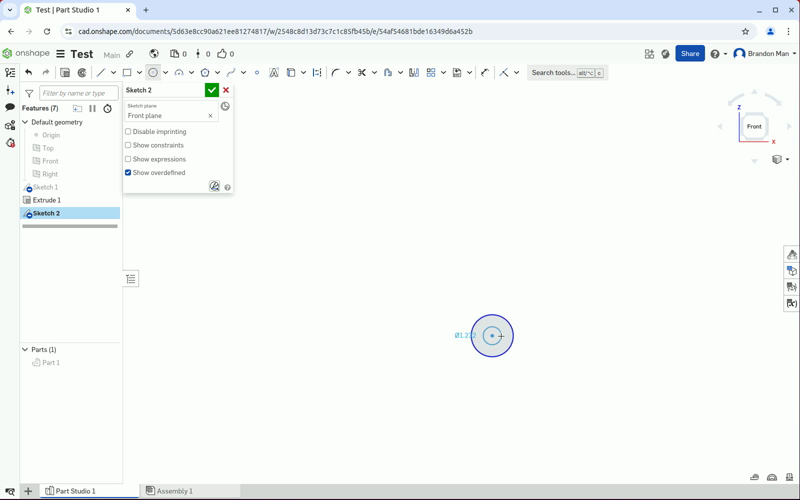
scroll(6)
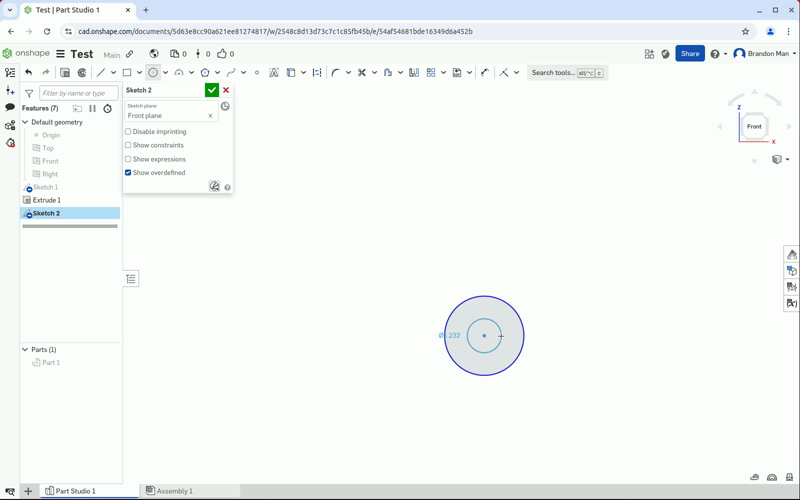
scroll(6)
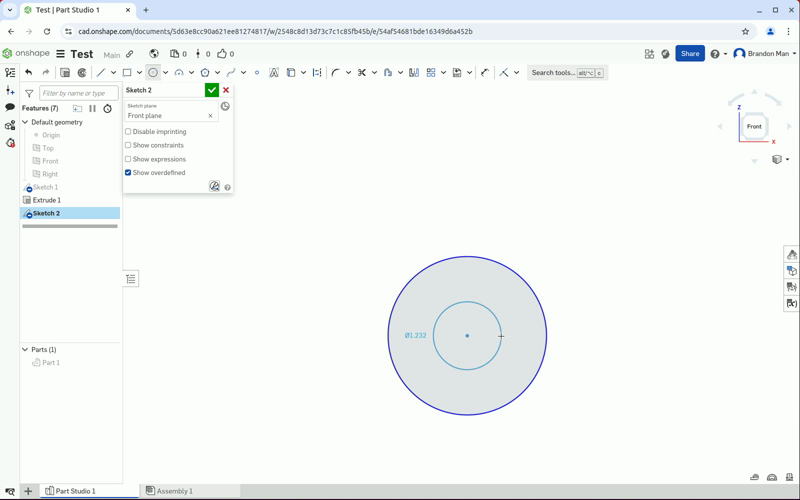
click(501, 335)
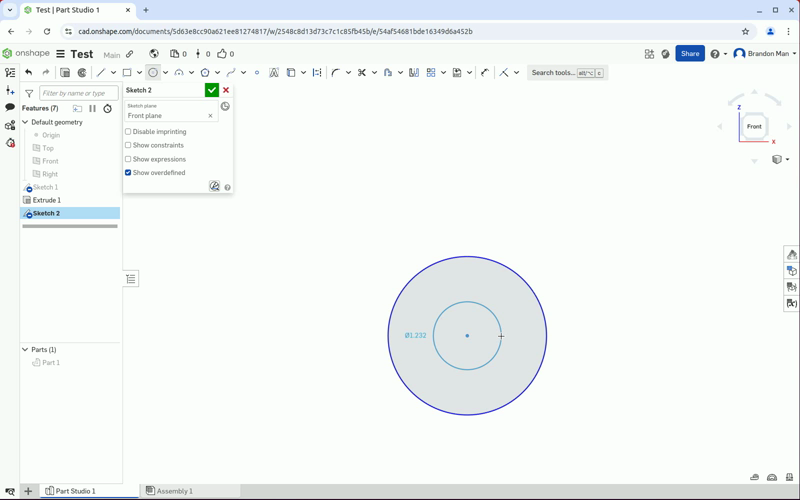
scroll(-6)
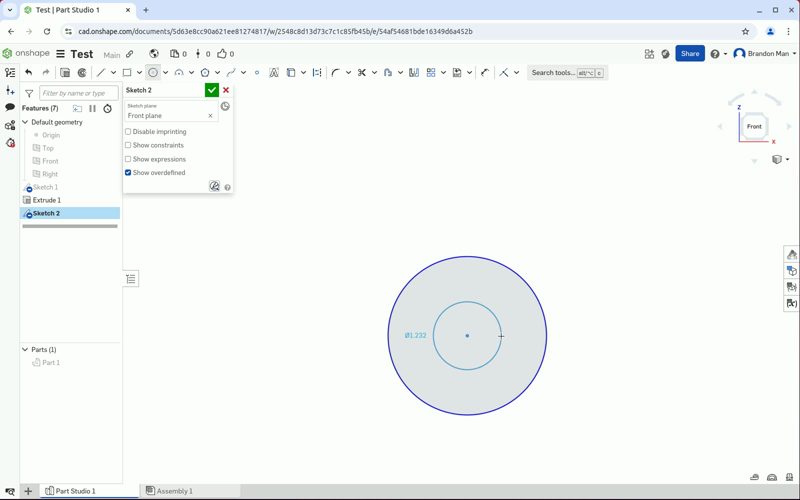
scroll(-6)
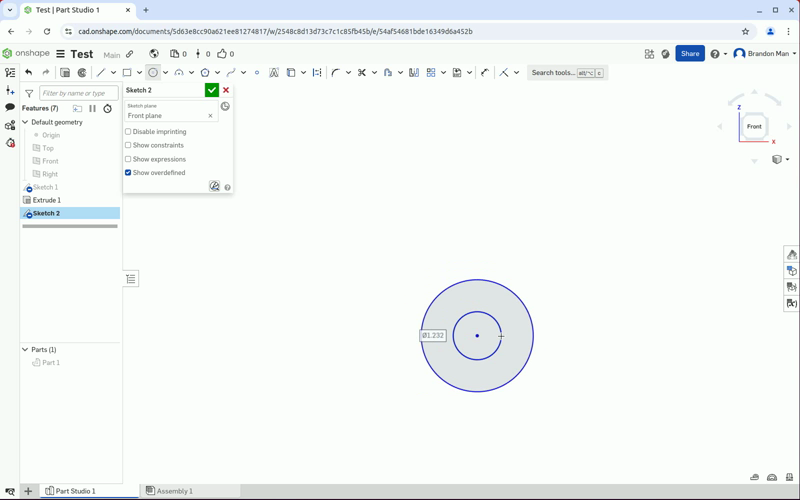
scroll(-6)
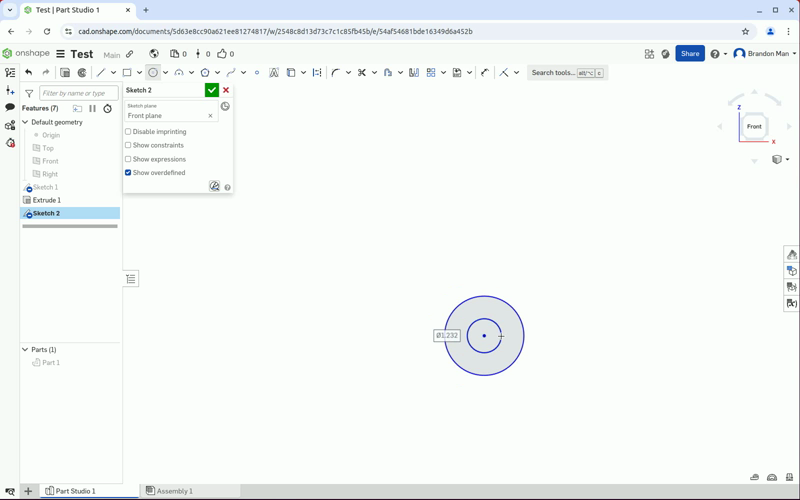
scroll(-6)
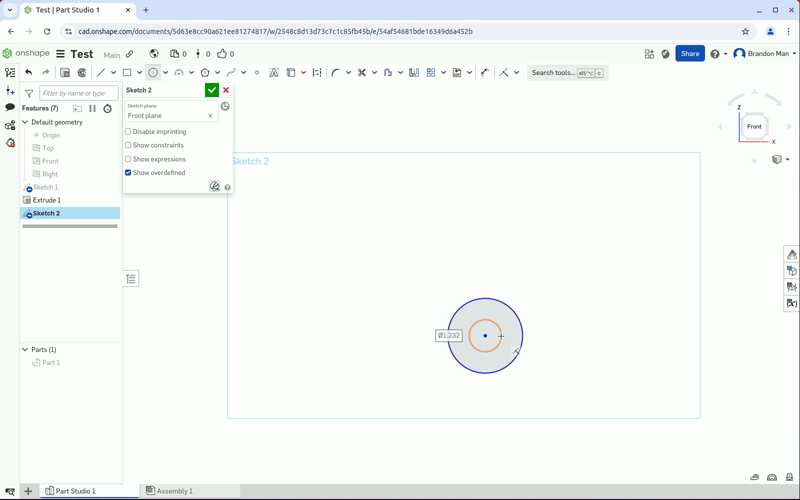
scroll(-6)
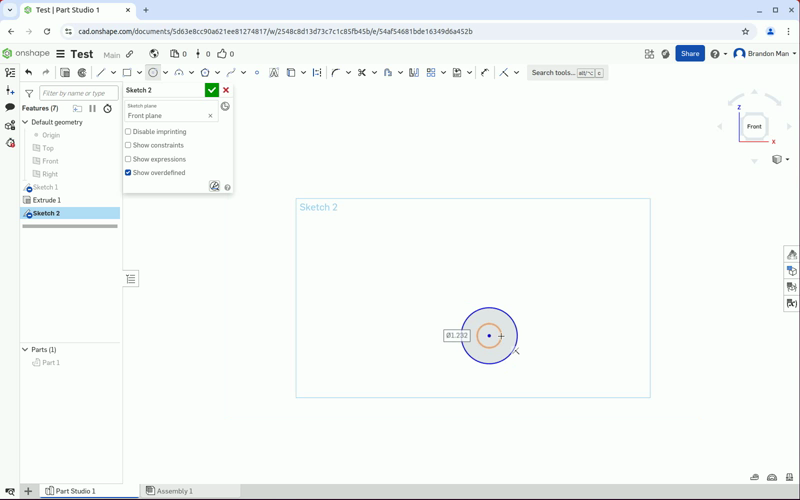
scroll(-6)
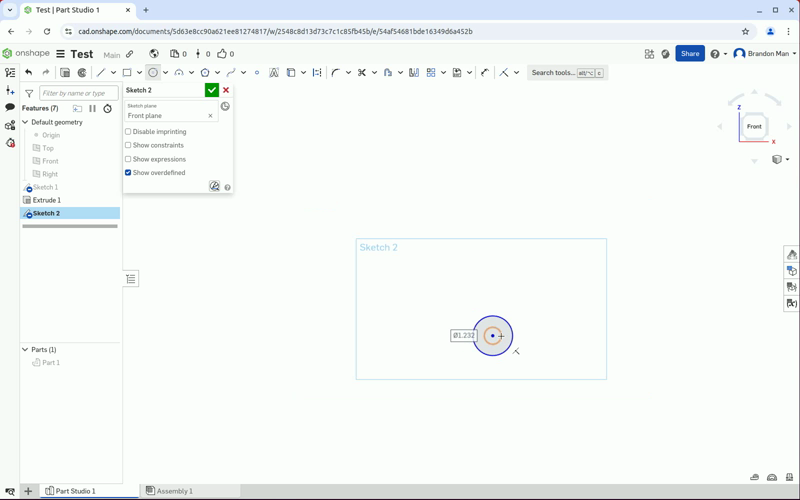
scroll(-6)
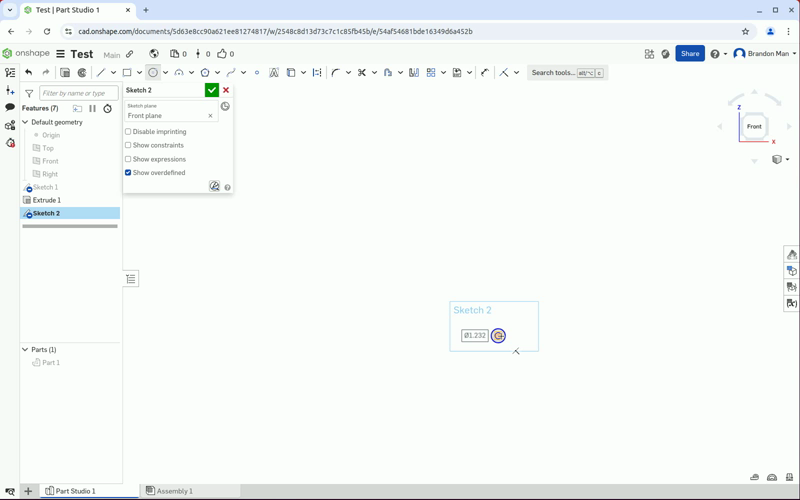
key(esc)
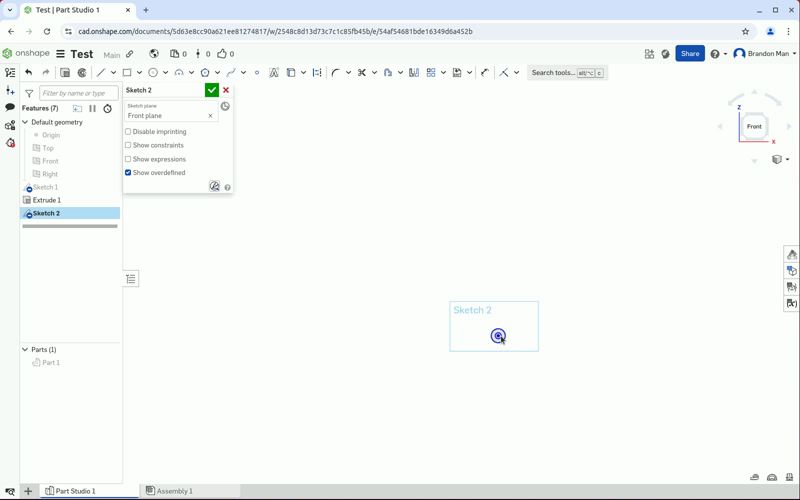
mouse_move(503, 333)
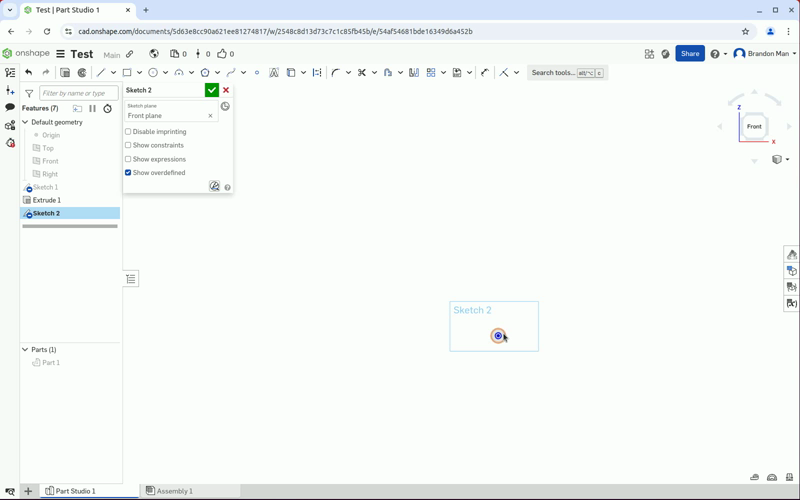
scroll(6)
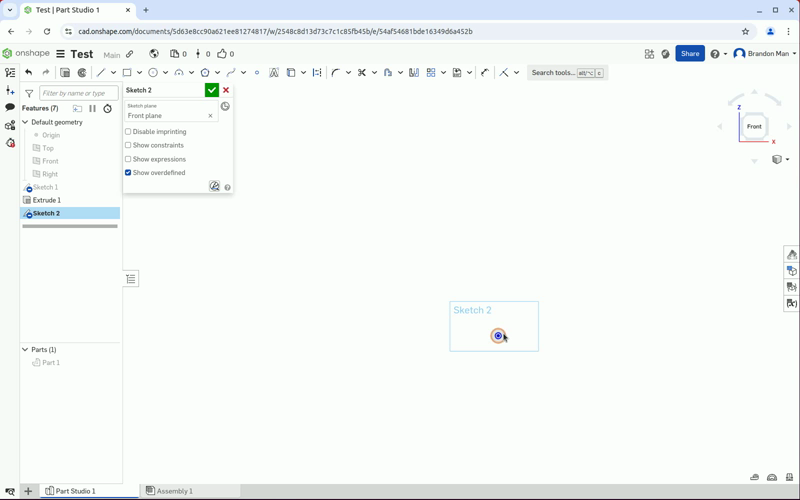
scroll(6)
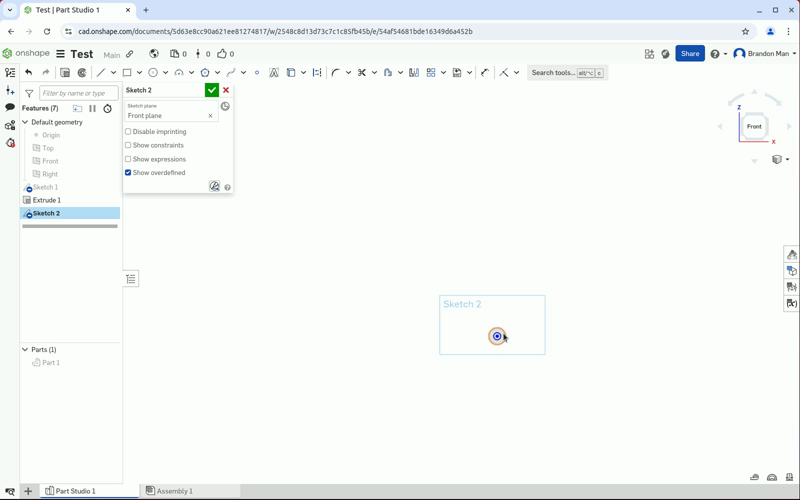
scroll(6)
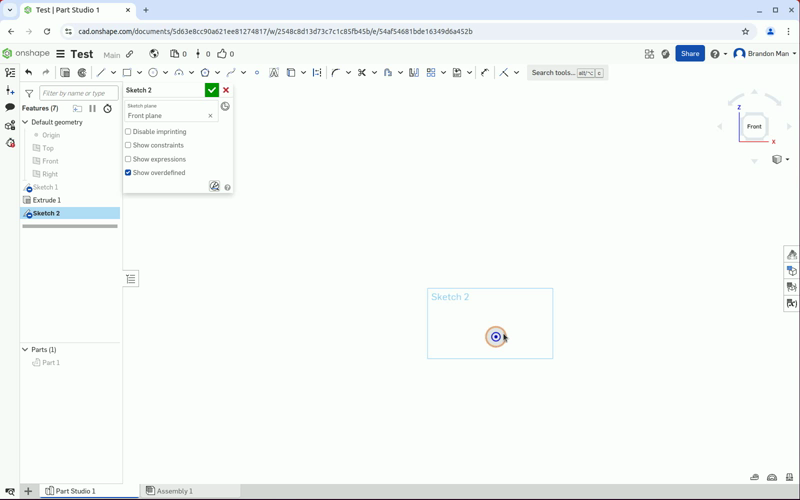
scroll(6)
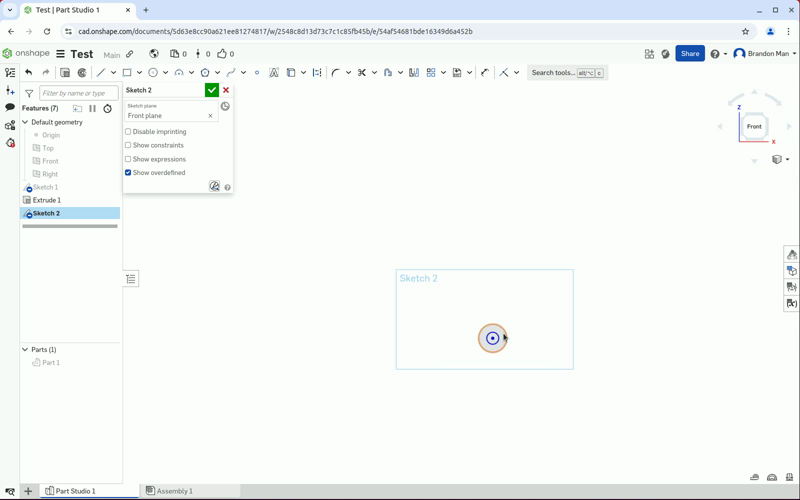
scroll(6)
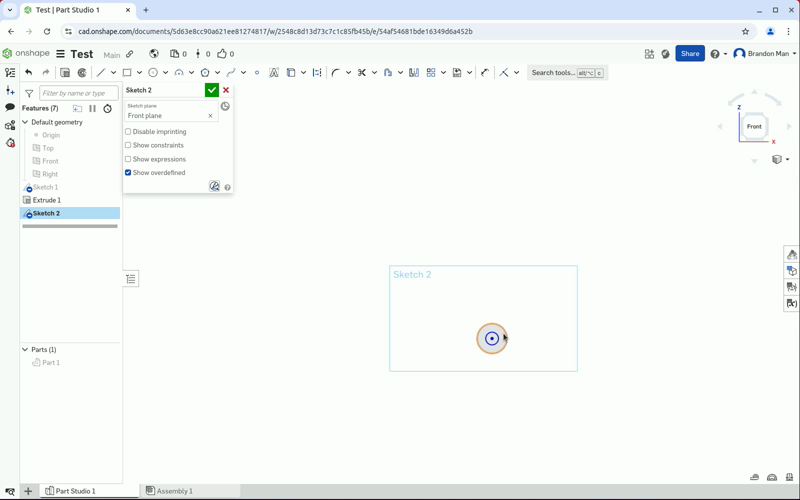
scroll(6)
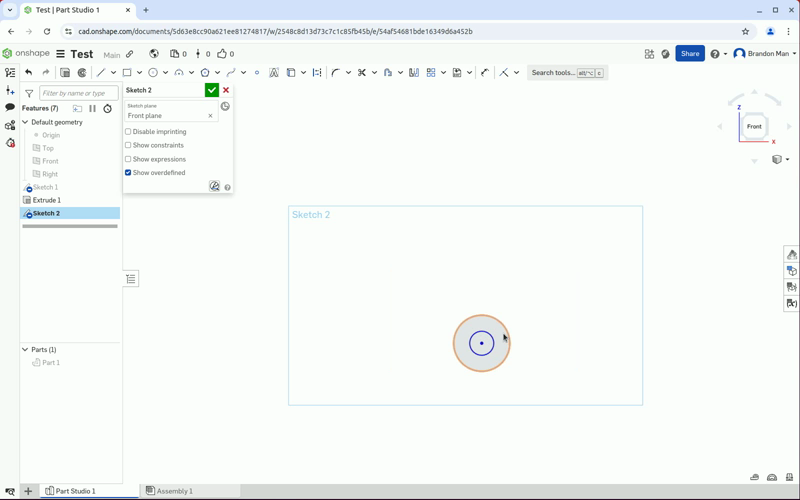
scroll(6)
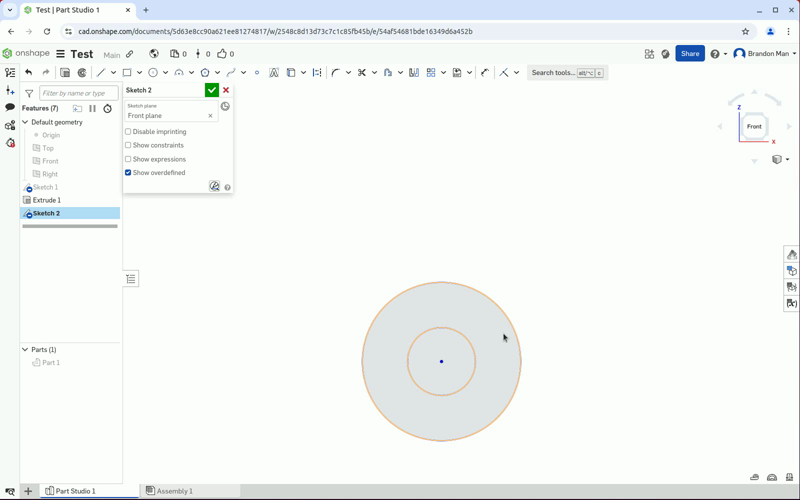
click(503, 333)
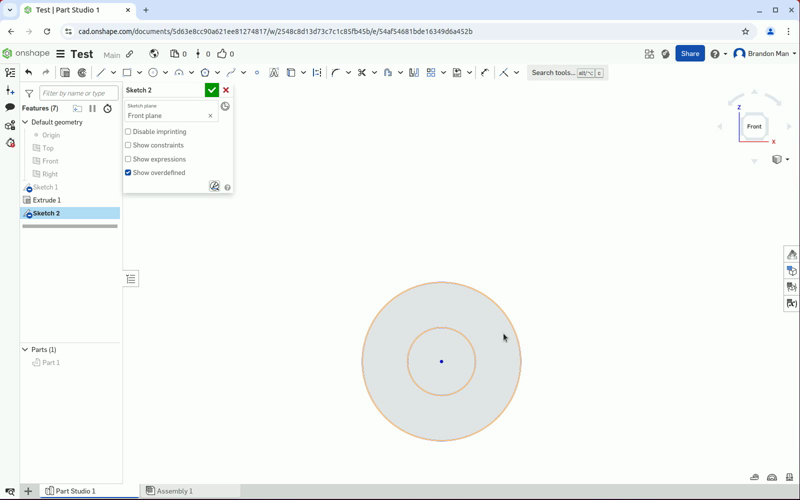
scroll(-6)
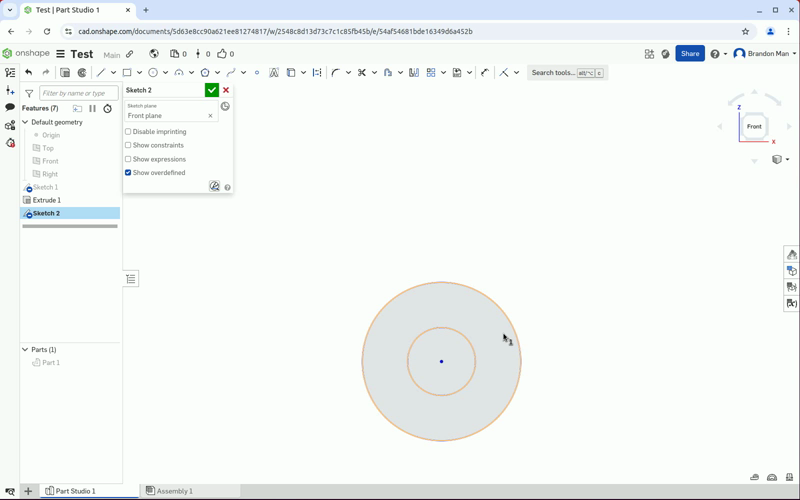
scroll(-6)
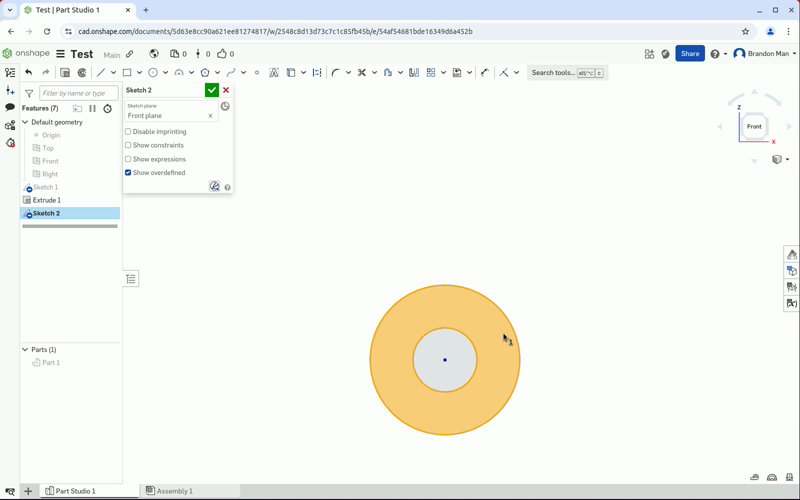
scroll(-6)
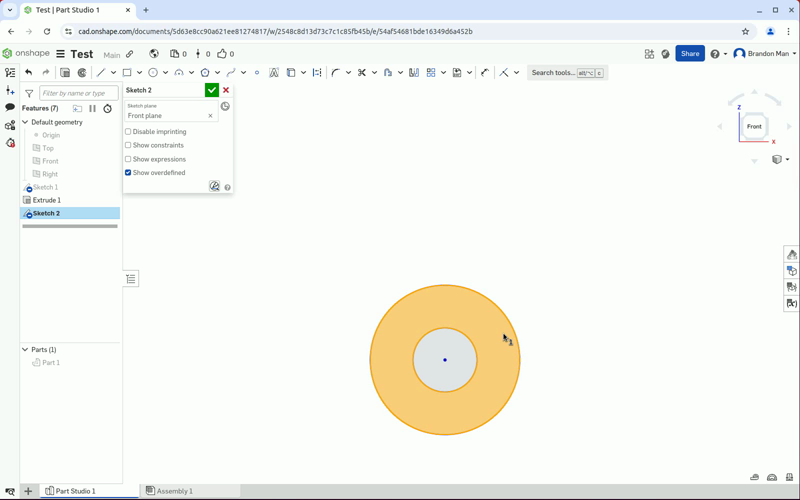
scroll(-6)
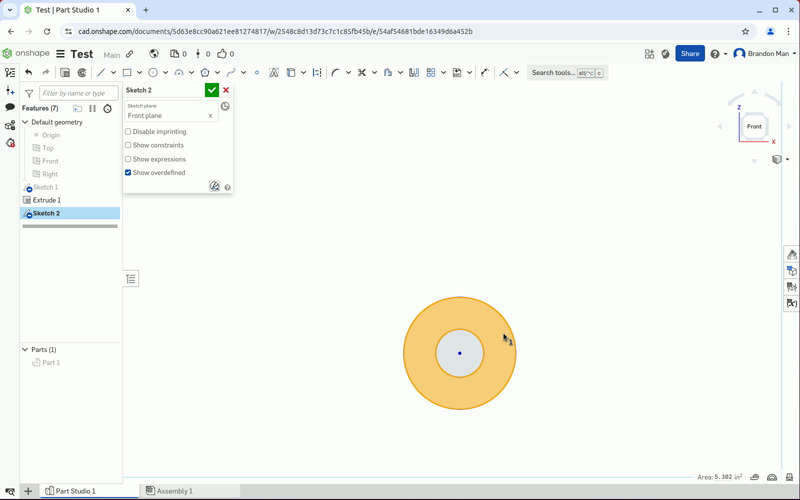
scroll(-6)
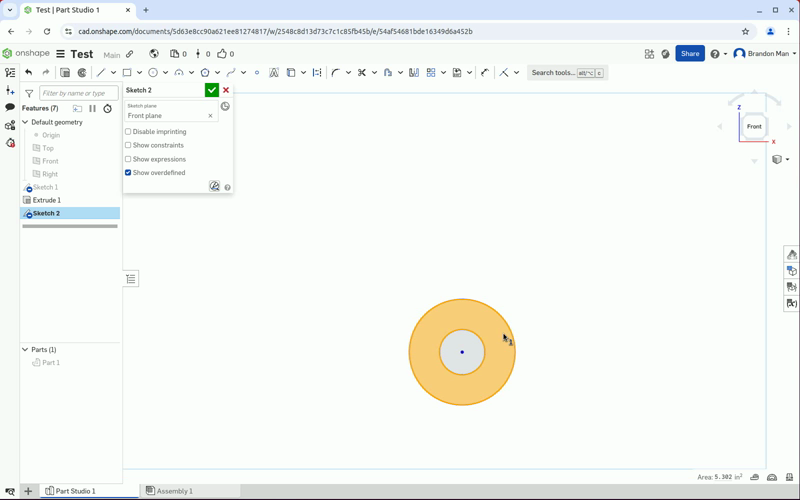
scroll(-6)
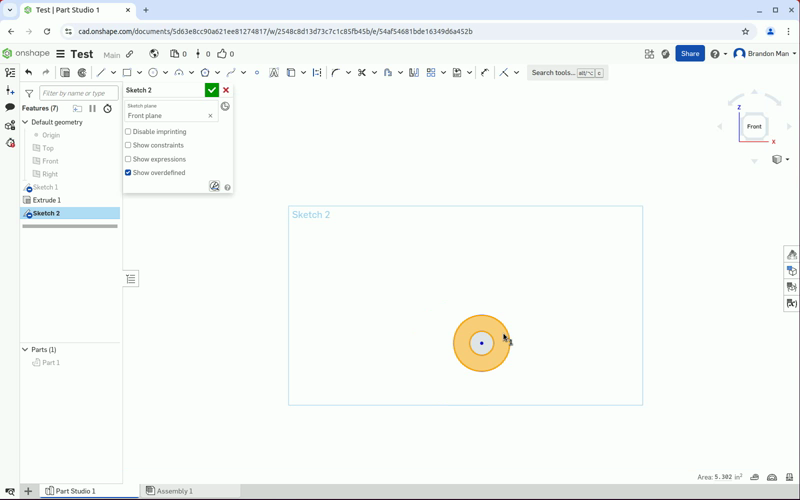
scroll(-6)
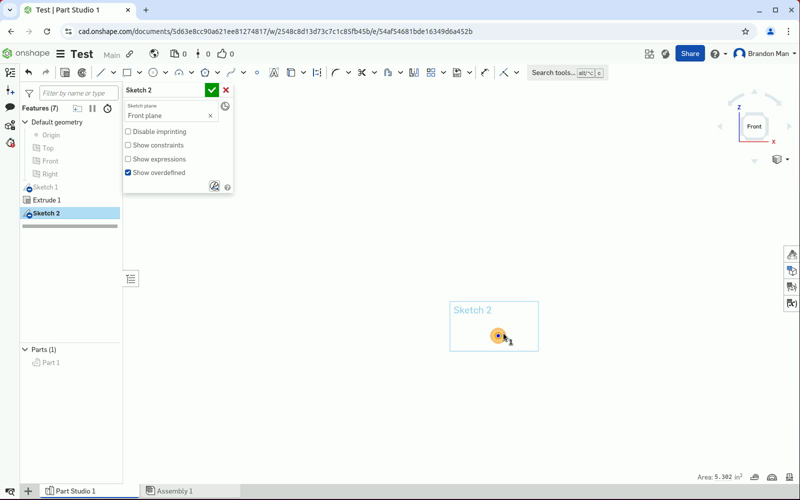
mouse_move(73, 352)
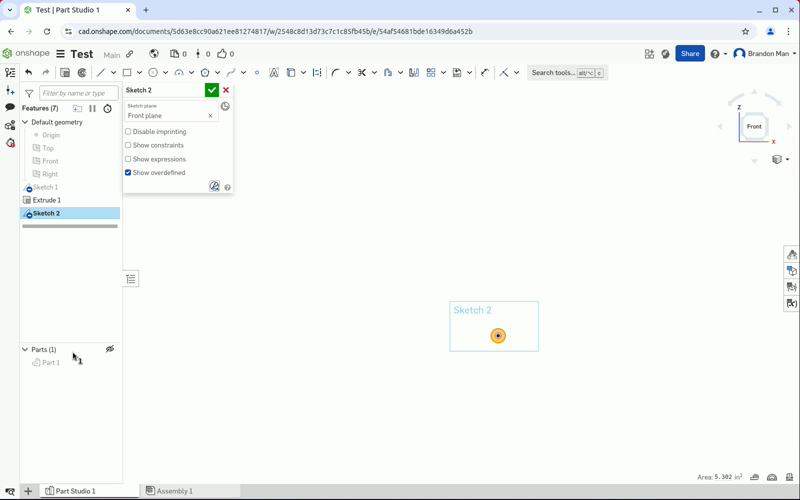
key(shift+y)
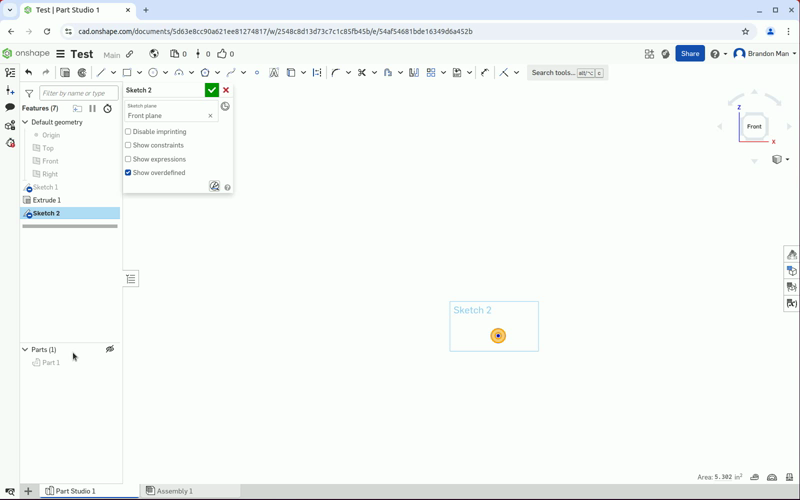
key(shift+e)
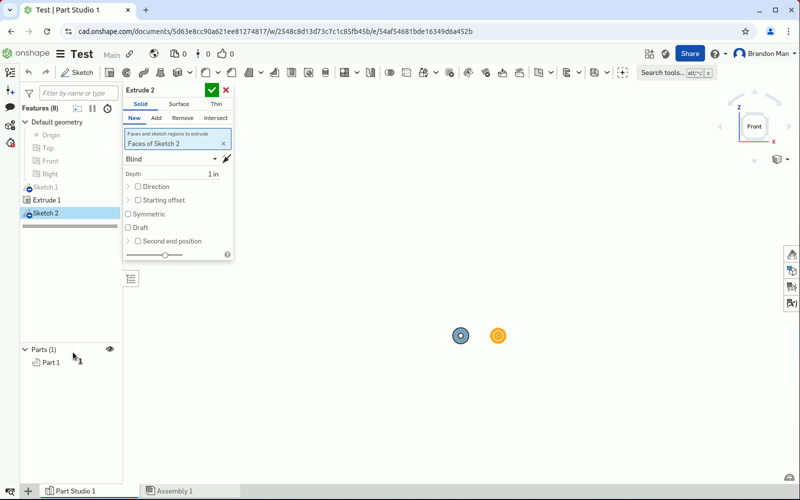
mouse_move(143, 106)
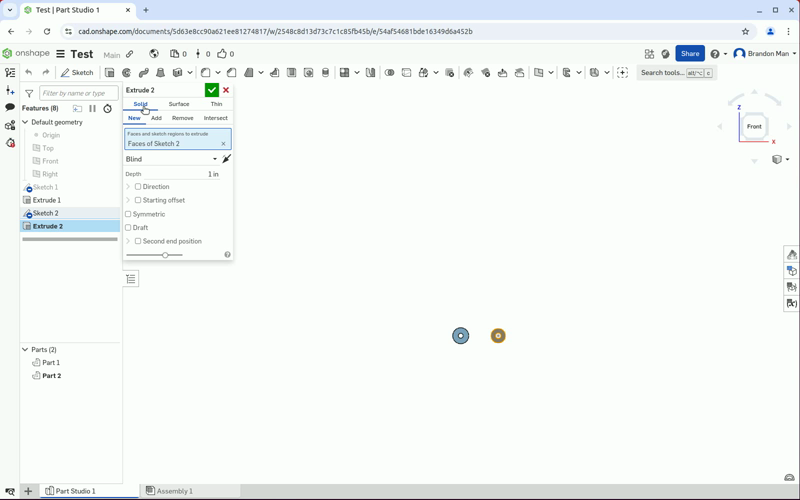
click(143, 106)
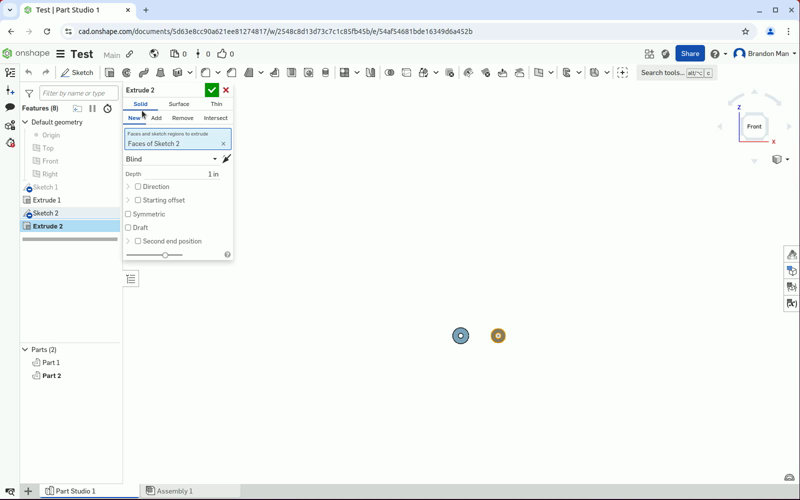
mouse_move(137, 120)
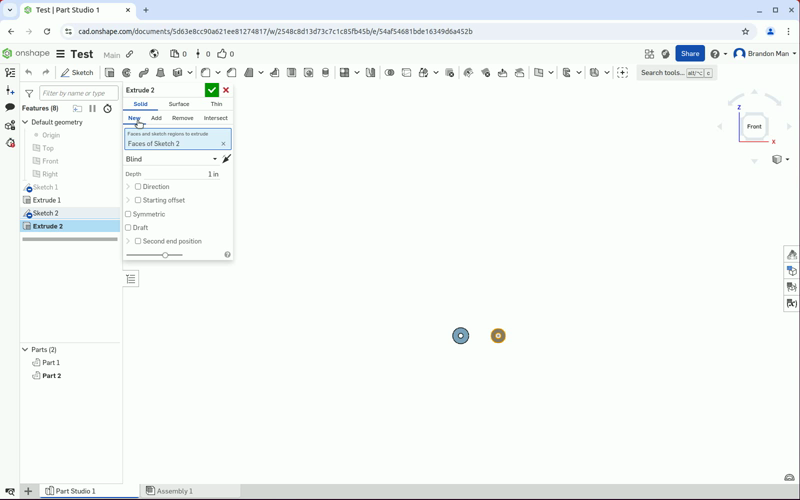
click(137, 120)
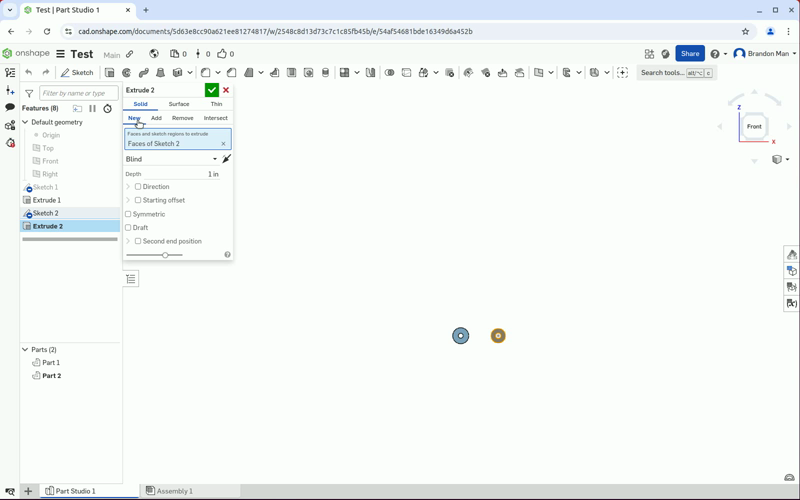
key(tab, 4)
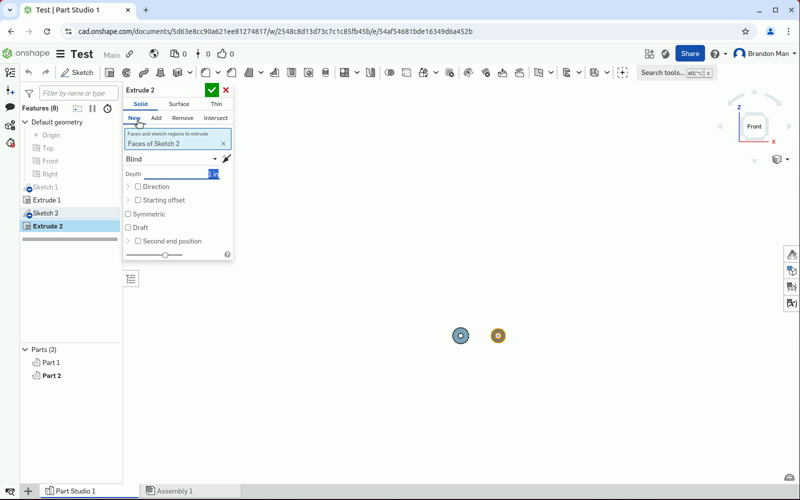
text(0.481)
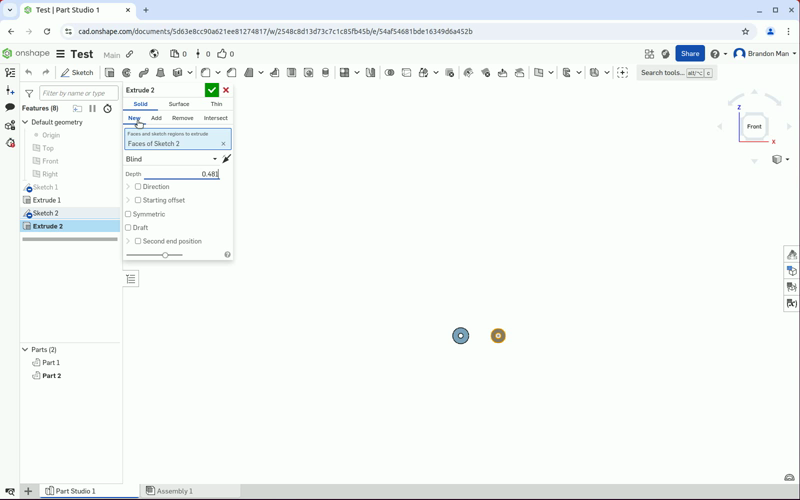
key(enter)
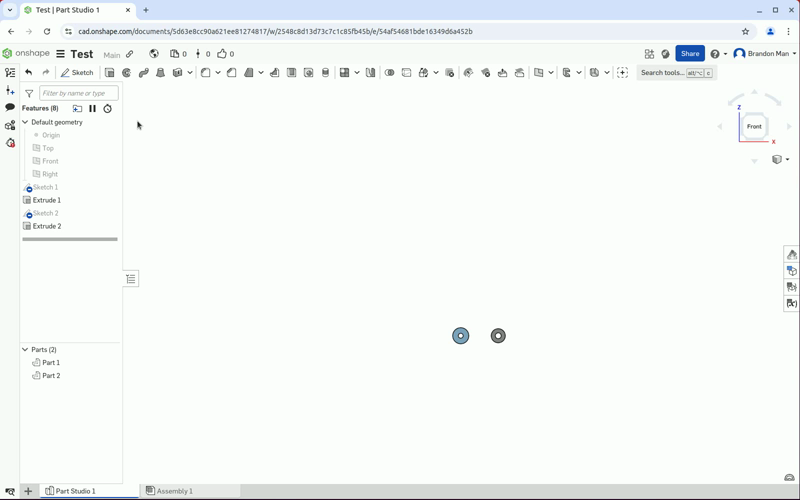
key(shift+h)
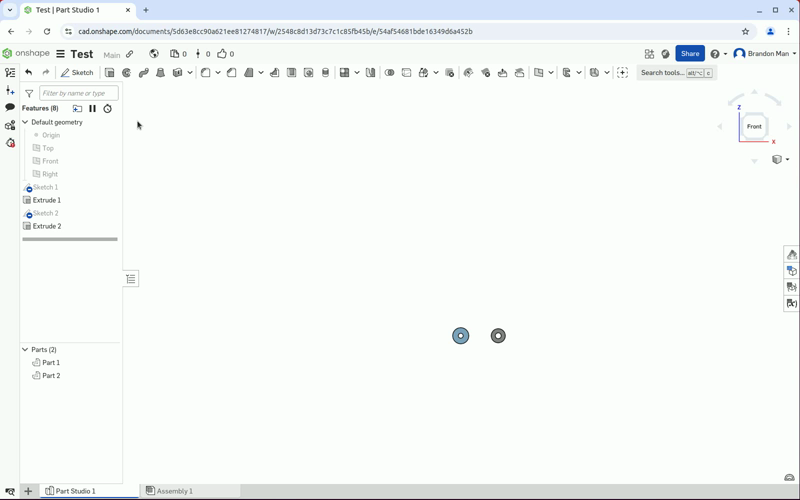
key(shift+h)
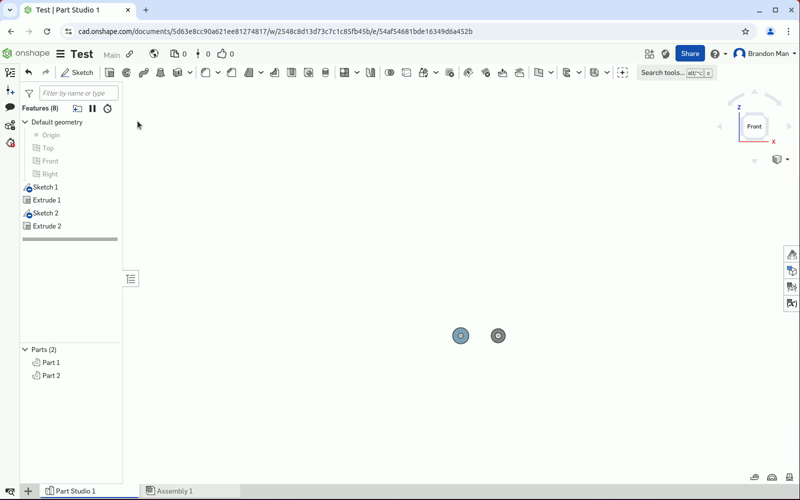
mouse_move(73, 189)
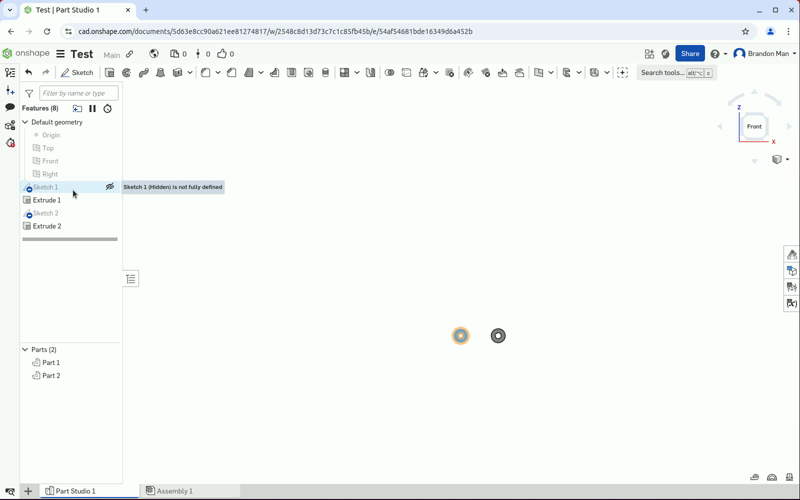
click(73, 189)
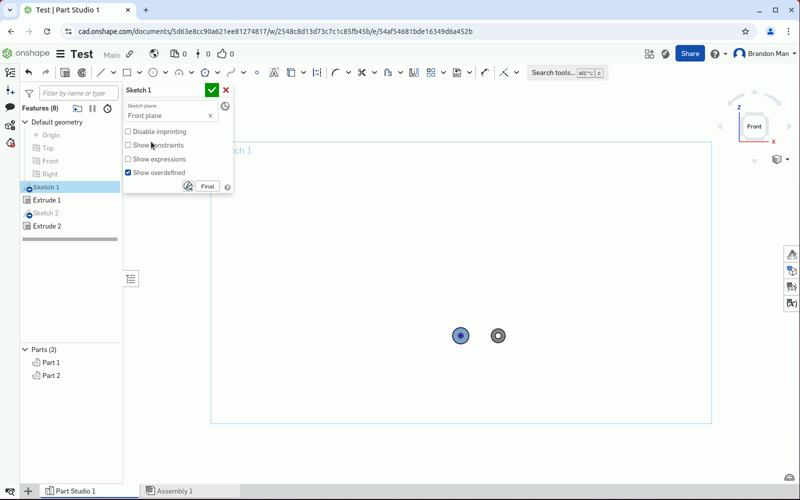
mouse_move(229, 92)
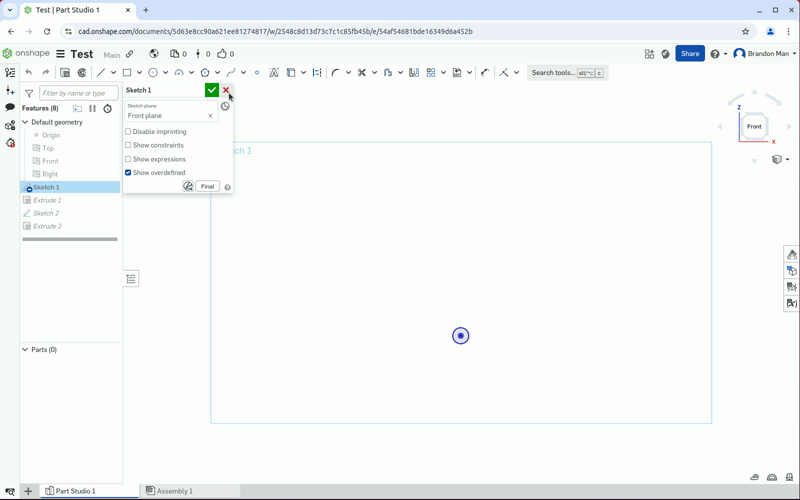
click(229, 92)
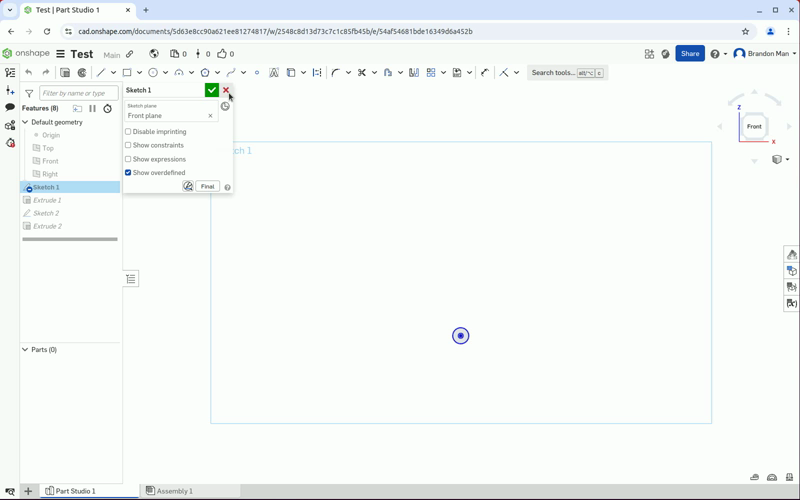
key(shift+s)
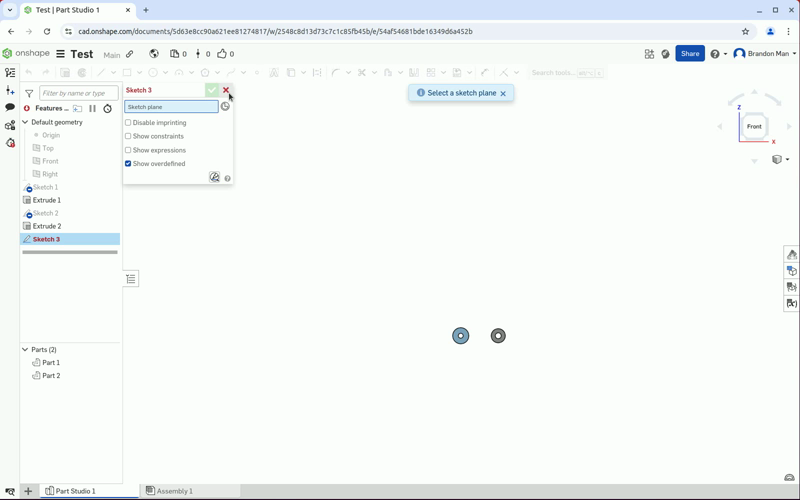
mouse_move(73, 163)
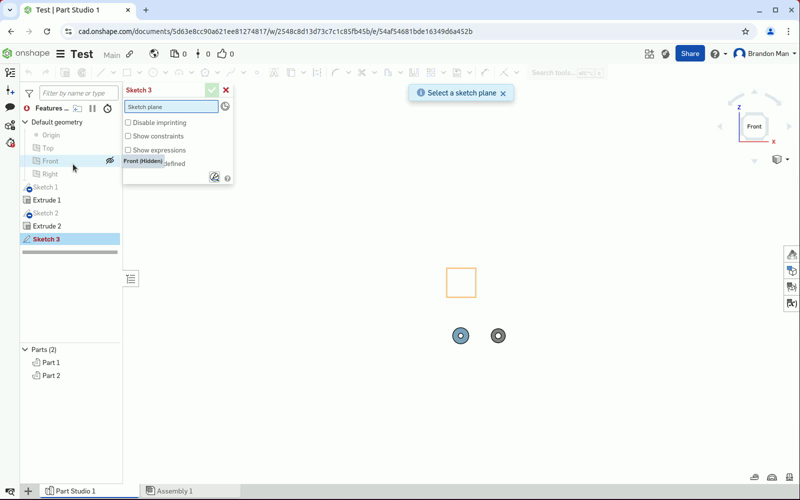
click(73, 163)
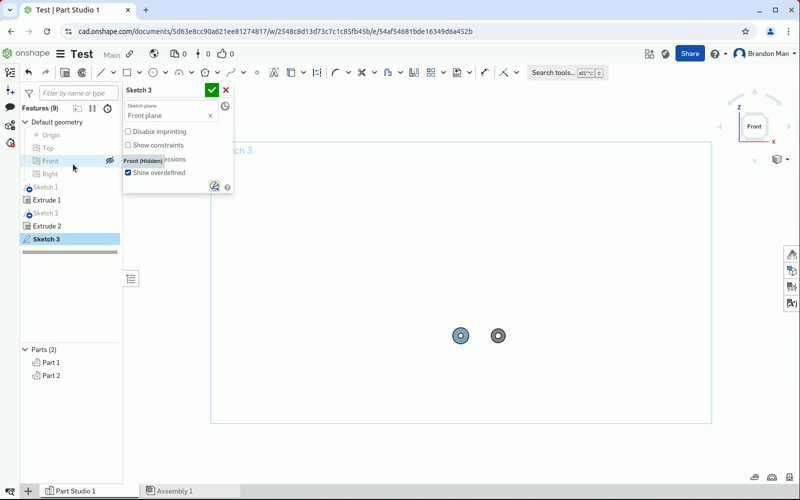
mouse_move(73, 352)
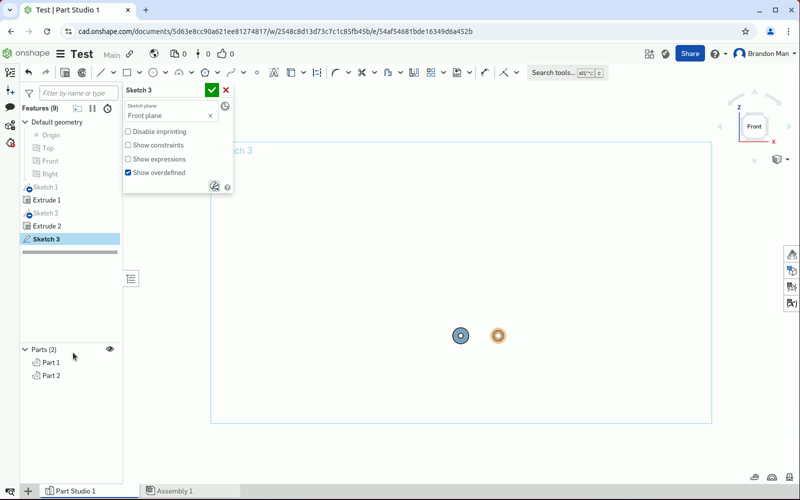
key(y)
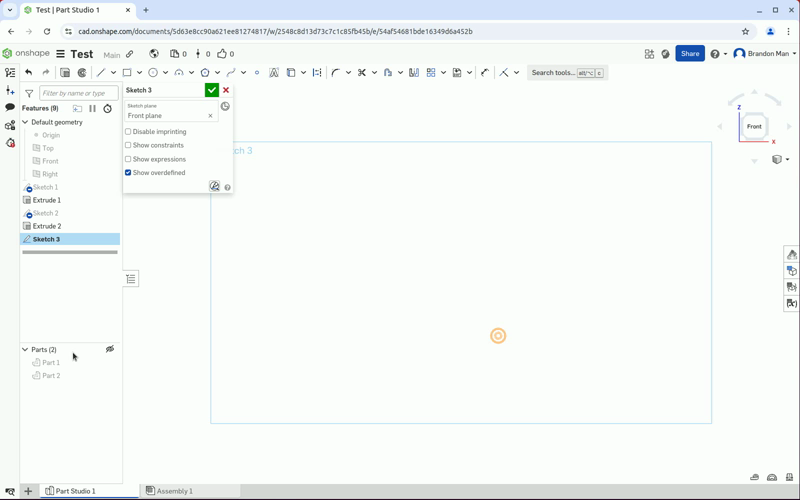
key(c)
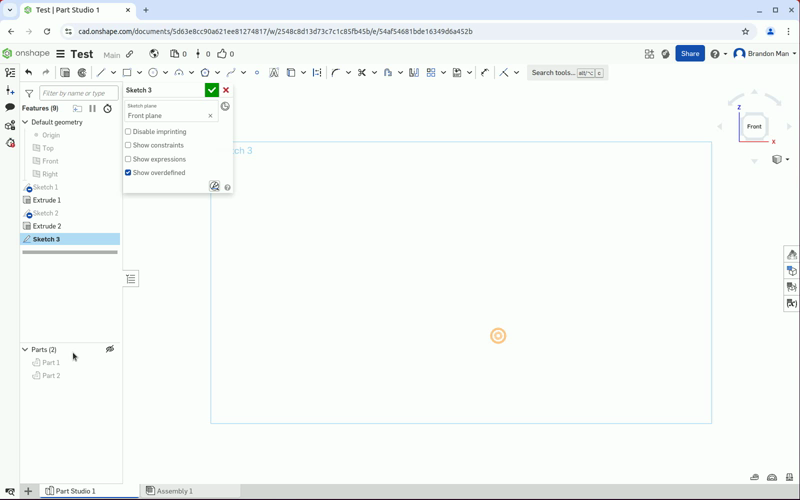
key_down(shift)
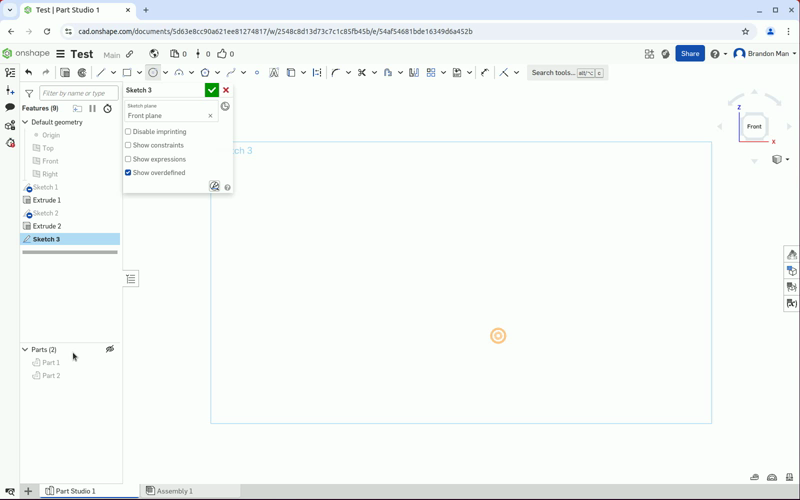
mouse_move(461, 282)
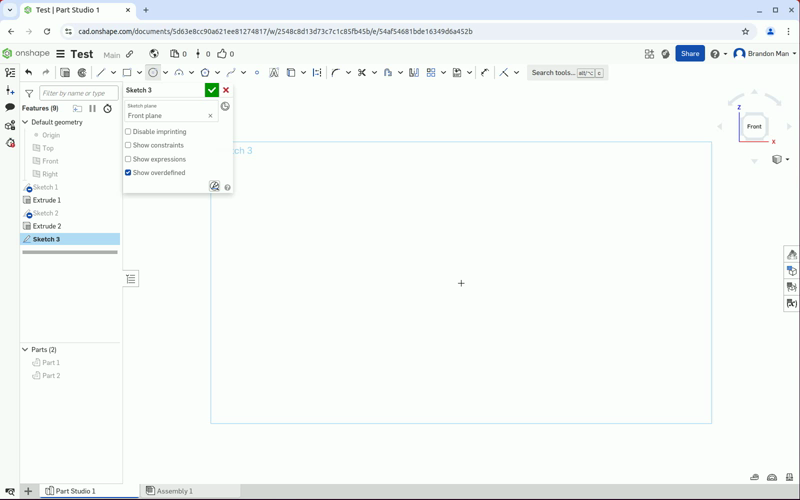
click(461, 282)
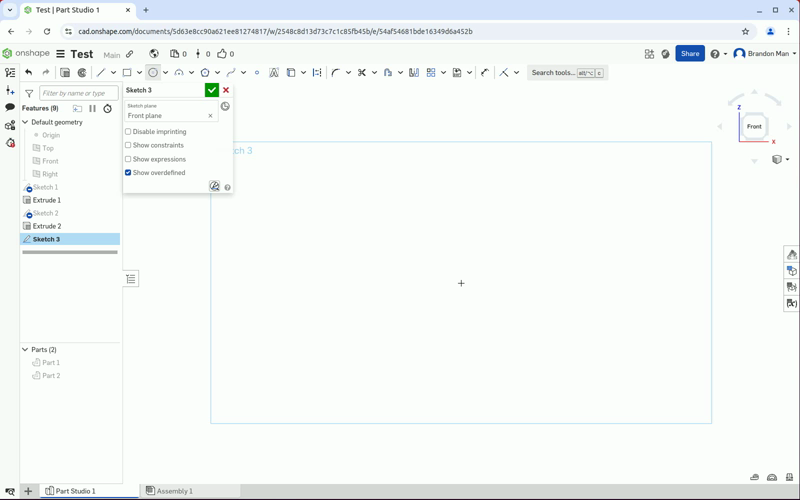
key_up(shift)
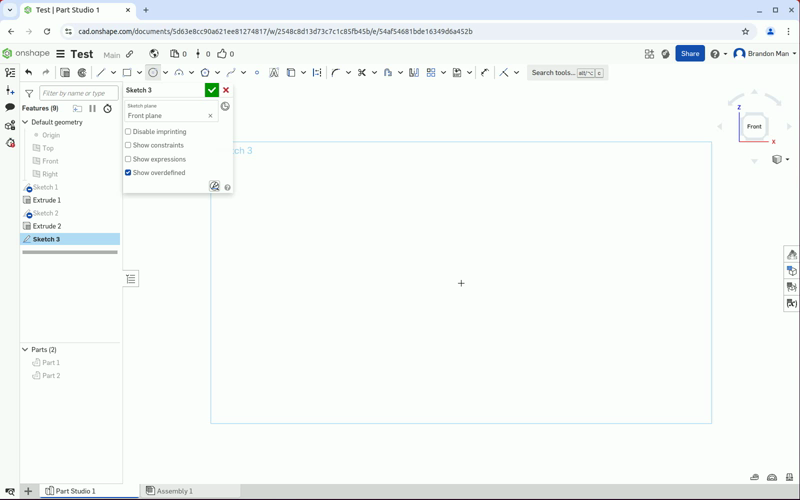
mouse_move(474, 282)
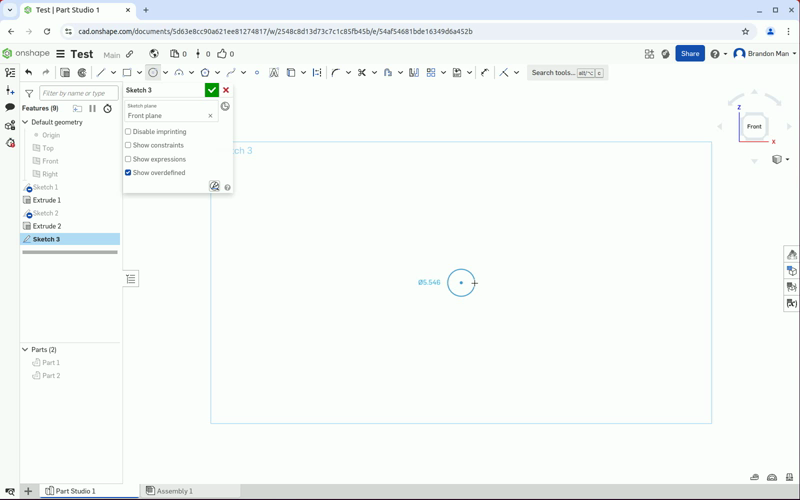
click(474, 282)
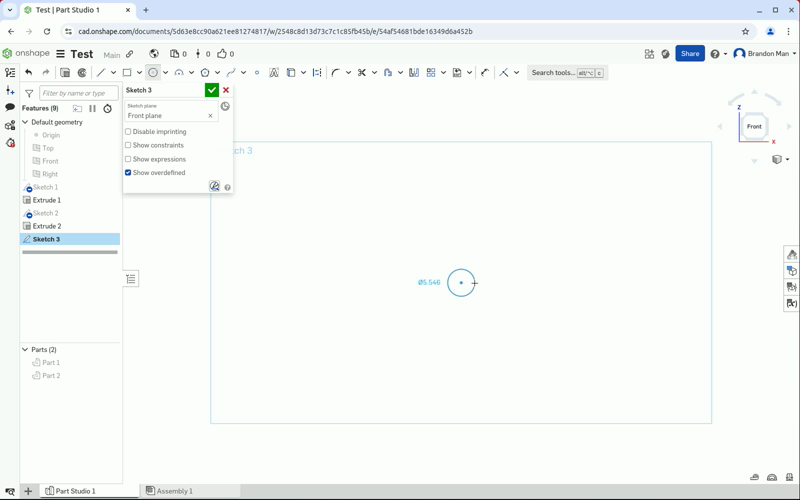
key(esc)
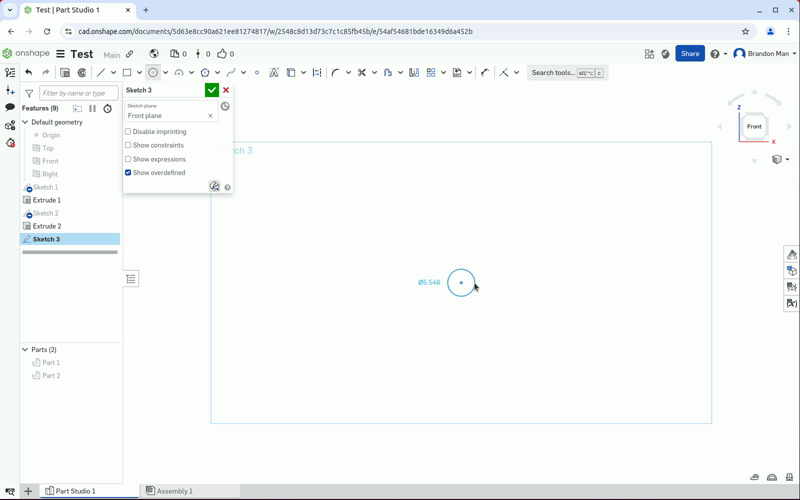
key(c)
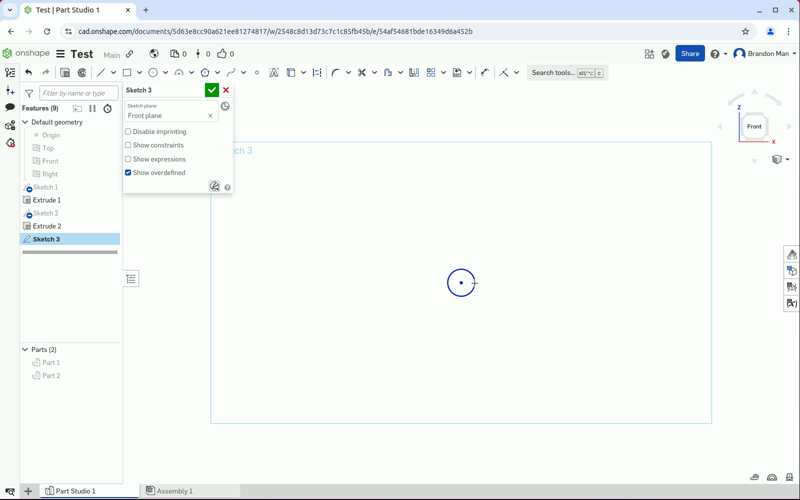
key_down(shift)
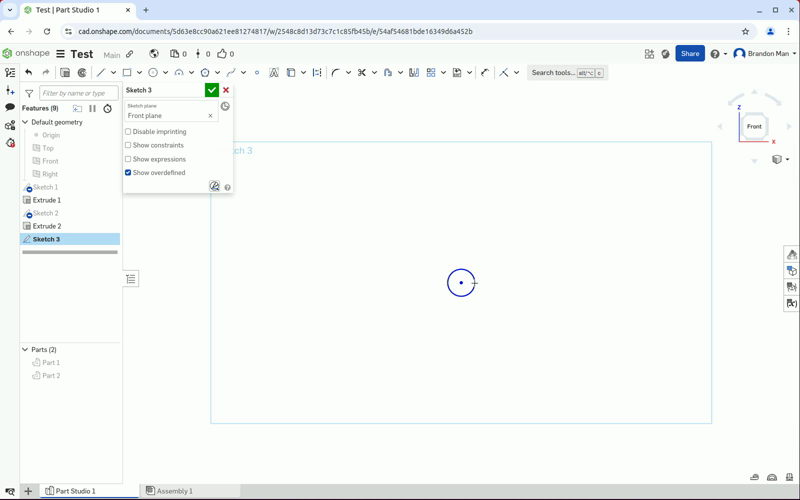
mouse_move(461, 282)
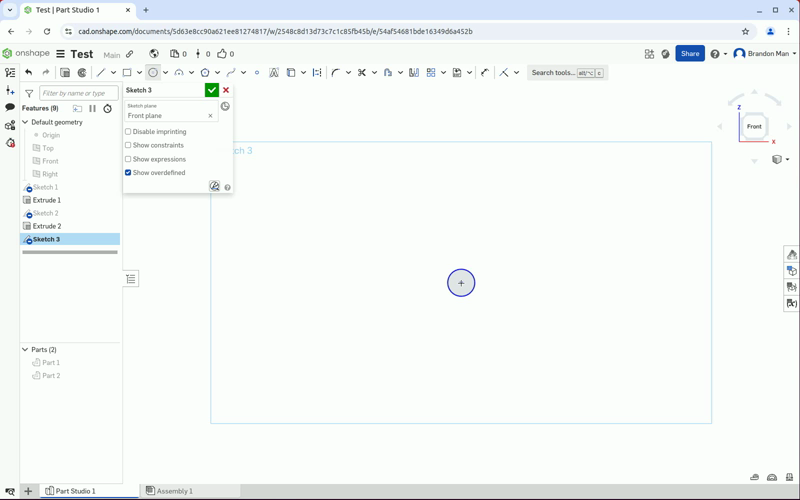
click(461, 282)
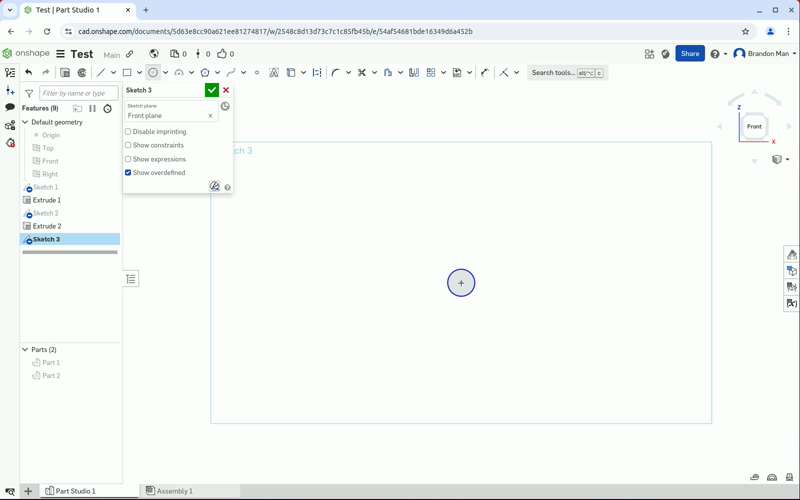
key_up(shift)
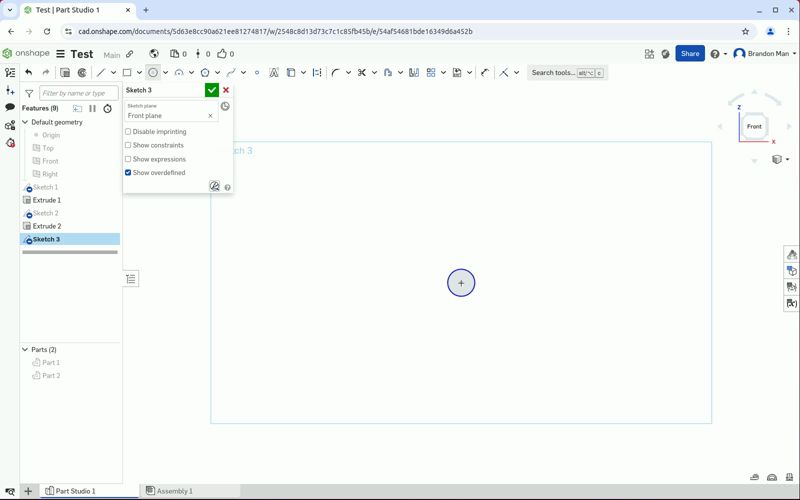
mouse_move(464, 282)
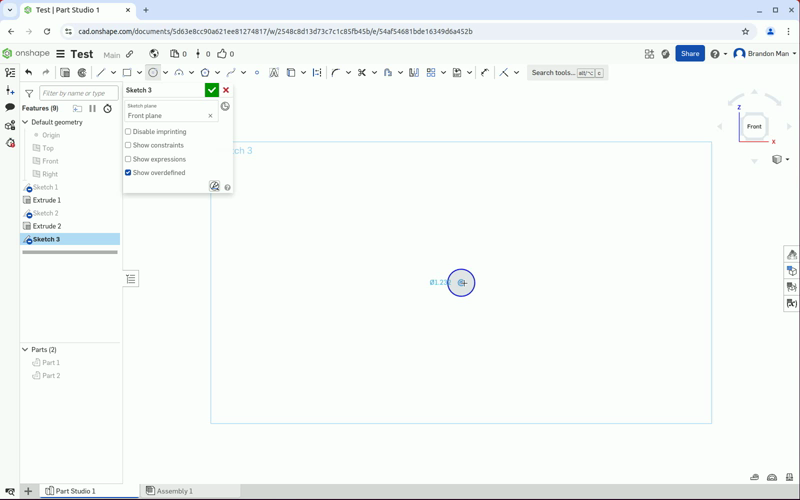
scroll(6)
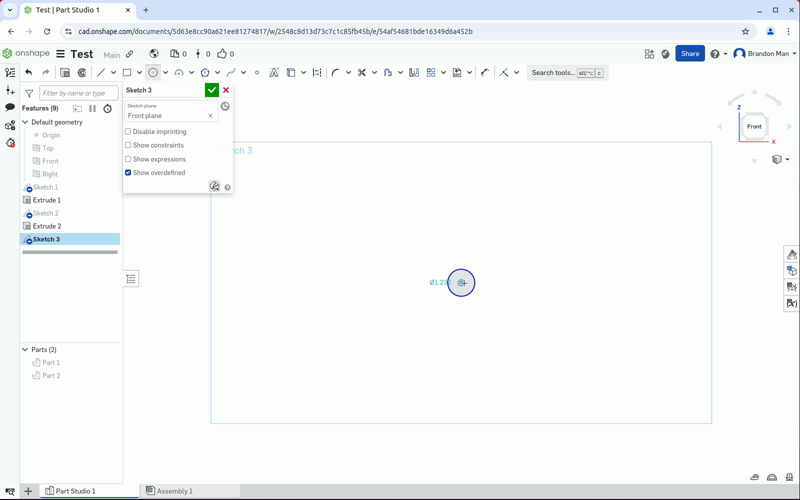
scroll(6)
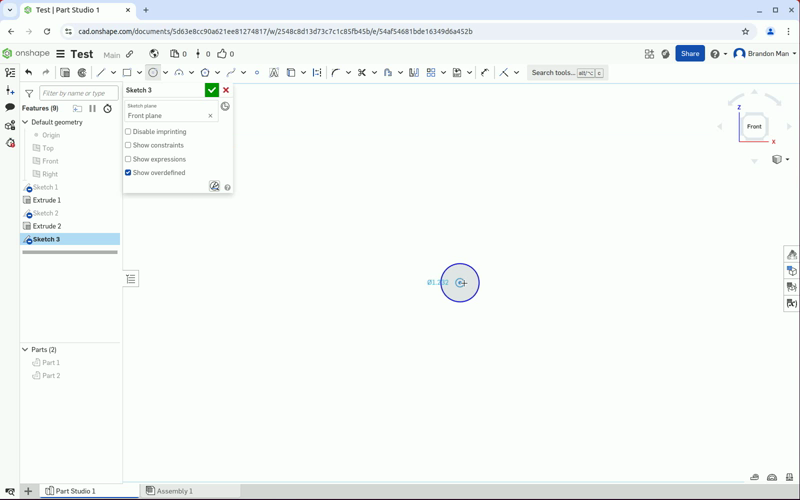
scroll(6)
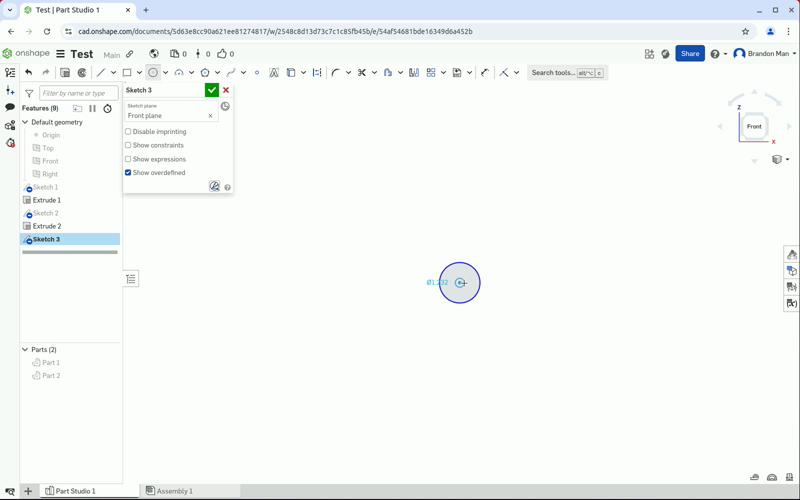
scroll(6)
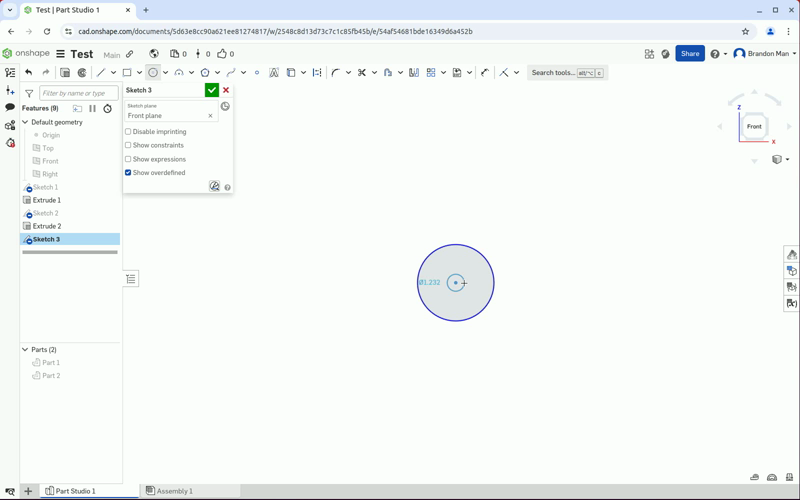
scroll(6)
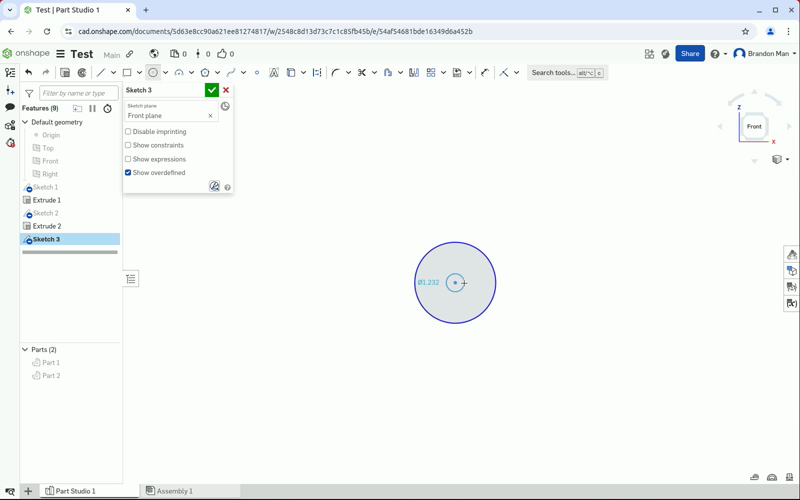
scroll(6)
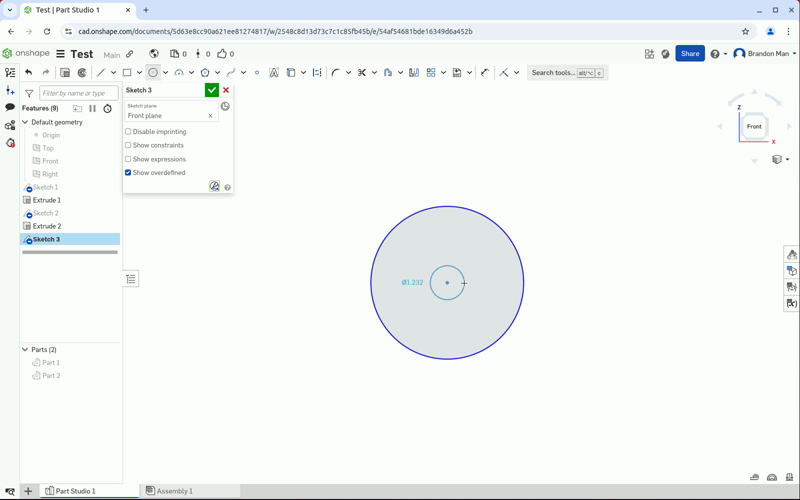
scroll(6)
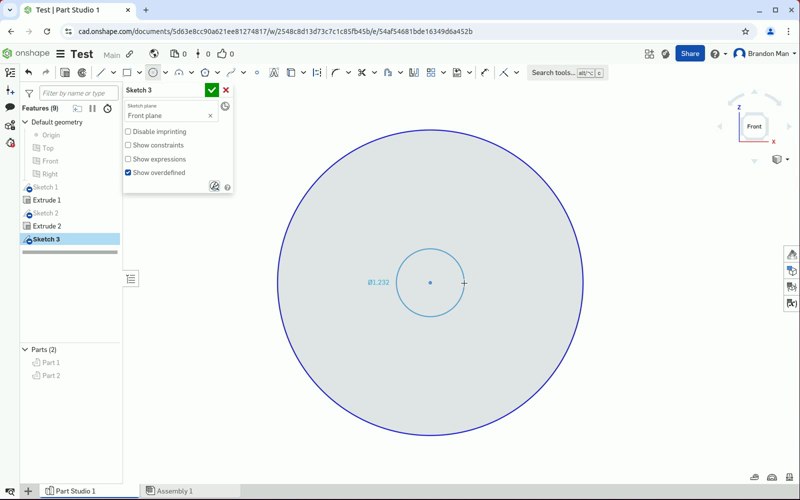
click(464, 282)
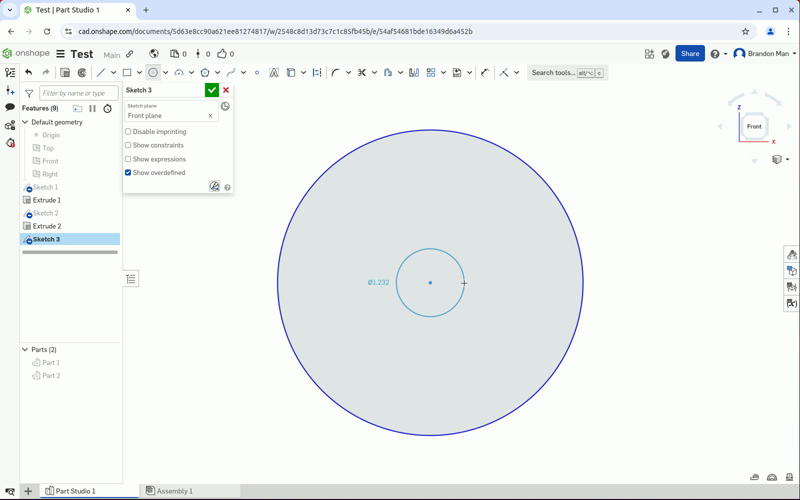
scroll(-6)
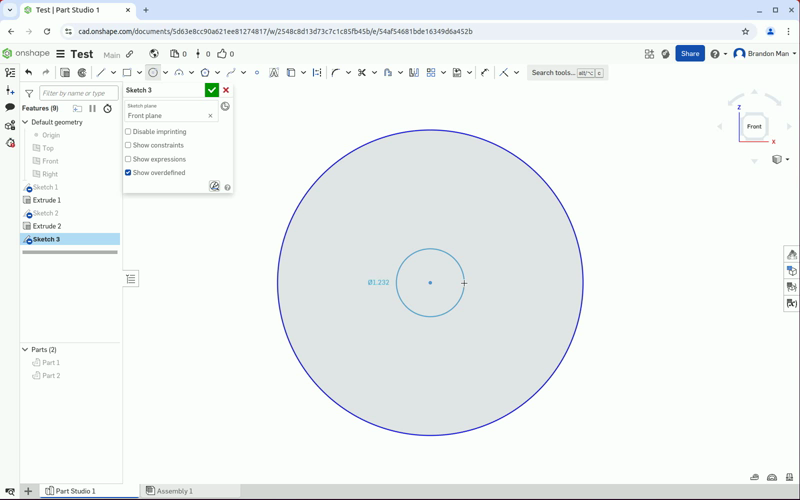
scroll(-6)
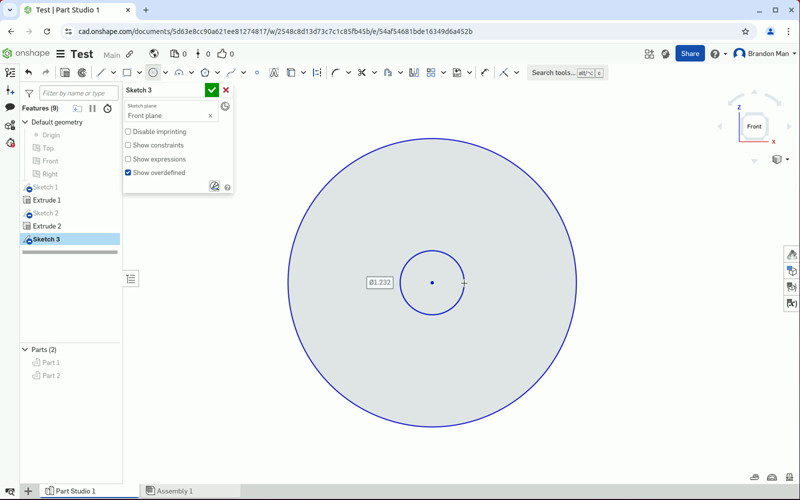
scroll(-6)
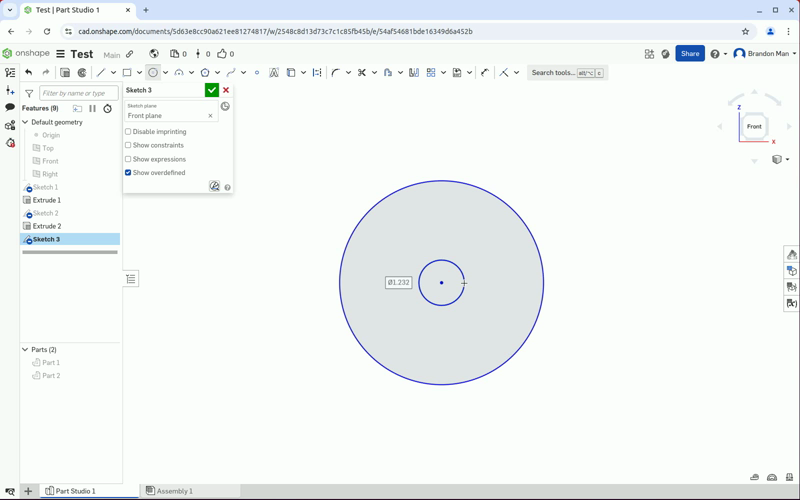
scroll(-6)
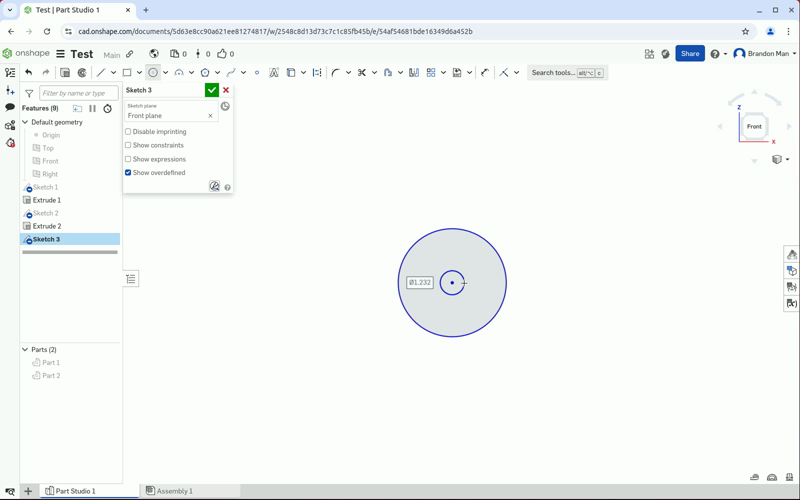
scroll(-6)
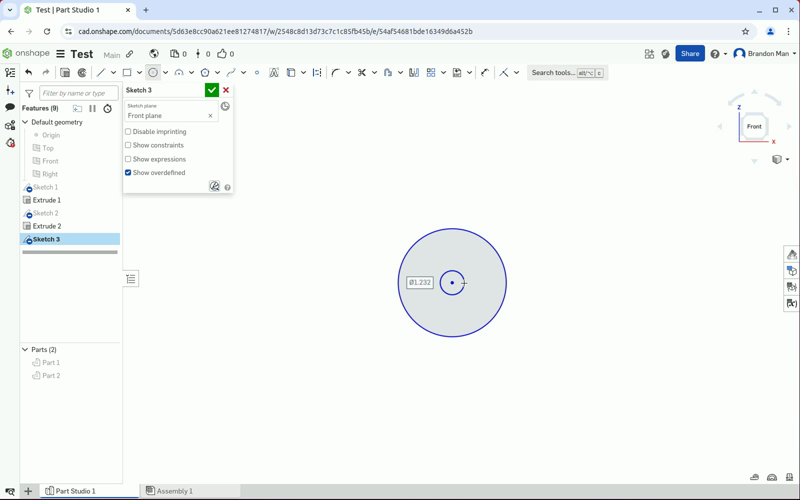
scroll(-6)
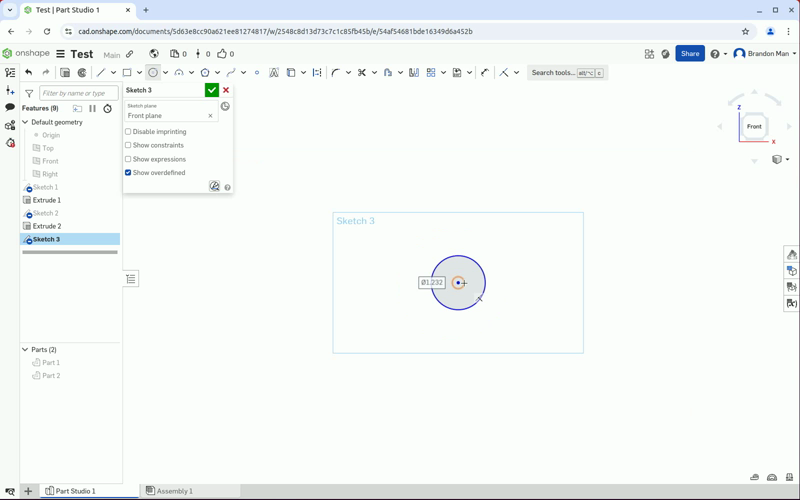
scroll(-6)
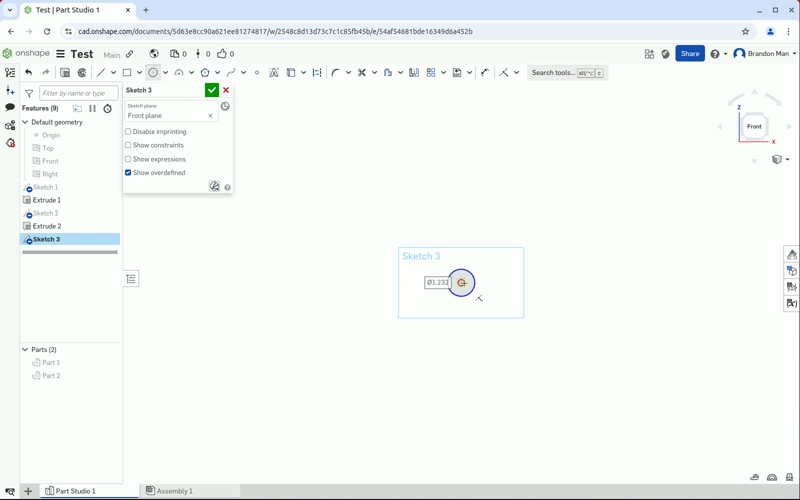
key(esc)
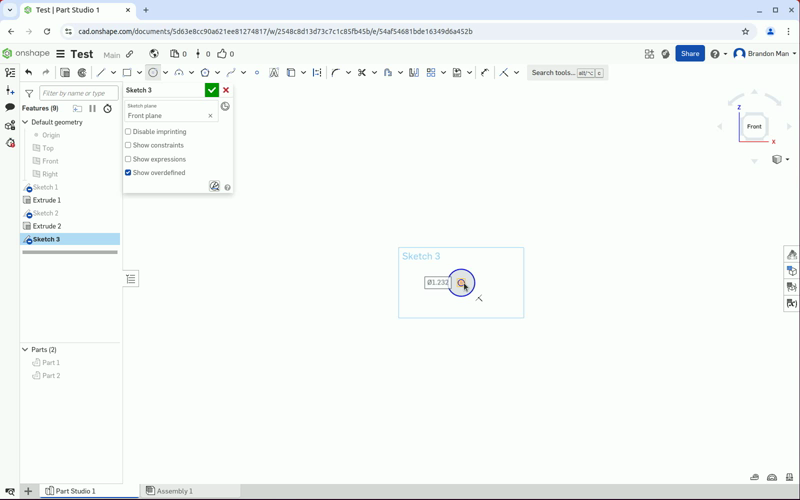
mouse_move(449, 285)
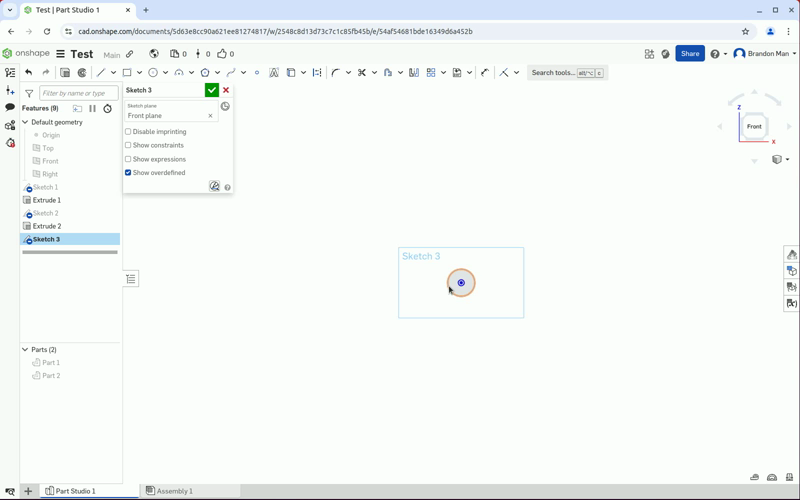
scroll(6)
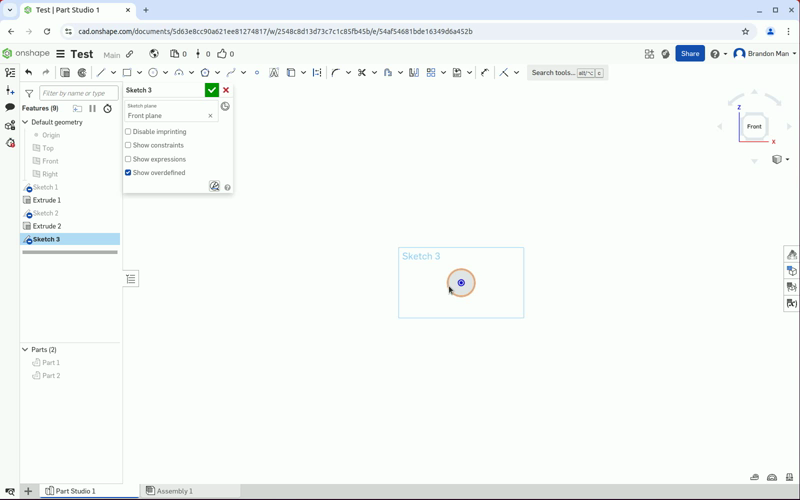
scroll(6)
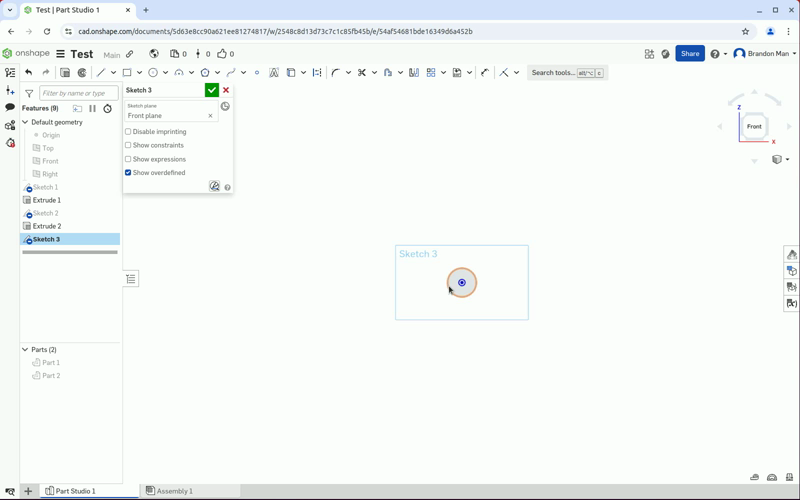
scroll(6)
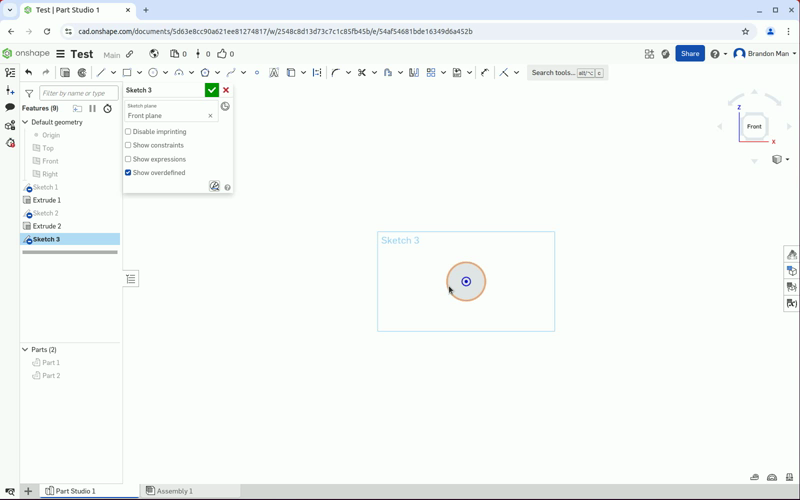
scroll(6)
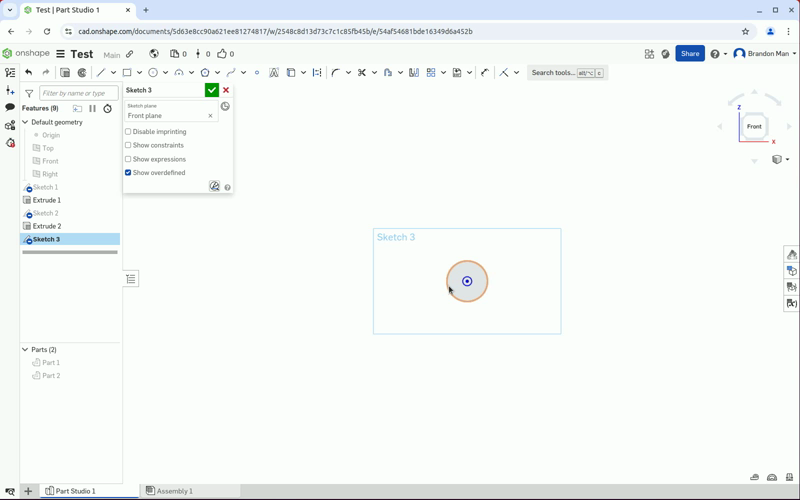
scroll(6)
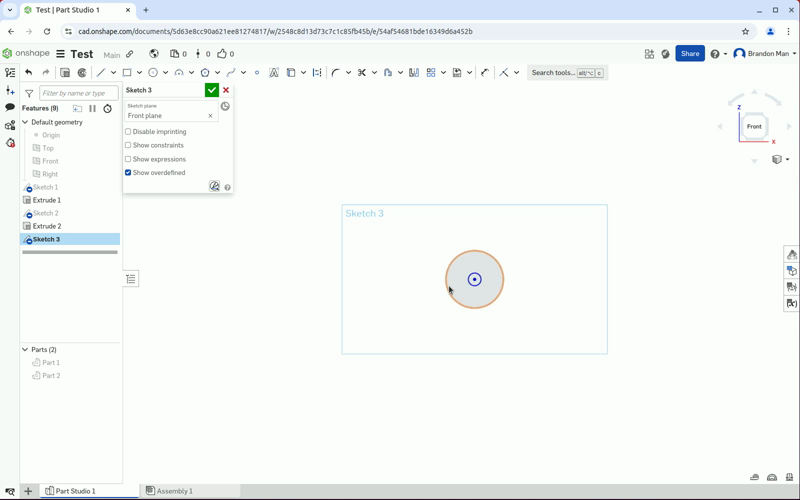
scroll(6)
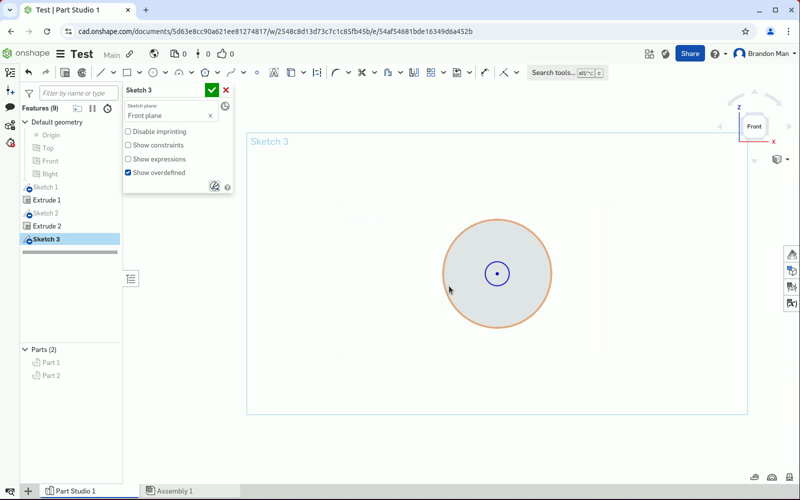
scroll(6)
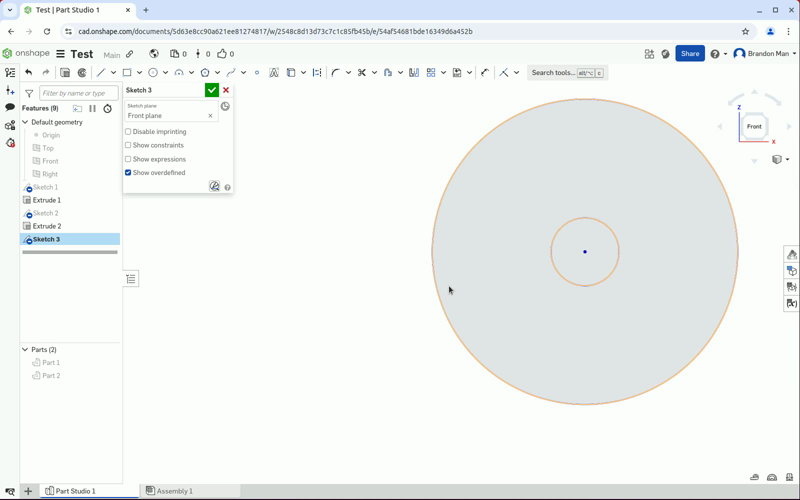
click(449, 285)
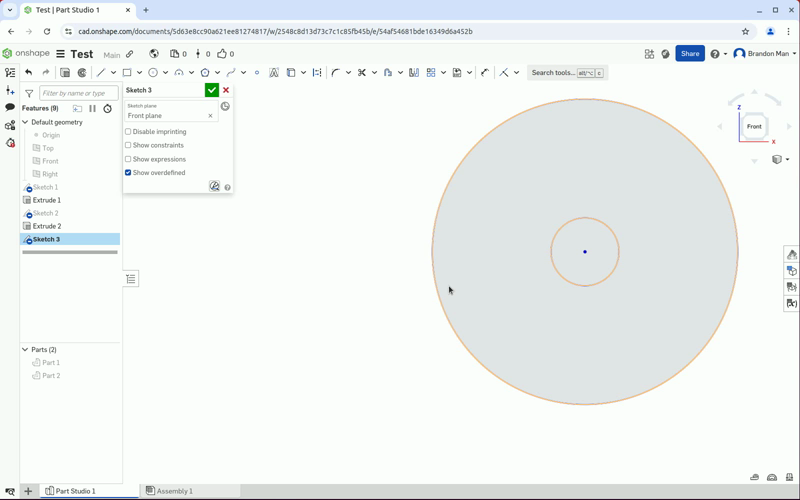
scroll(-6)
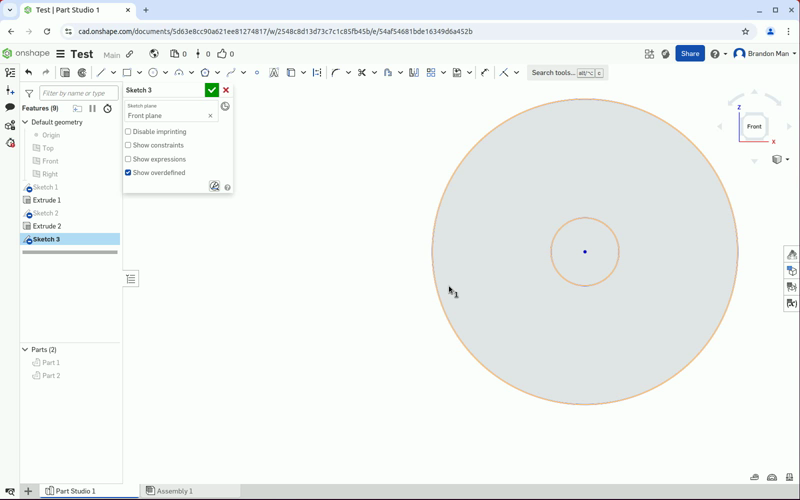
scroll(-6)
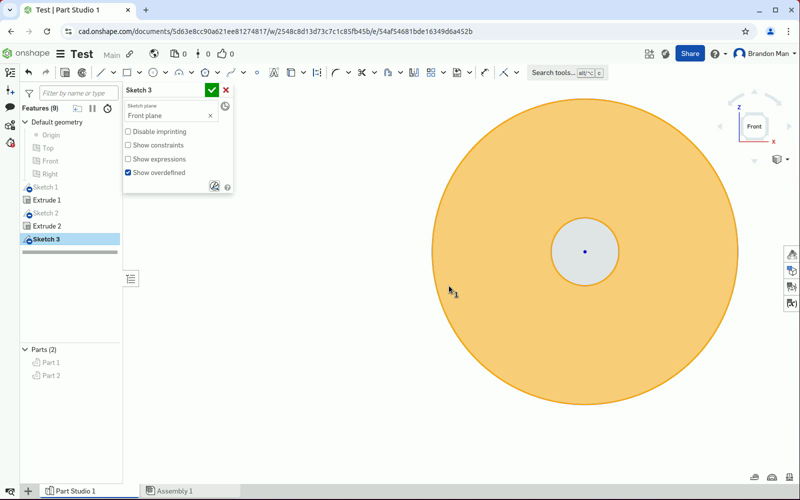
scroll(-6)
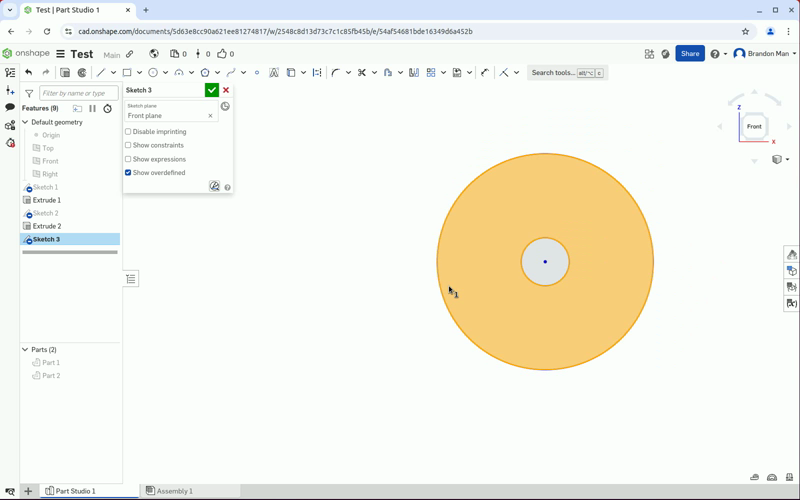
scroll(-6)
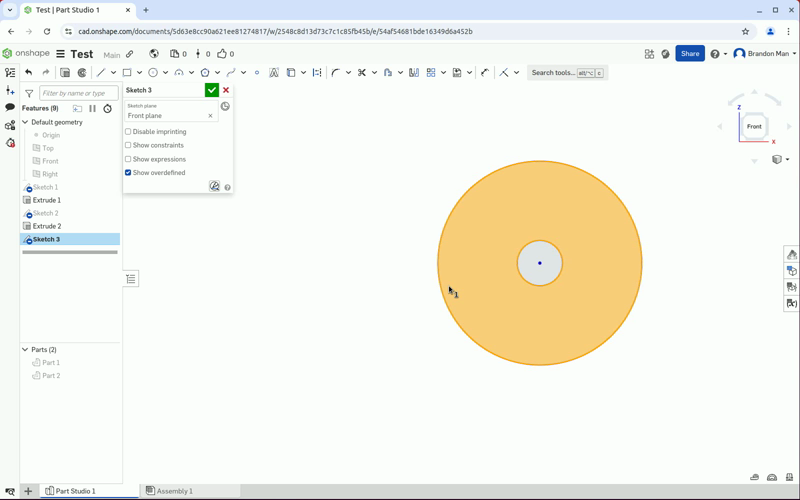
scroll(-6)
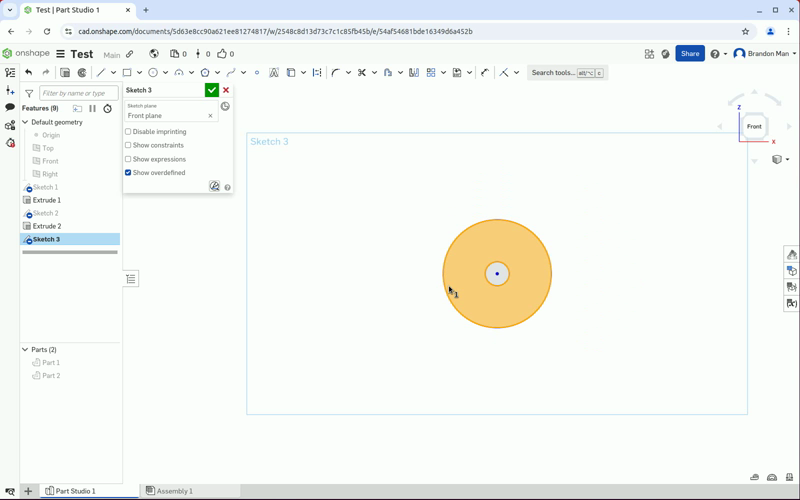
scroll(-6)
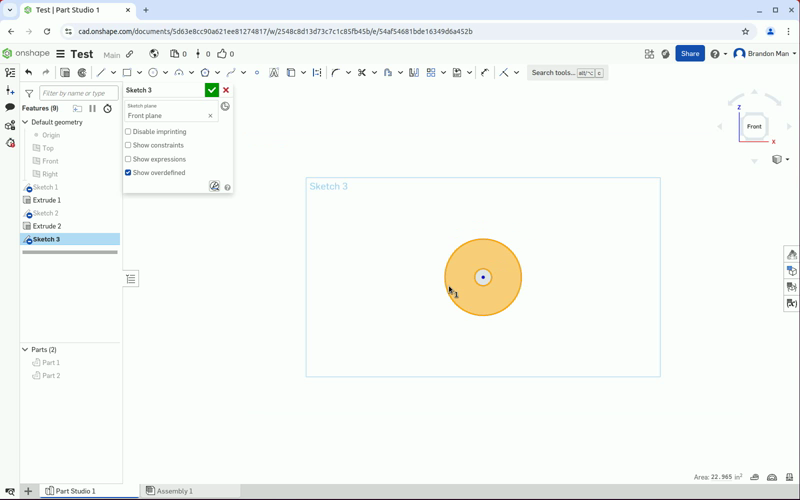
scroll(-6)
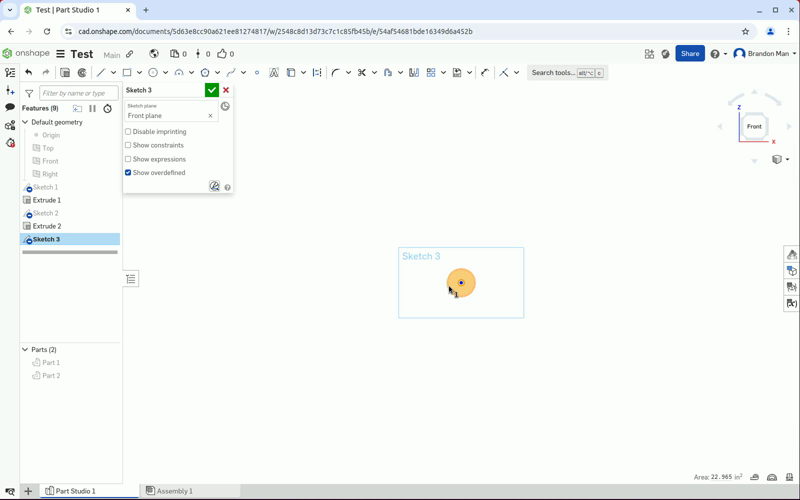
mouse_move(73, 352)
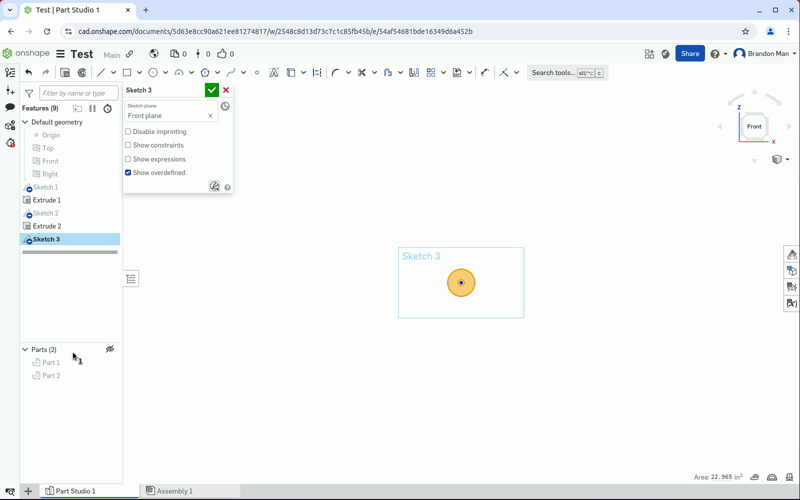
key(shift+y)
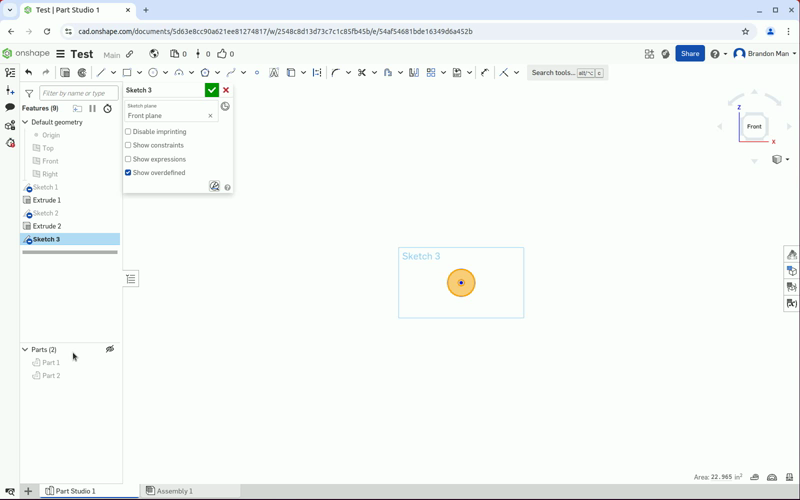
key(shift+e)
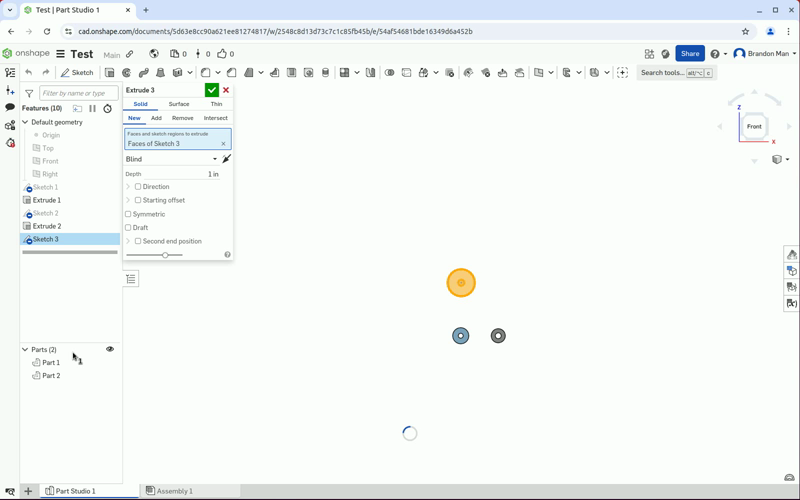
mouse_move(143, 106)
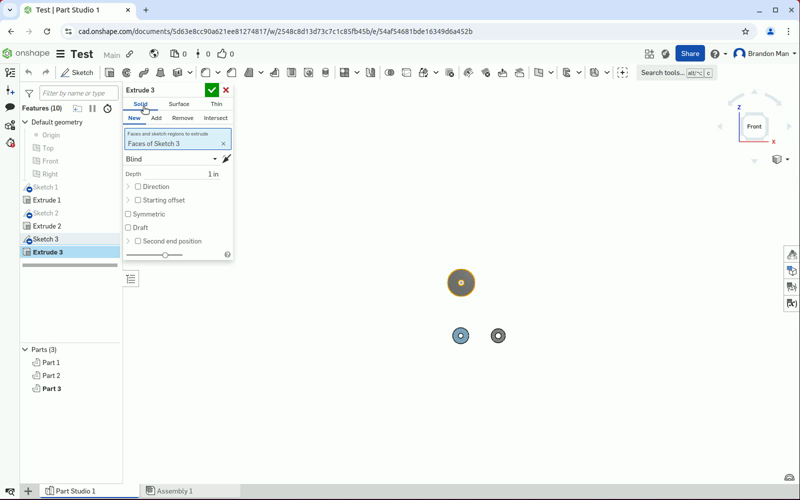
click(143, 106)
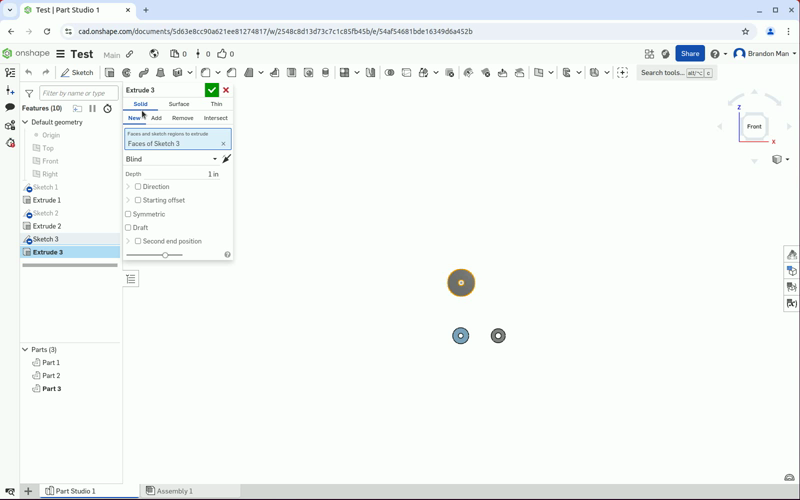
mouse_move(137, 120)
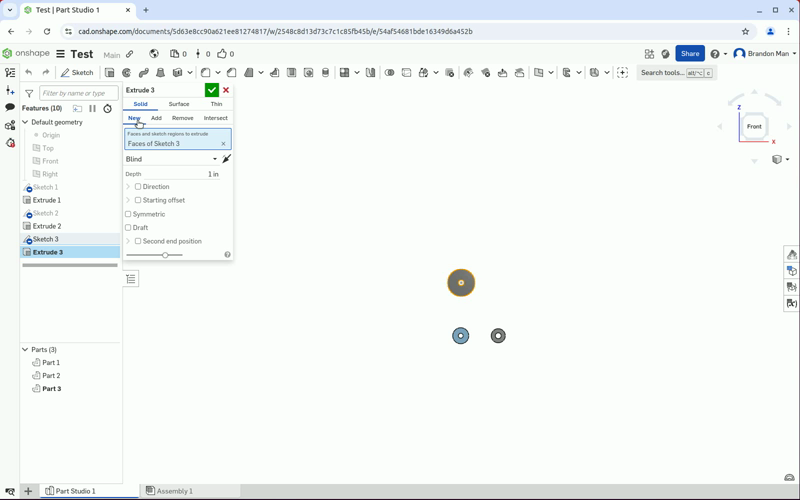
click(137, 120)
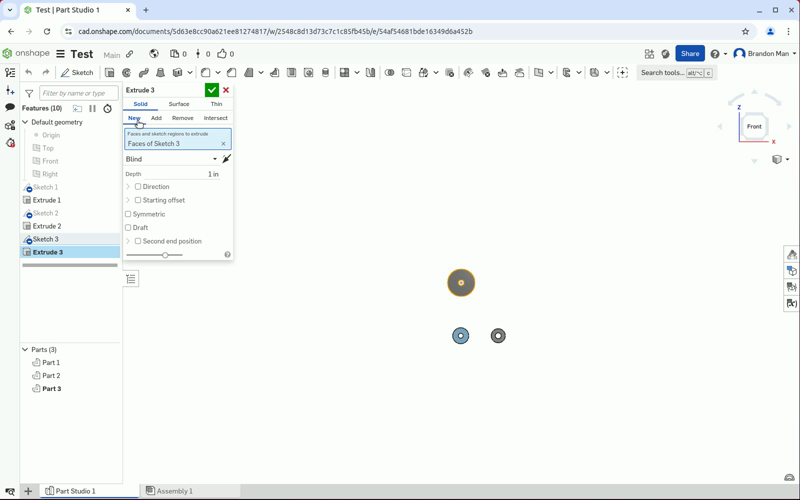
key(tab, 4)
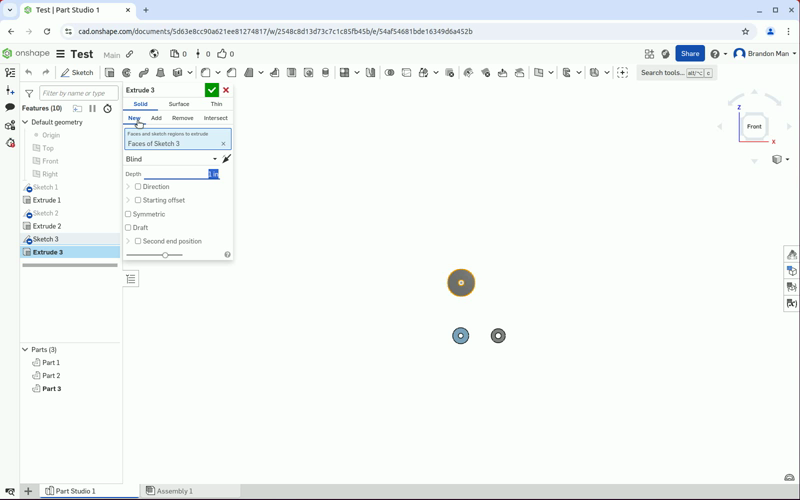
text(0.481)
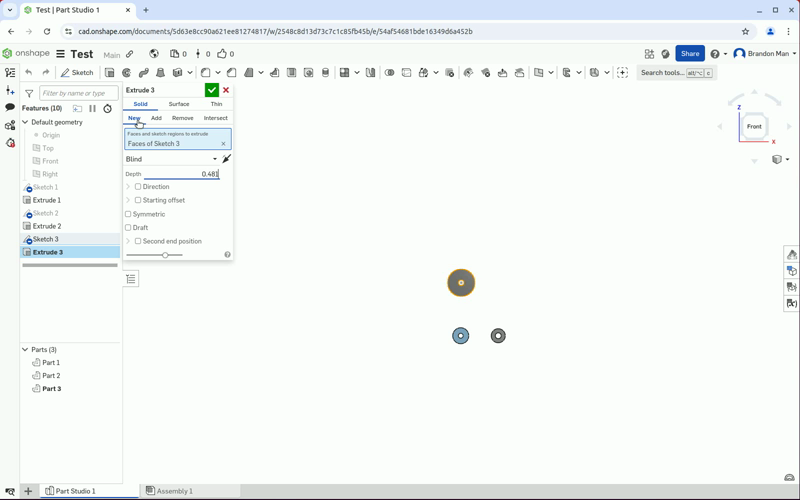
key(enter)
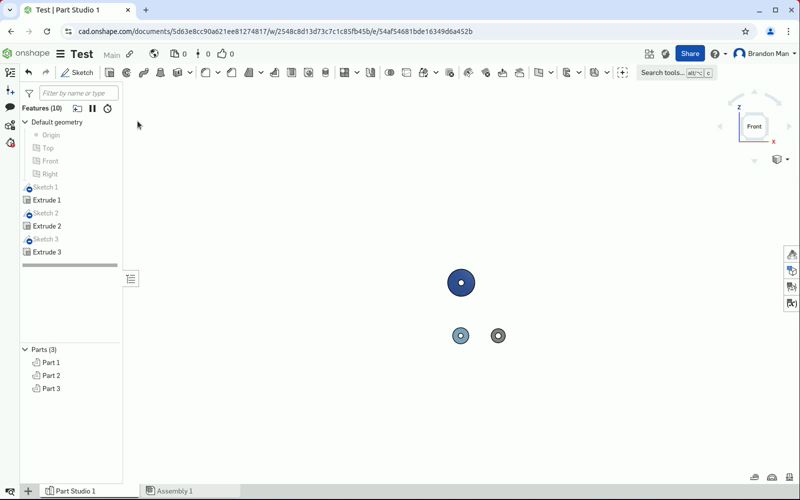
key(shift+h)
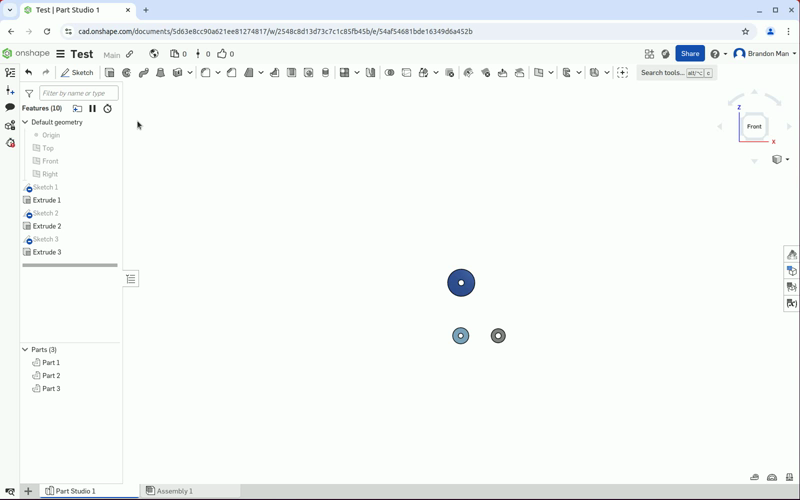
key(shift+h)
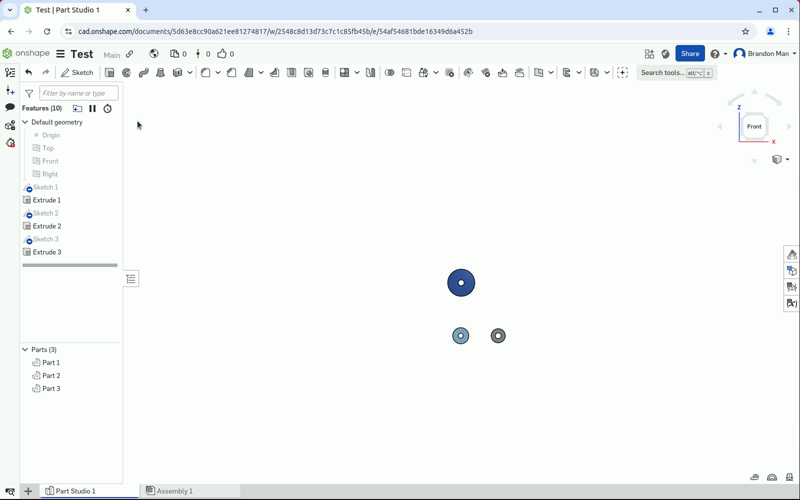
mouse_move(73, 189)
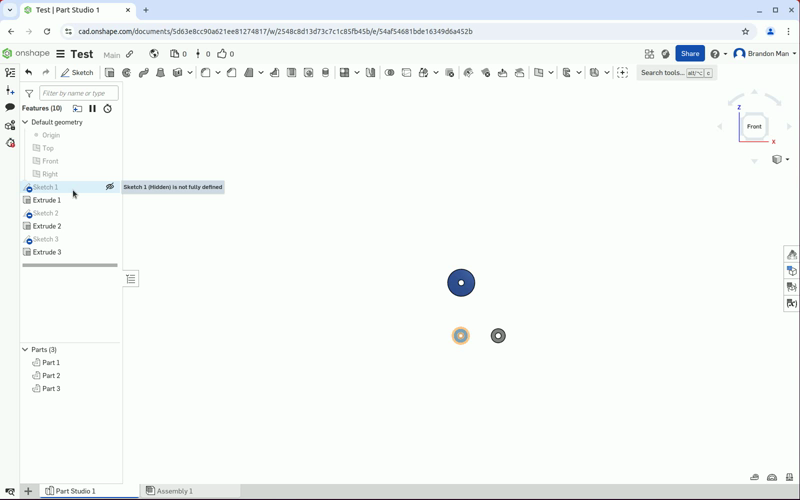
click(73, 189)
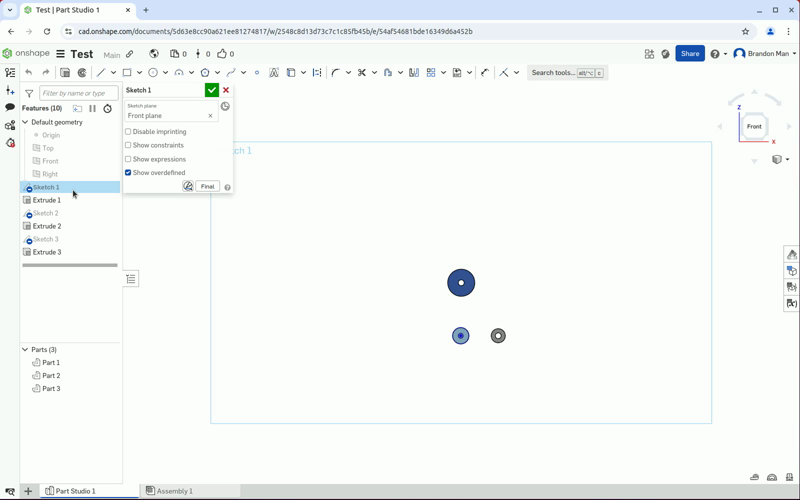
mouse_move(229, 92)
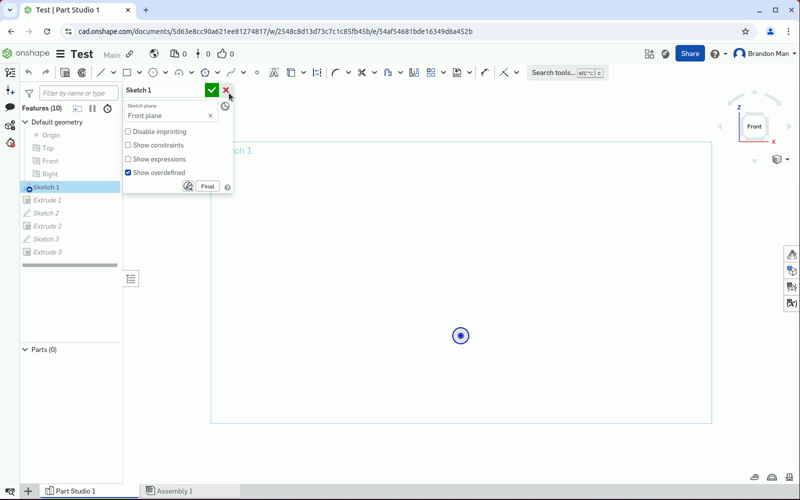
click(229, 92)
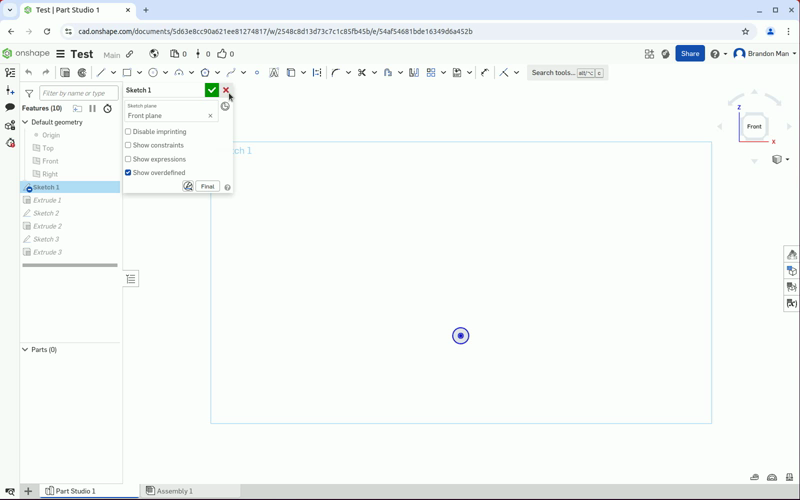
key(shift+s)
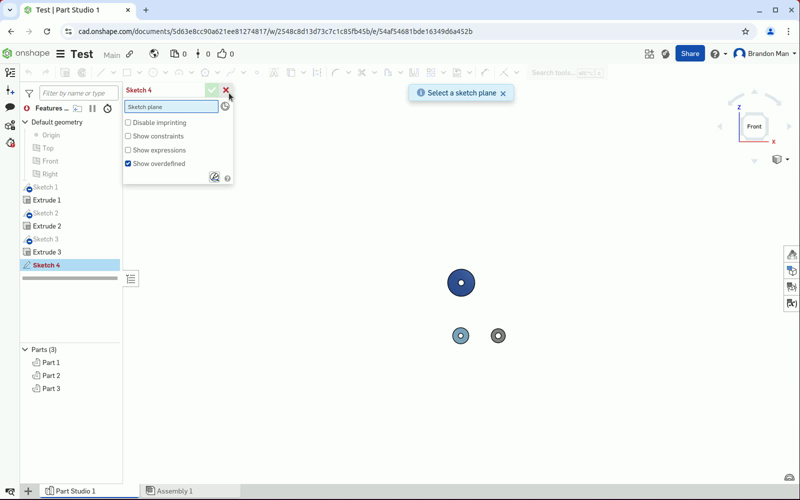
mouse_move(73, 163)
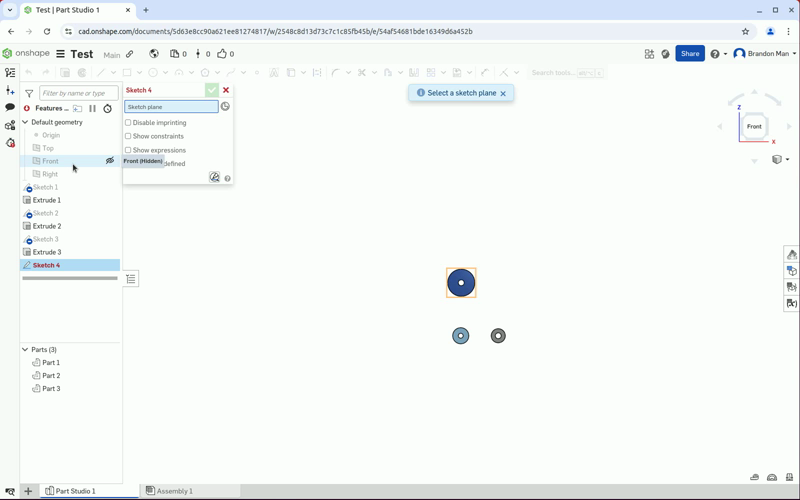
click(73, 163)
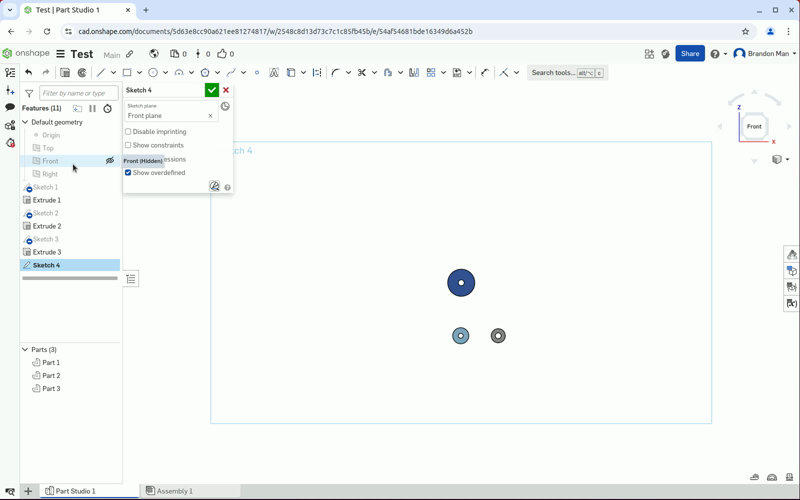
mouse_move(73, 352)
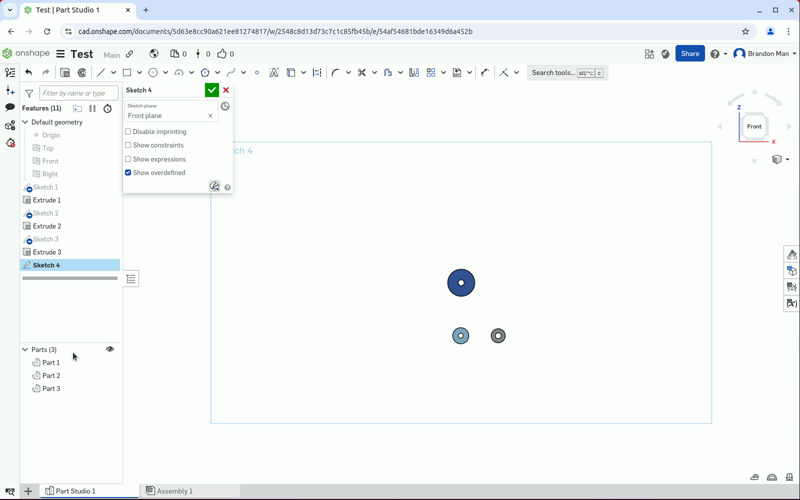
key(y)
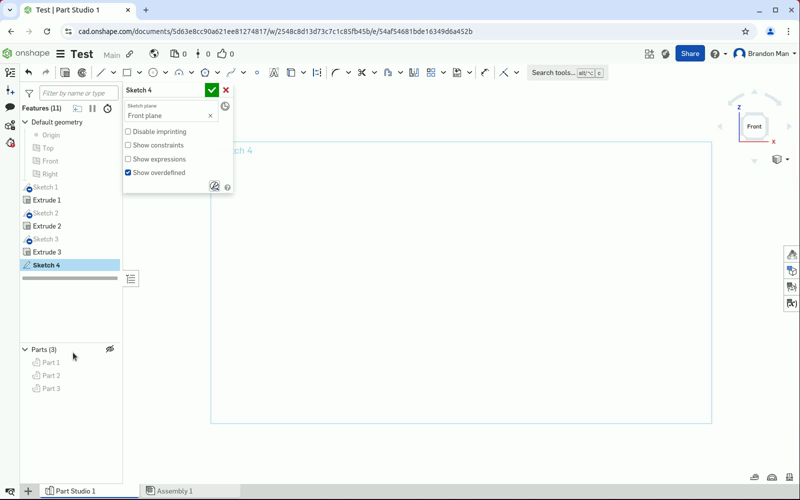
key(l)
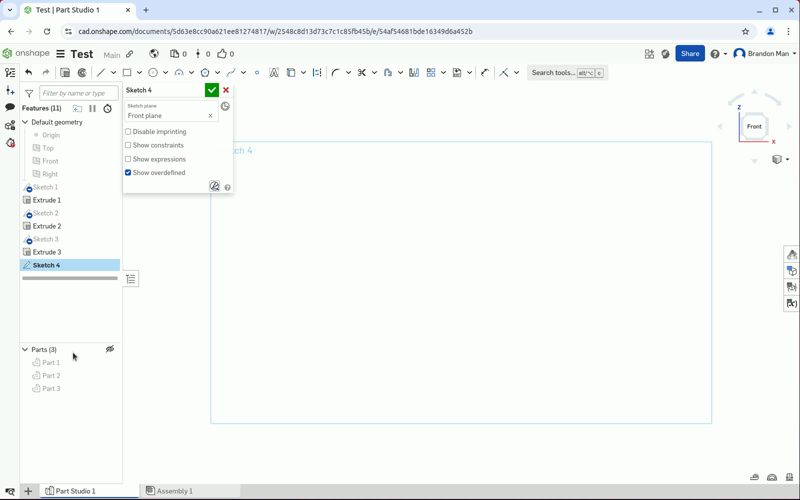
key_down(shift)
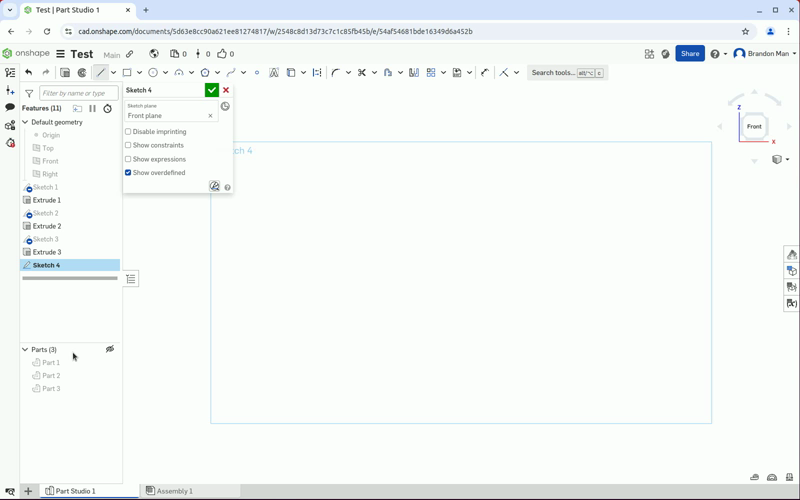
mouse_move(447, 284)
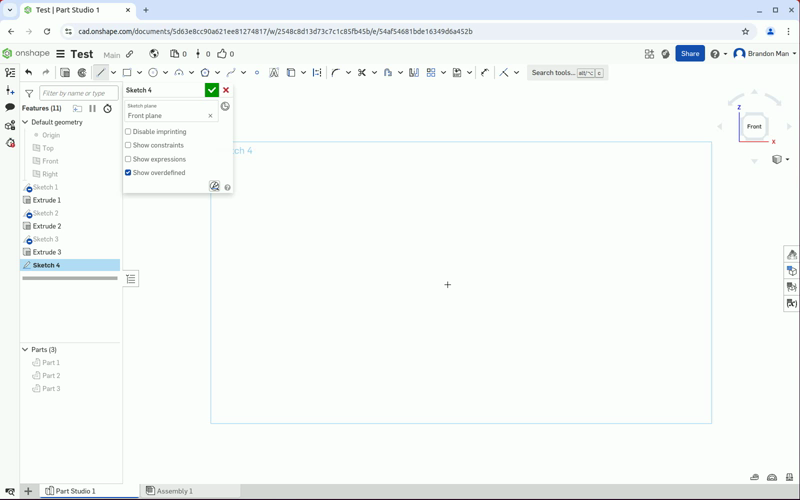
click(447, 284)
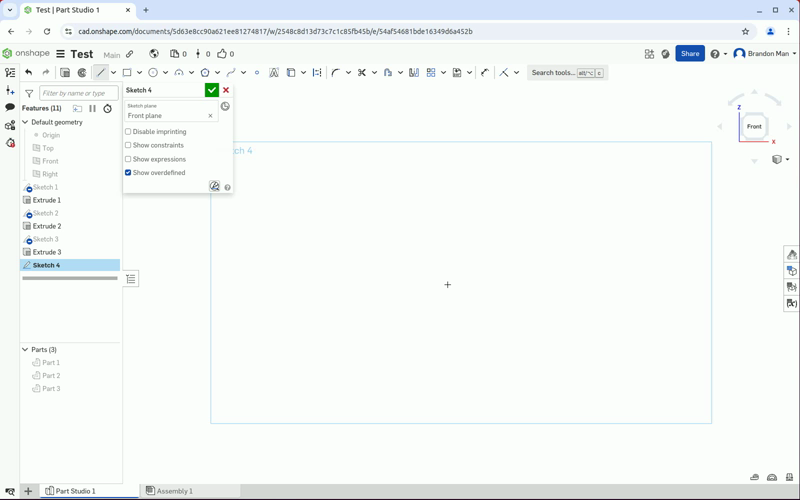
key_up(shift)
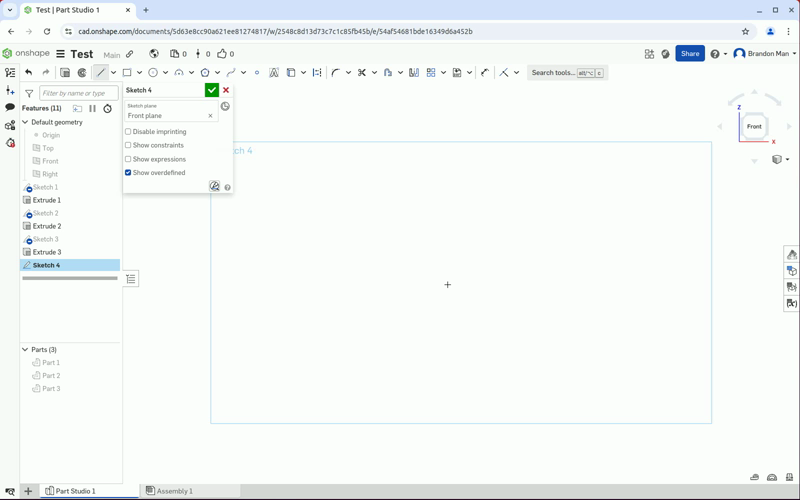
key_down(shift)
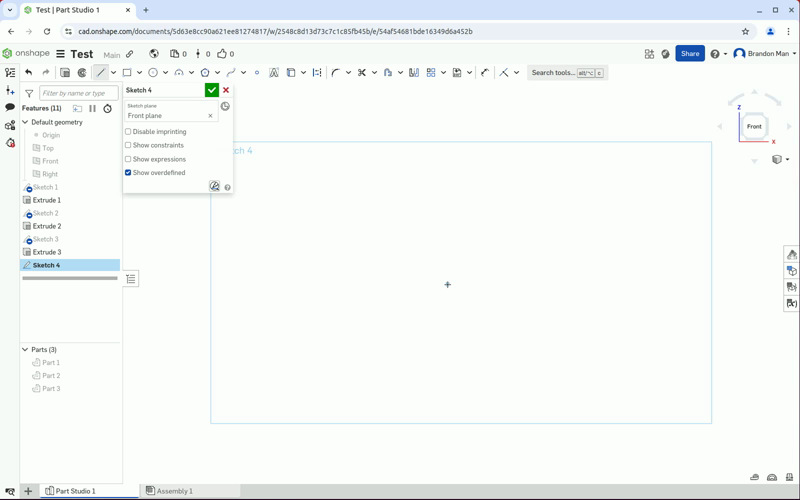
mouse_move(477, 284)
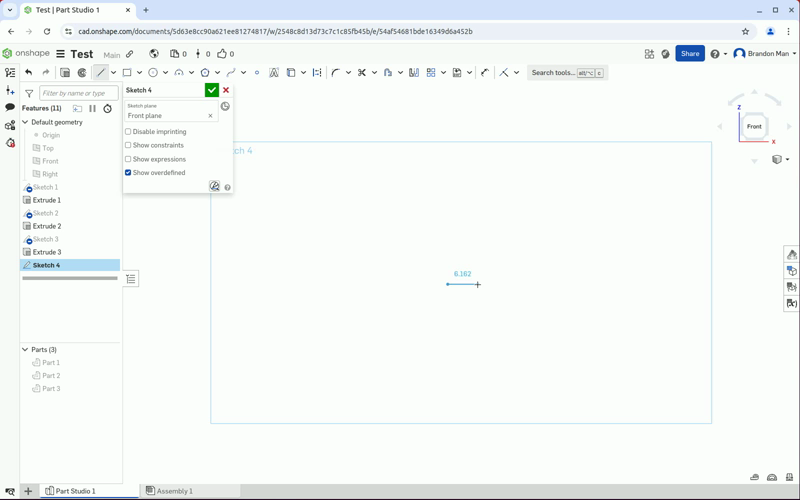
mouse_move(453, 336)
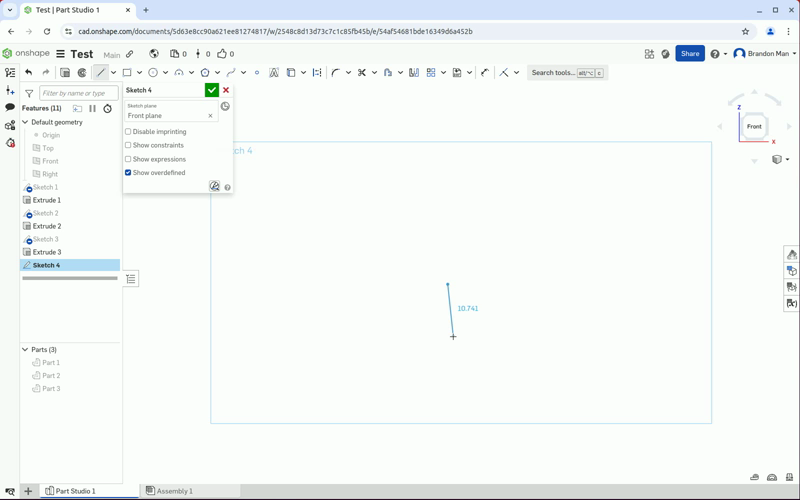
click(453, 336)
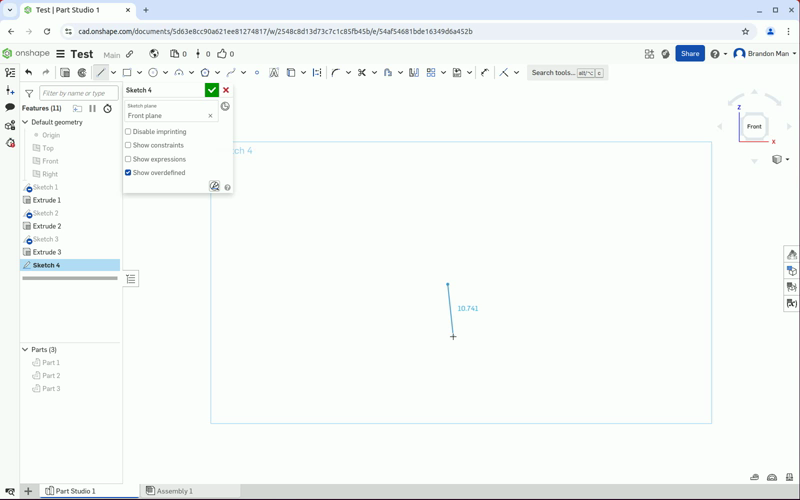
key_up(shift)
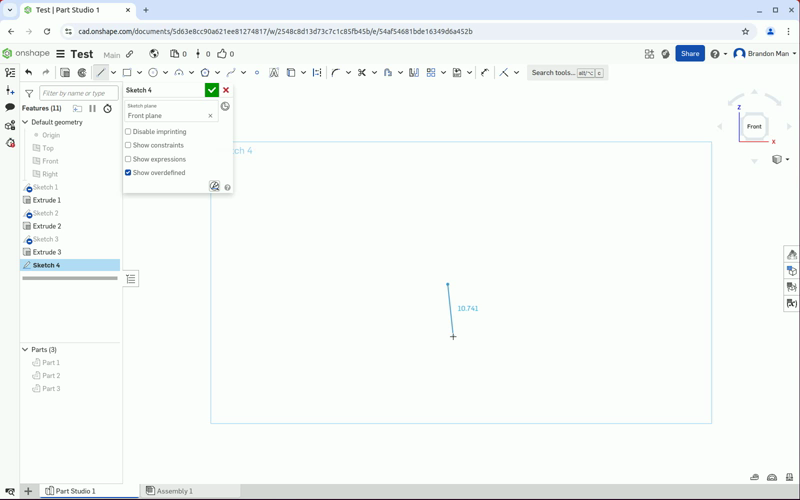
key(esc)
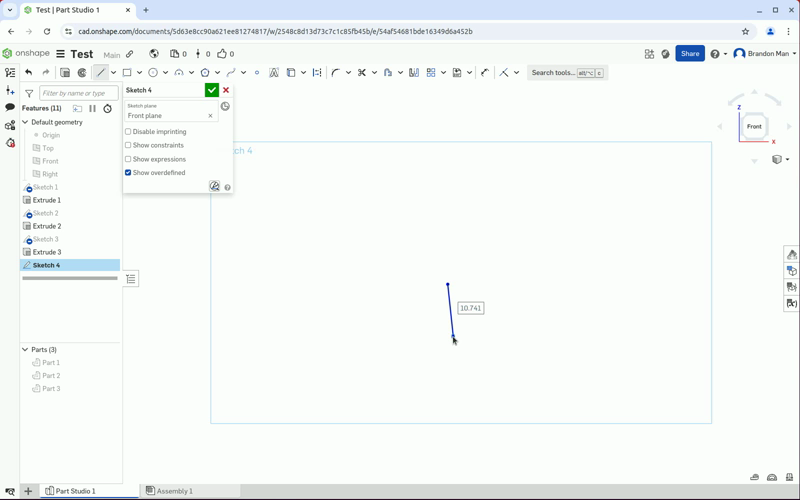
key(a)
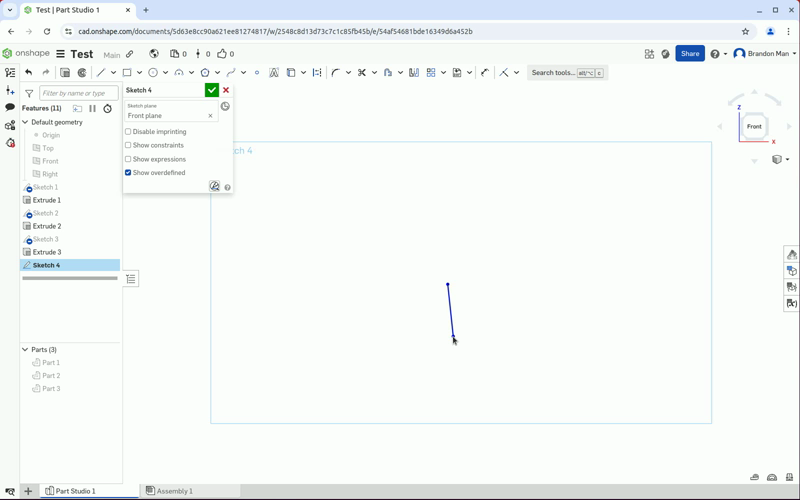
mouse_move(453, 336)
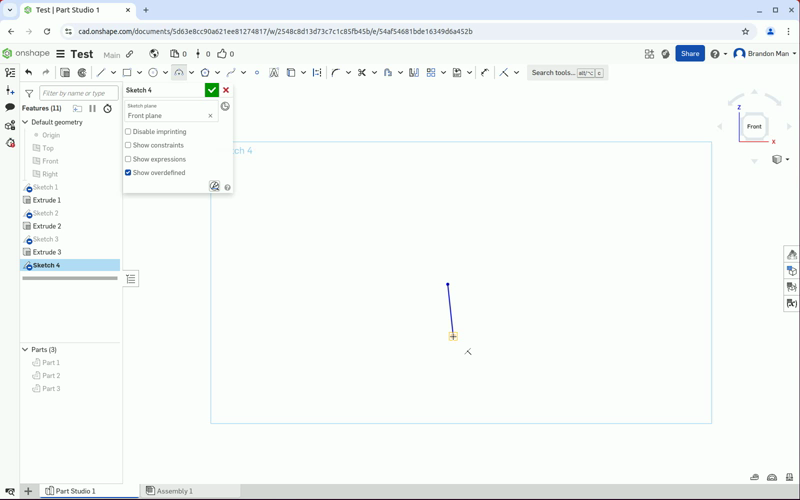
click(453, 336)
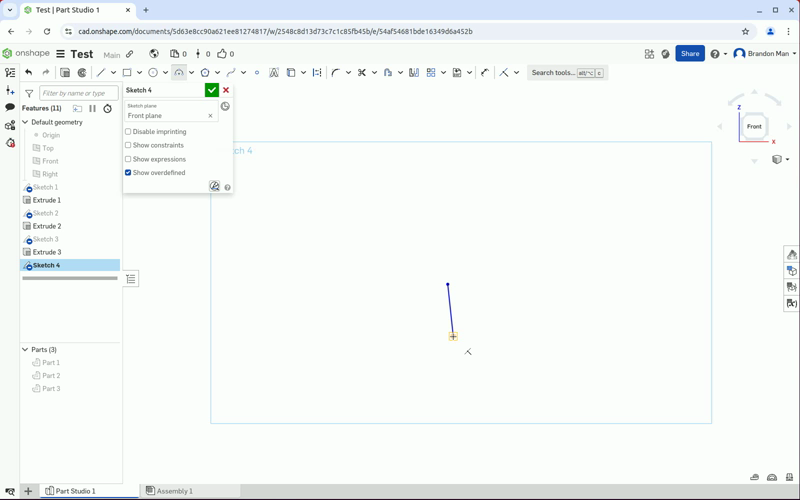
key_down(shift)
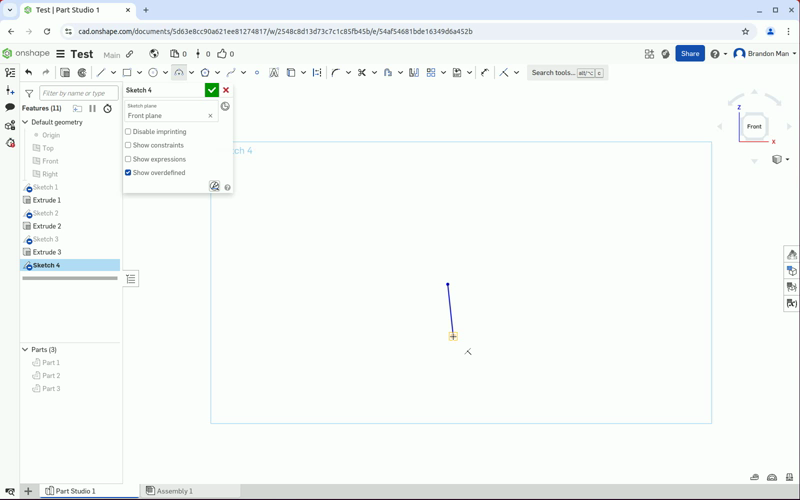
mouse_move(461, 343)
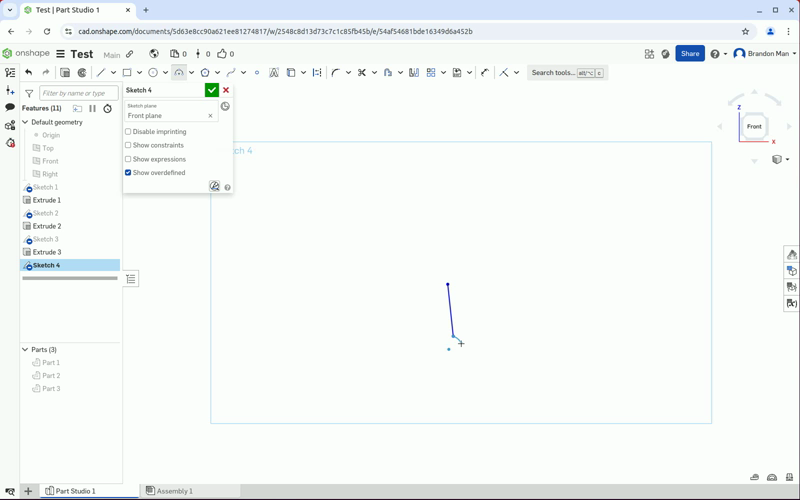
click(461, 343)
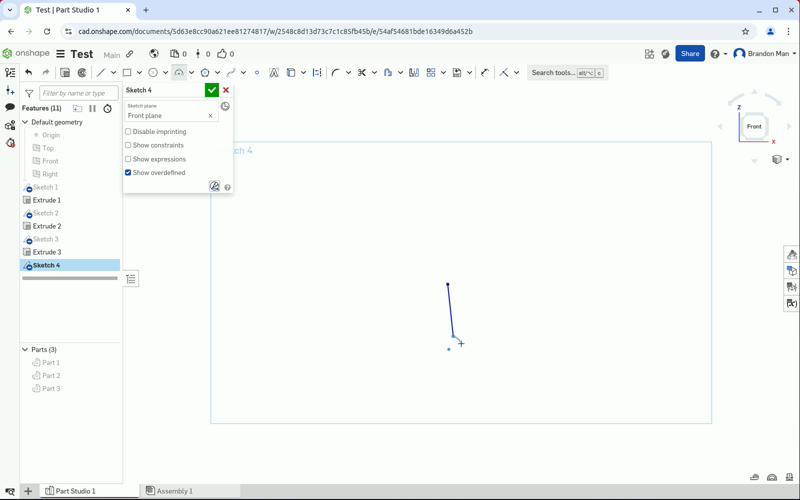
mouse_move(465, 329)
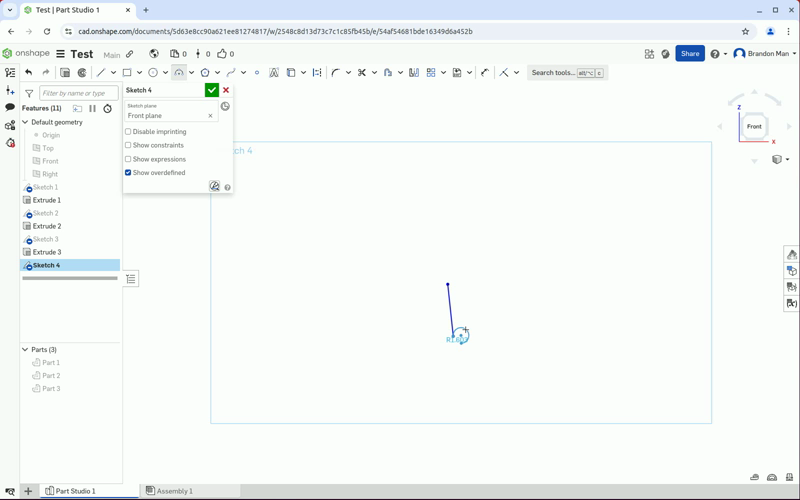
click(465, 329)
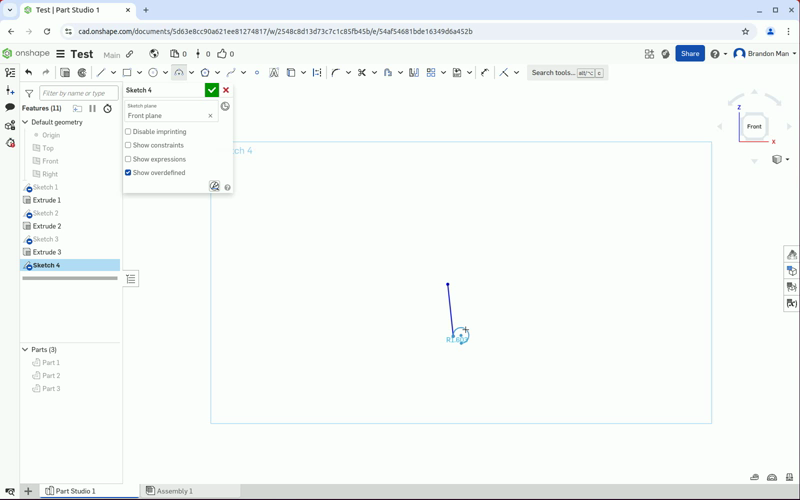
key_up(shift)
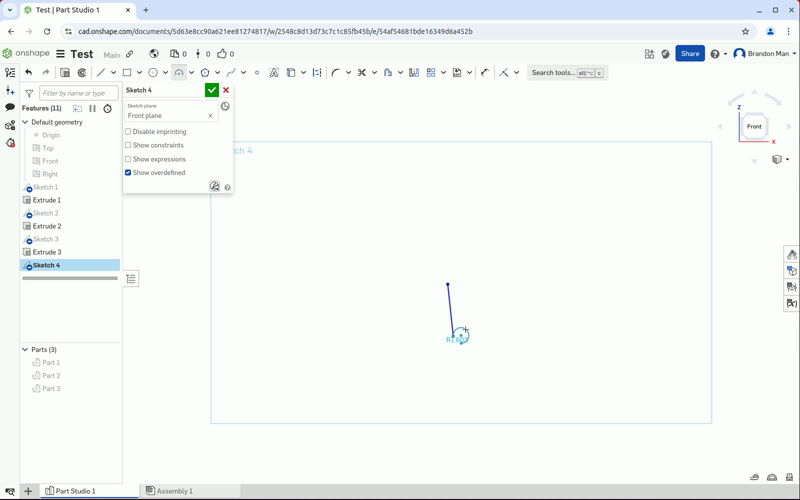
key(esc)
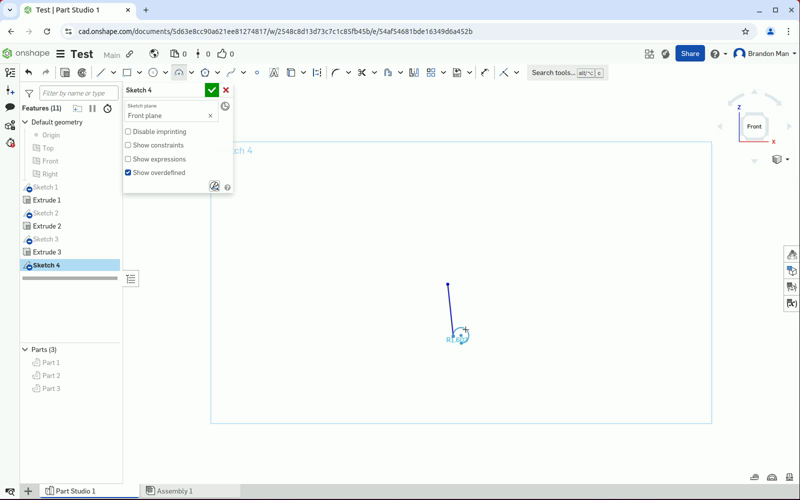
key(l)
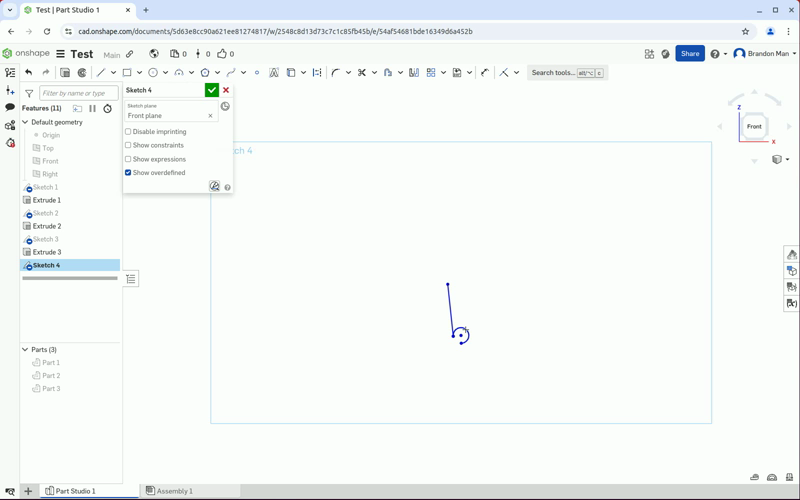
mouse_move(461, 343)
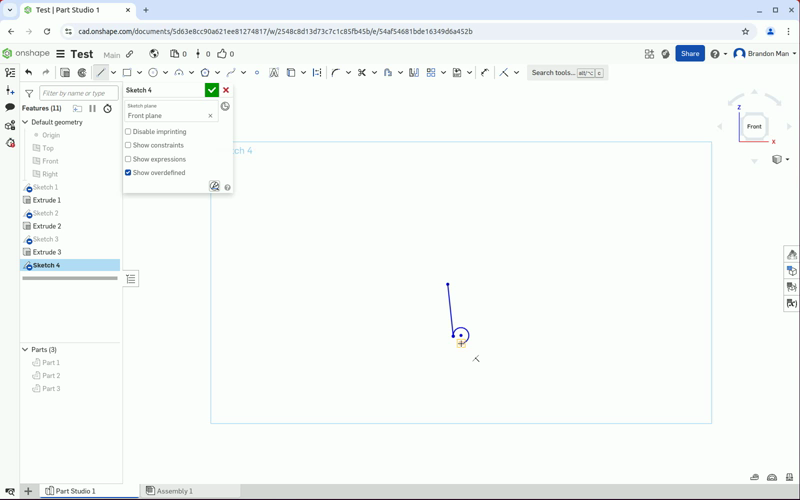
click(461, 343)
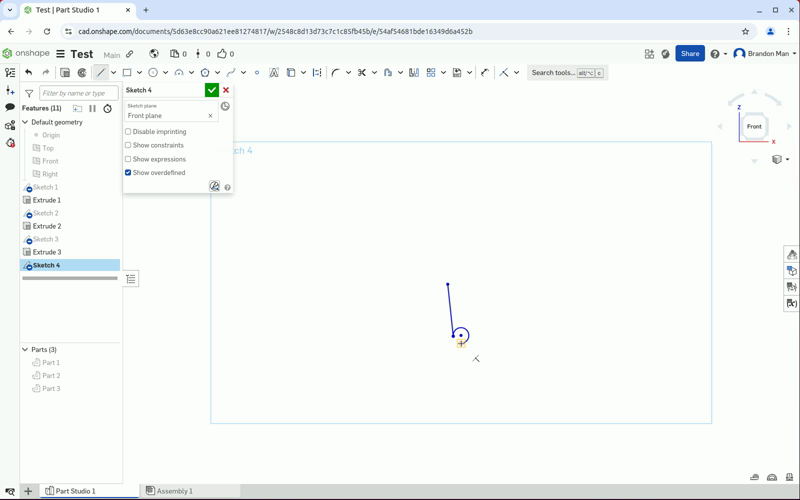
key_down(shift)
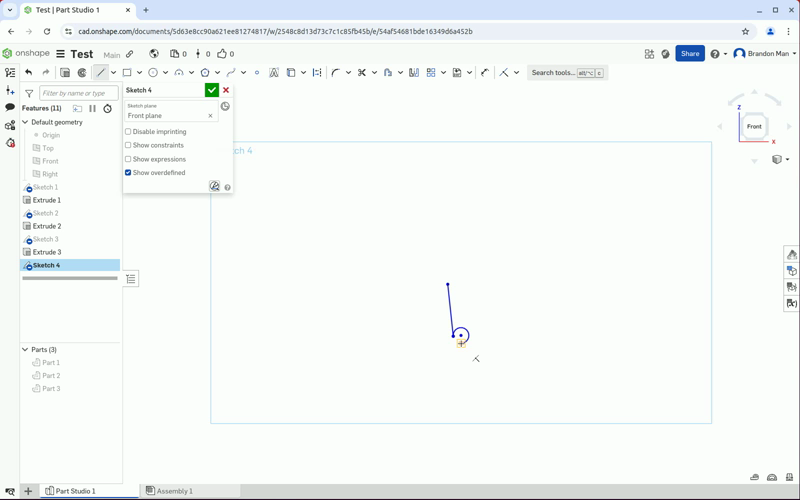
mouse_move(491, 343)
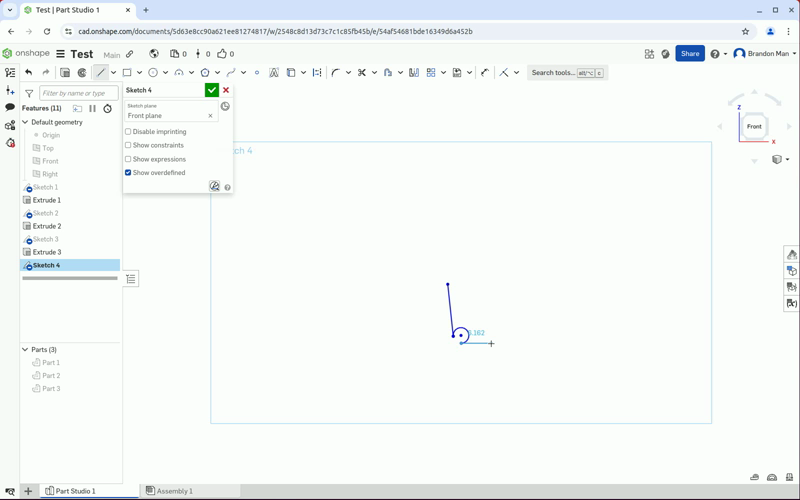
mouse_move(498, 342)
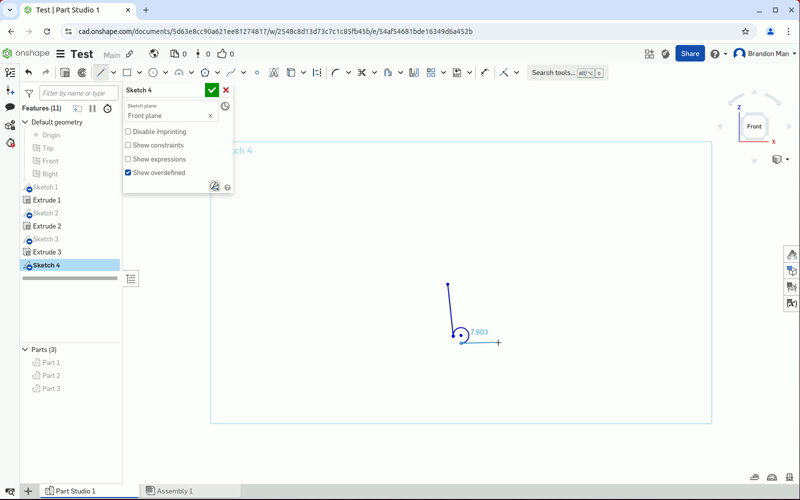
click(498, 342)
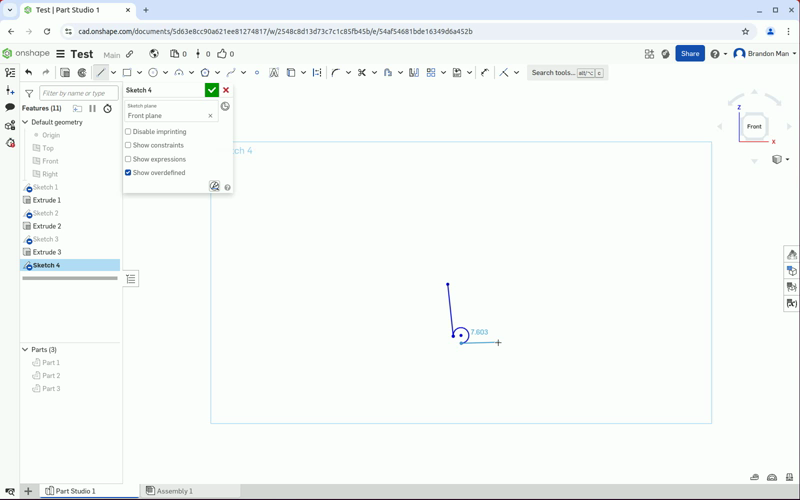
key_up(shift)
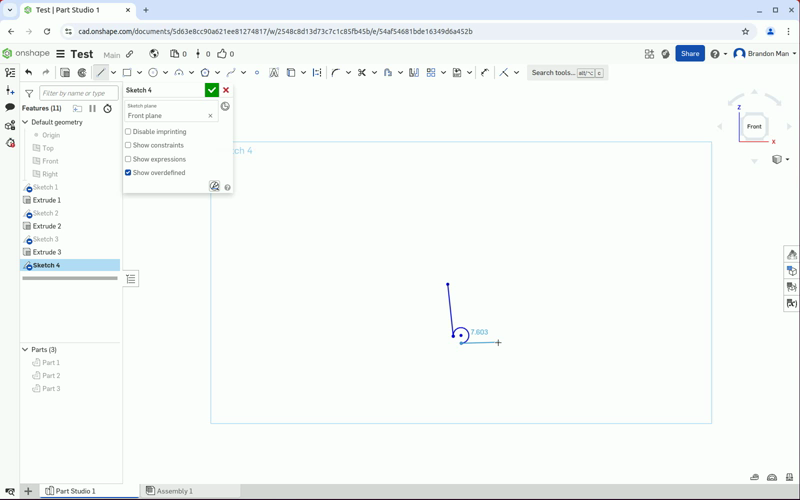
key(esc)
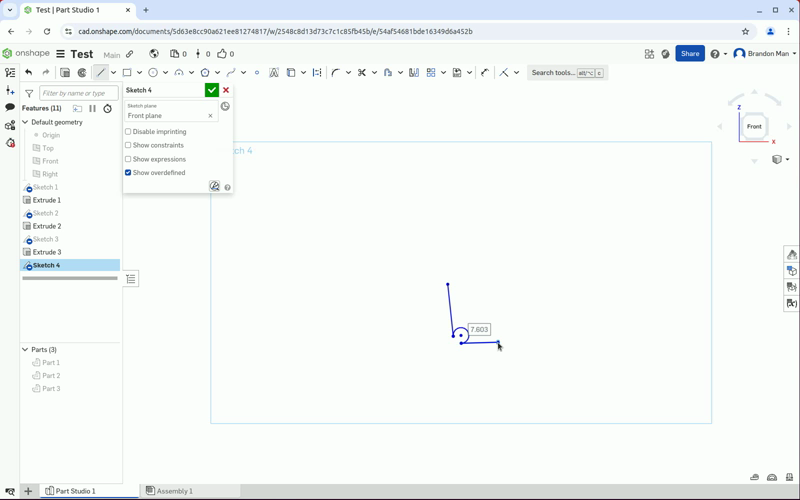
key(a)
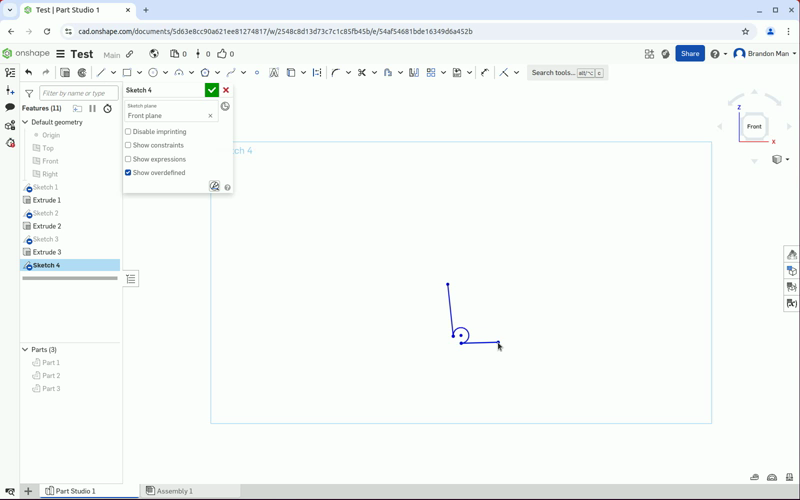
mouse_move(498, 342)
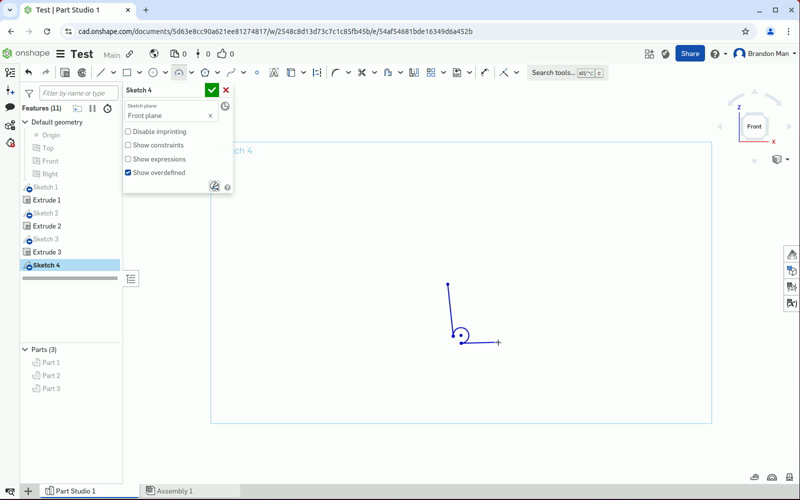
click(498, 342)
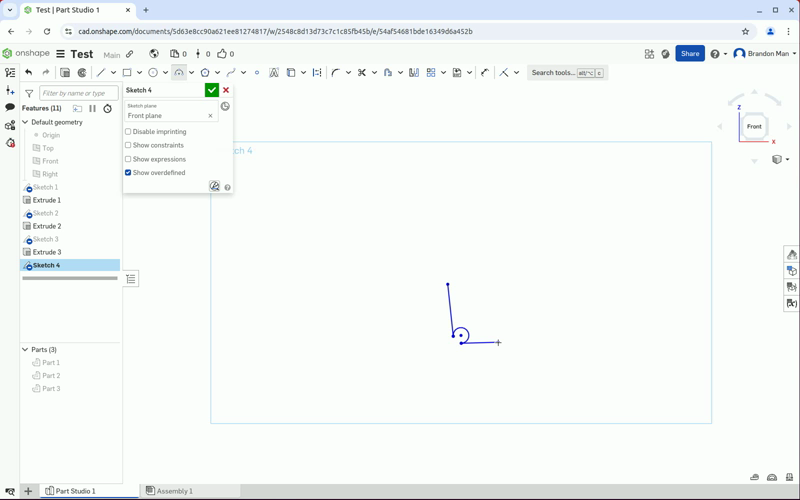
key_down(shift)
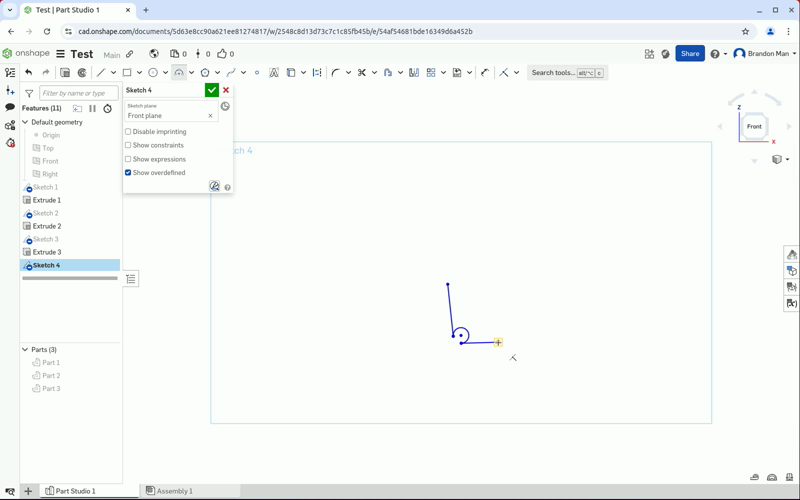
mouse_move(498, 328)
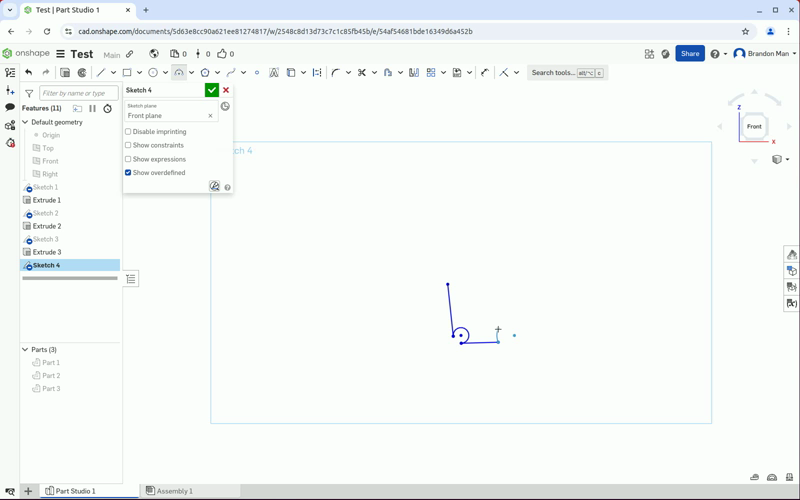
click(498, 328)
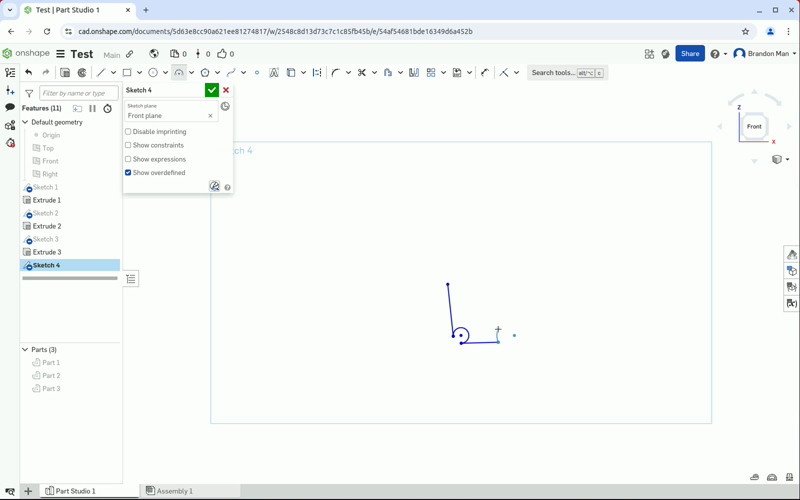
mouse_move(491, 335)
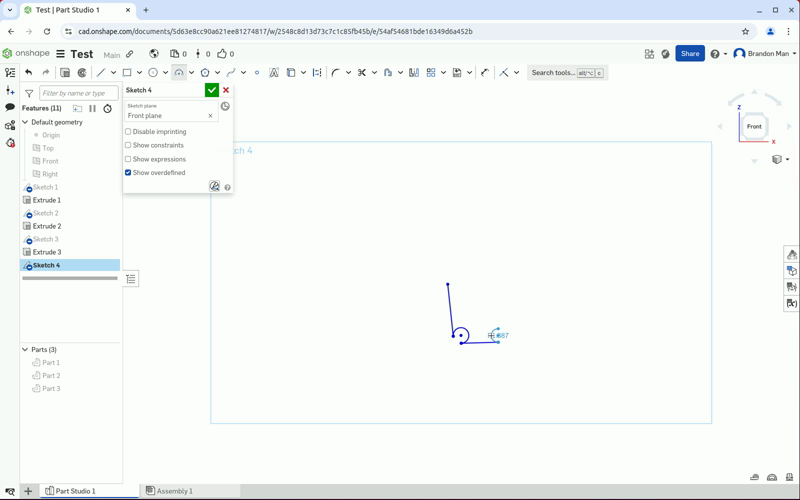
click(491, 335)
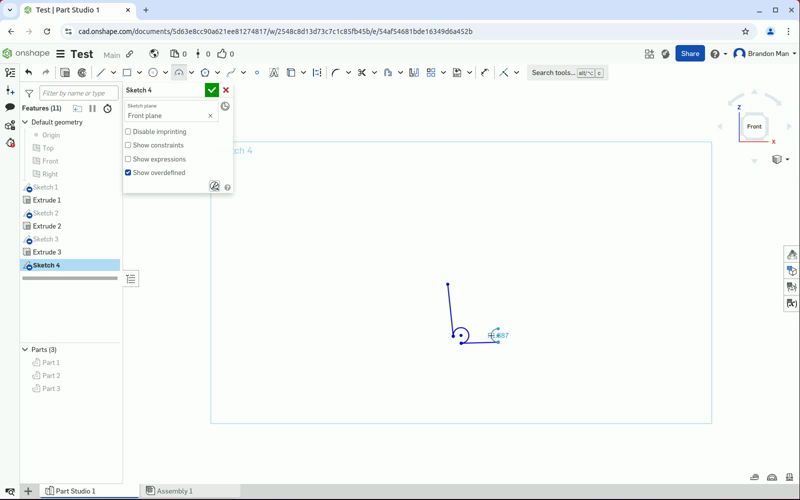
key_up(shift)
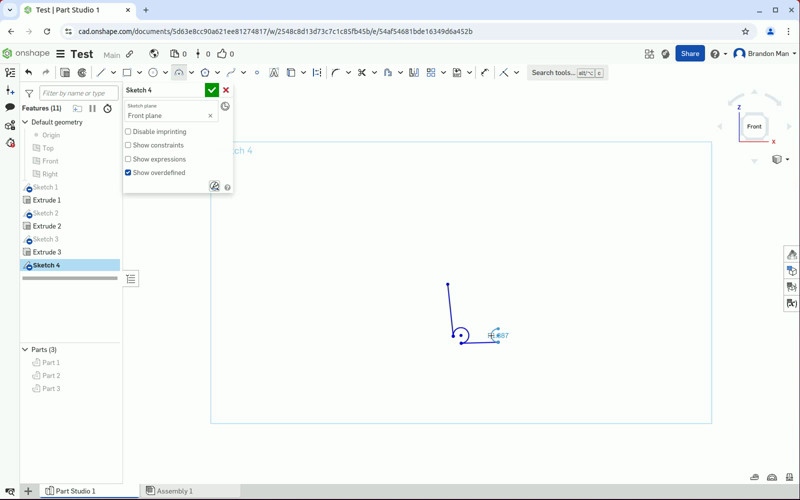
key(esc)
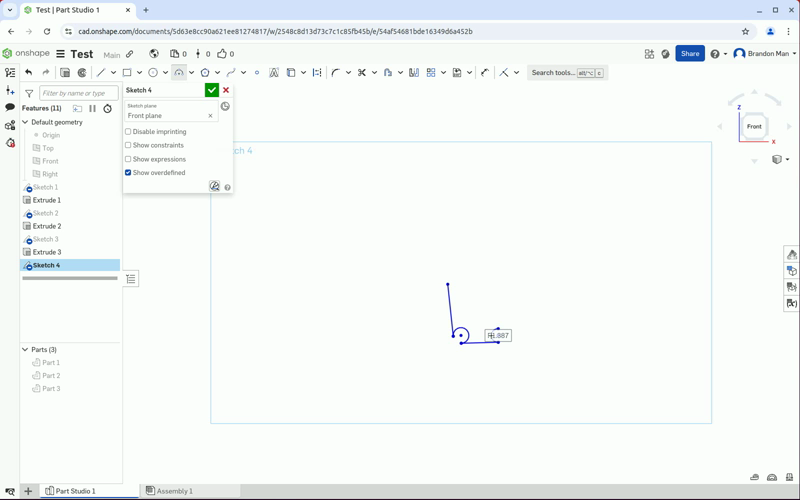
key(l)
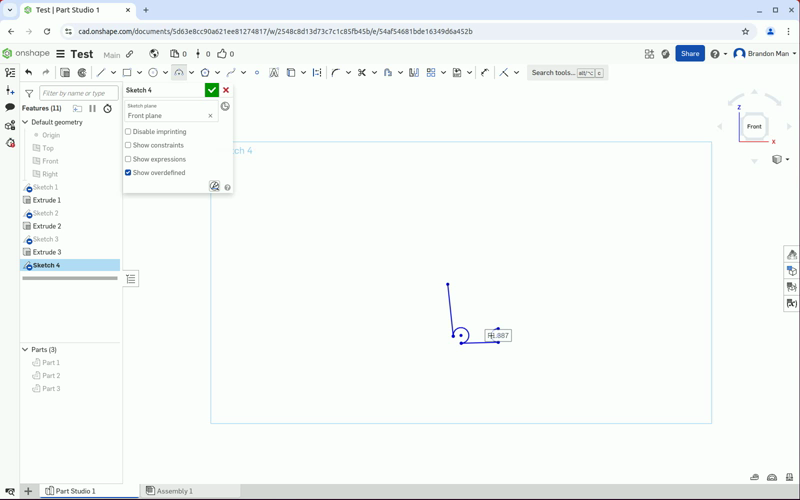
mouse_move(498, 328)
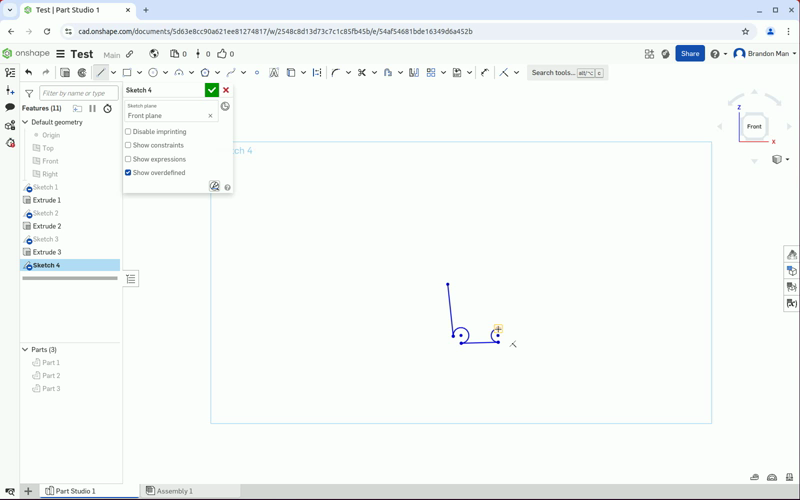
click(498, 328)
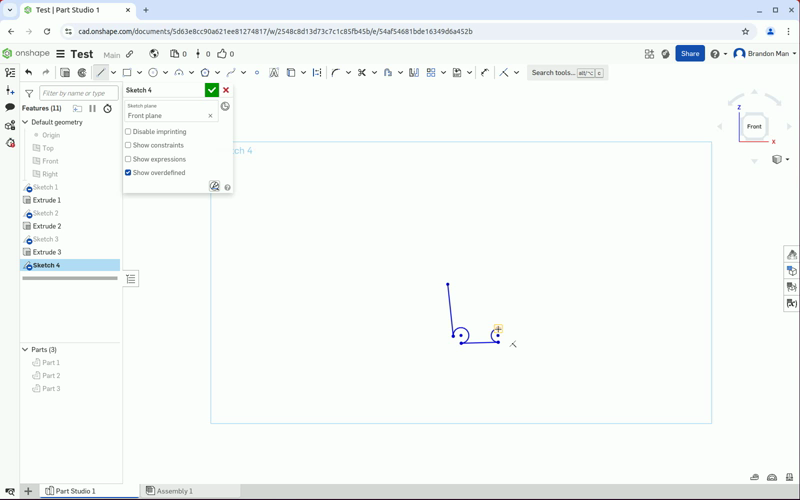
key_down(shift)
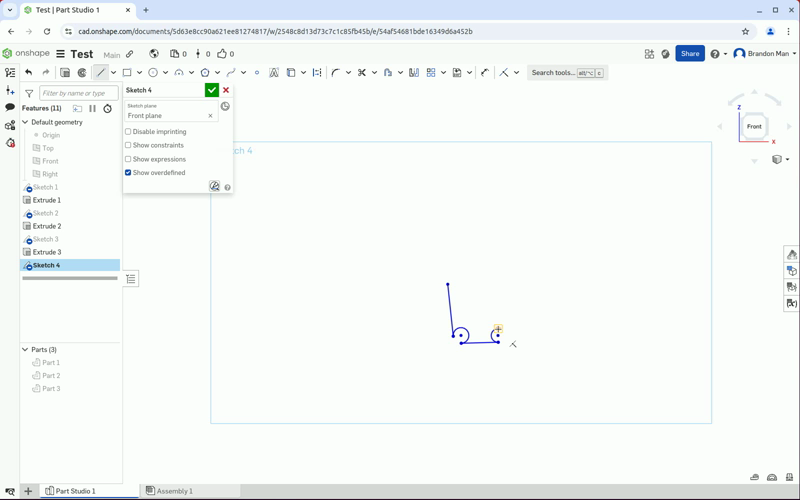
mouse_move(528, 328)
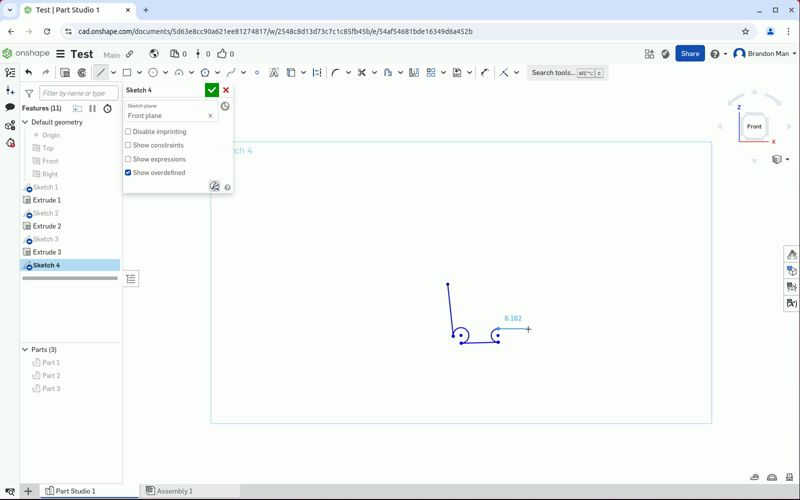
mouse_move(476, 328)
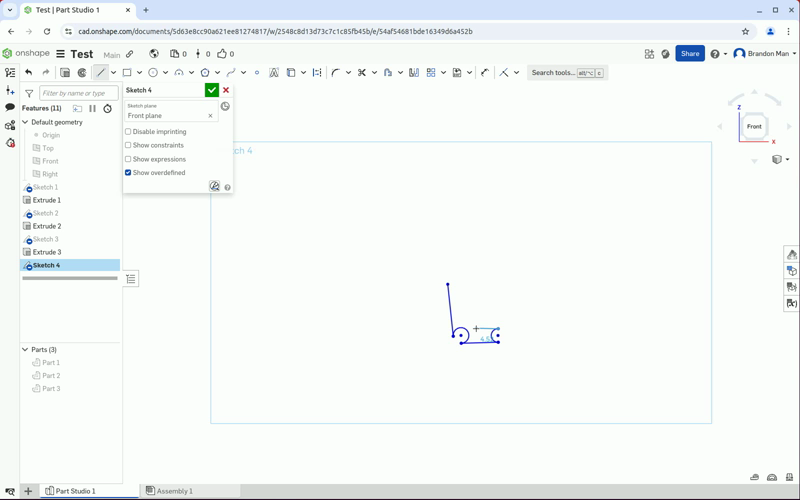
click(476, 328)
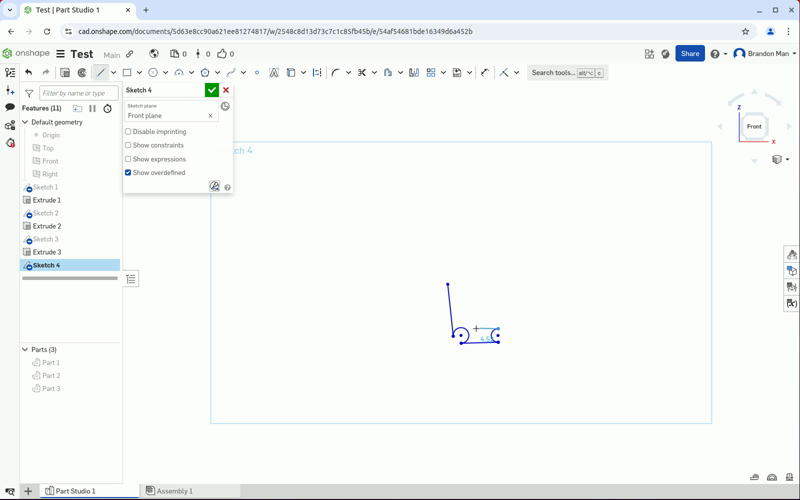
key_up(shift)
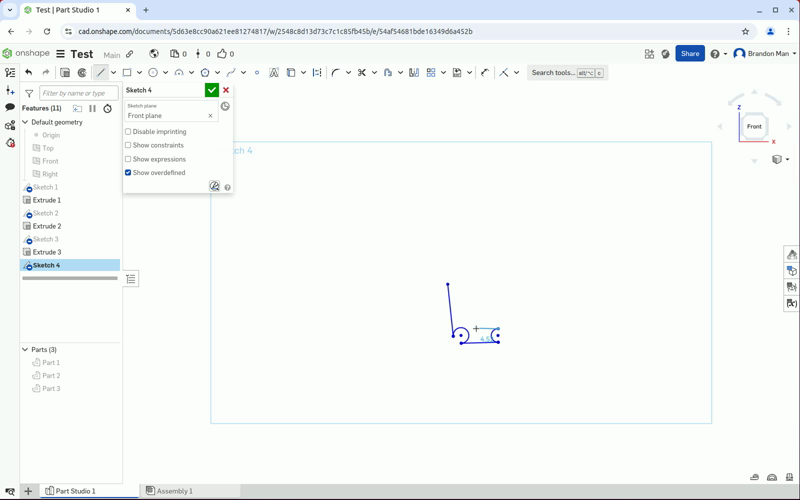
key(esc)
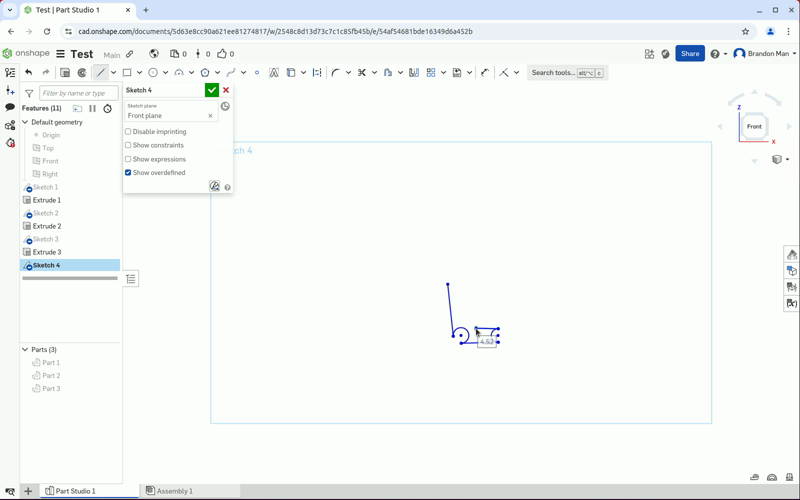
key(a)
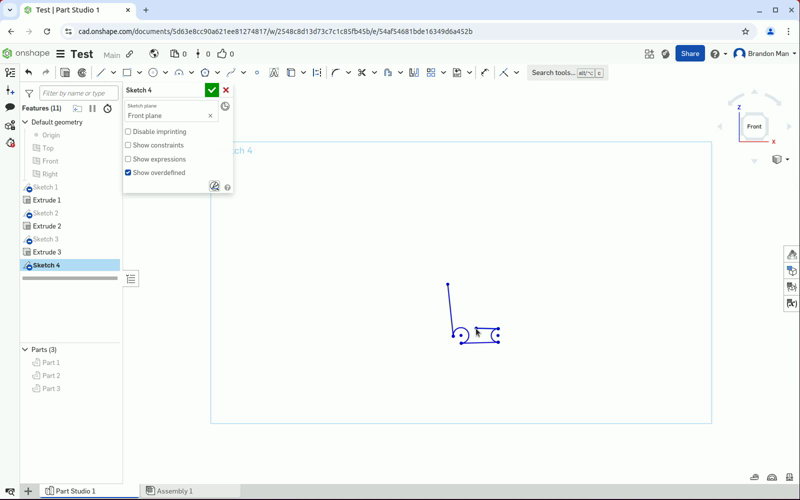
mouse_move(476, 328)
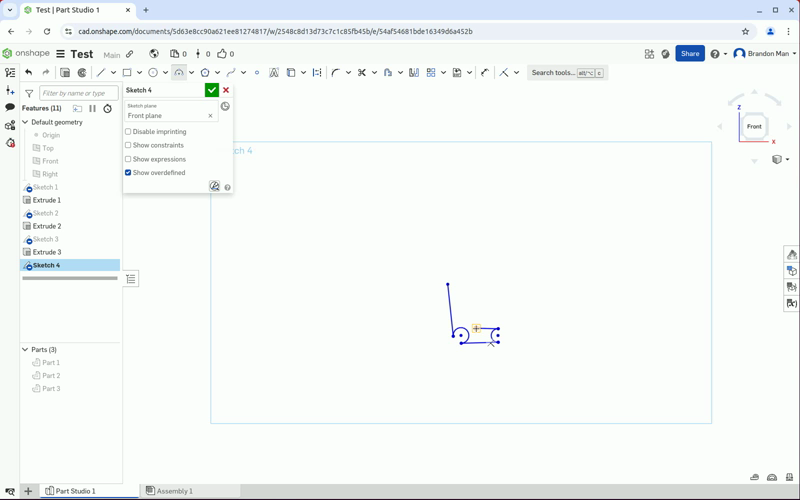
click(476, 328)
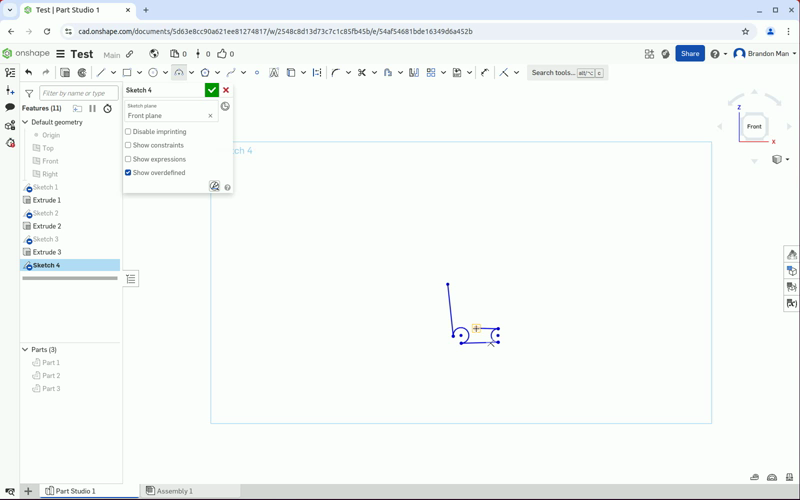
key_down(shift)
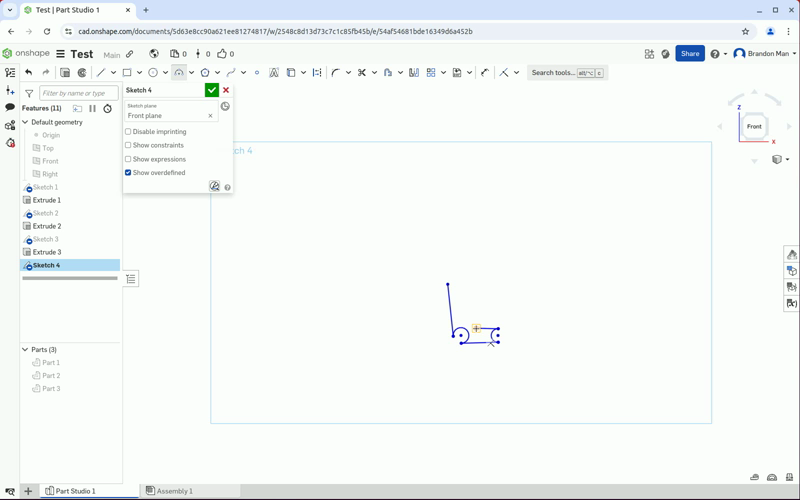
mouse_move(470, 320)
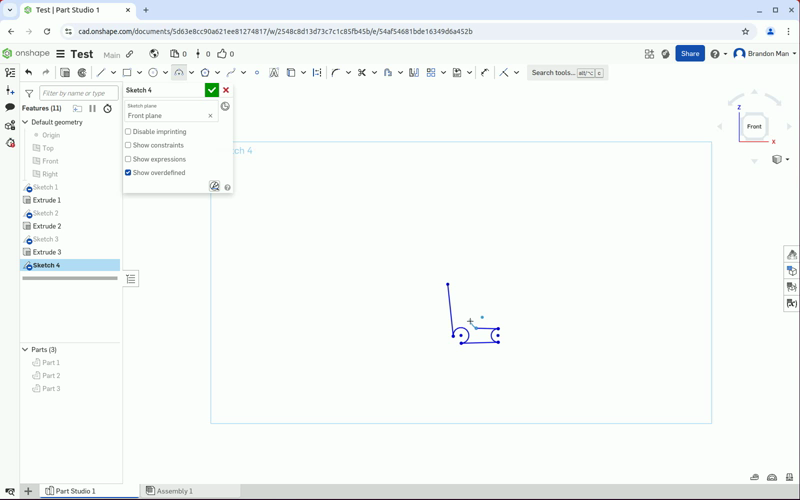
click(470, 320)
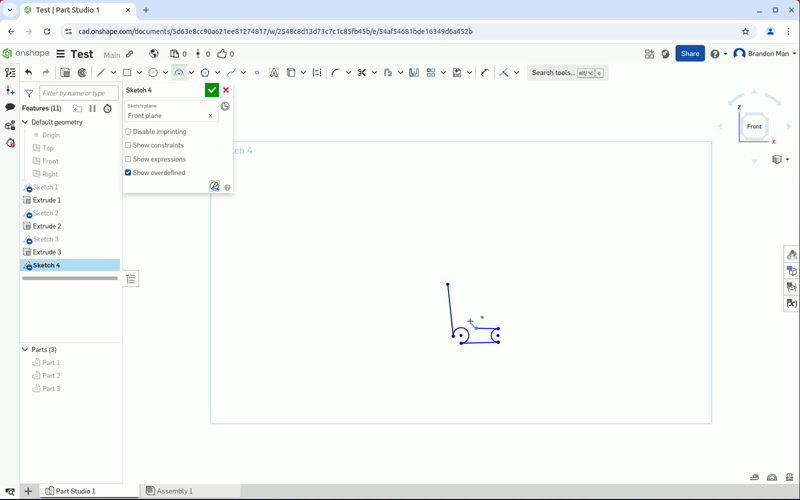
mouse_move(471, 325)
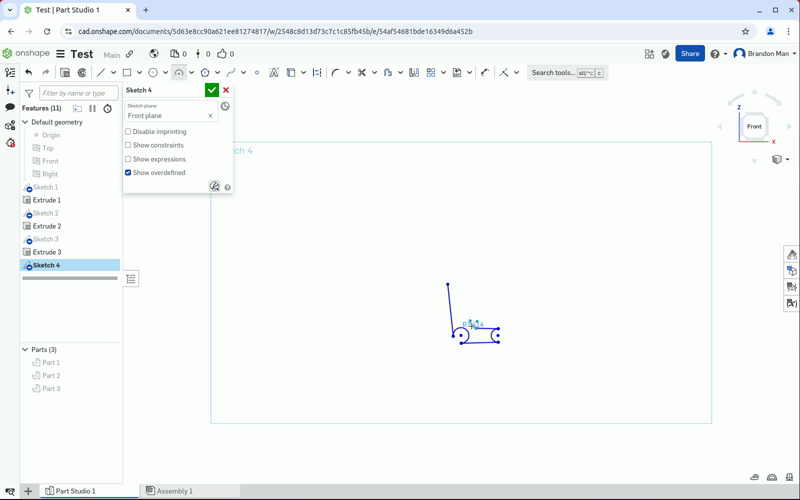
click(471, 325)
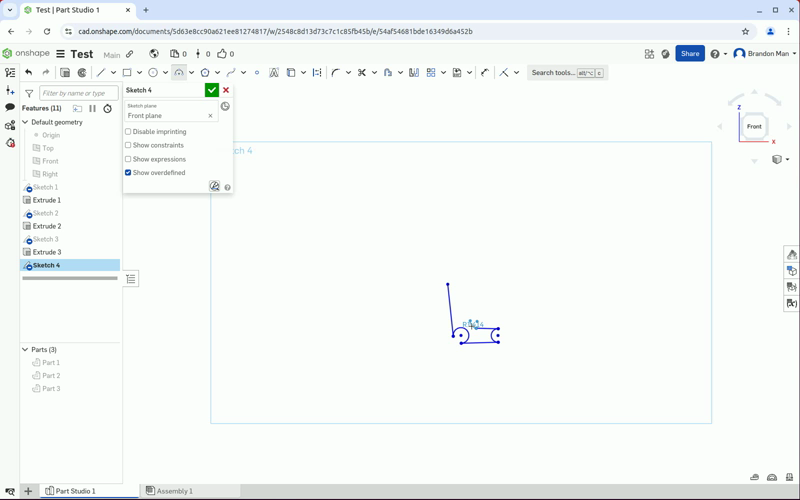
key_up(shift)
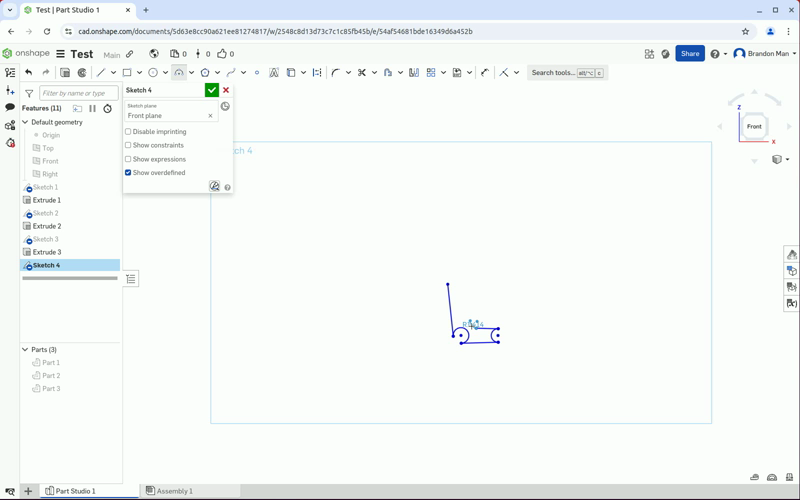
key(esc)
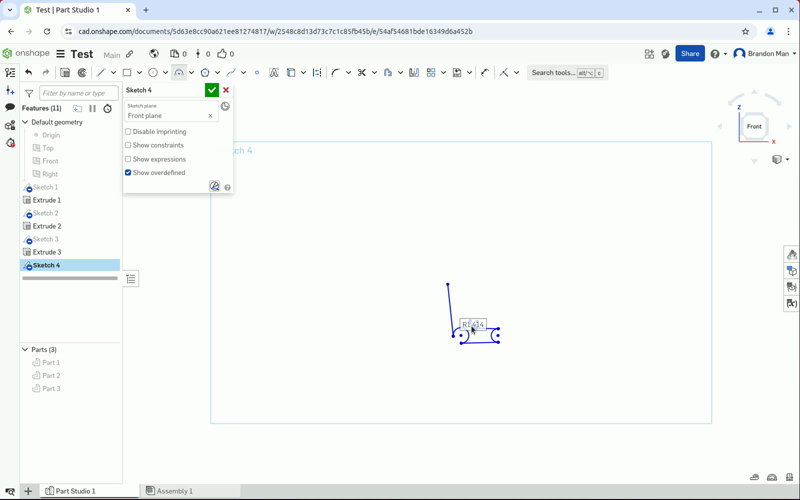
key(l)
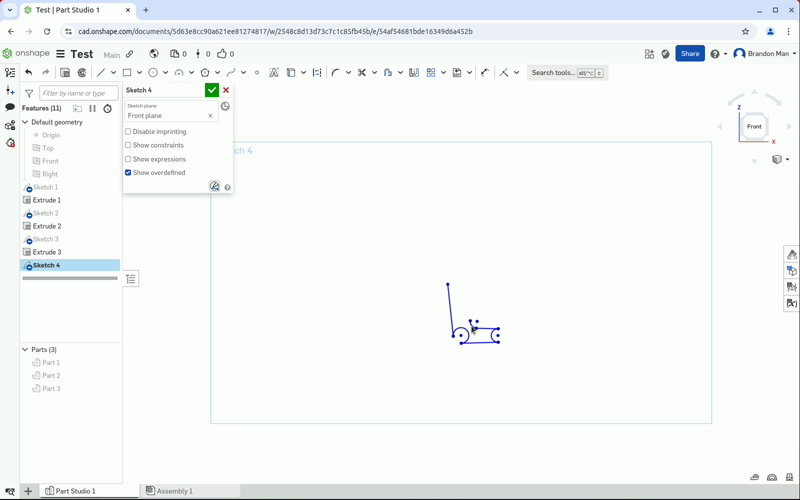
mouse_move(470, 320)
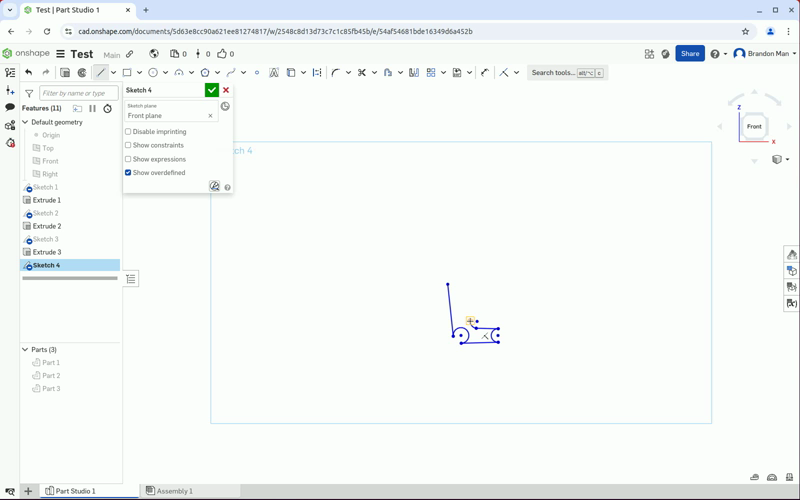
click(470, 320)
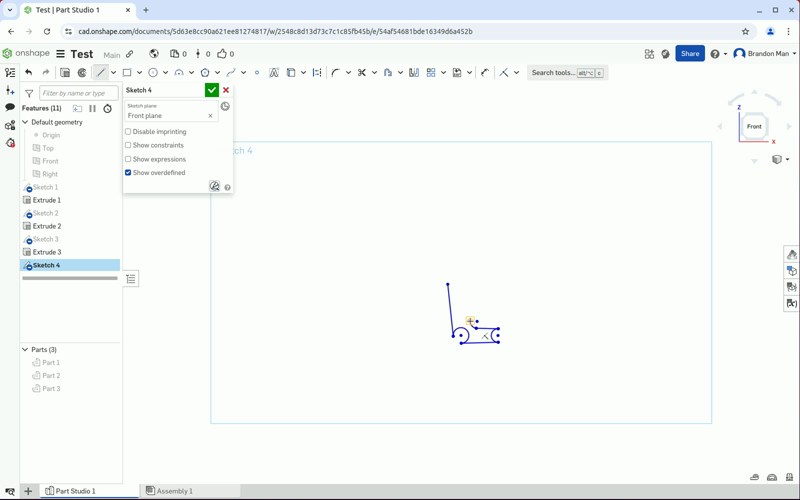
key_down(shift)
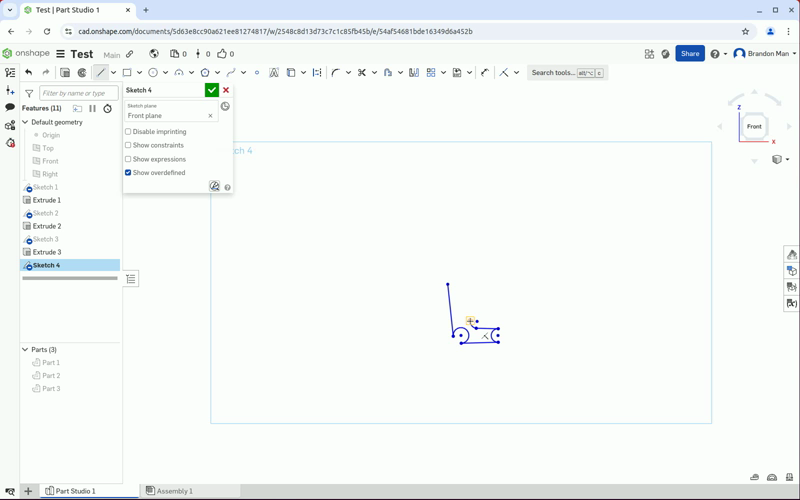
mouse_move(500, 320)
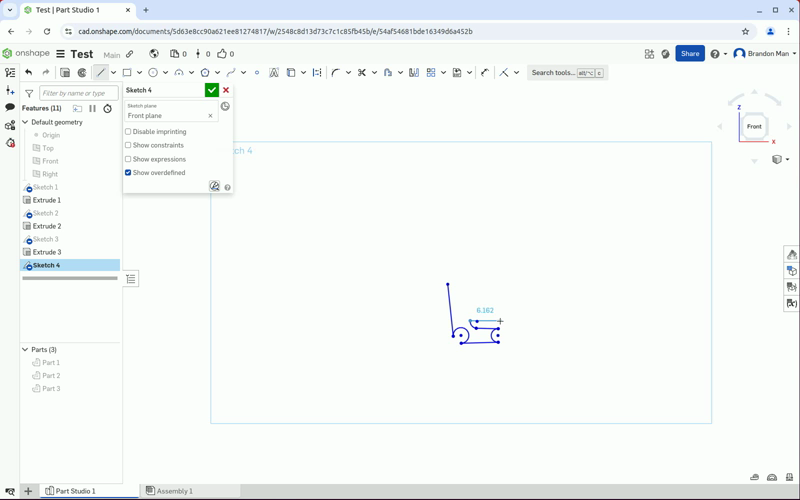
mouse_move(474, 284)
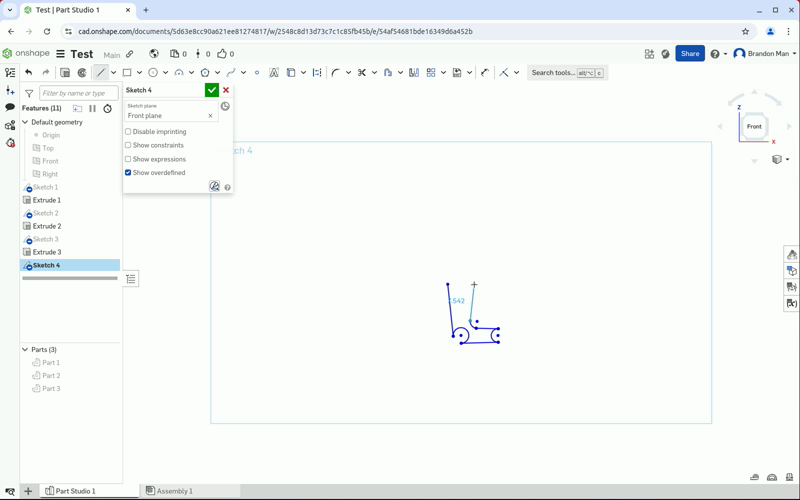
click(474, 284)
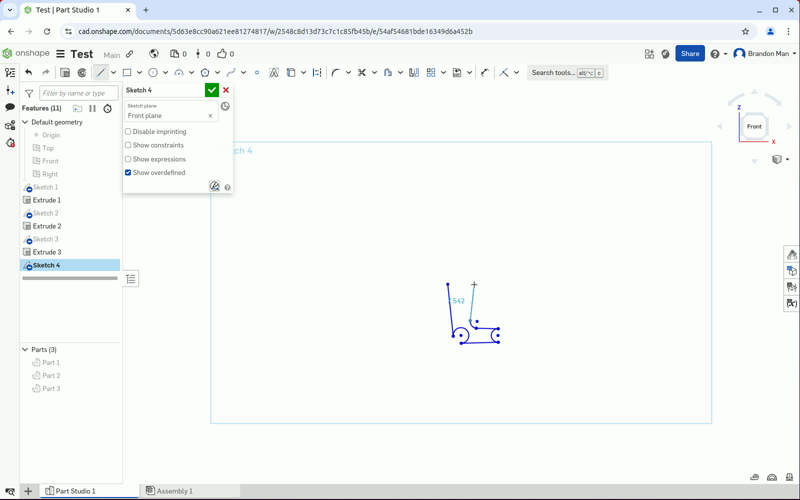
key_up(shift)
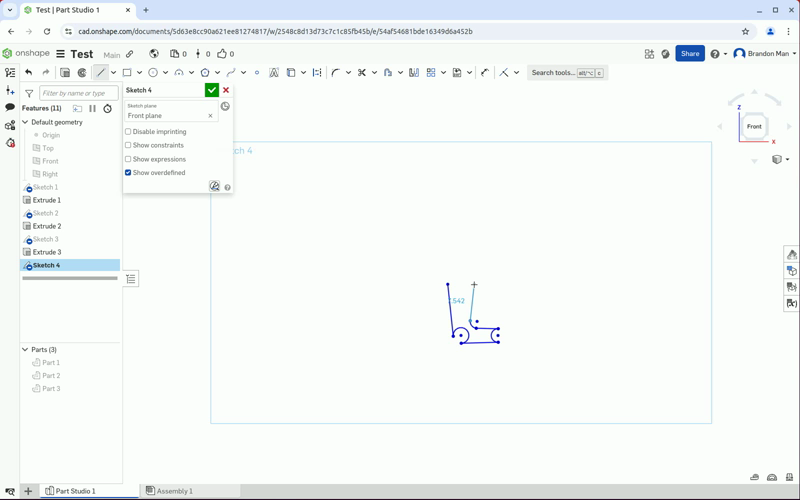
key(esc)
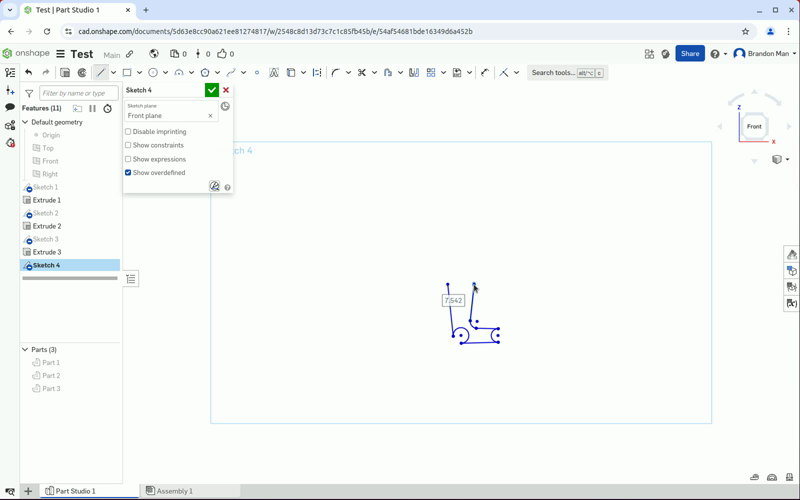
key(a)
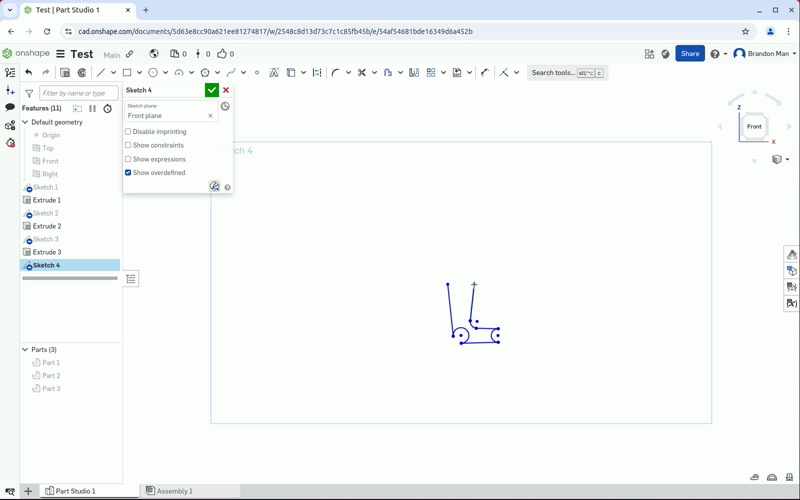
mouse_move(474, 284)
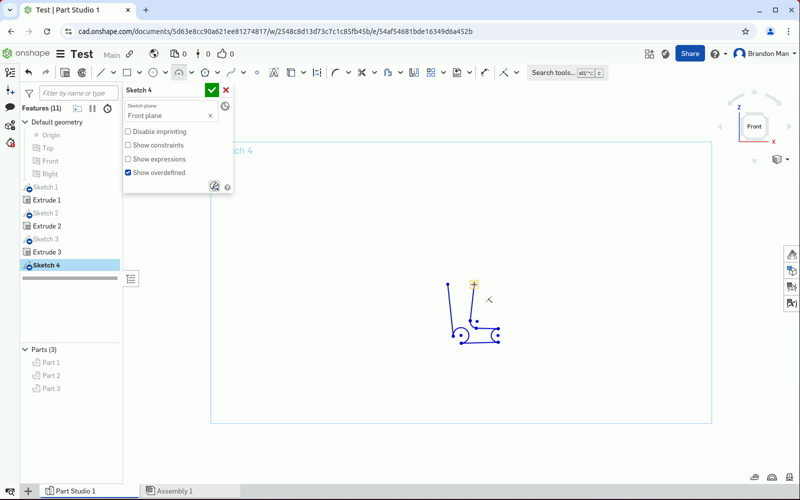
click(474, 284)
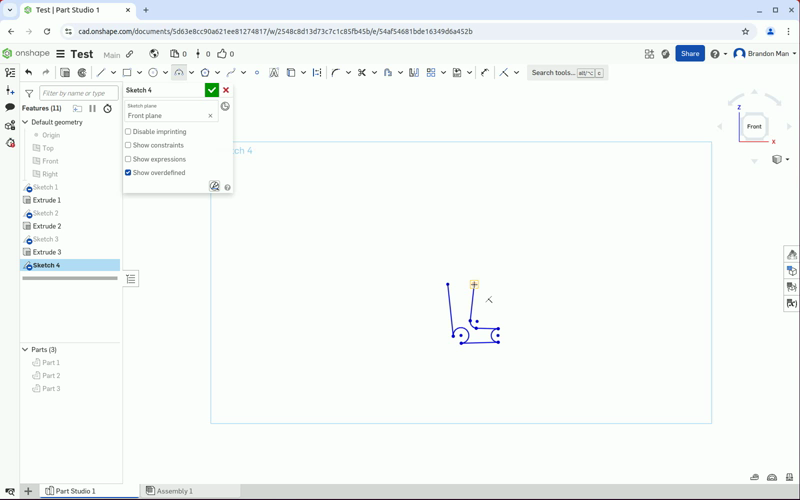
mouse_move(447, 284)
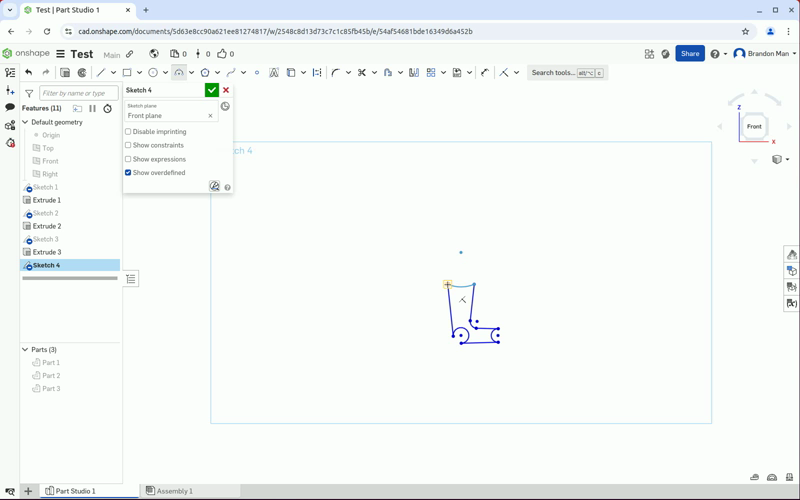
click(447, 284)
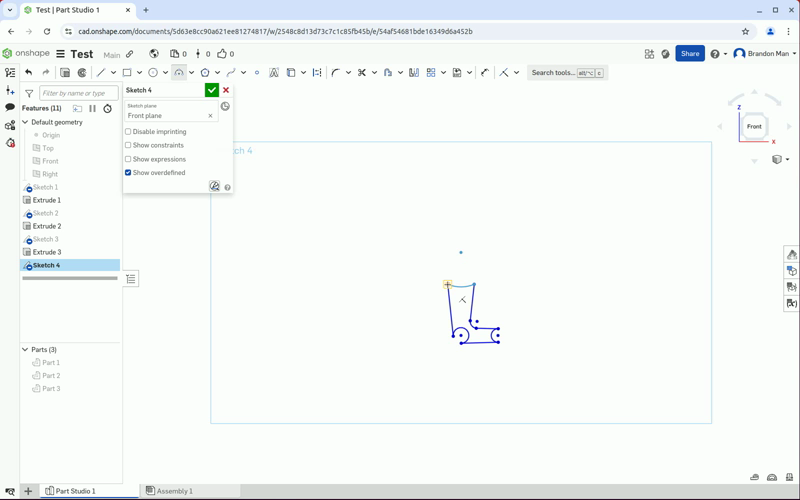
key_down(shift)
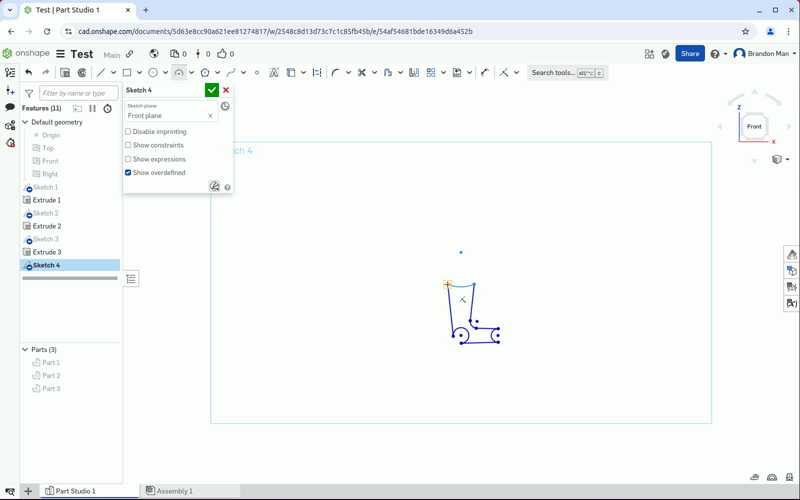
mouse_move(461, 295)
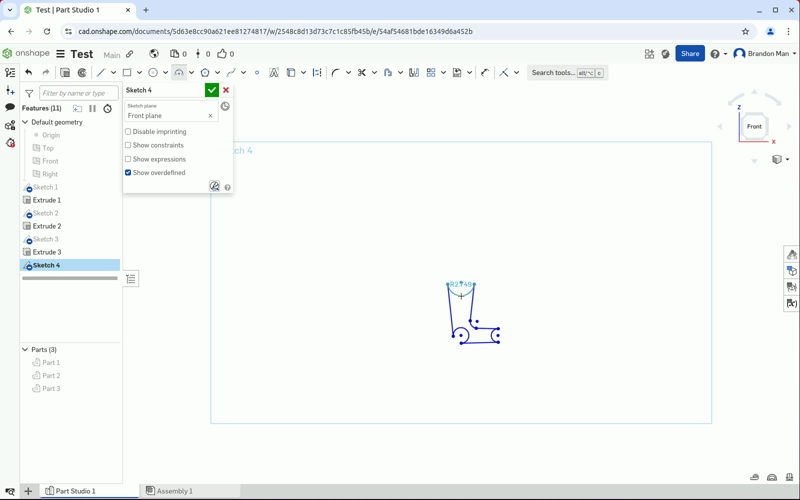
click(461, 295)
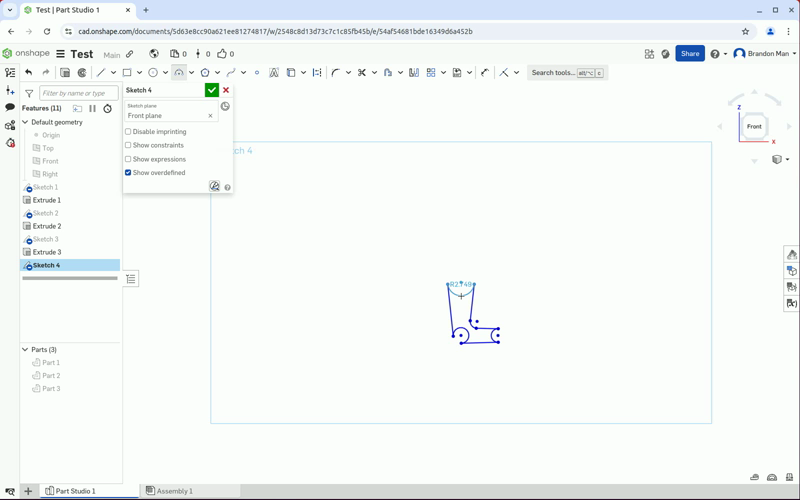
key_up(shift)
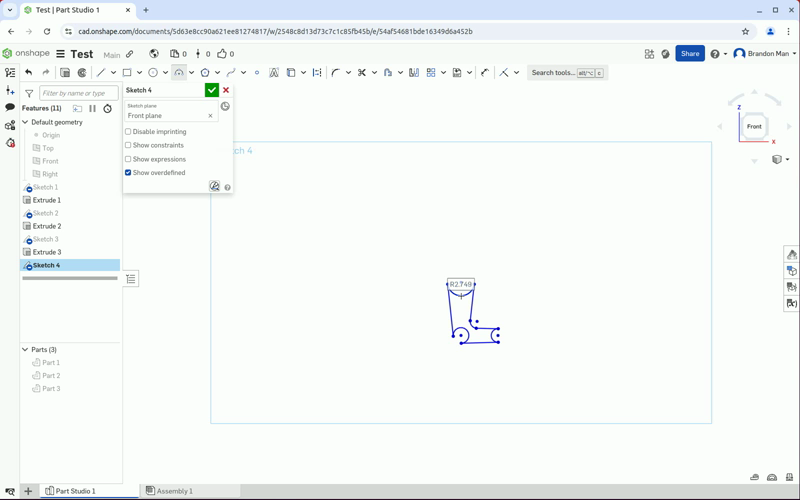
key(esc)
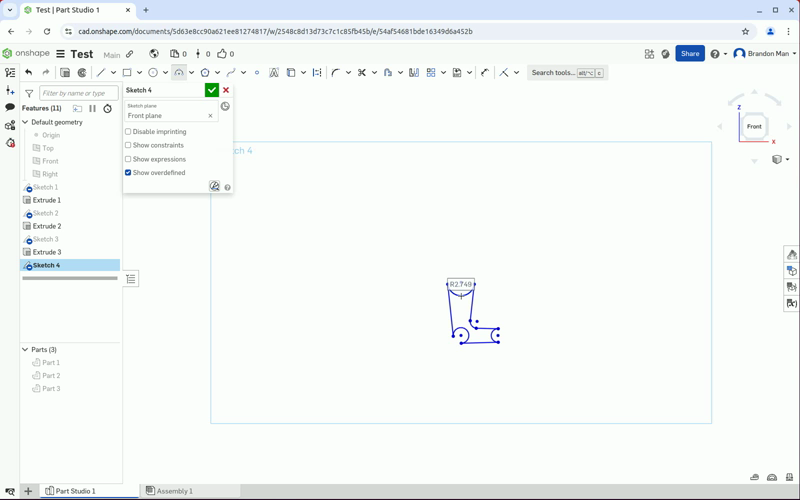
mouse_move(452, 296)
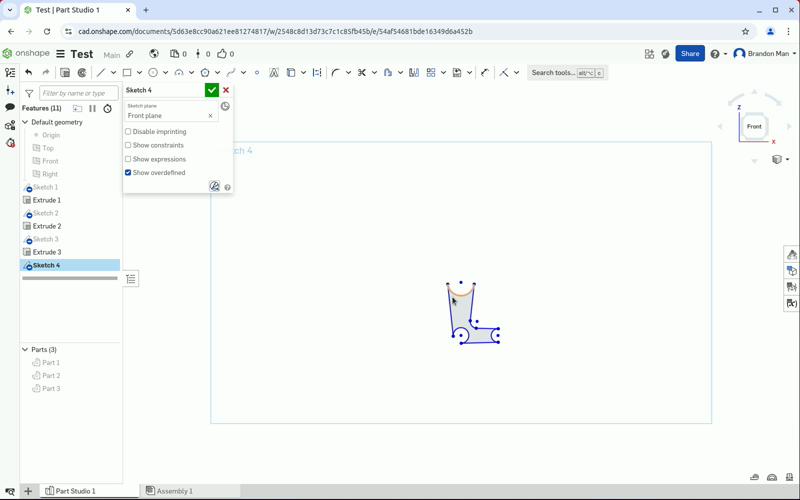
scroll(6)
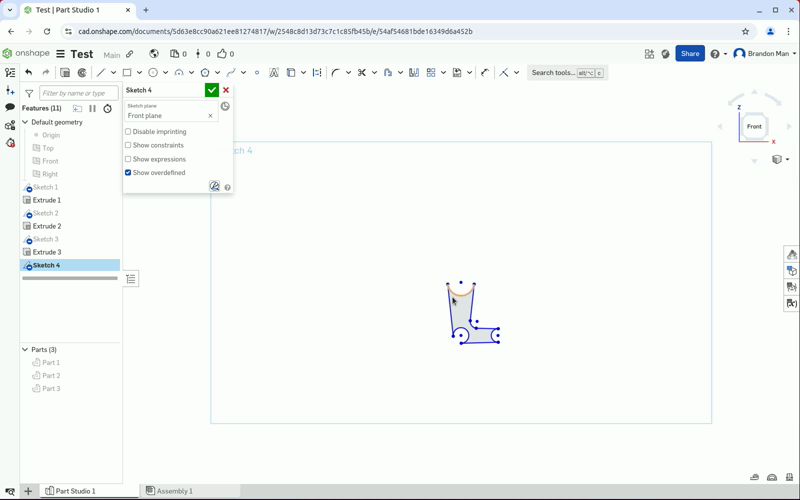
scroll(6)
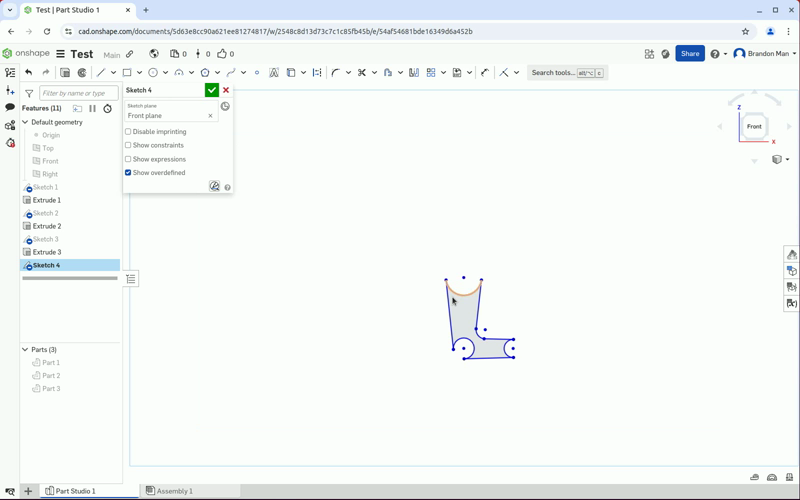
scroll(6)
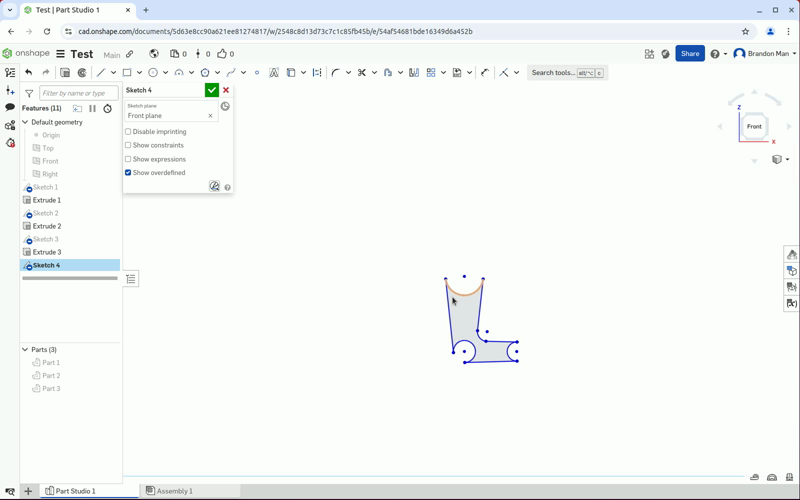
scroll(6)
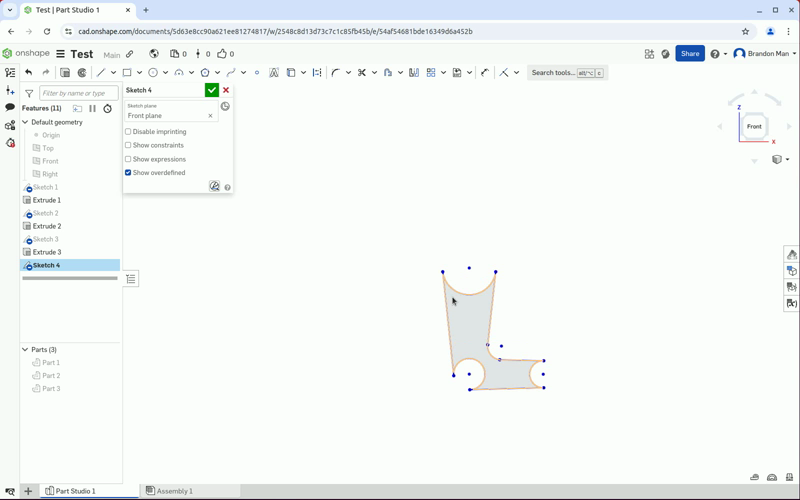
scroll(6)
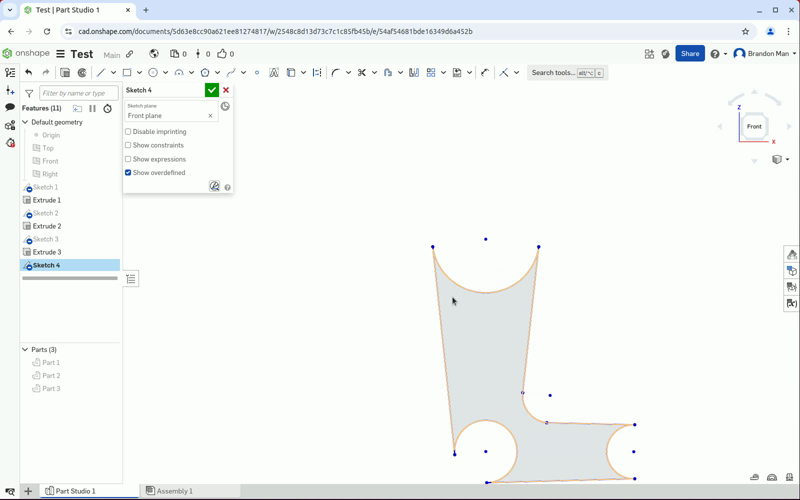
scroll(6)
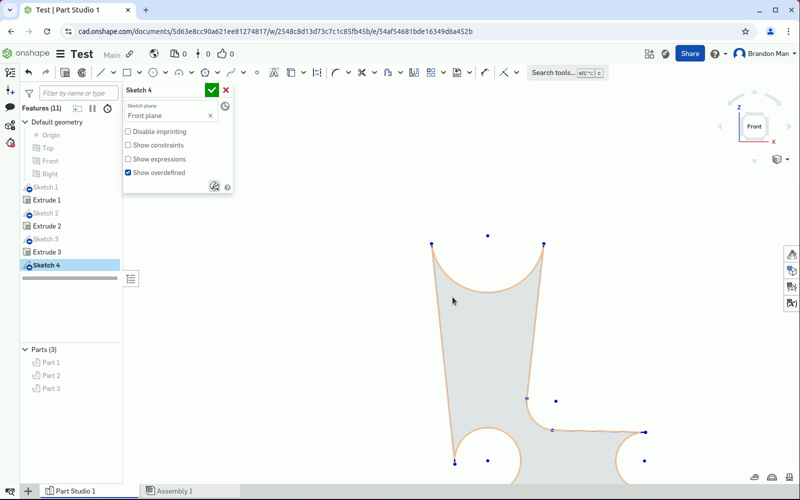
scroll(6)
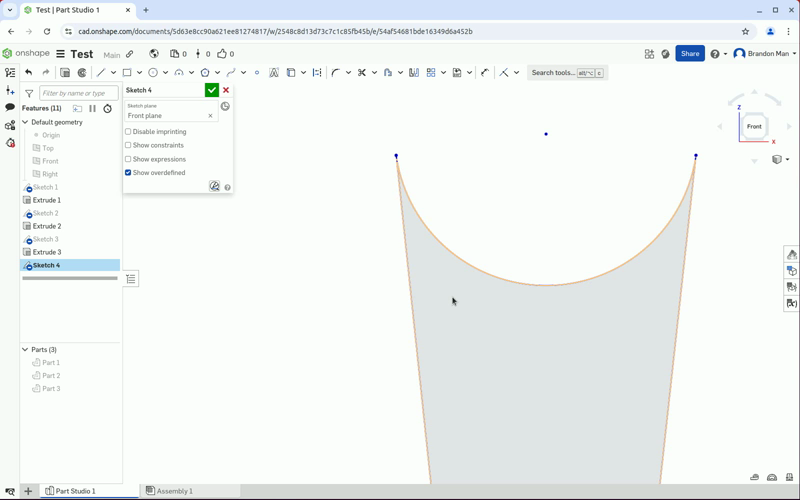
click(452, 296)
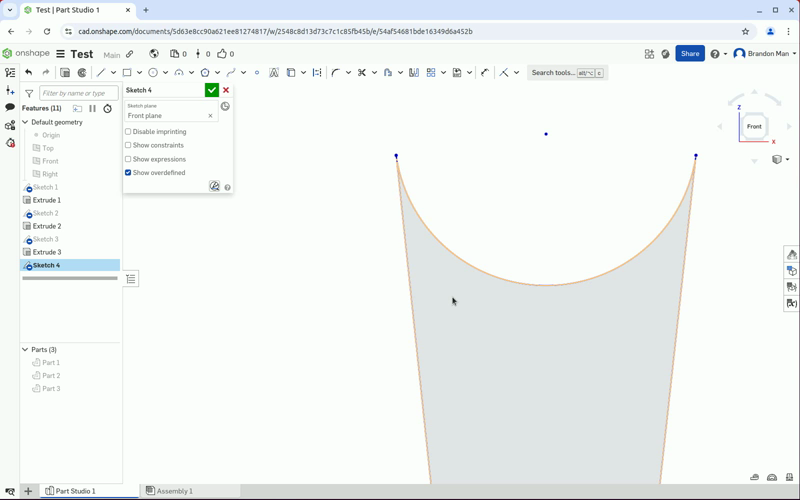
scroll(-6)
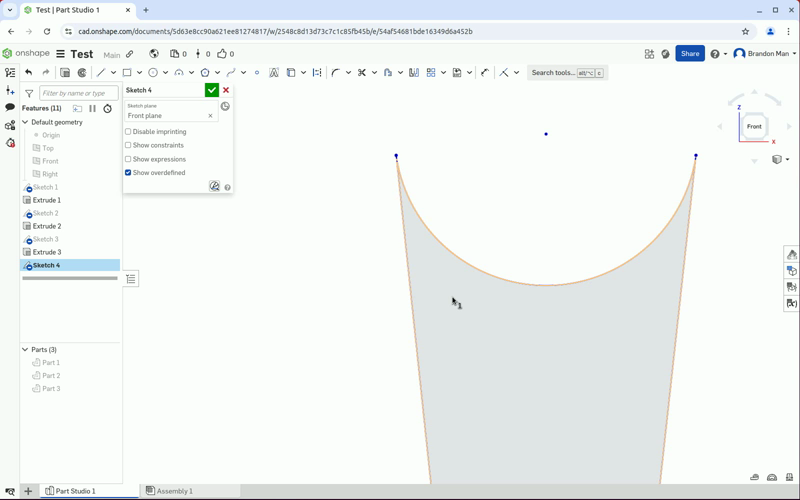
scroll(-6)
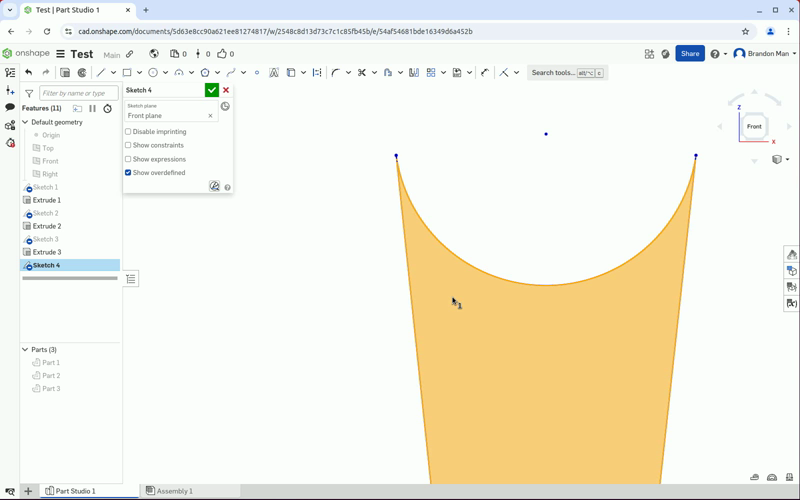
scroll(-6)
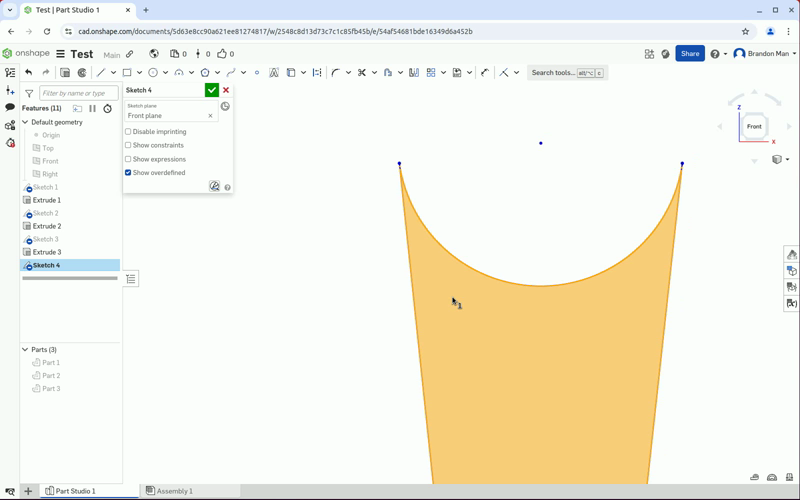
scroll(-6)
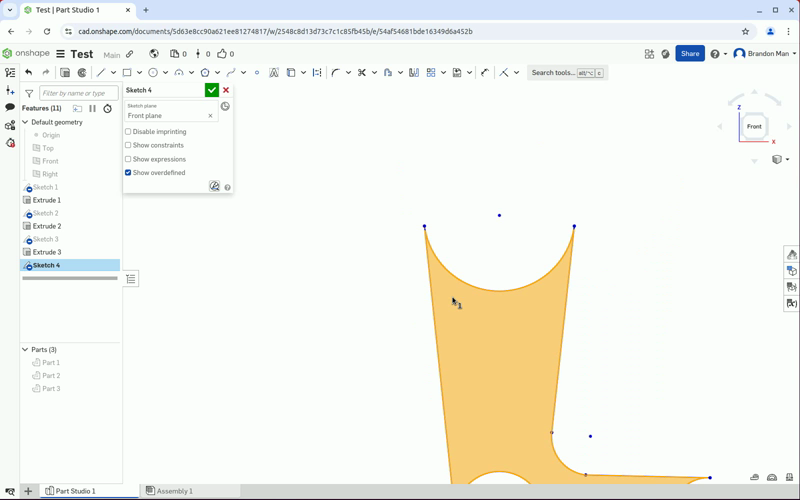
scroll(-6)
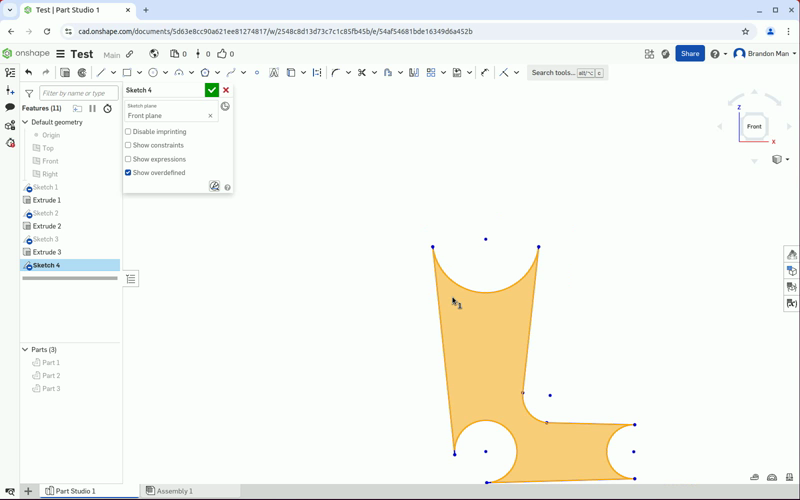
scroll(-6)
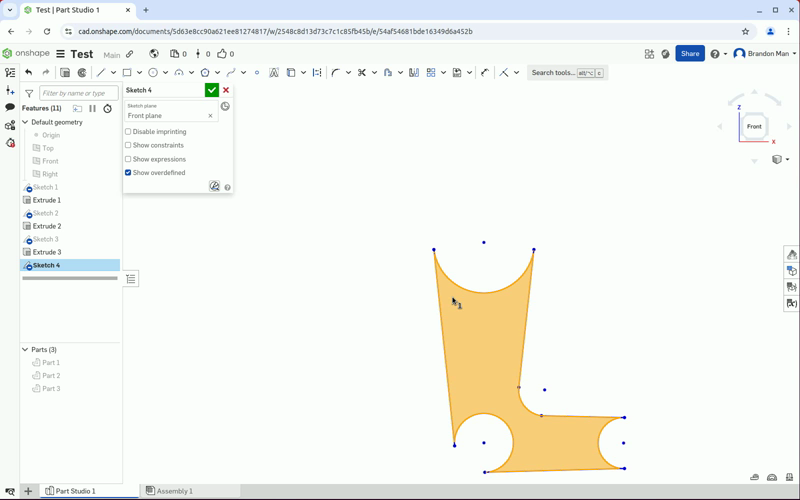
scroll(-6)
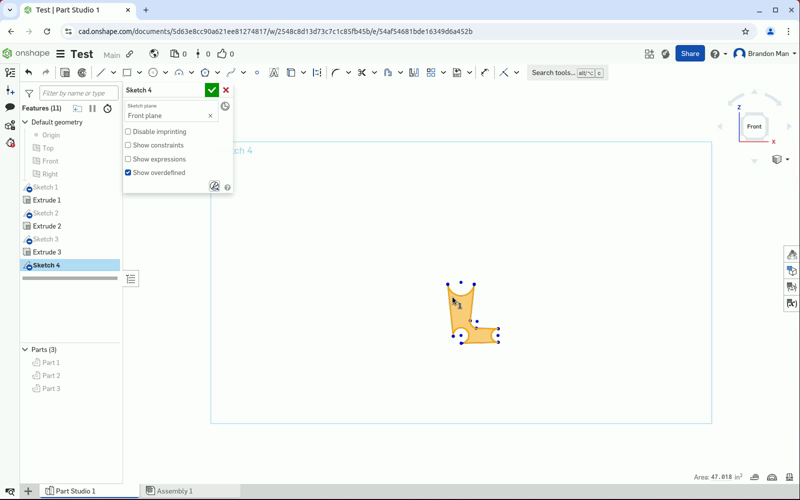
mouse_move(73, 352)
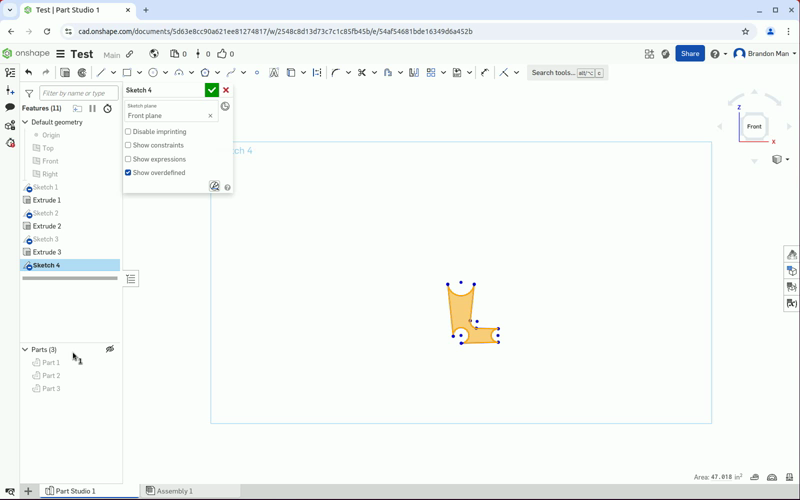
key(shift+y)
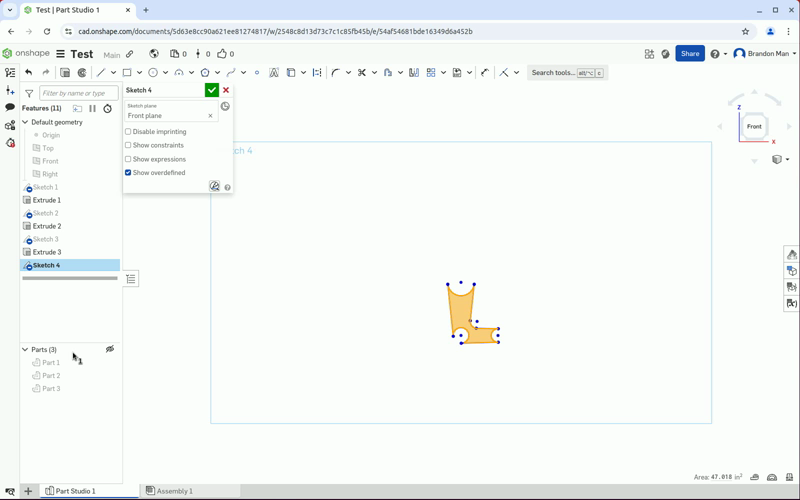
key(shift+e)
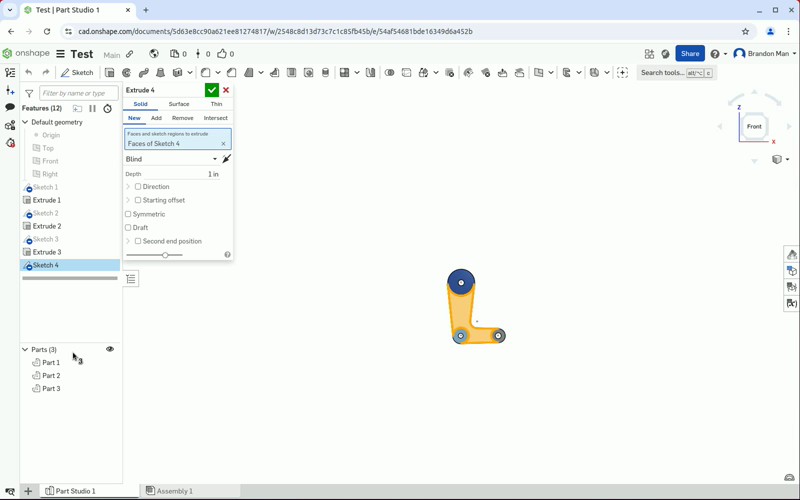
mouse_move(143, 106)
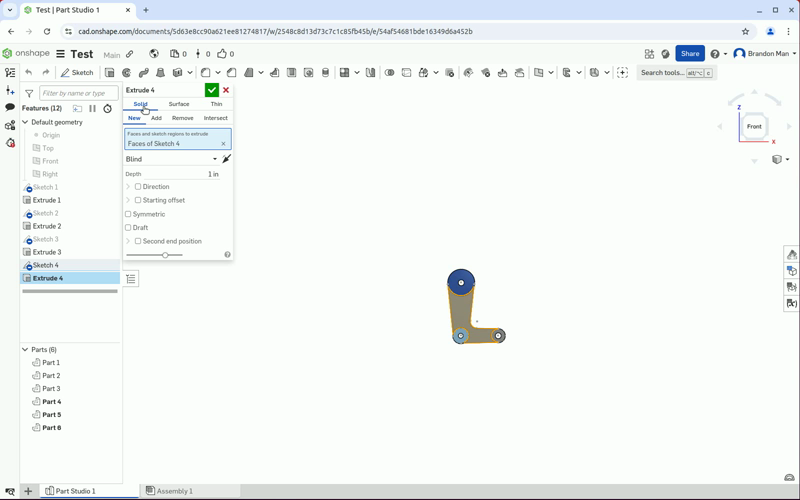
click(143, 106)
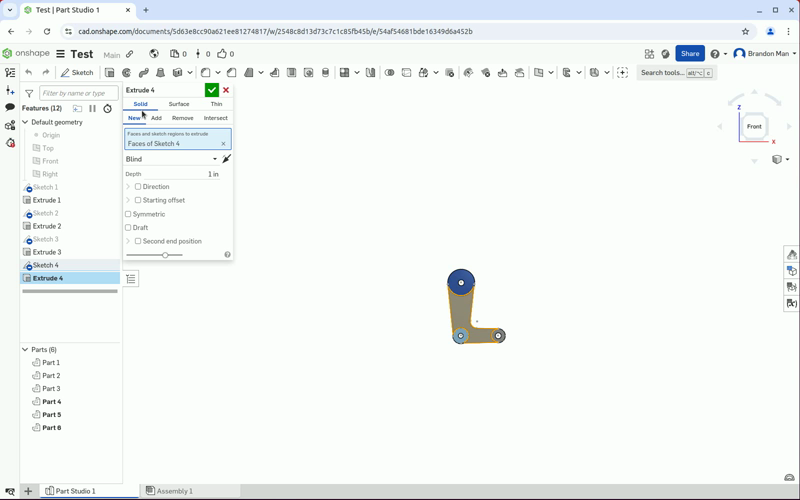
mouse_move(137, 120)
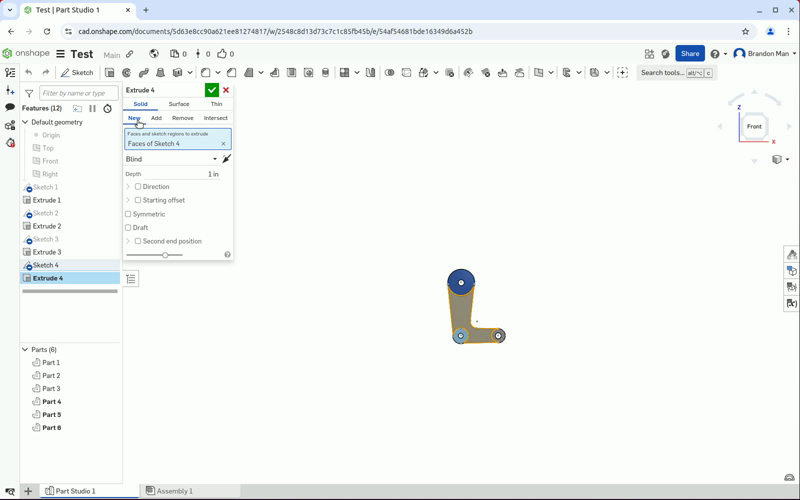
click(137, 120)
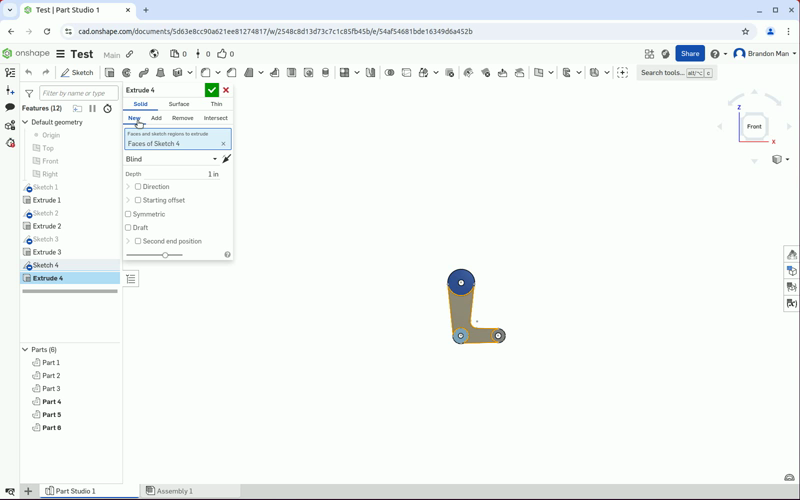
key(tab, 4)
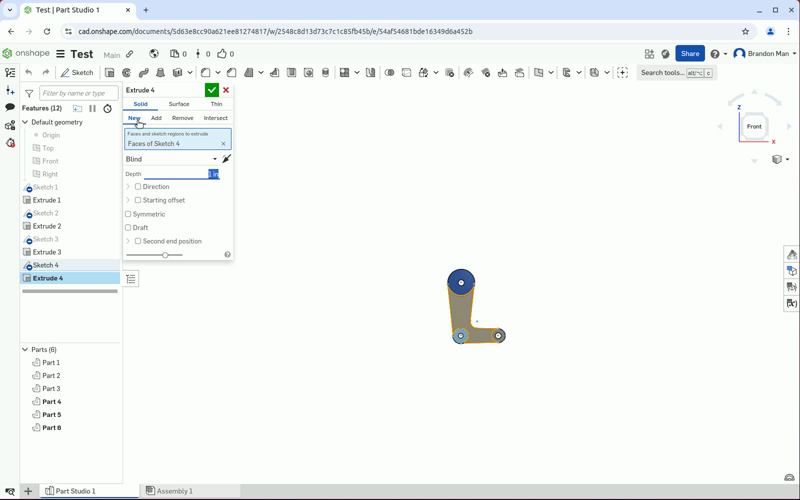
text(0.481)
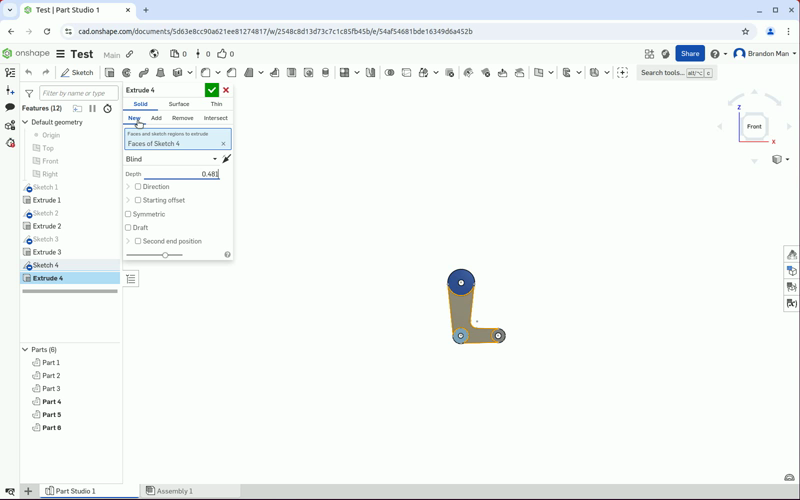
key(enter)
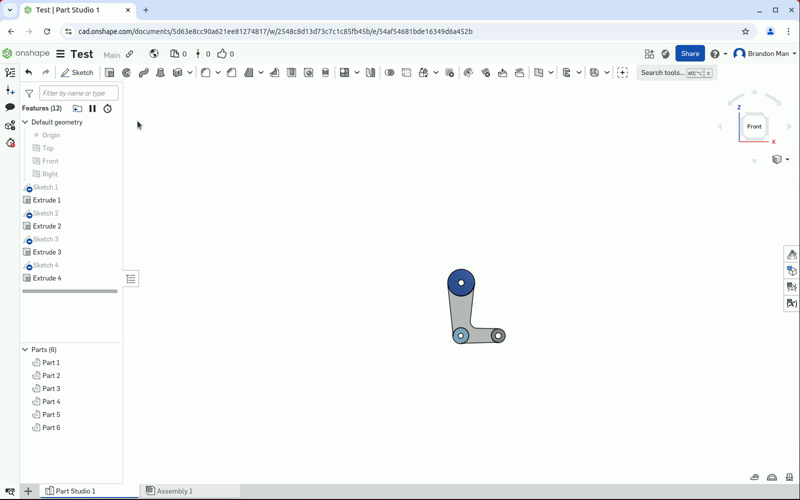
key(shift+h)
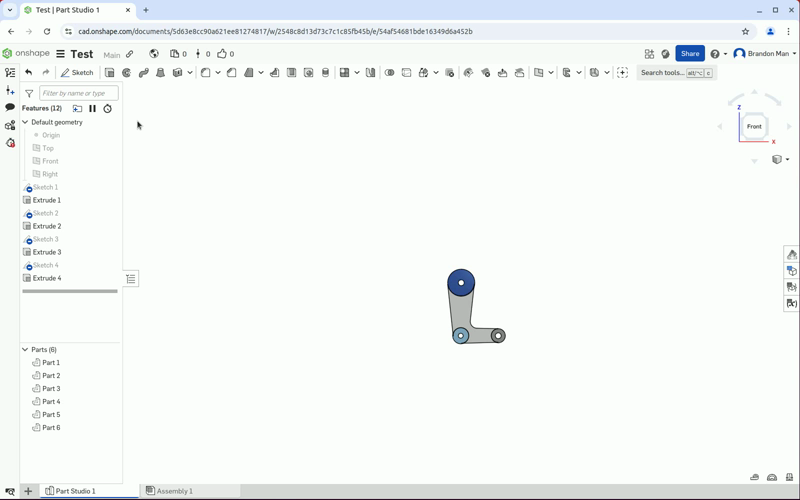
key(shift+h)
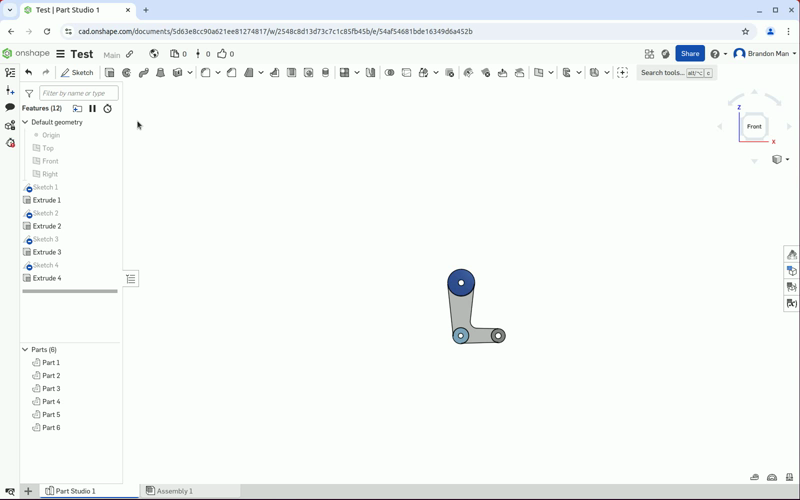
mouse_move(73, 189)
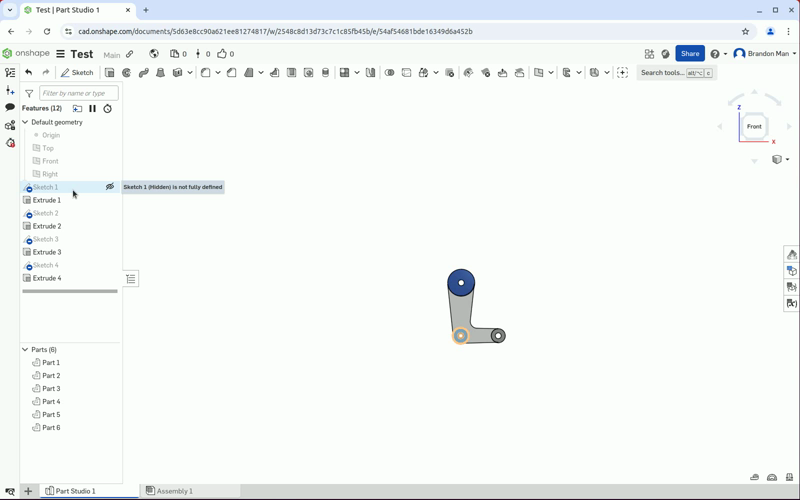
click(73, 189)
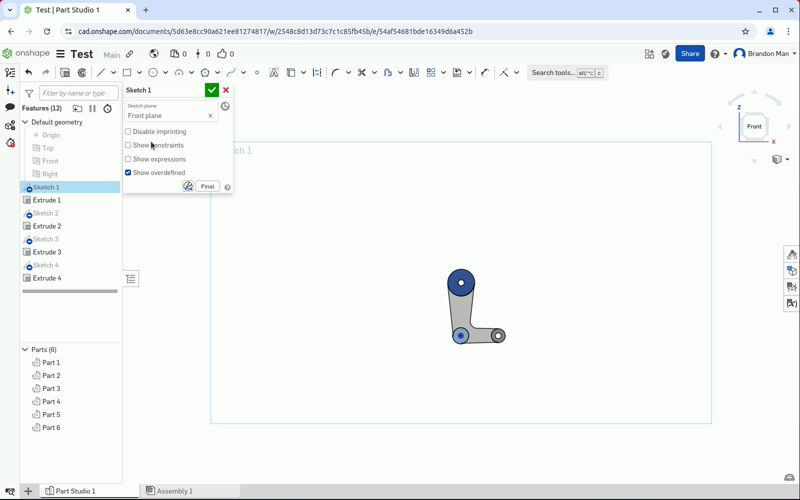
mouse_move(229, 92)
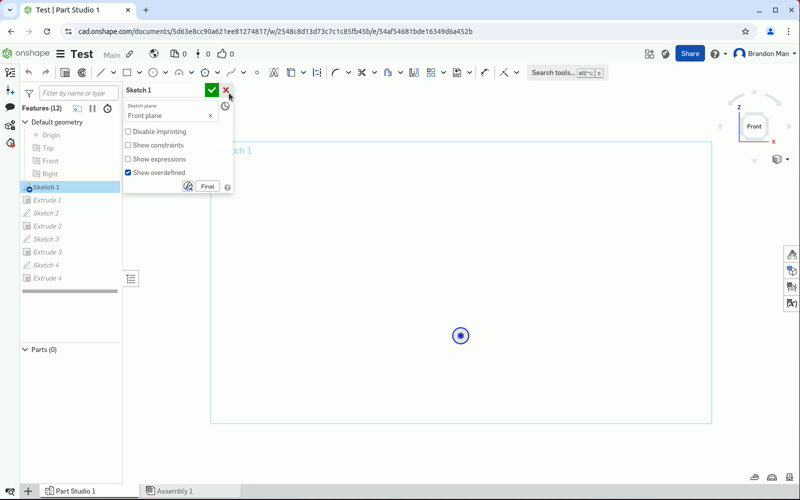
click(229, 92)
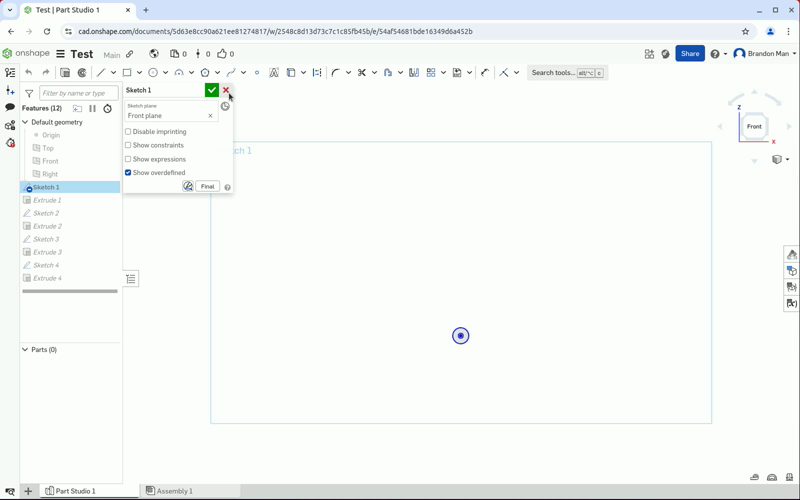
key(shift+s)
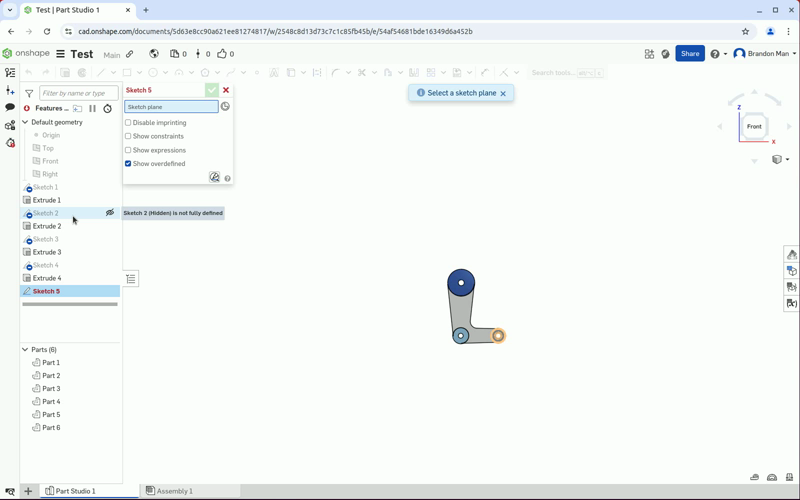
scroll(3)
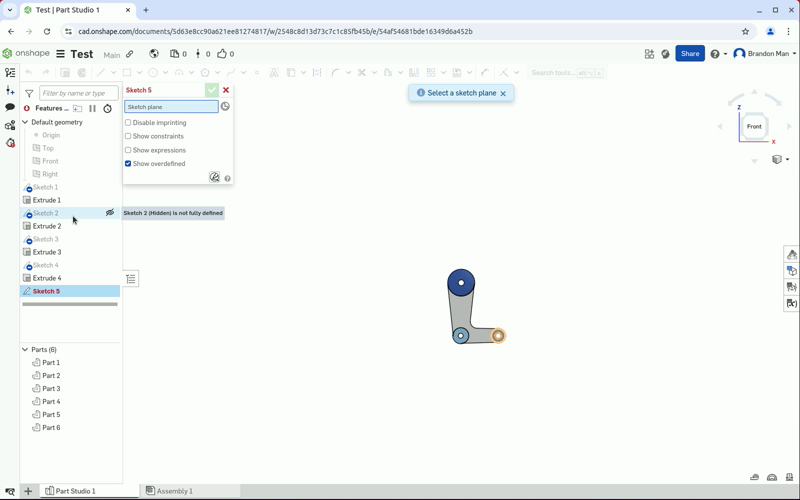
mouse_move(73, 163)
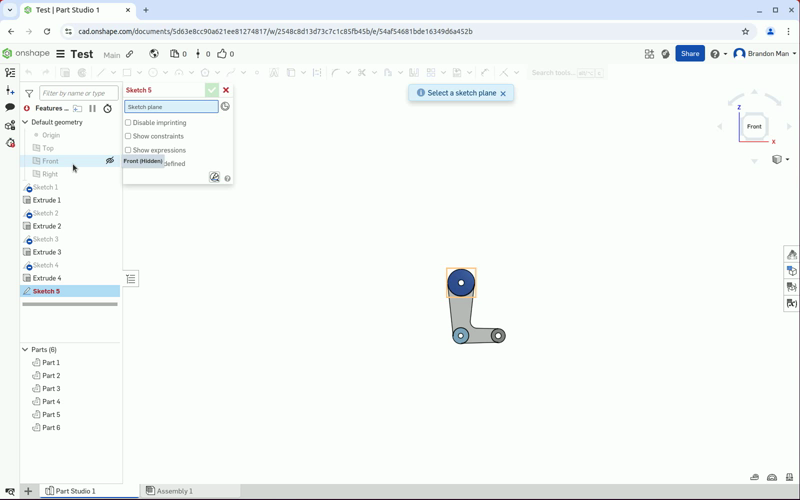
click(73, 163)
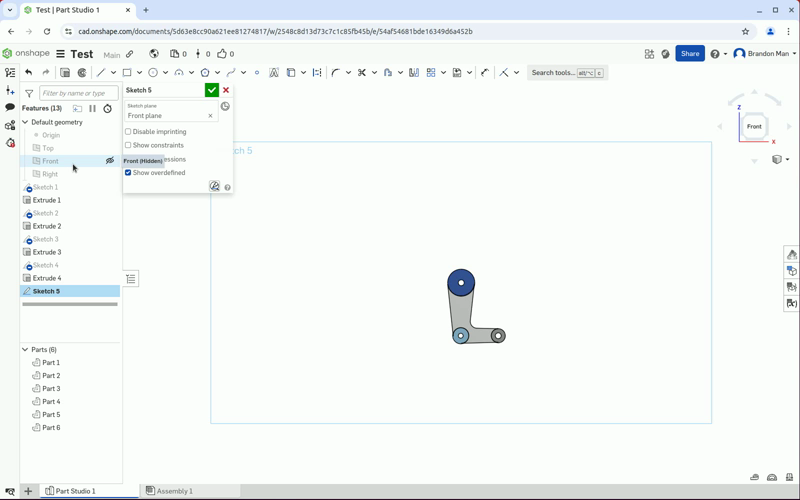
mouse_move(73, 352)
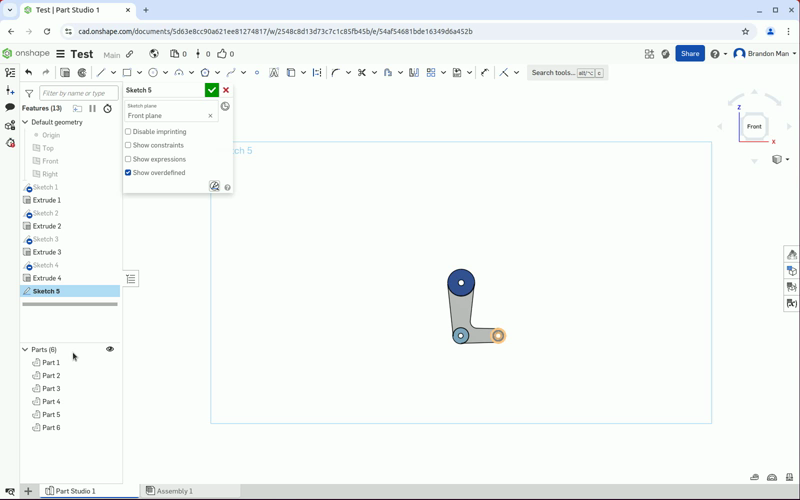
key(y)
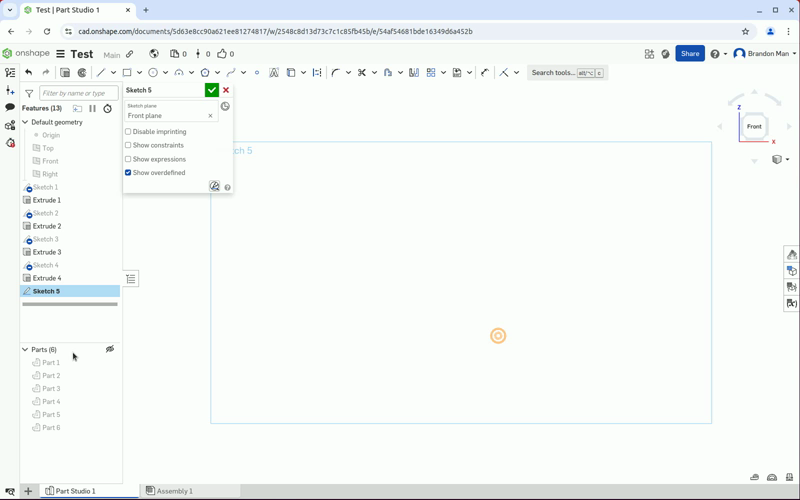
key(a)
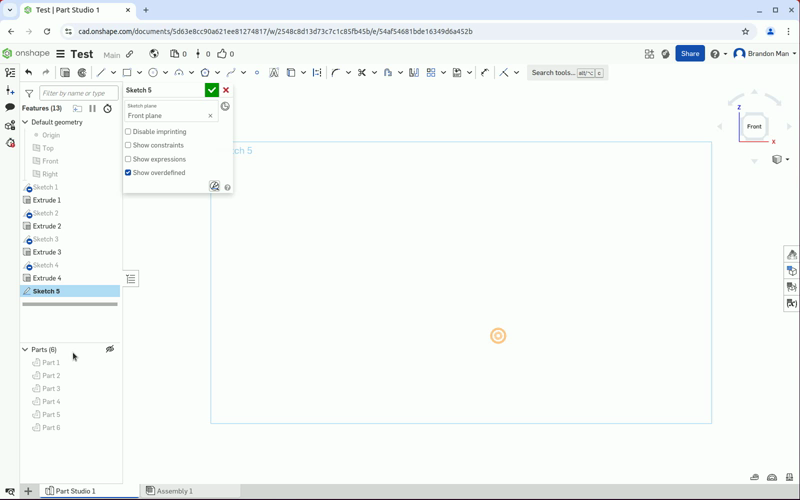
key_down(shift)
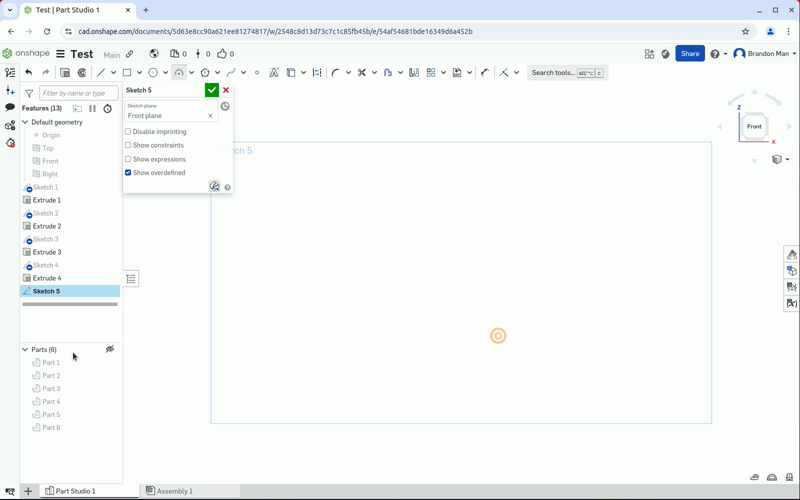
mouse_move(447, 281)
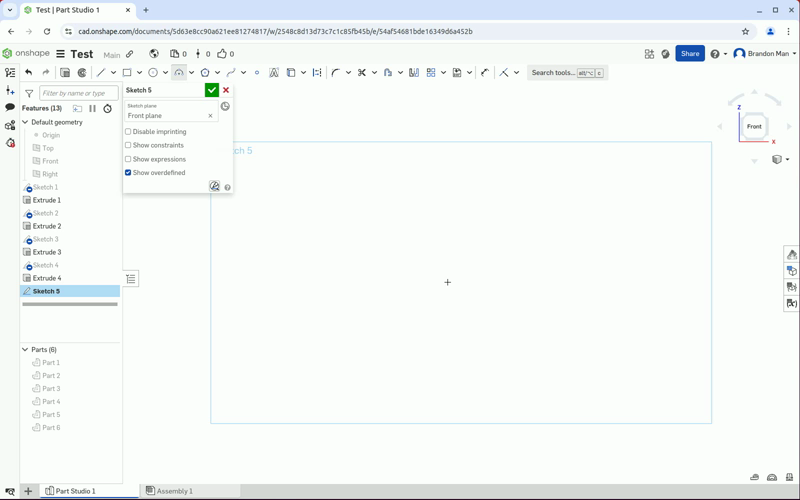
click(447, 281)
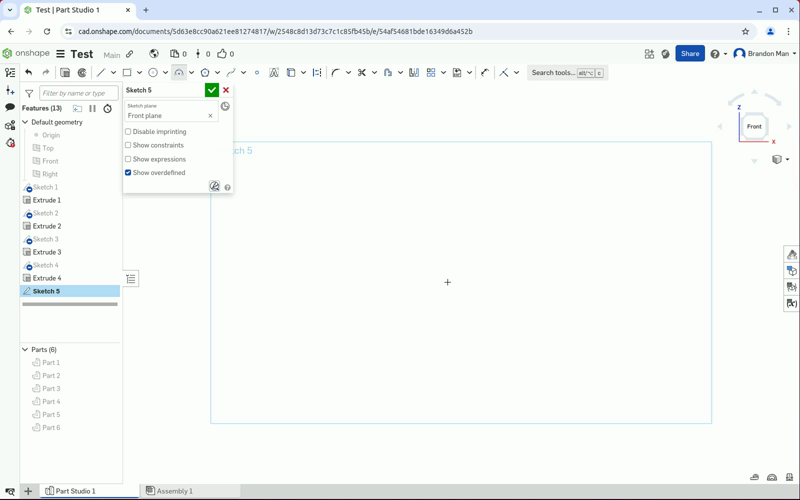
key_up(shift)
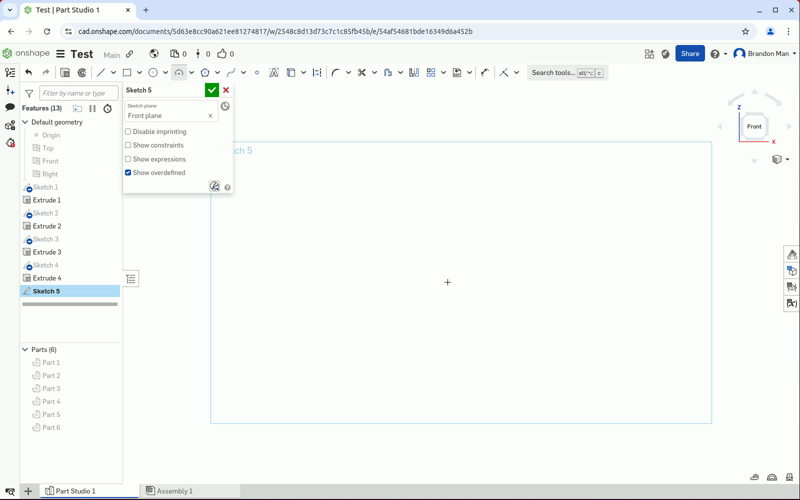
key_down(shift)
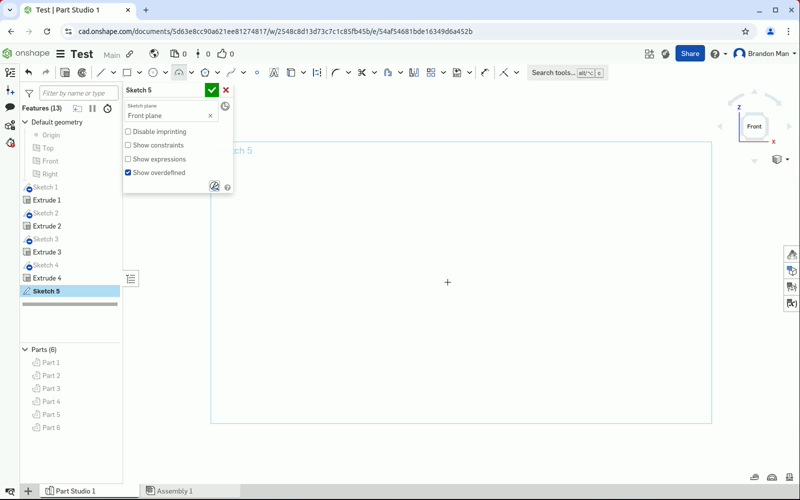
mouse_move(474, 281)
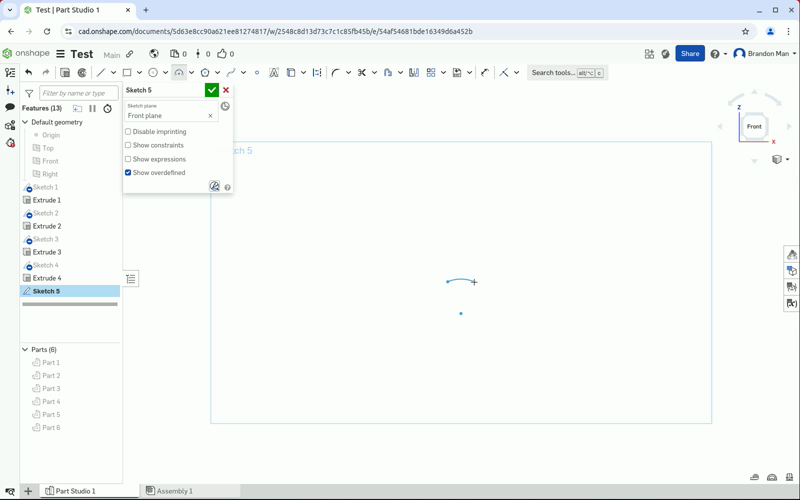
click(474, 281)
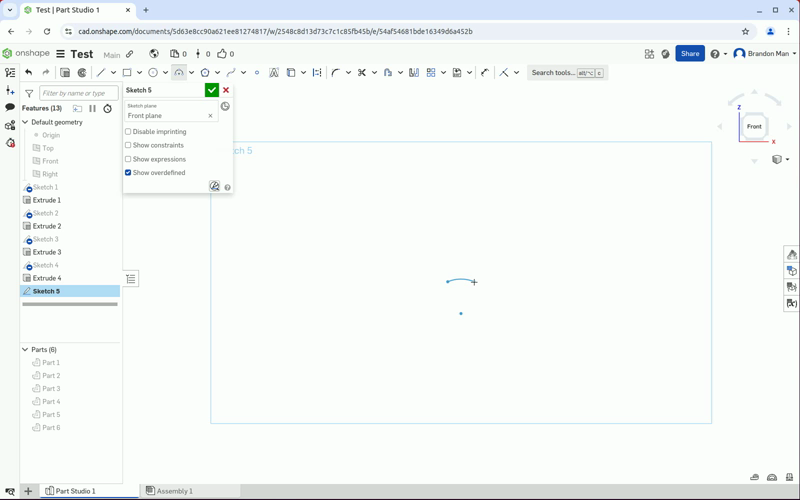
mouse_move(461, 269)
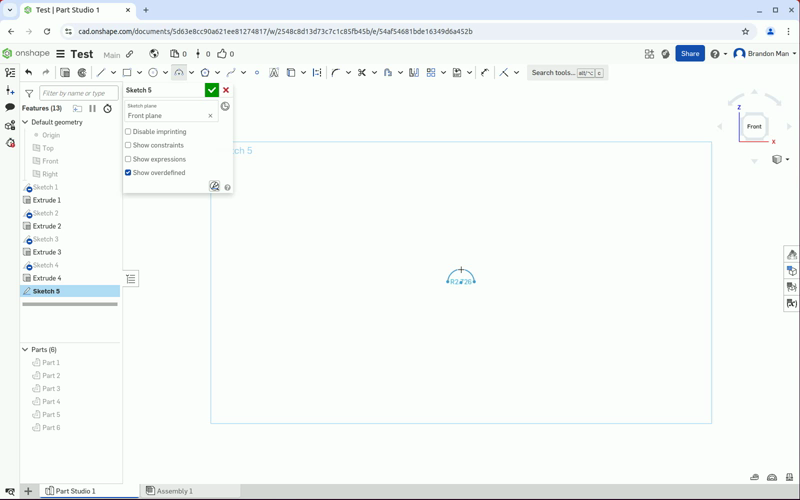
click(461, 269)
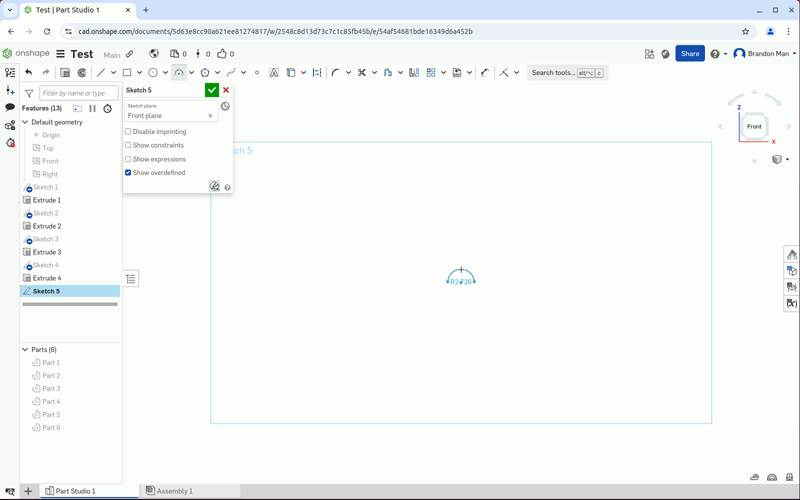
key_up(shift)
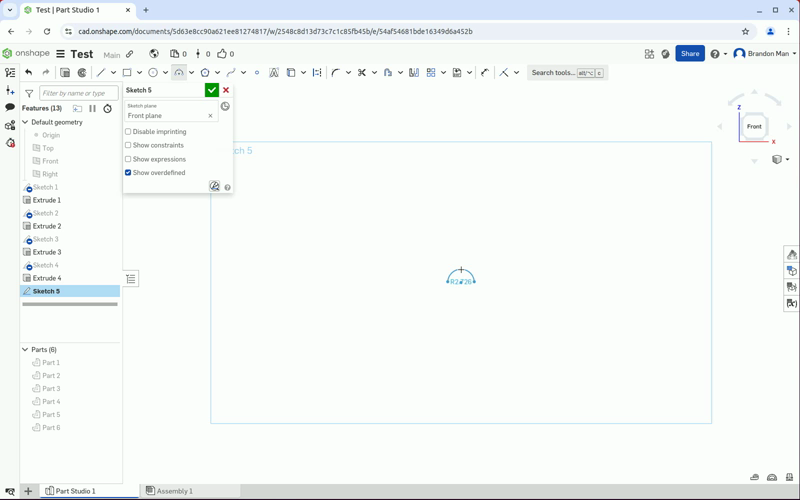
key(esc)
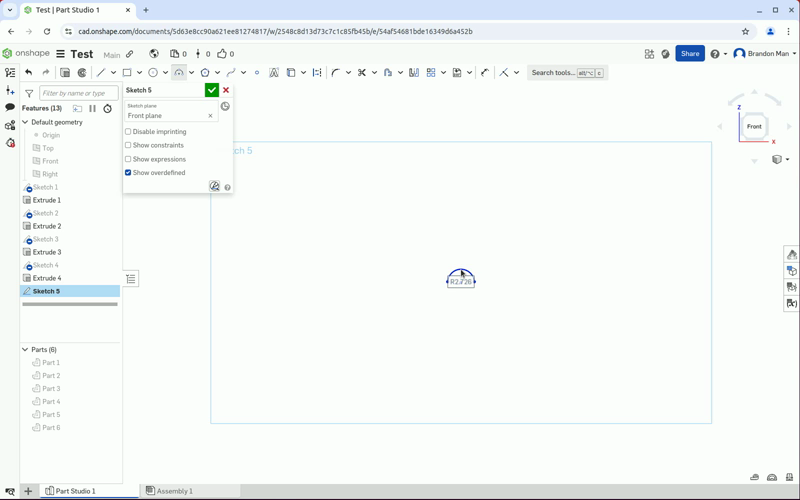
key(l)
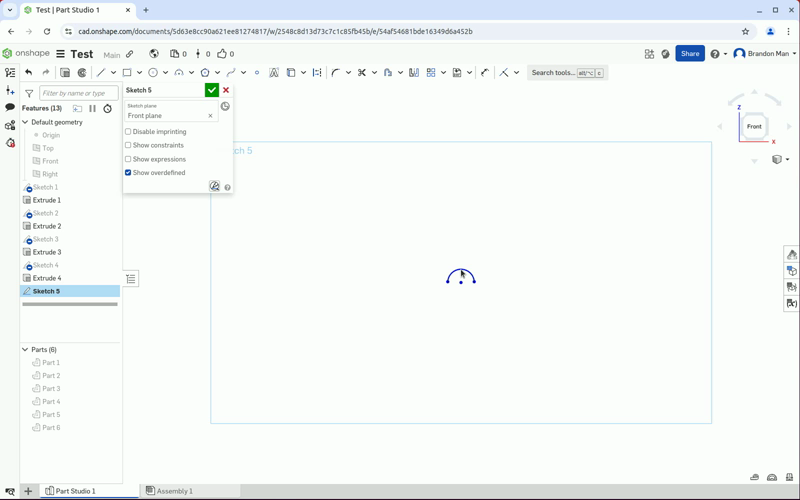
mouse_move(474, 281)
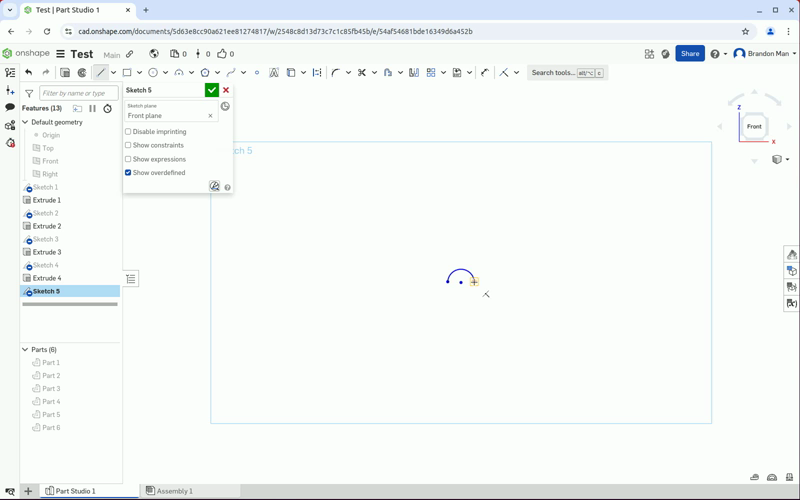
click(474, 281)
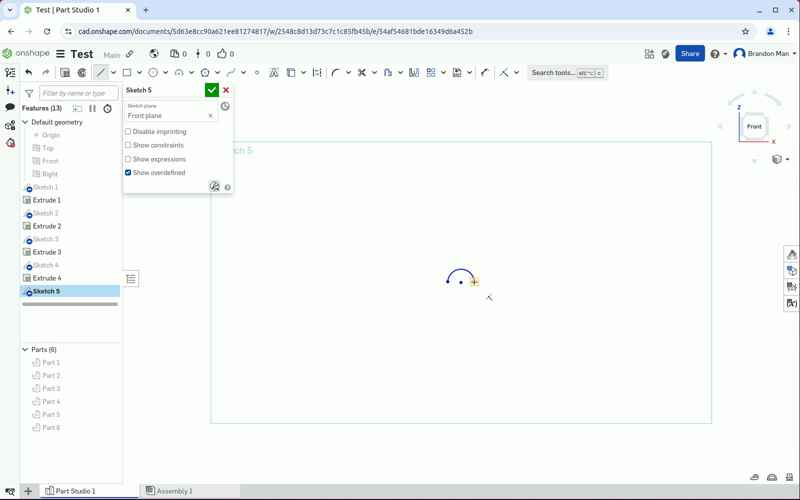
key_down(shift)
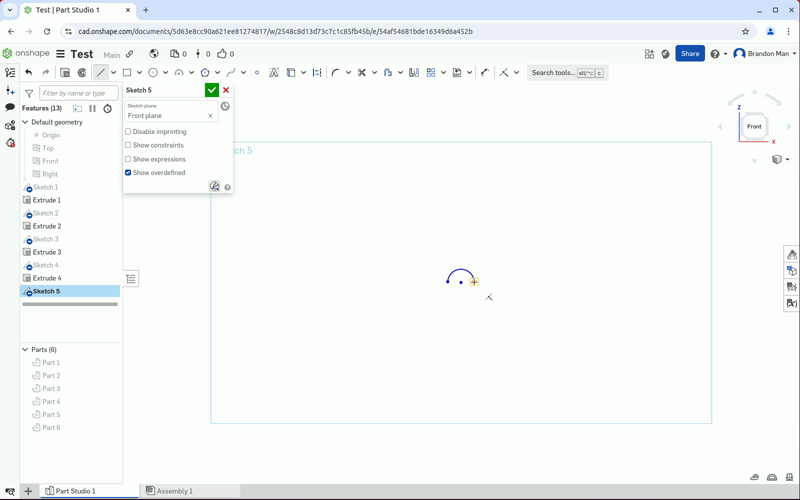
mouse_move(468, 177)
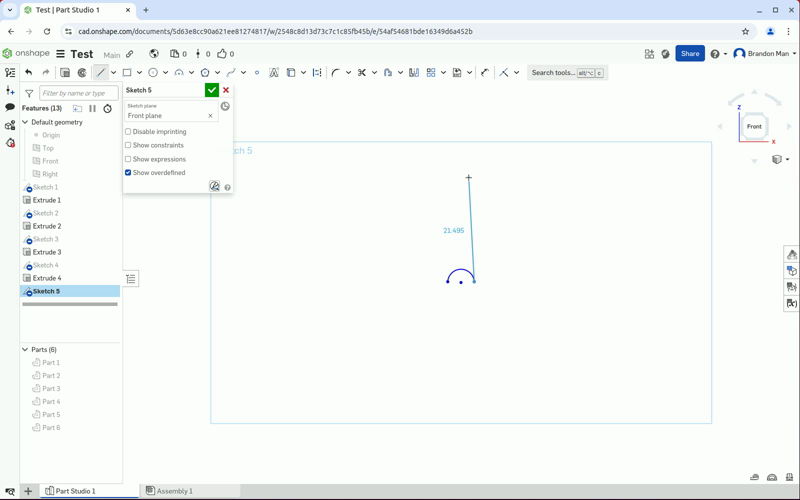
click(468, 177)
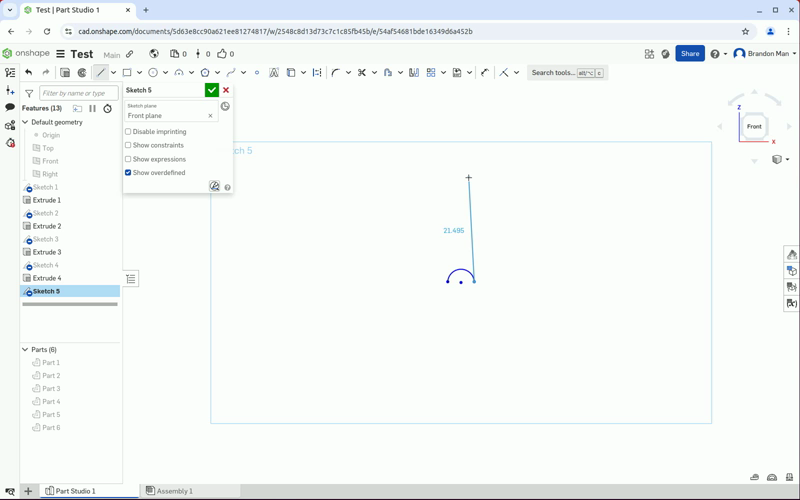
key_up(shift)
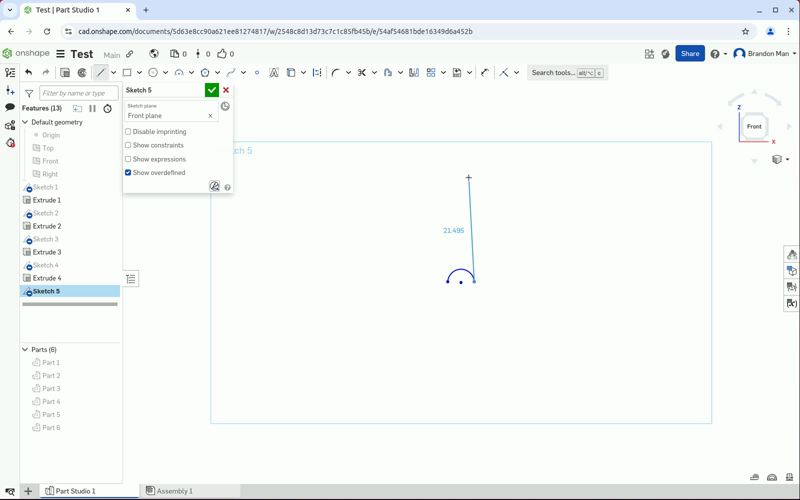
key(esc)
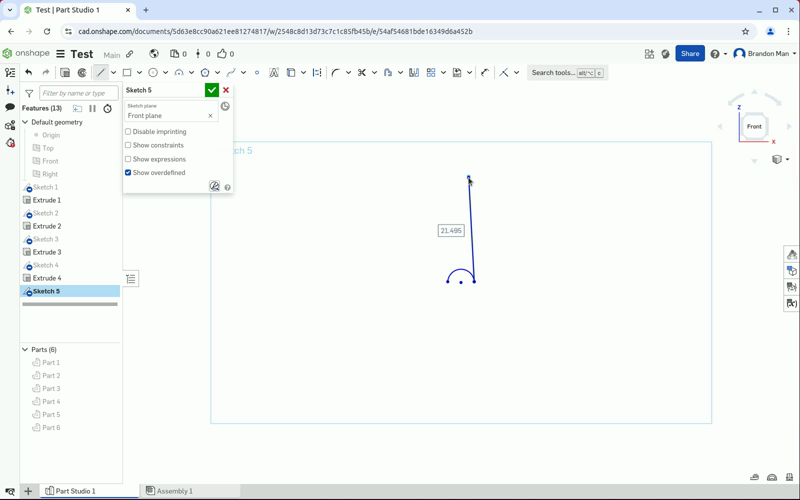
key(a)
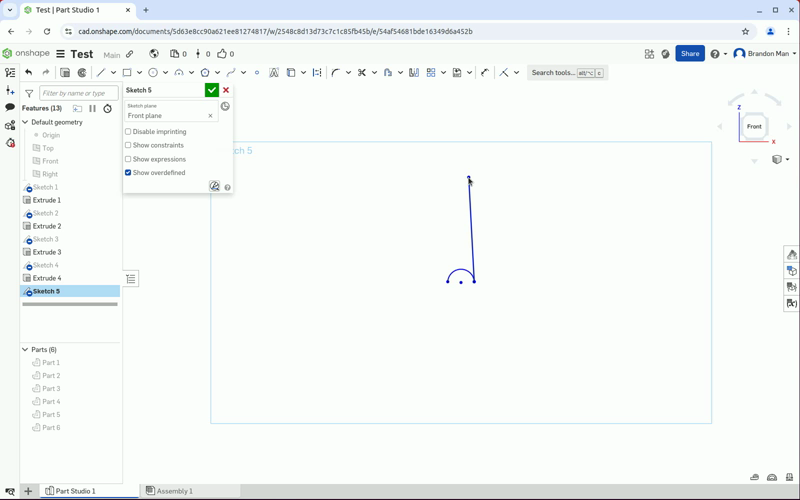
mouse_move(468, 177)
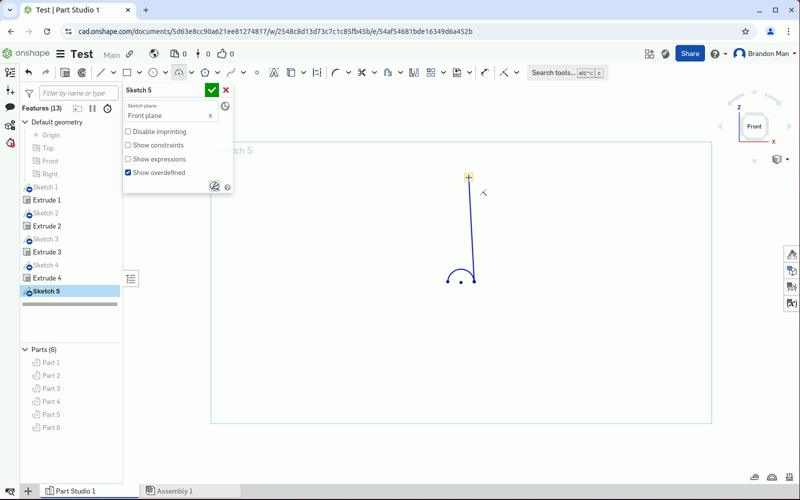
click(468, 177)
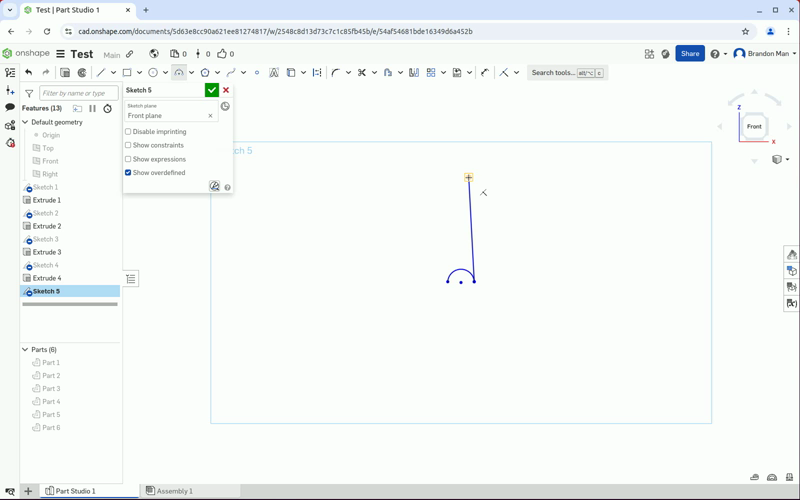
key_down(shift)
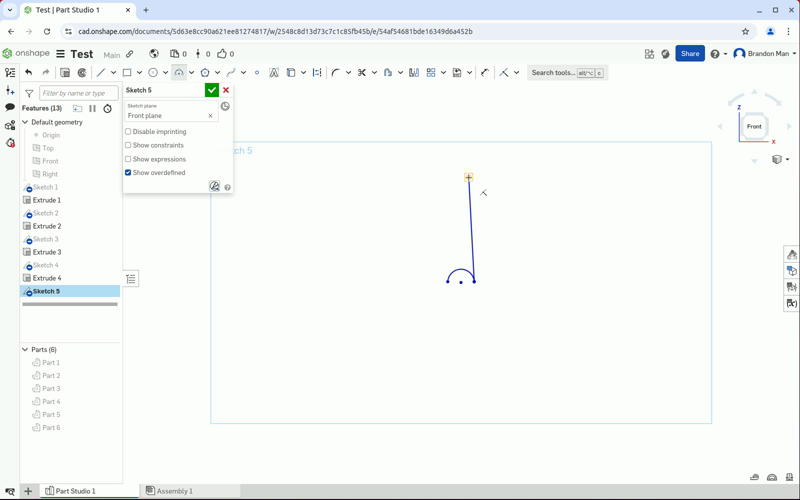
mouse_move(453, 177)
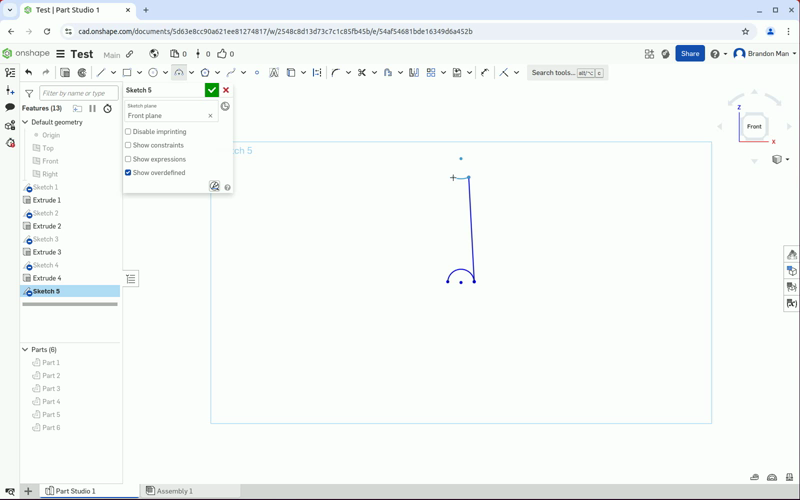
click(453, 177)
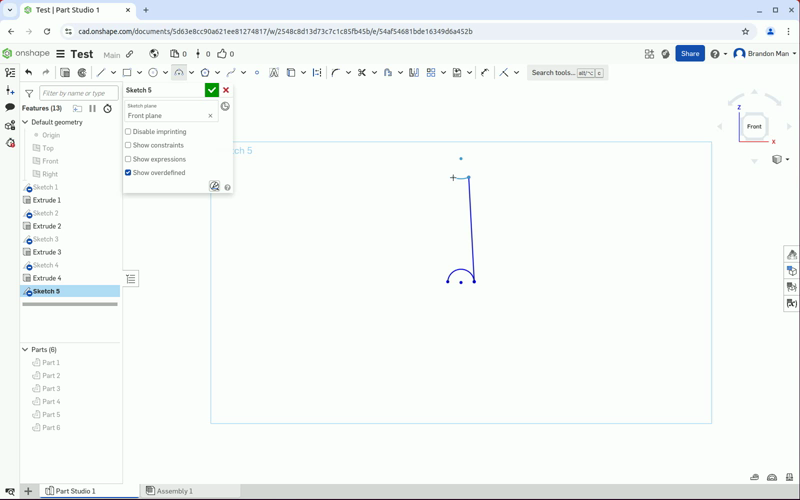
mouse_move(461, 185)
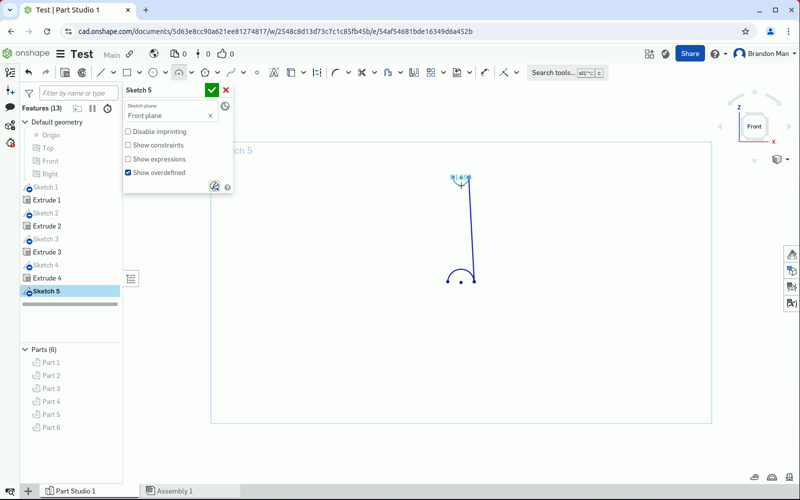
click(461, 185)
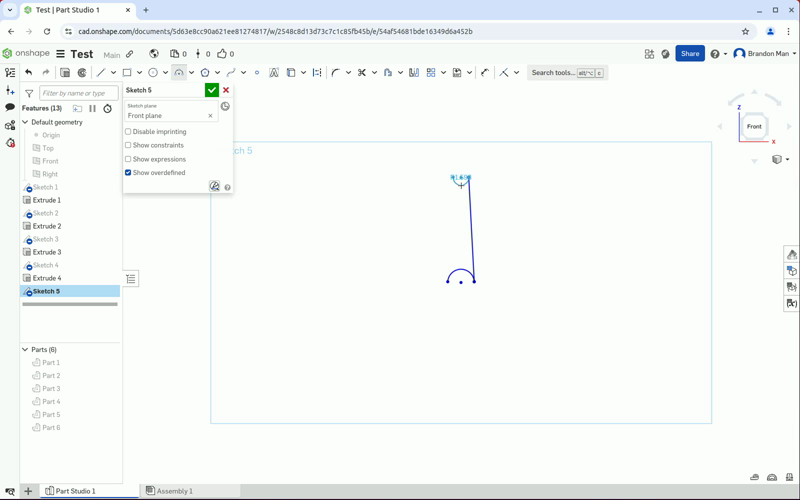
key_up(shift)
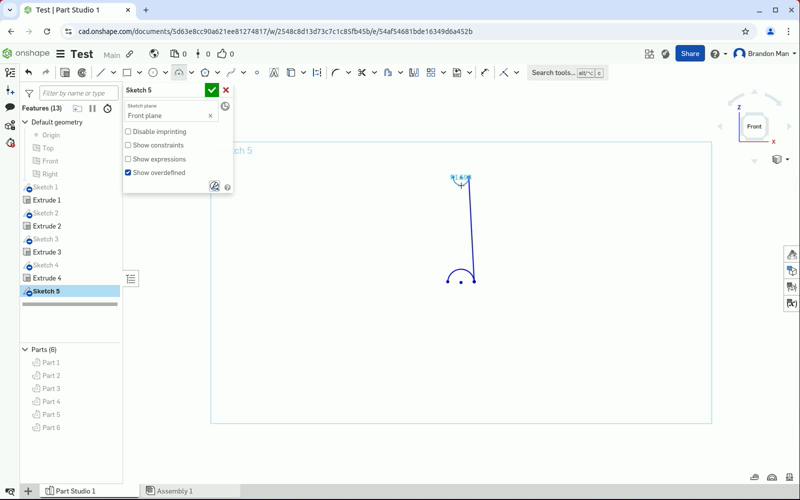
key(esc)
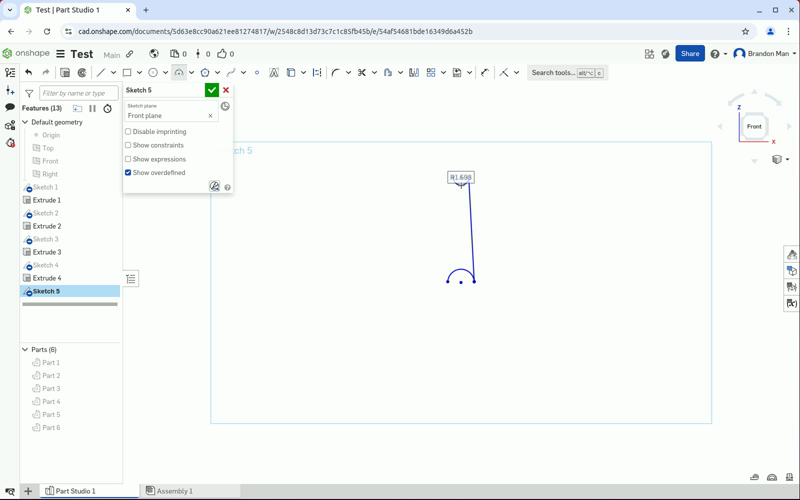
key(l)
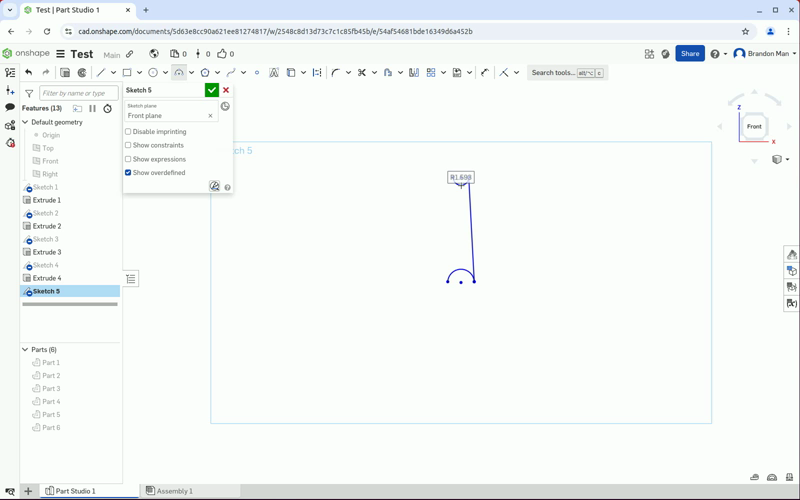
mouse_move(453, 177)
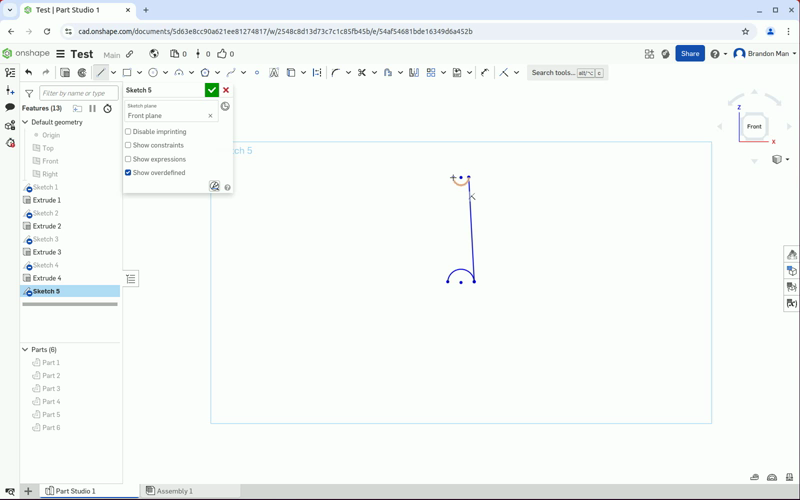
click(453, 177)
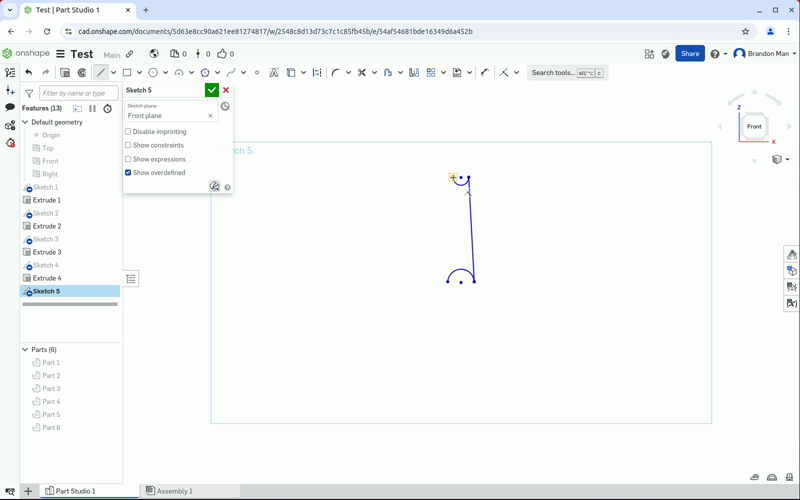
key_down(shift)
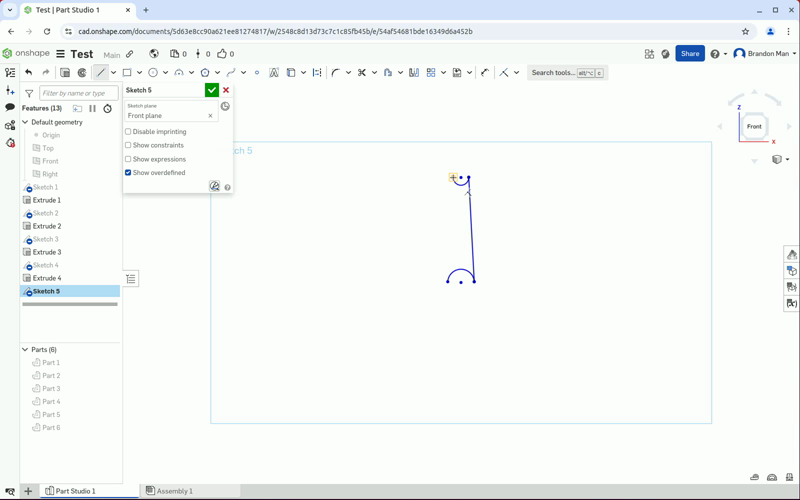
mouse_move(447, 281)
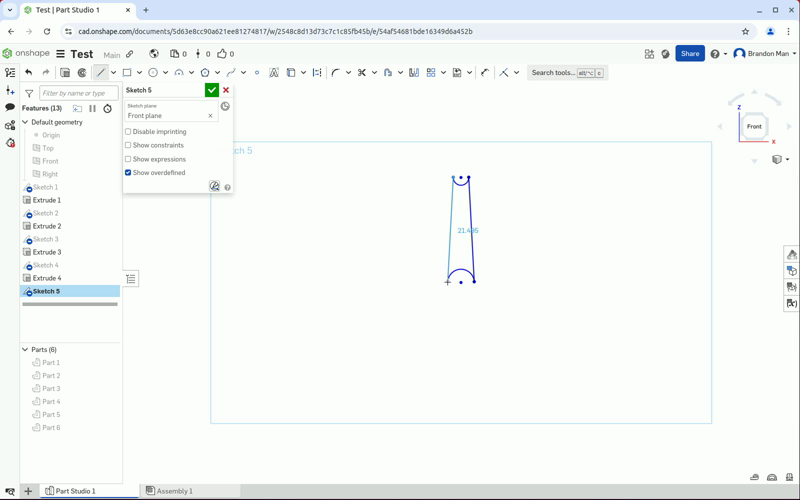
key_up(shift)
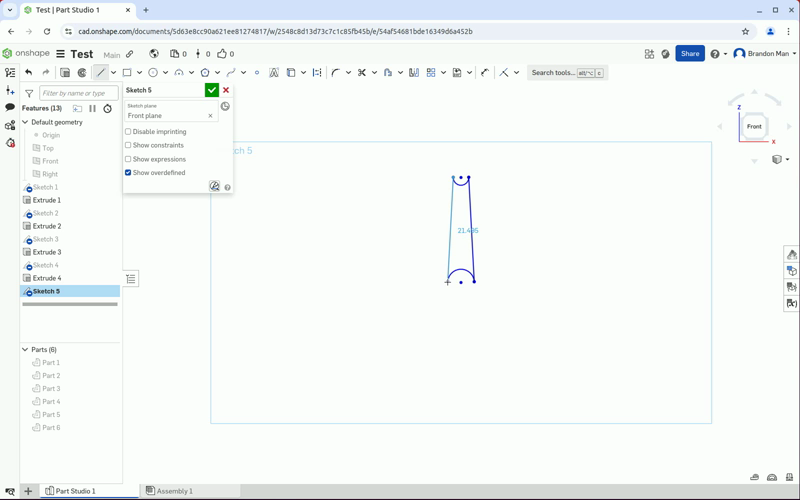
click(447, 281)
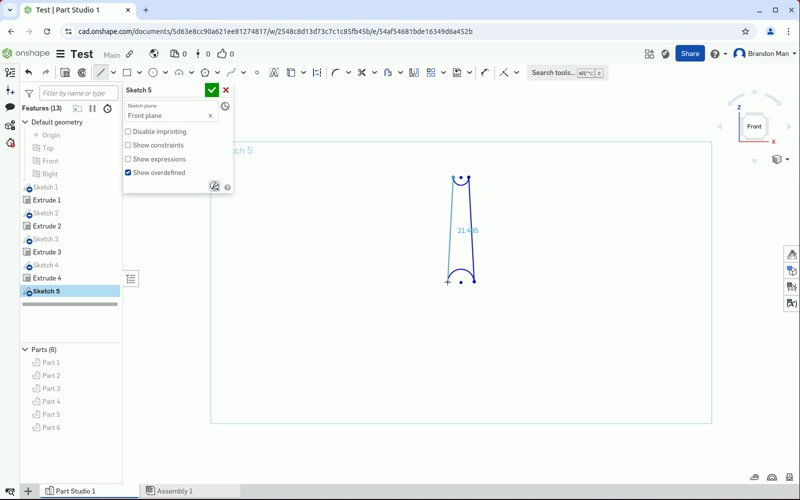
key(esc)
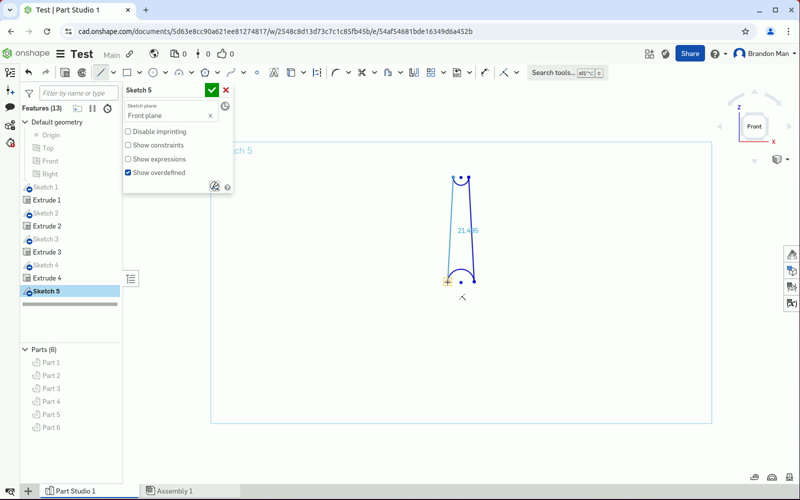
key(c)
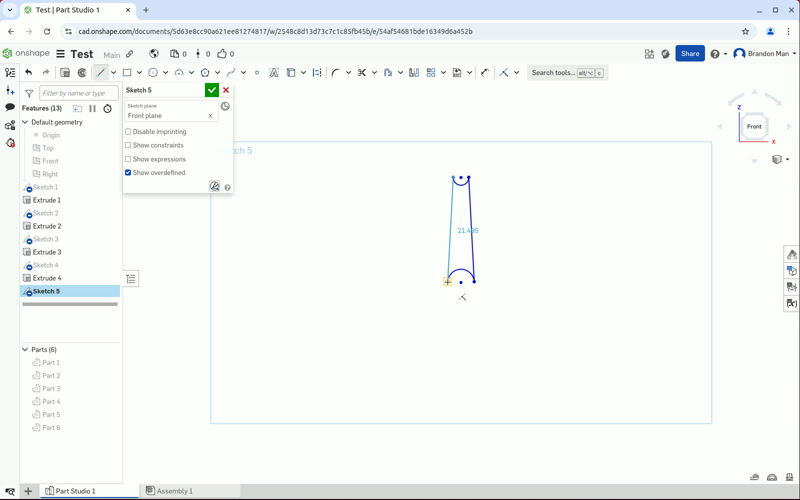
key_down(shift)
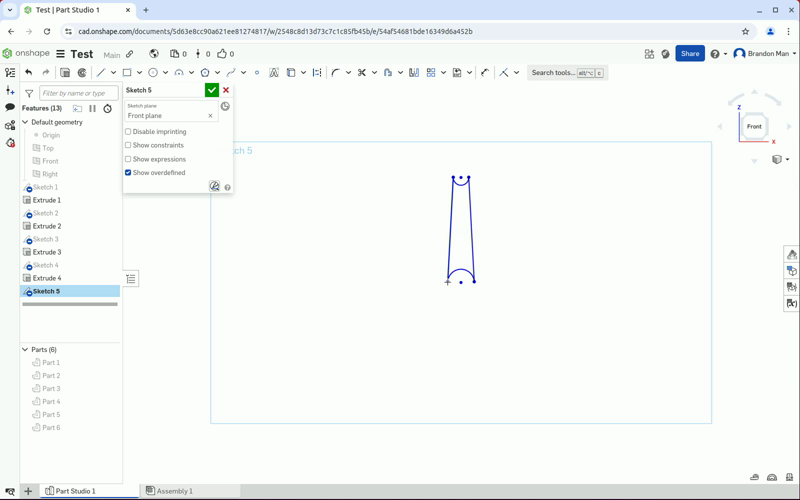
mouse_move(458, 252)
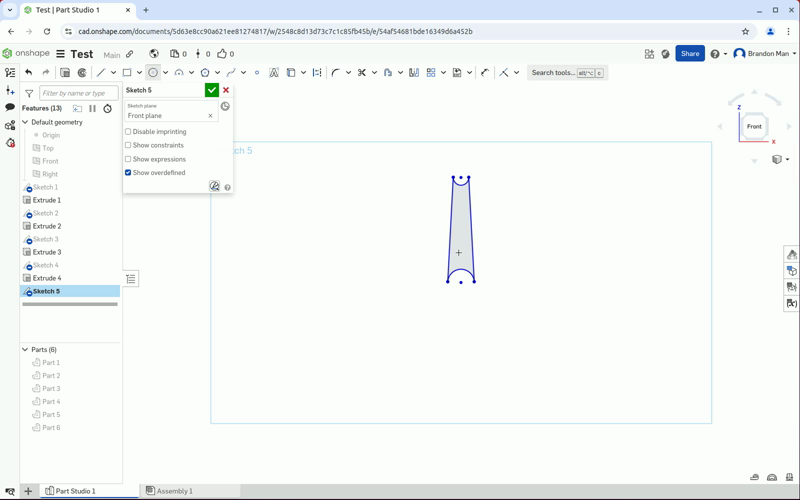
click(458, 252)
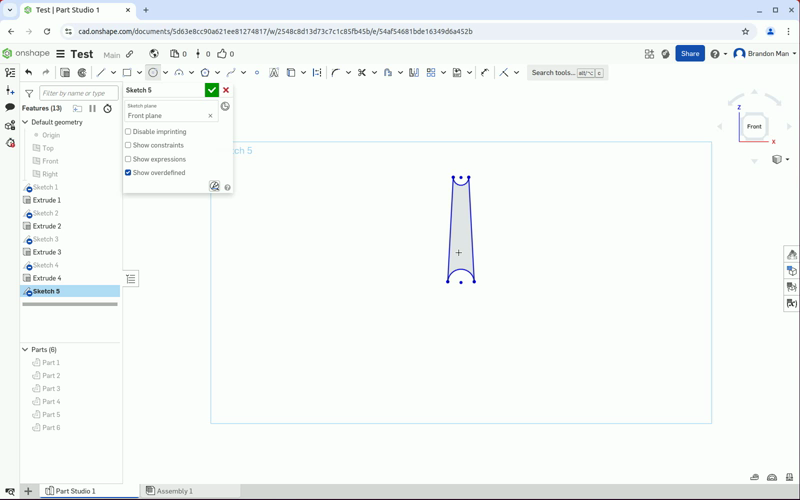
key_up(shift)
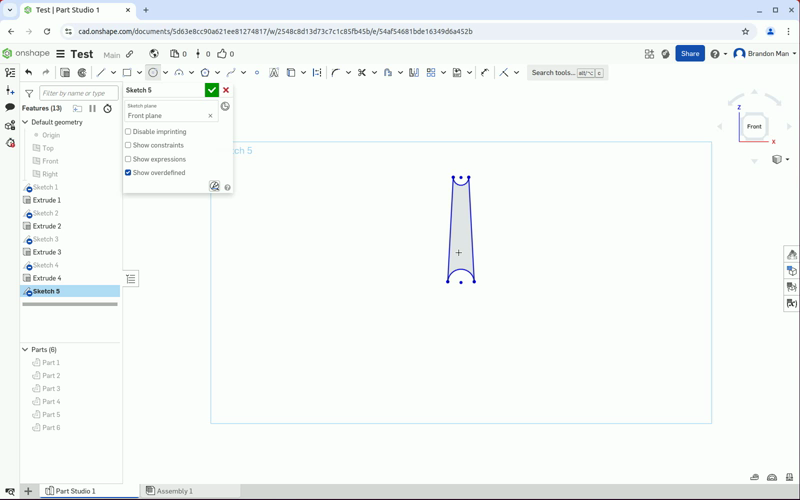
mouse_move(461, 252)
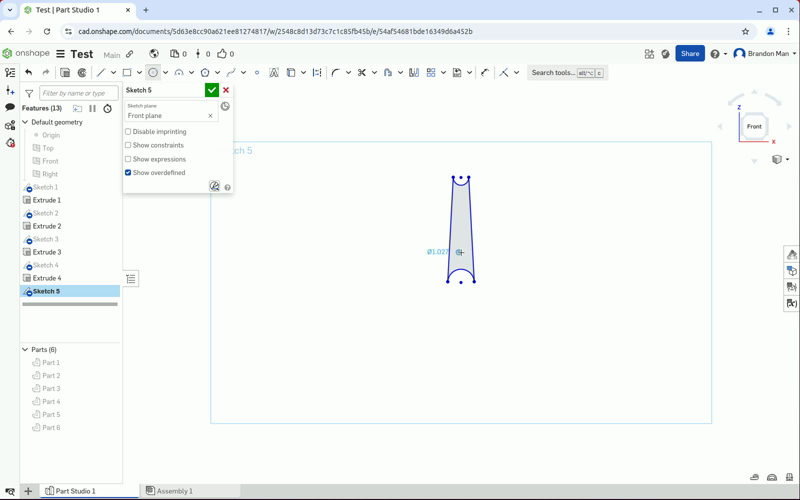
scroll(6)
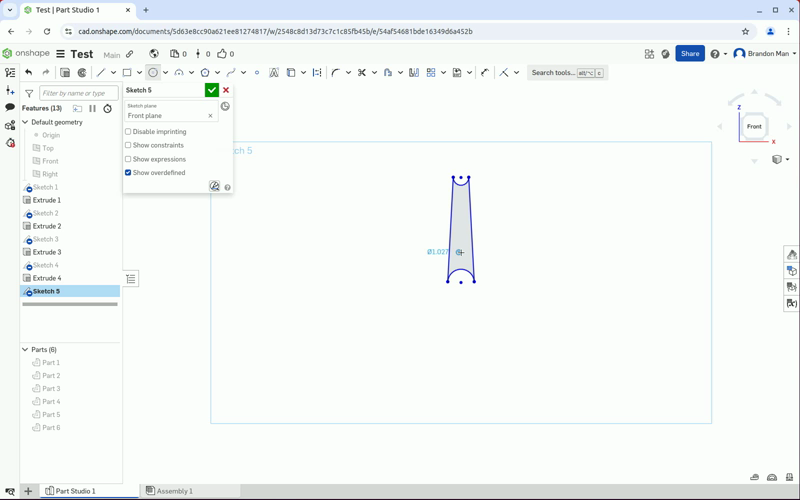
scroll(6)
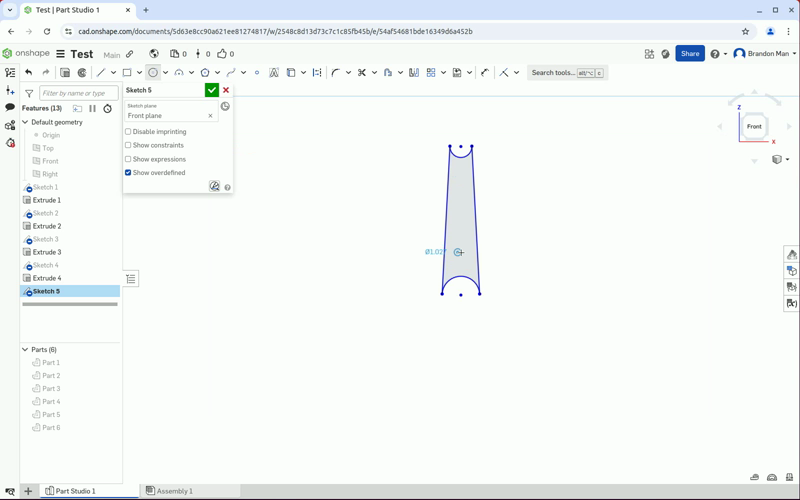
scroll(6)
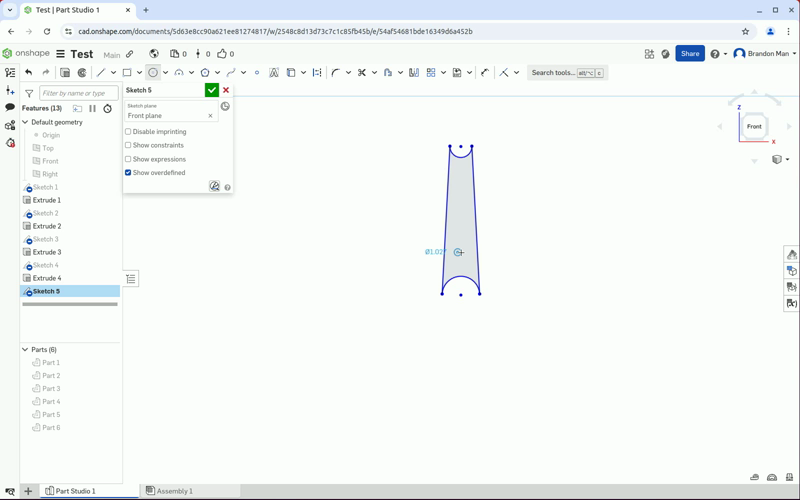
scroll(6)
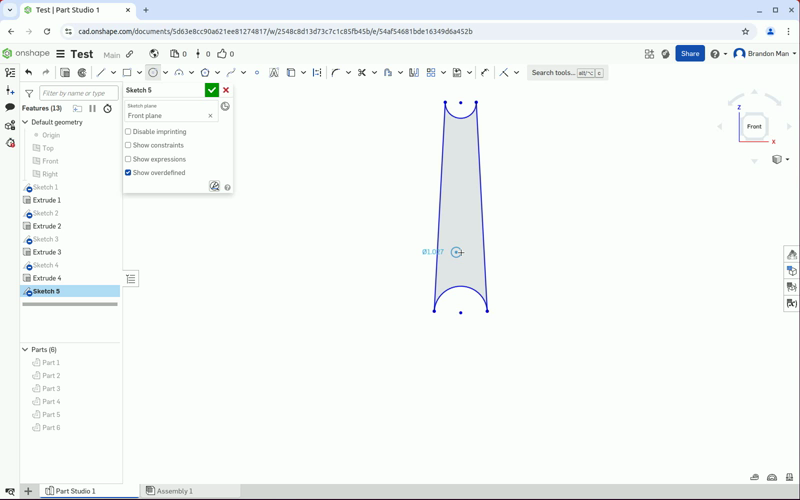
scroll(6)
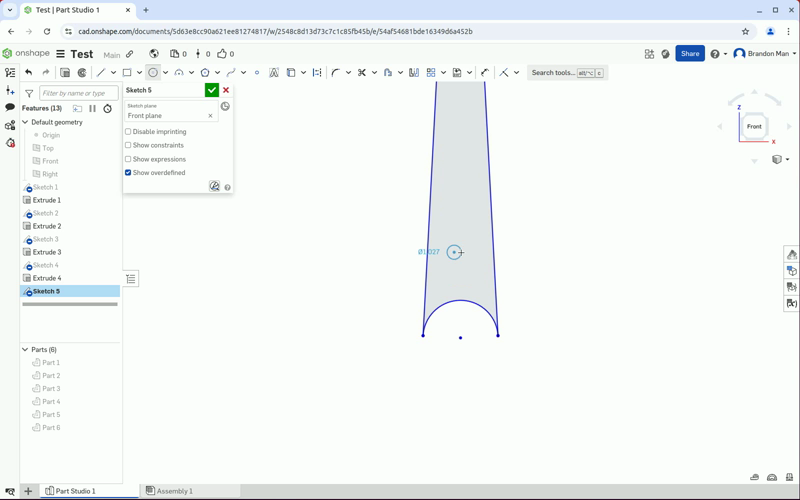
scroll(6)
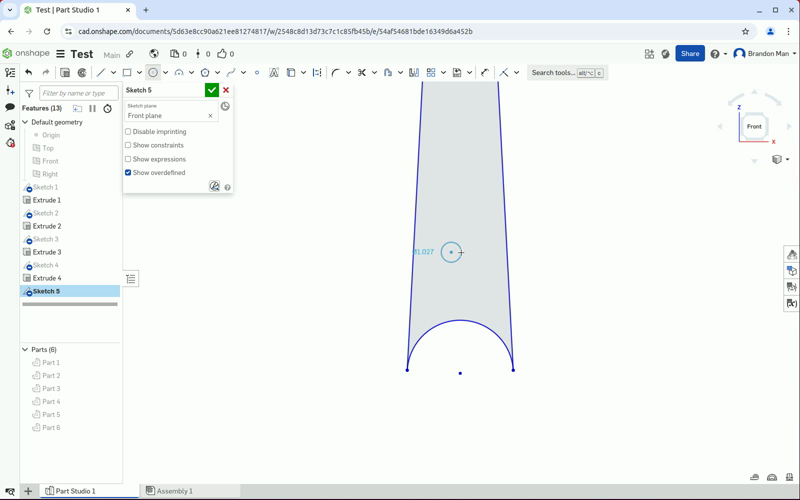
scroll(6)
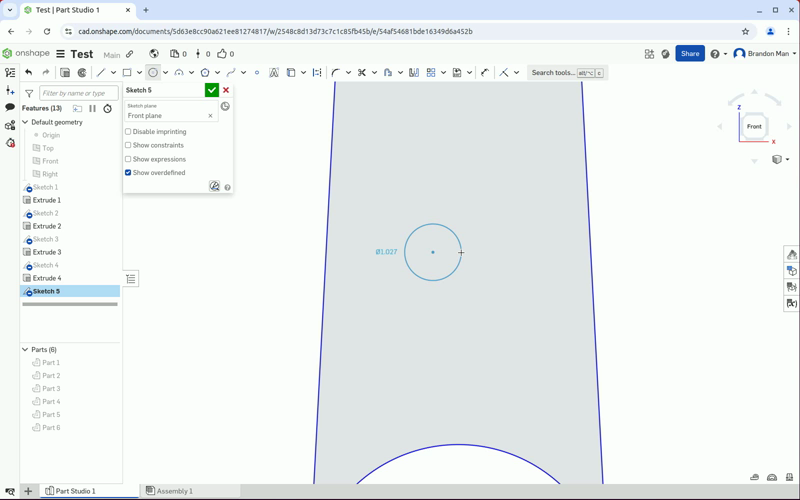
click(461, 252)
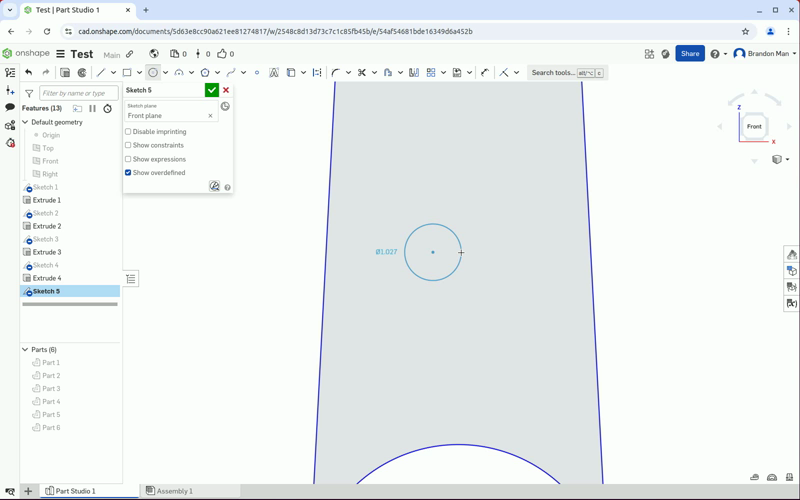
scroll(-6)
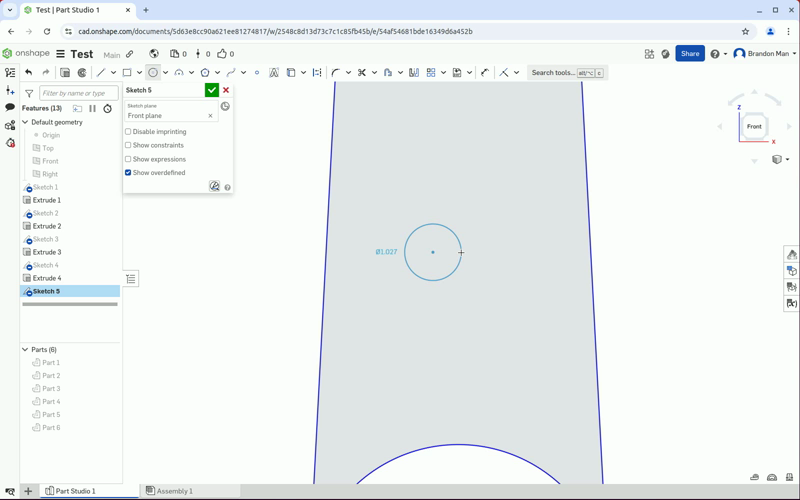
scroll(-6)
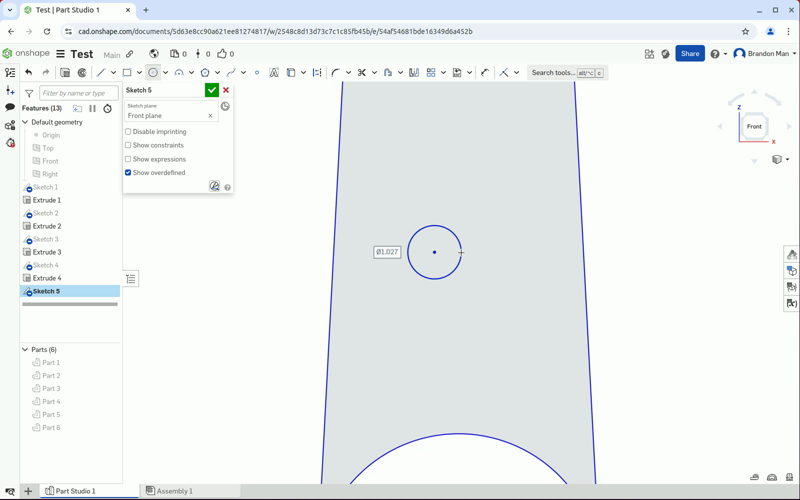
scroll(-6)
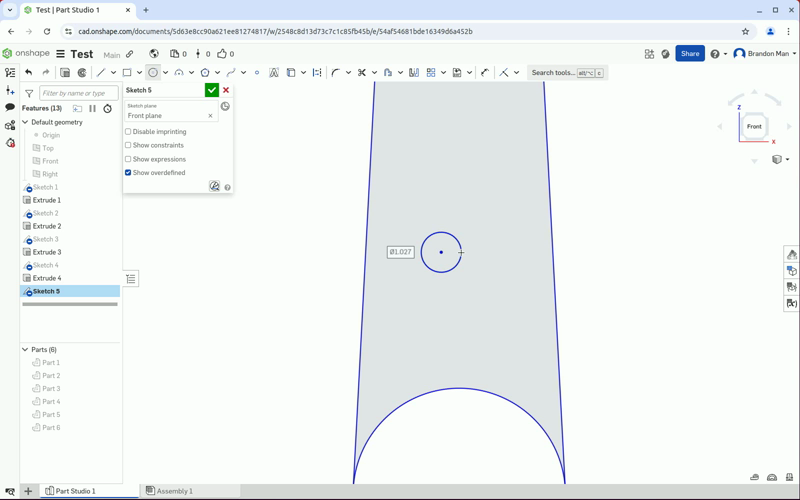
scroll(-6)
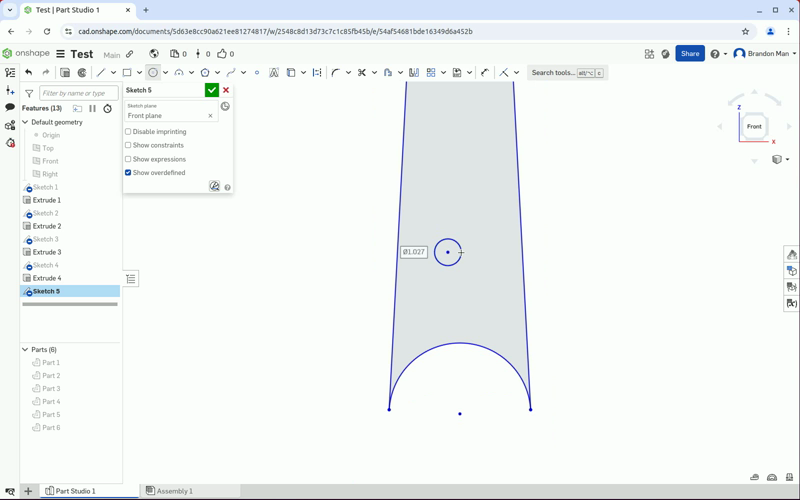
scroll(-6)
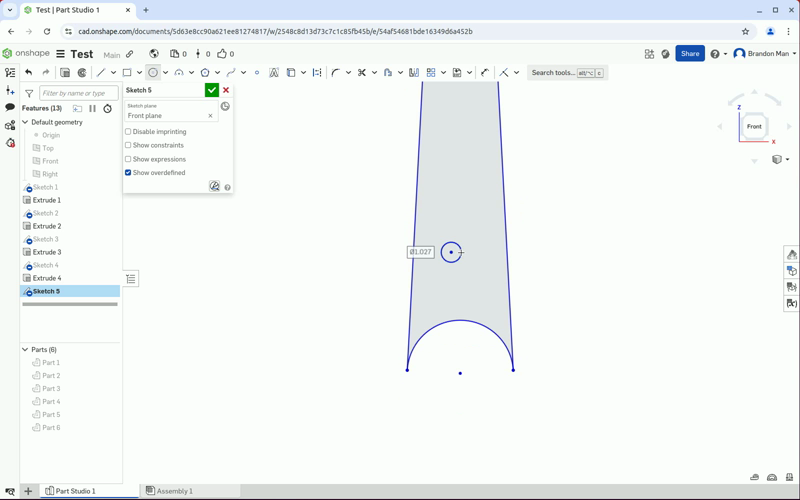
scroll(-6)
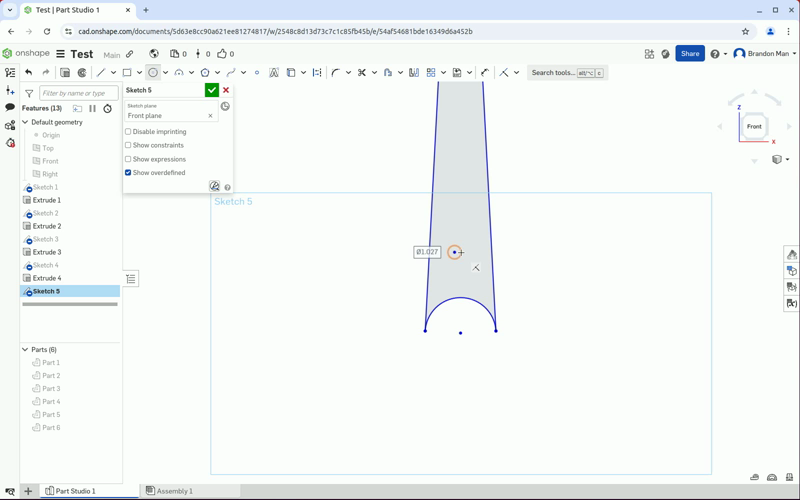
scroll(-6)
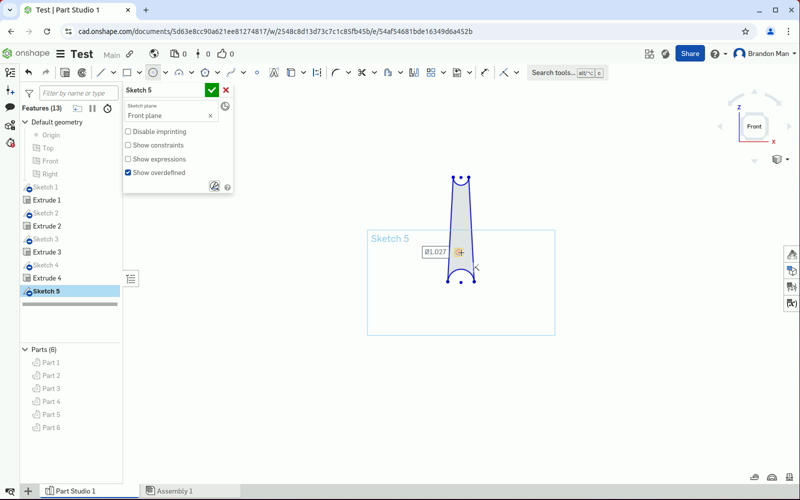
key(esc)
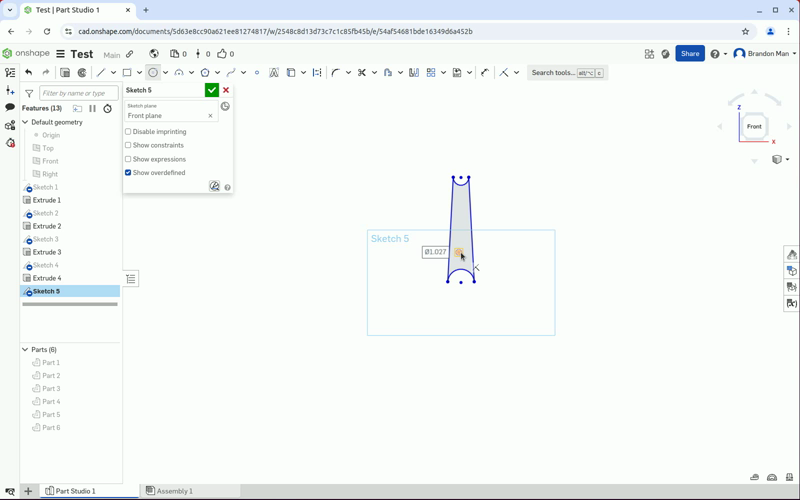
mouse_move(471, 248)
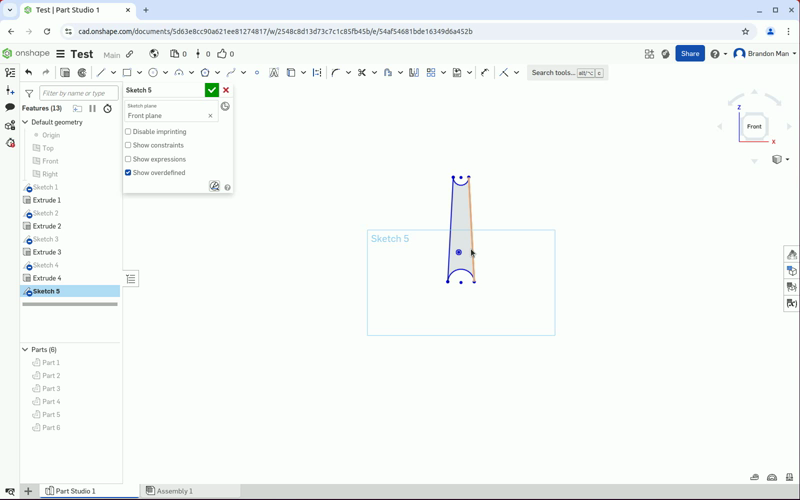
click(471, 248)
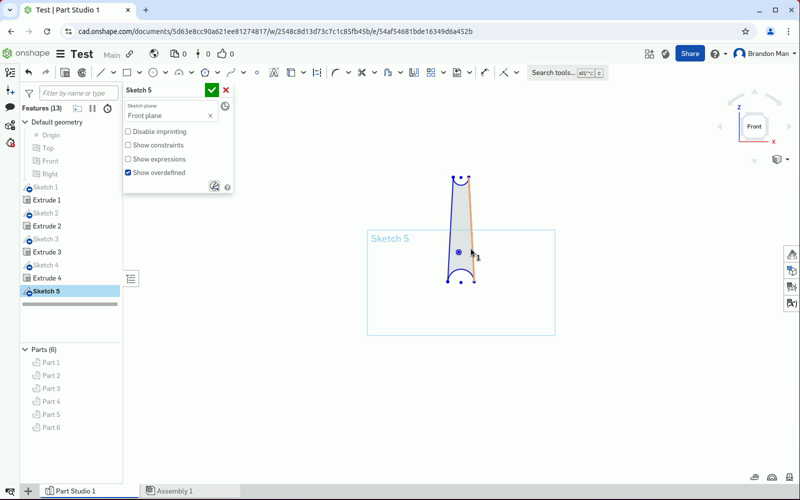
mouse_move(73, 352)
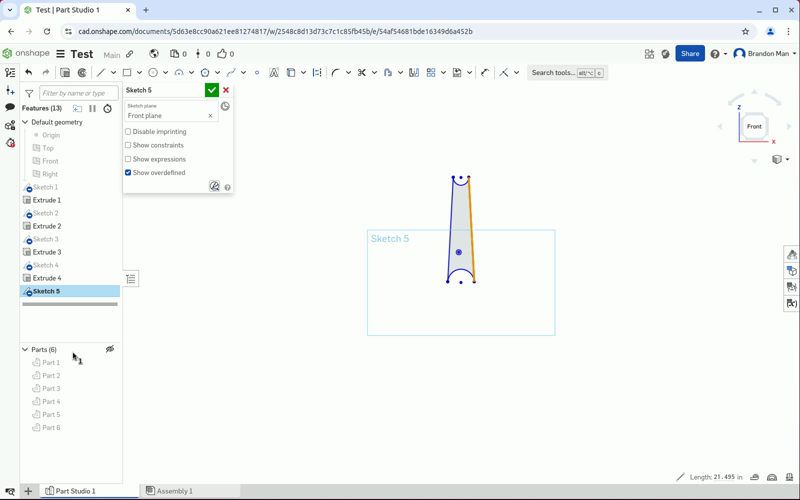
key(shift+y)
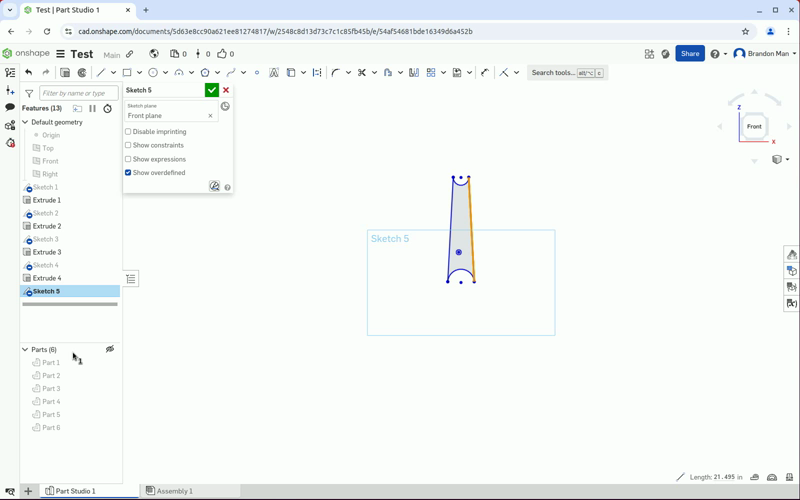
key(shift+e)
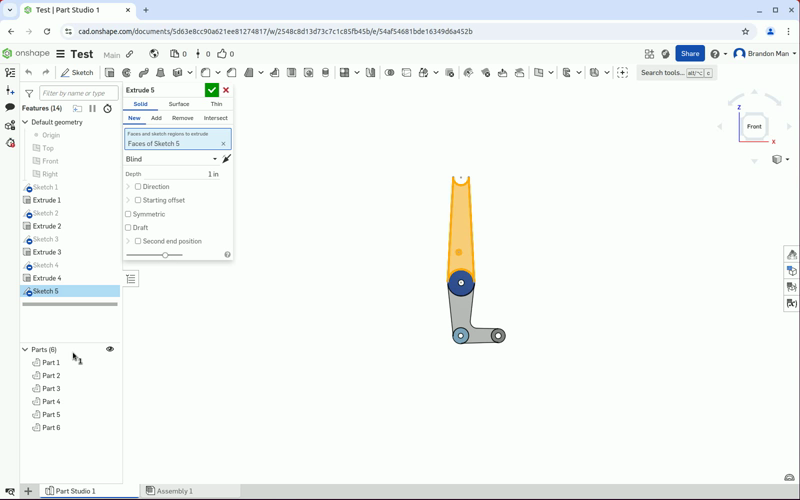
mouse_move(143, 106)
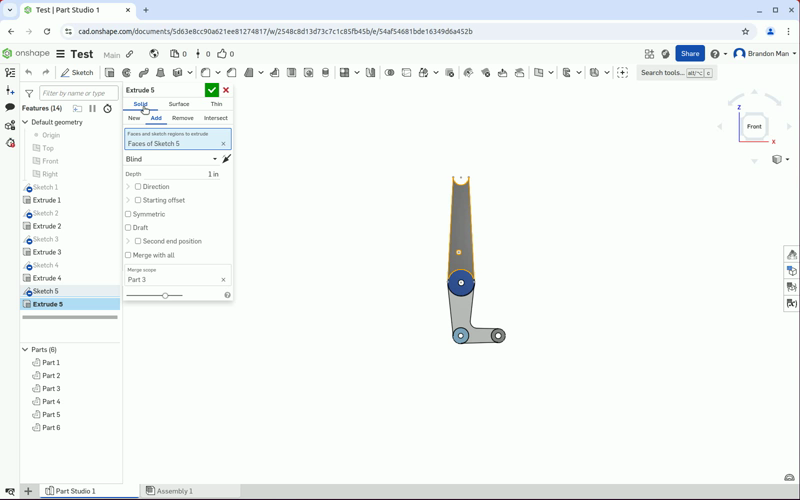
click(143, 106)
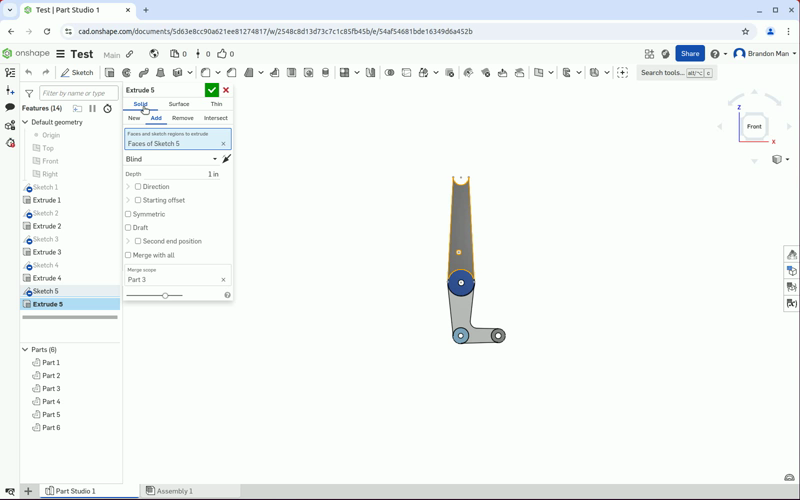
mouse_move(137, 120)
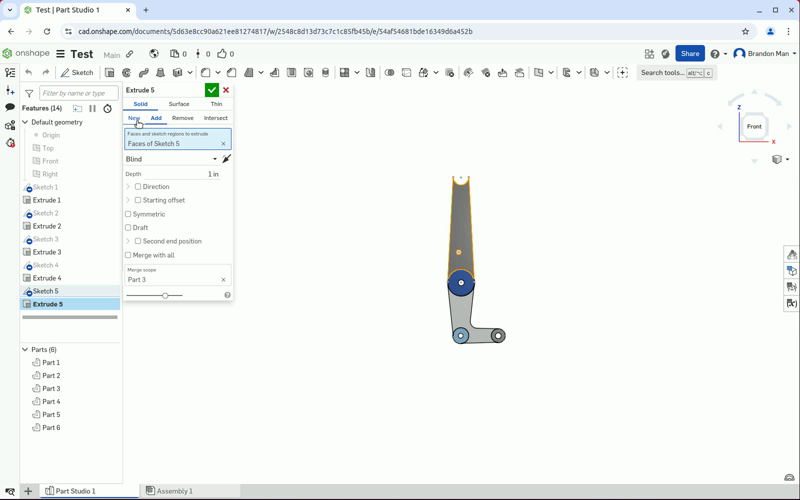
click(137, 120)
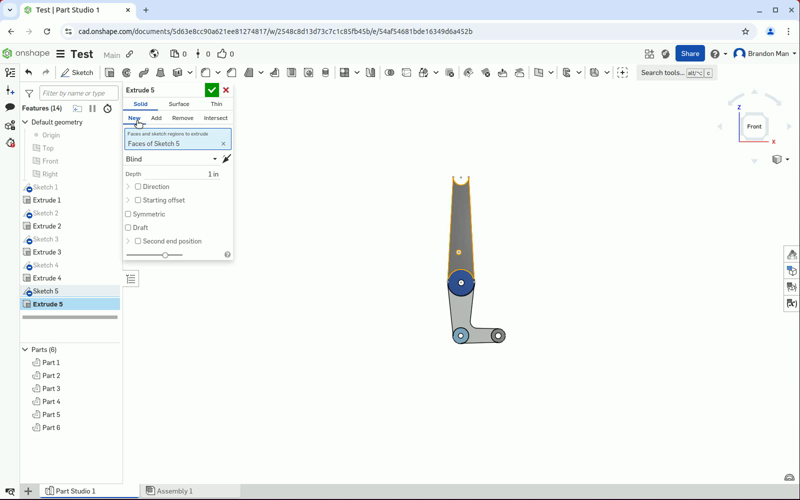
key(tab, 4)
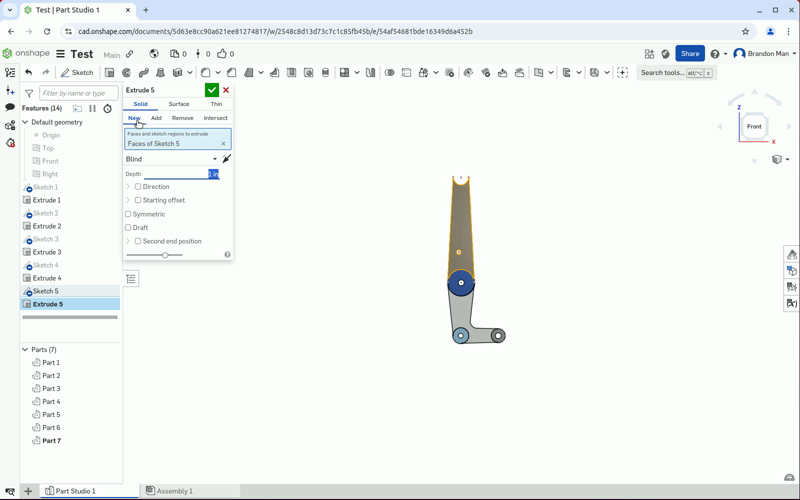
text(0.481)
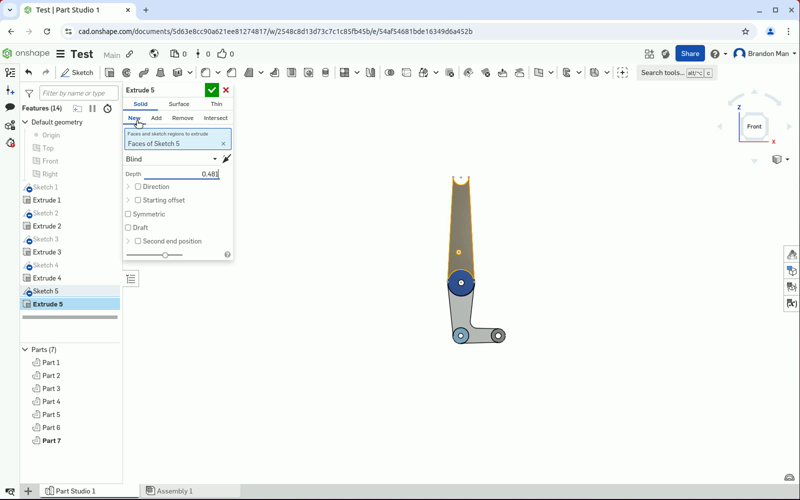
key(enter)
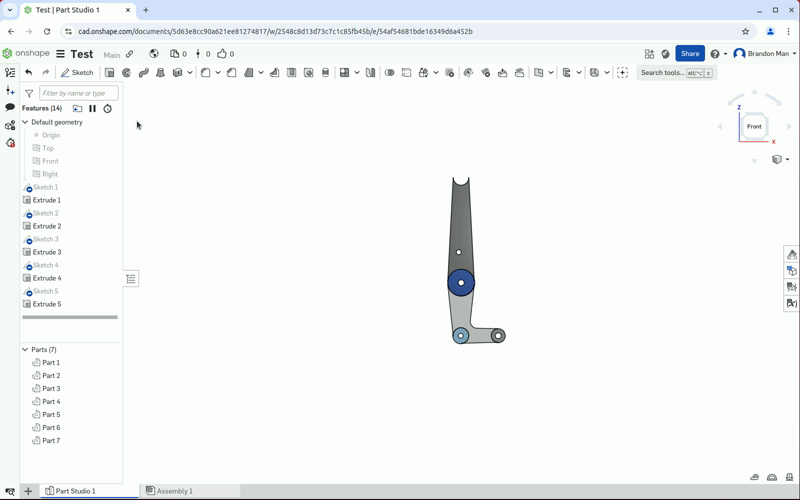
key(shift+h)
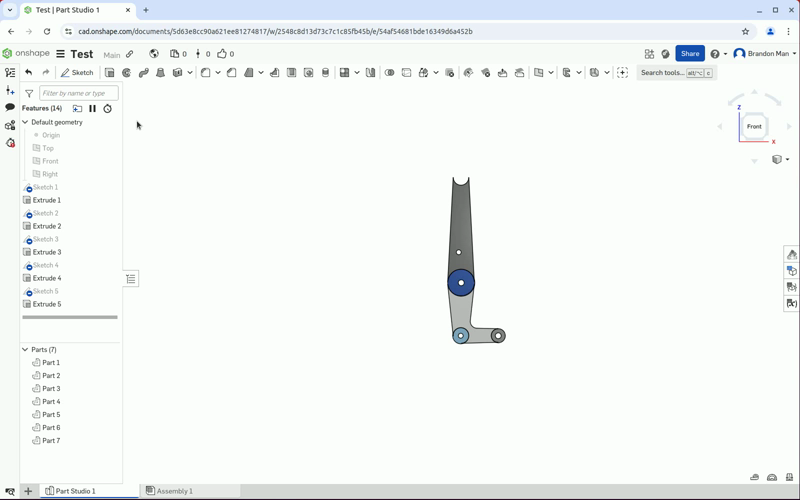
key(shift+h)
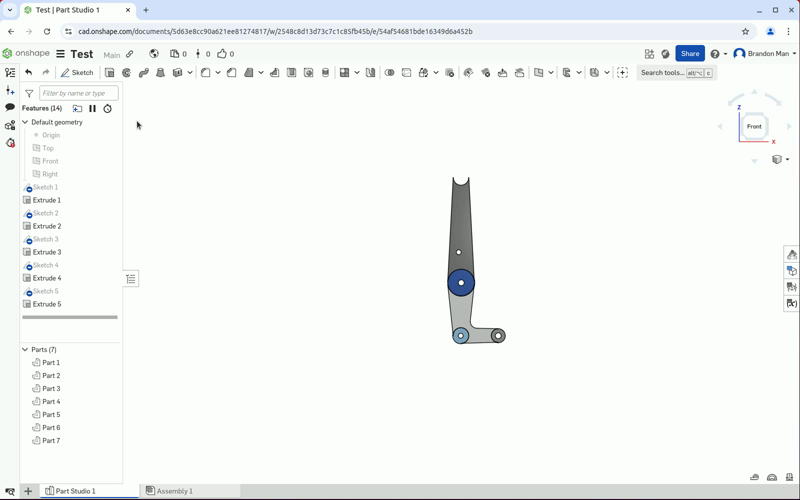
mouse_move(73, 189)
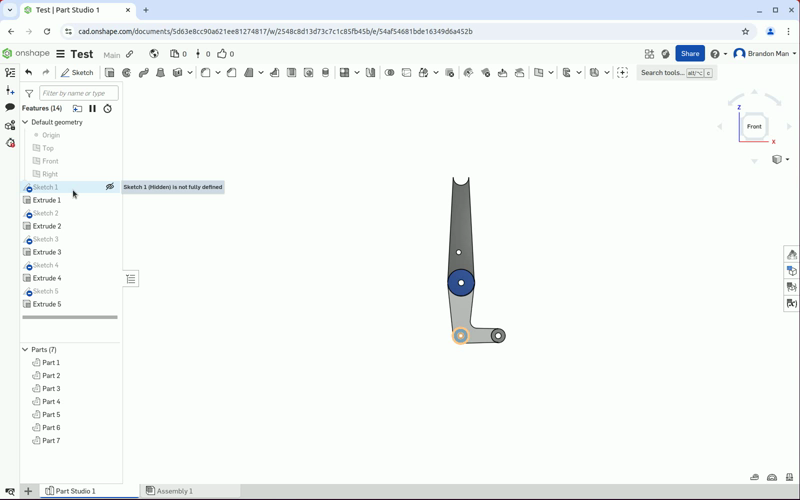
click(73, 189)
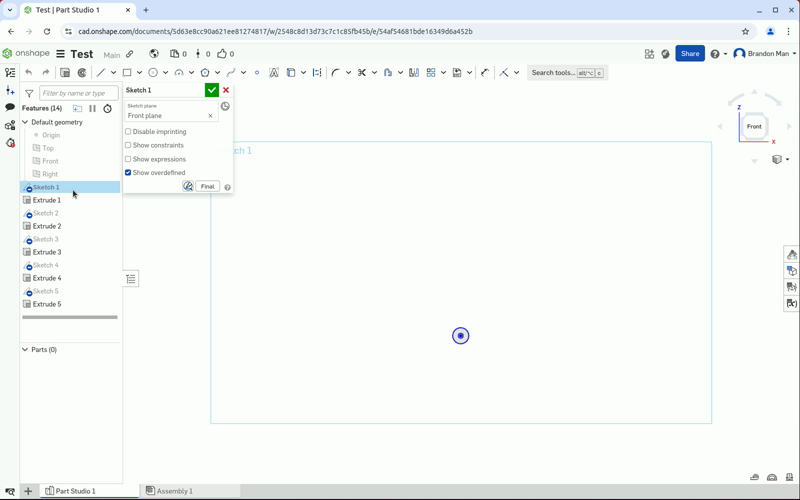
mouse_move(229, 92)
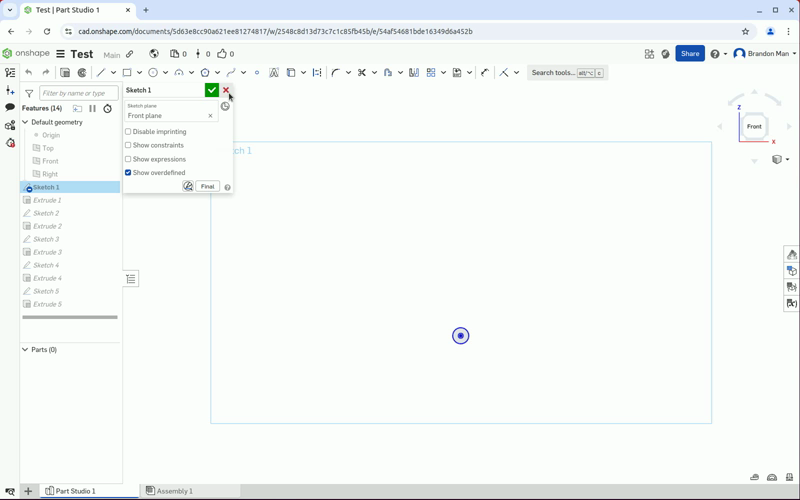
click(229, 92)
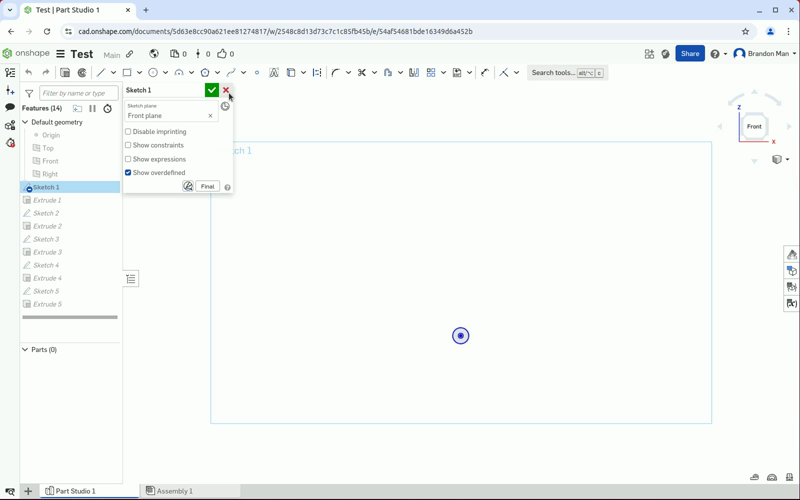
key(shift+s)
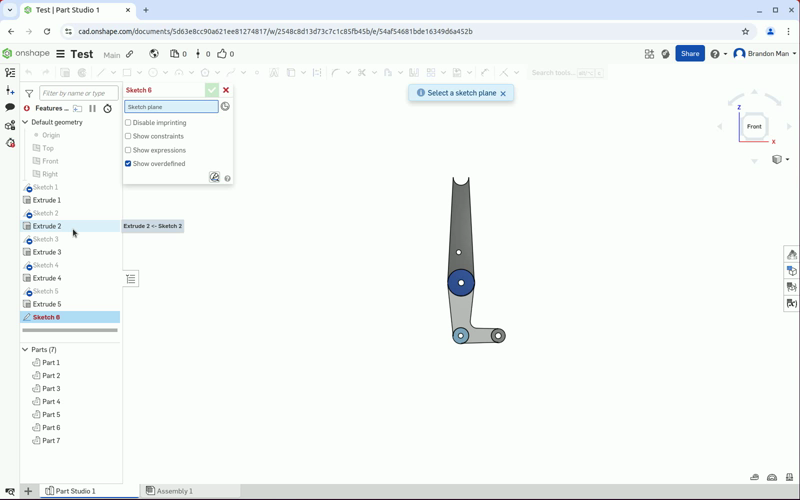
scroll(3)
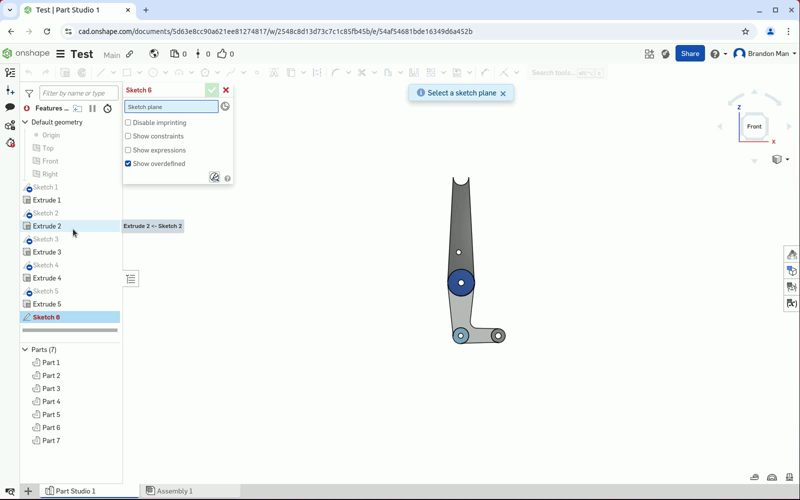
mouse_move(73, 163)
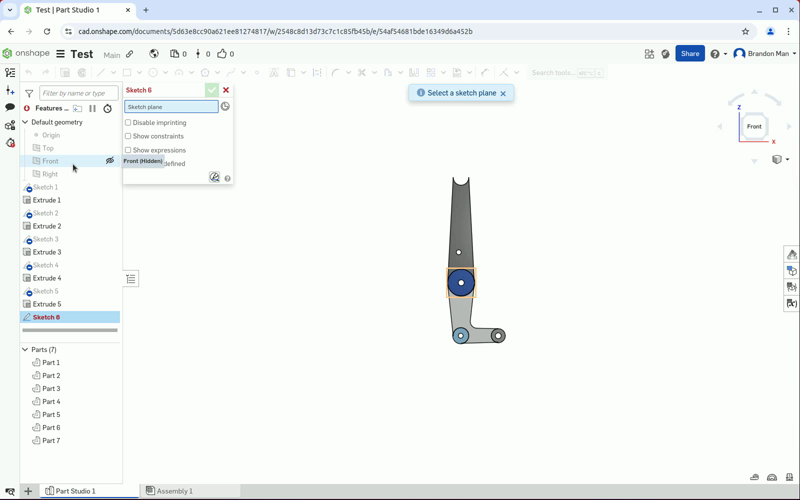
click(73, 163)
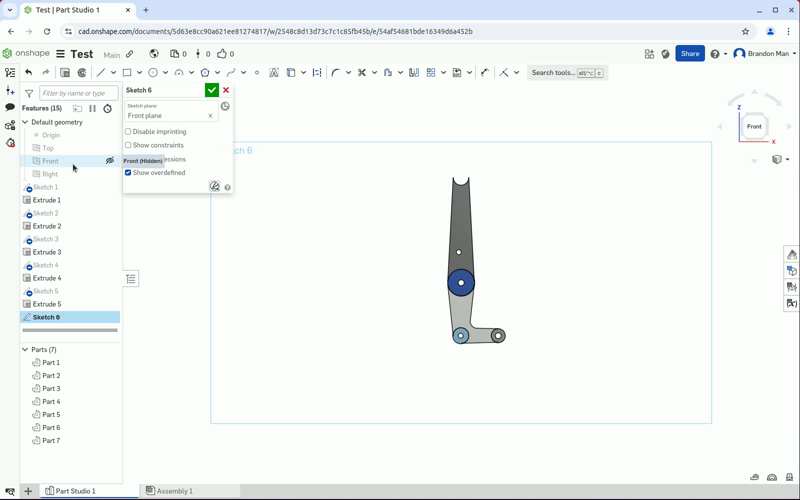
mouse_move(73, 352)
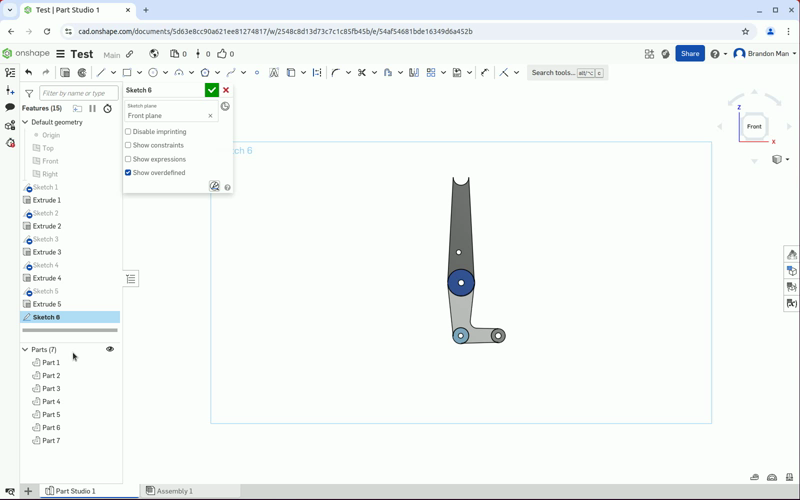
key(y)
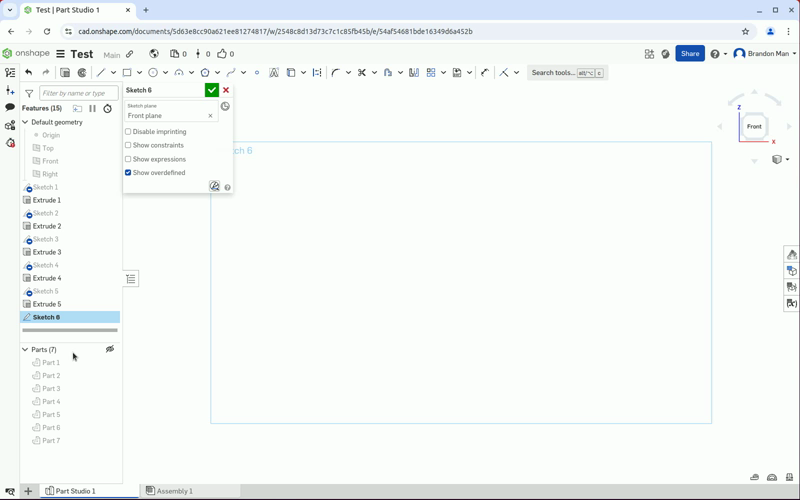
key(c)
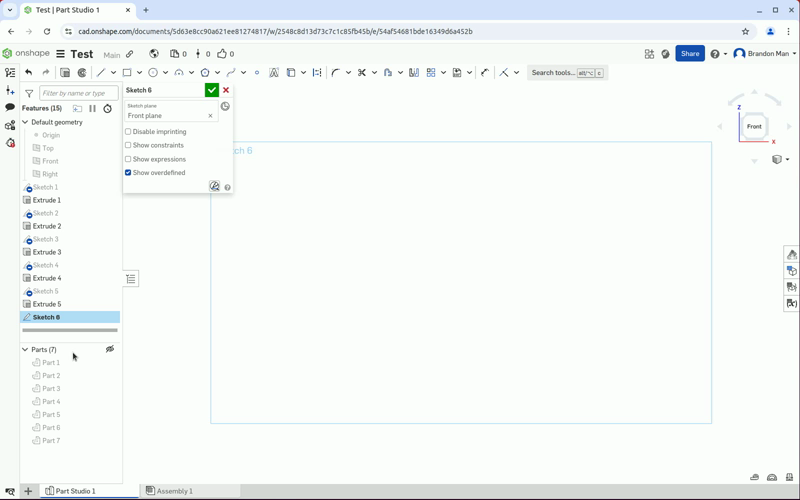
key_down(shift)
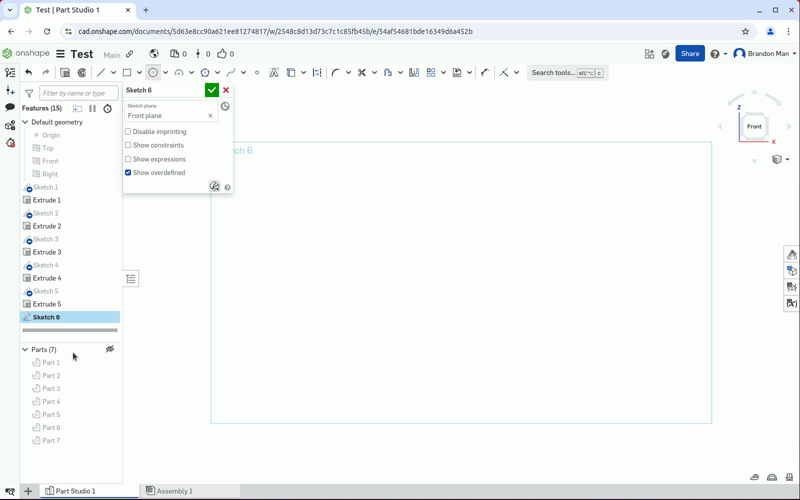
mouse_move(460, 178)
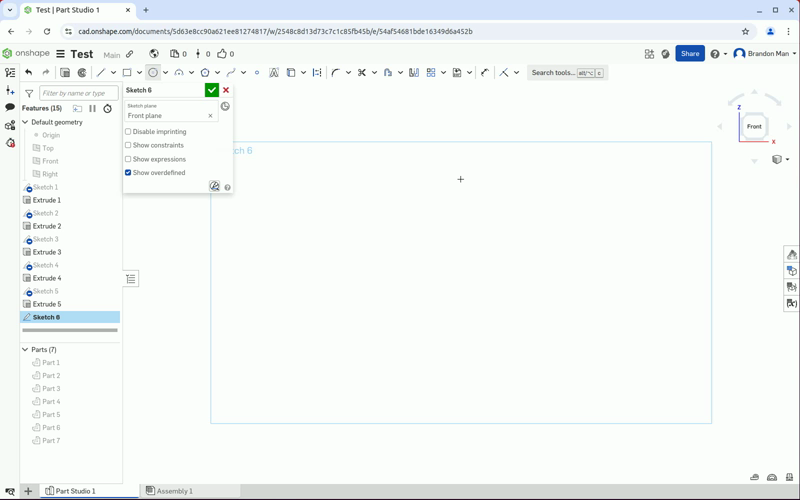
click(460, 178)
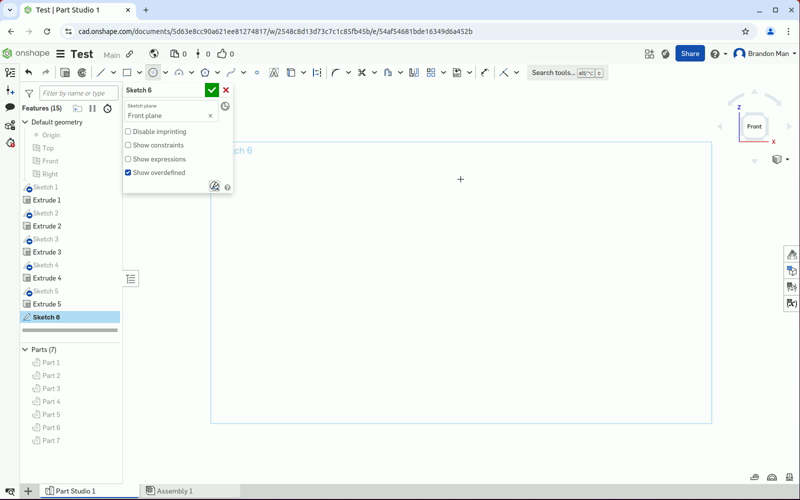
key_up(shift)
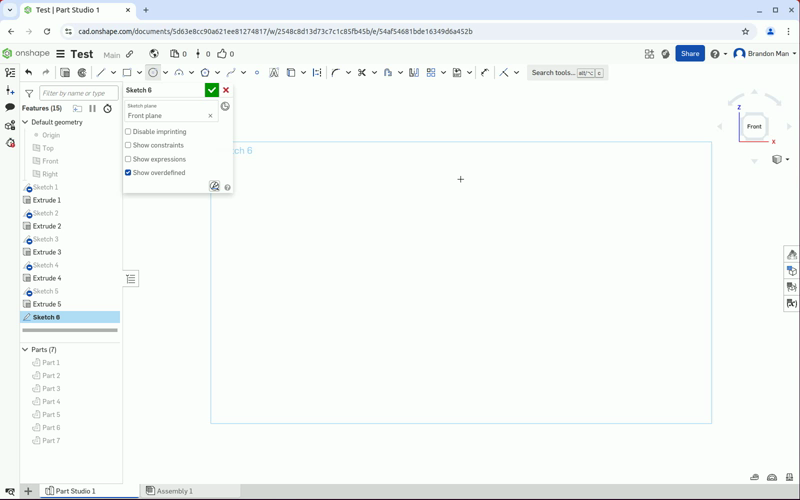
mouse_move(468, 178)
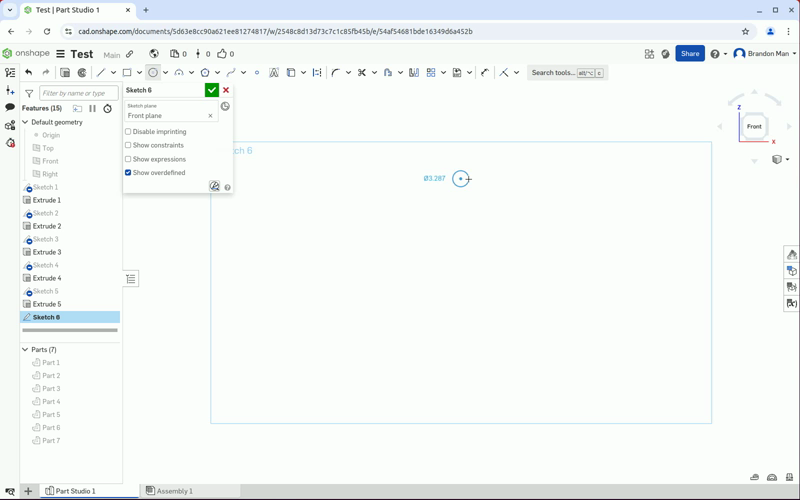
click(468, 178)
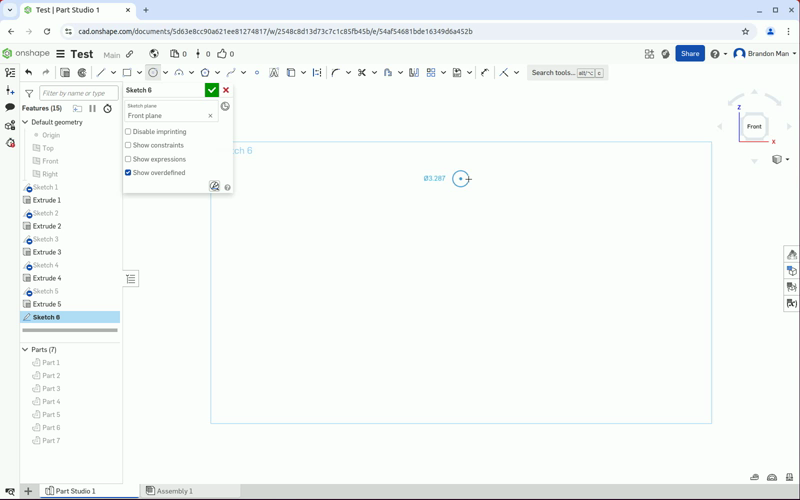
key(esc)
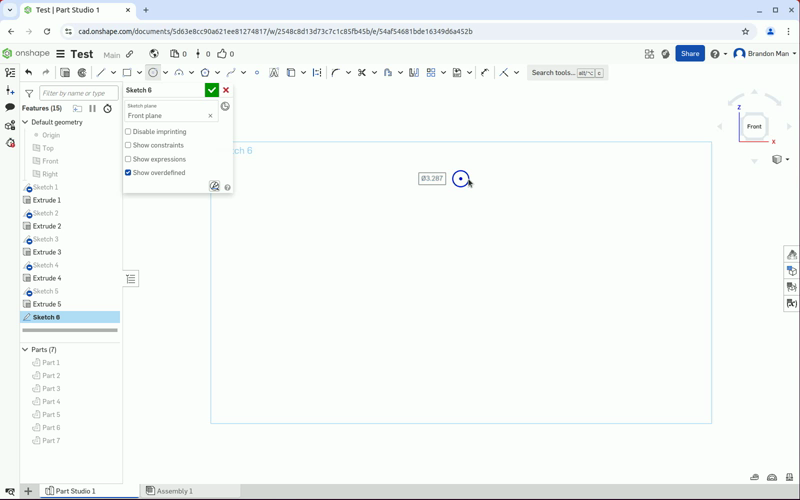
key(c)
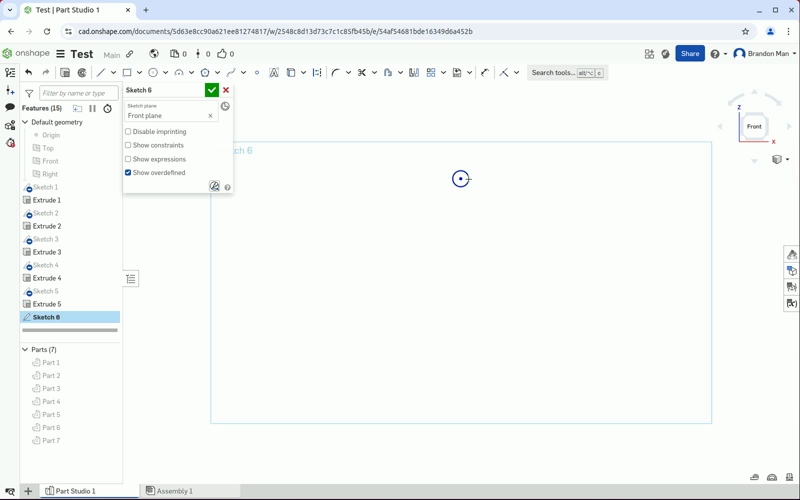
key_down(shift)
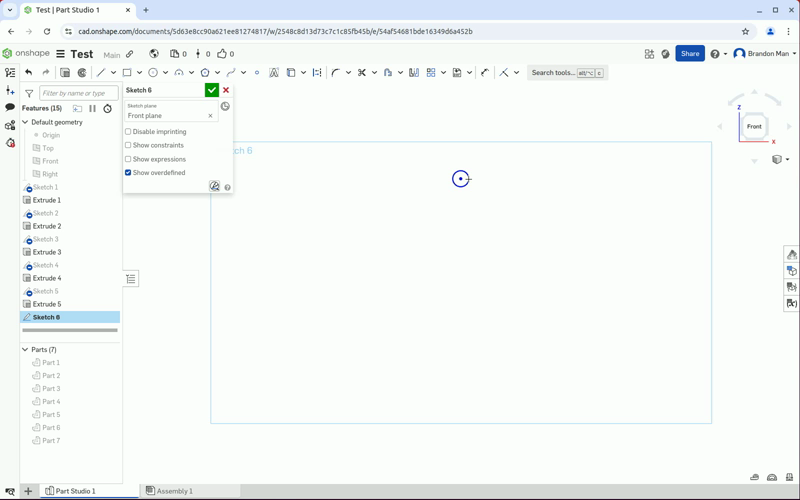
mouse_move(460, 178)
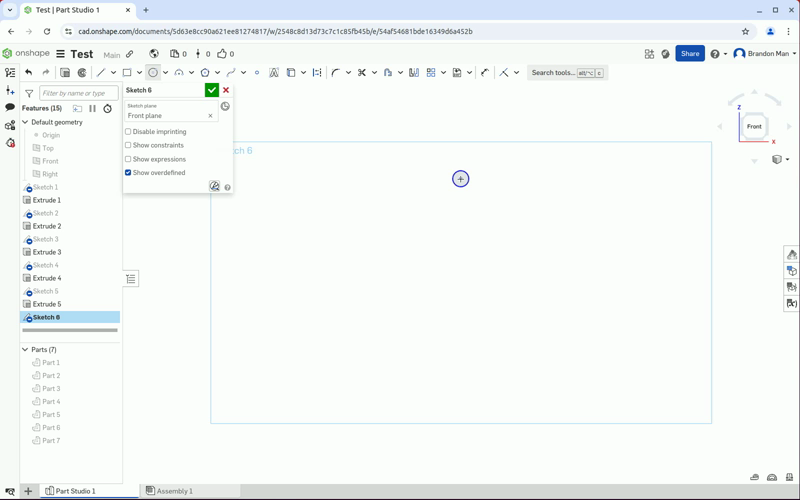
click(460, 178)
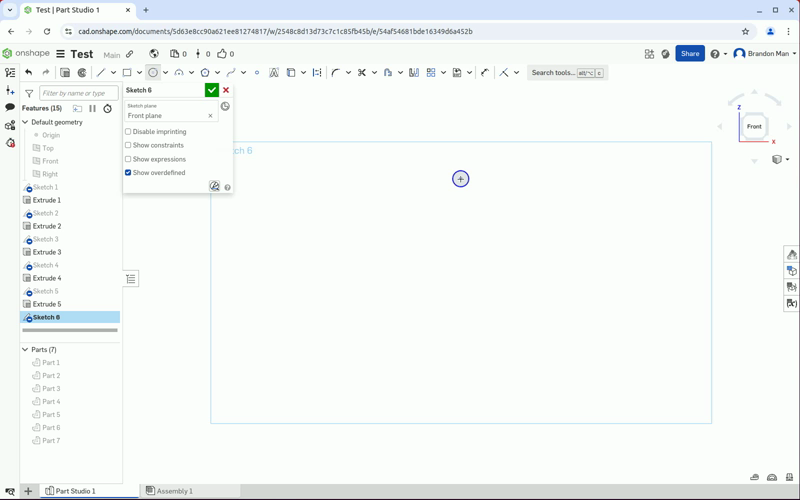
key_up(shift)
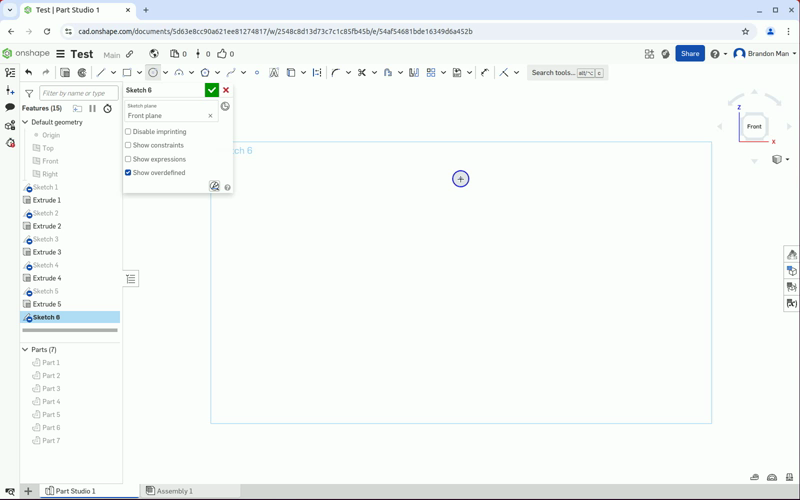
mouse_move(463, 178)
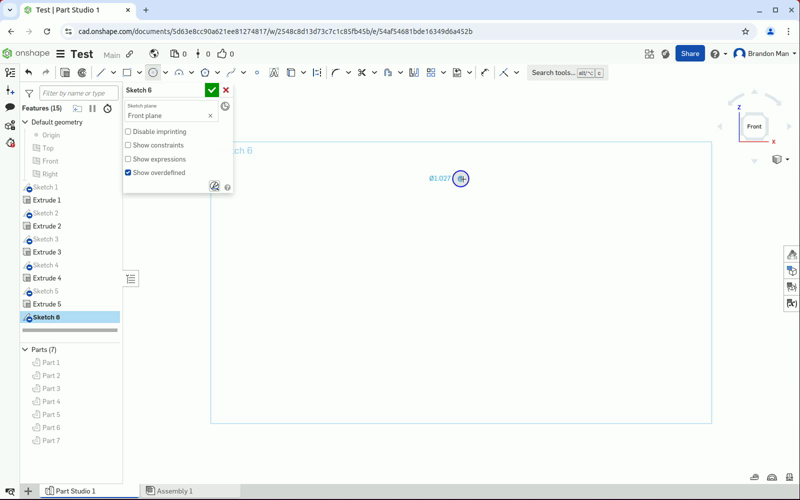
scroll(6)
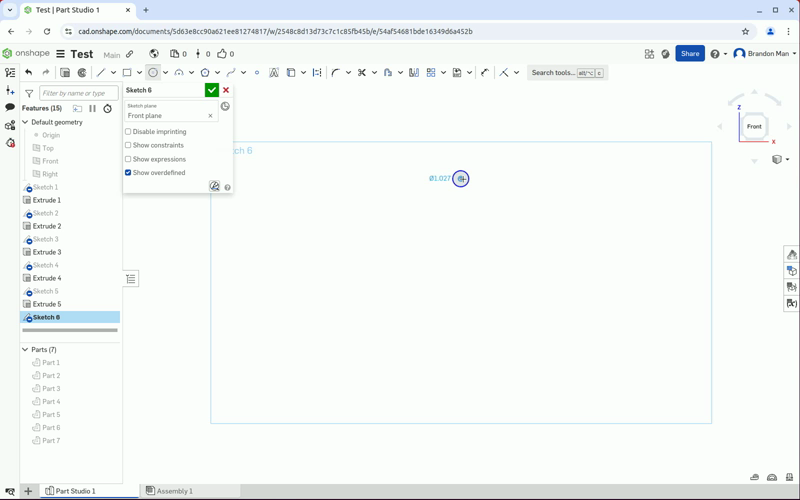
scroll(6)
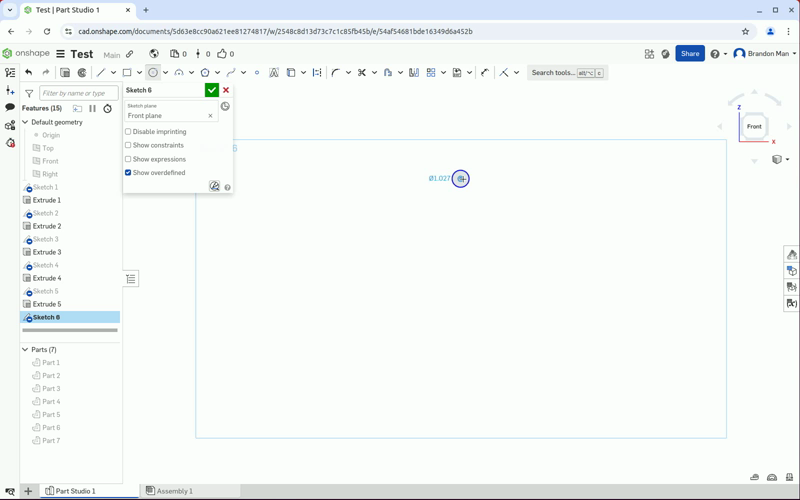
scroll(6)
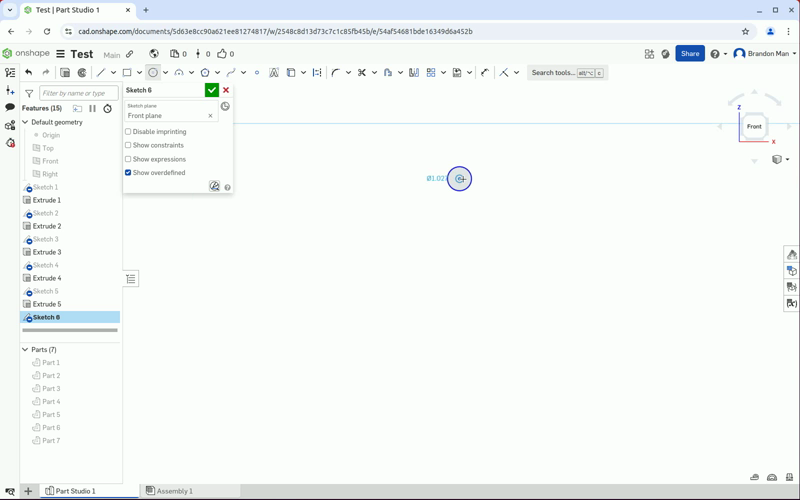
scroll(6)
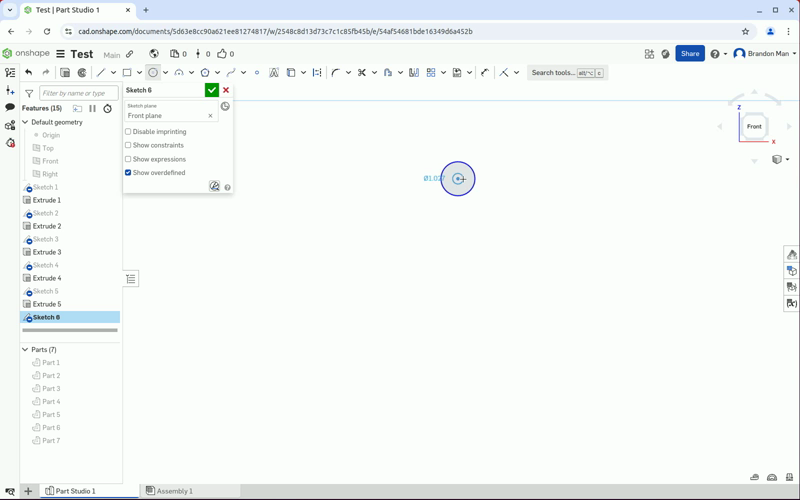
scroll(6)
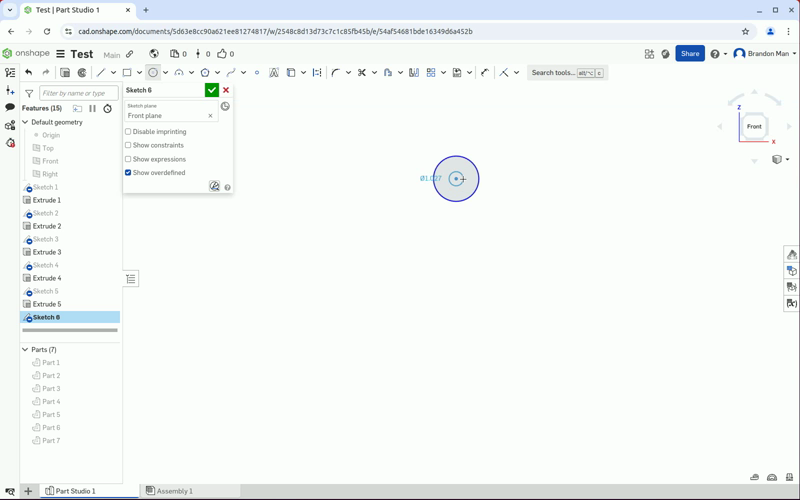
scroll(6)
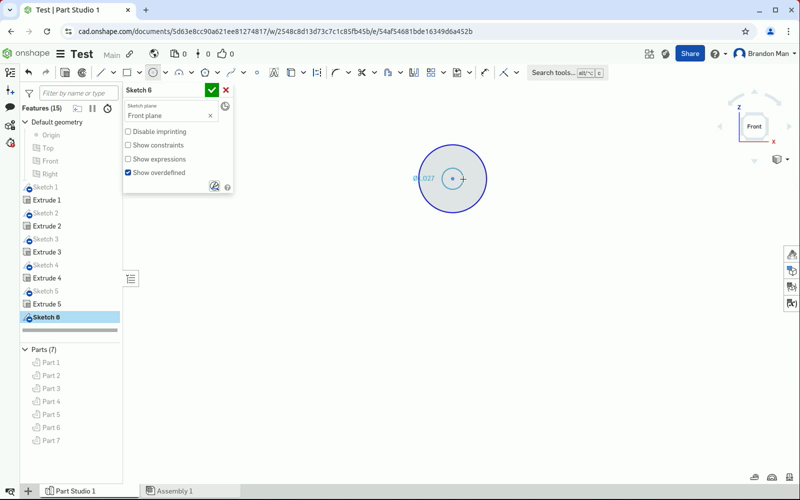
scroll(6)
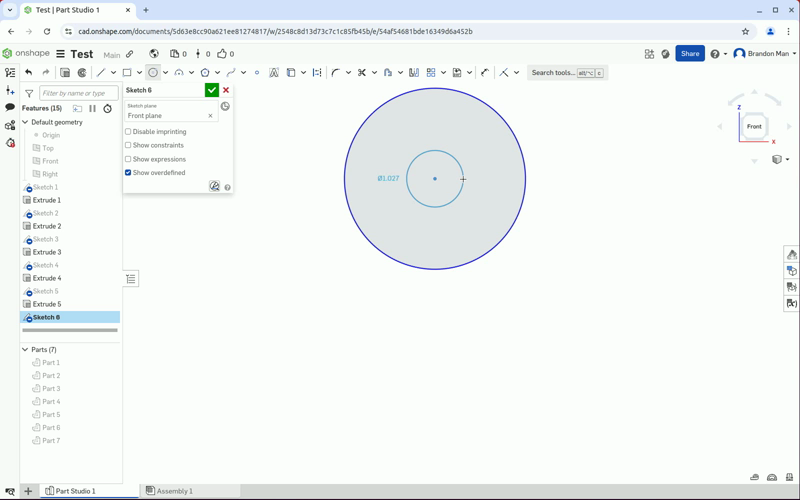
click(463, 178)
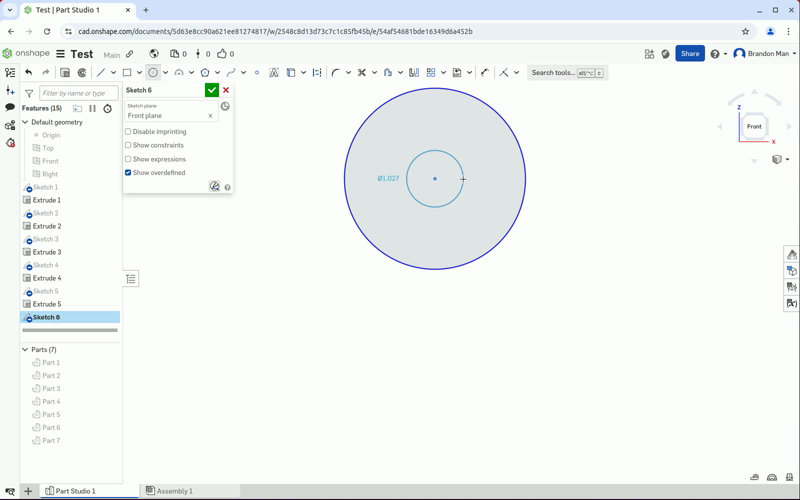
scroll(-6)
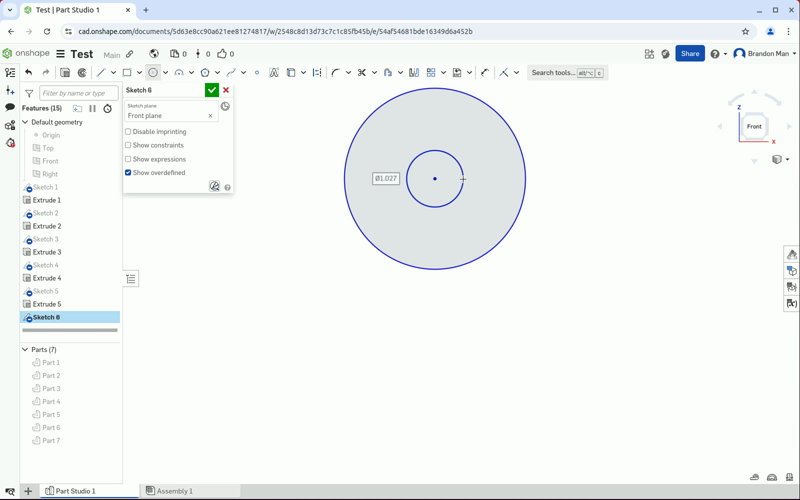
scroll(-6)
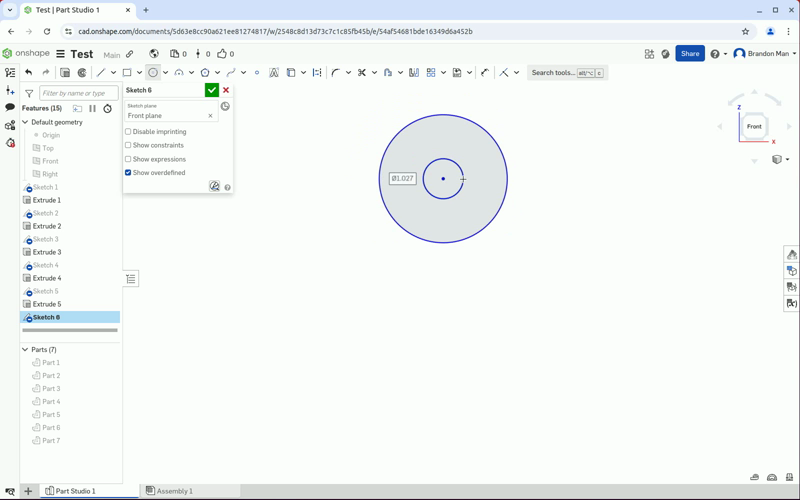
scroll(-6)
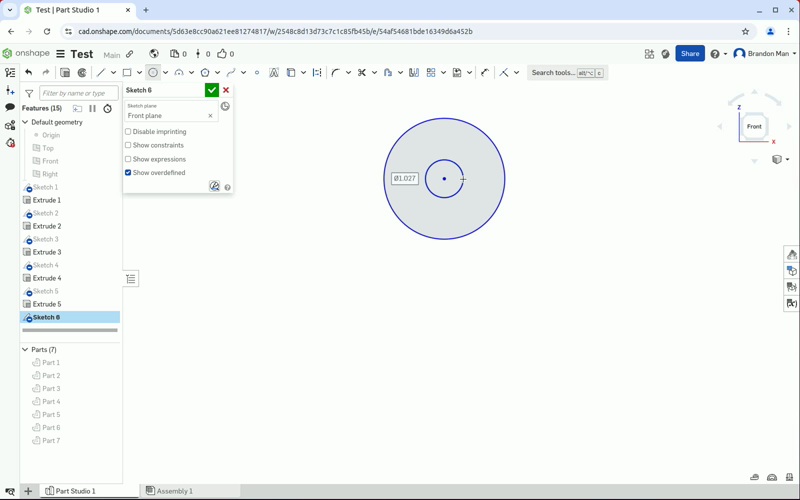
scroll(-6)
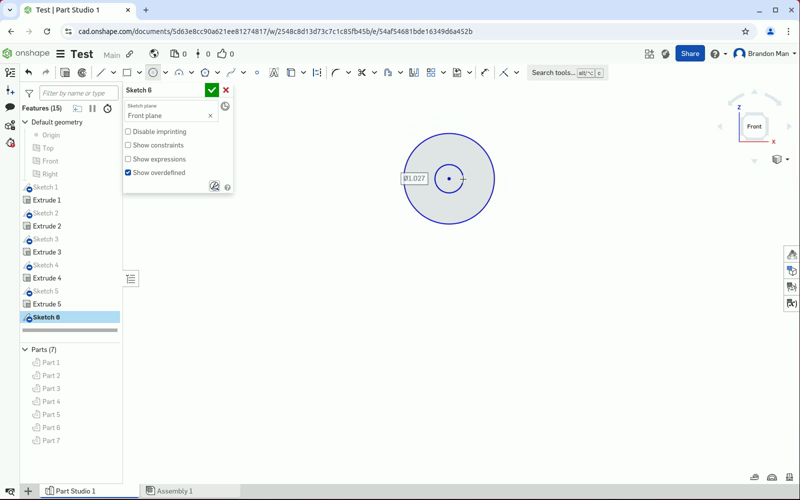
scroll(-6)
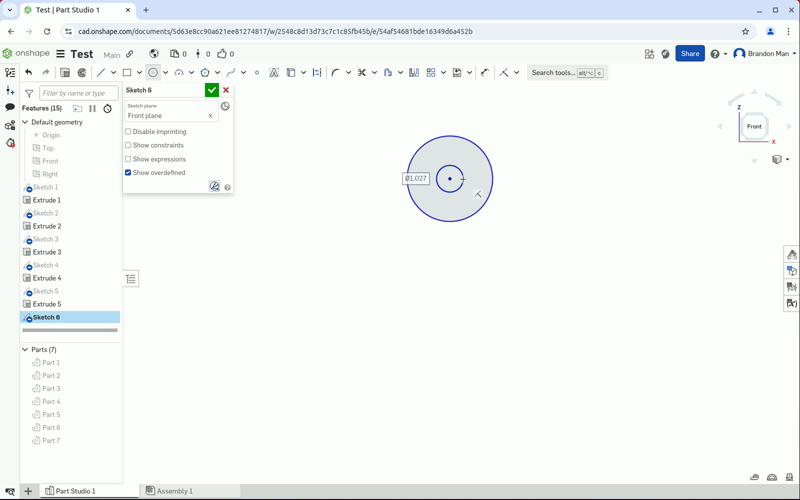
scroll(-6)
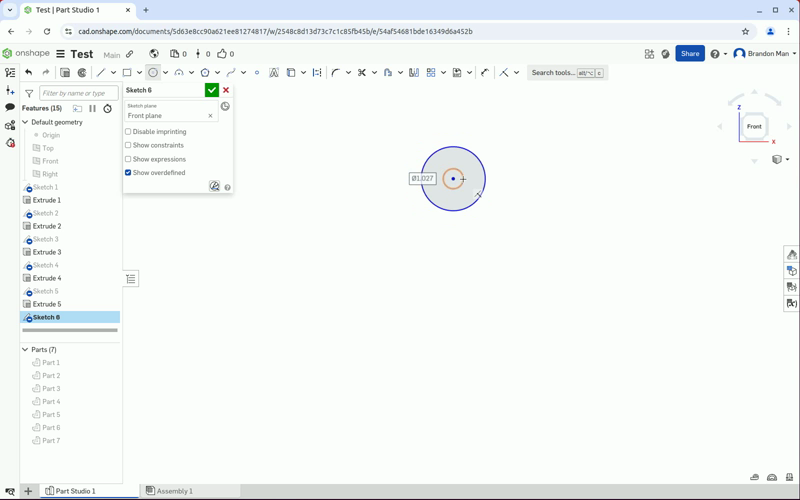
scroll(-6)
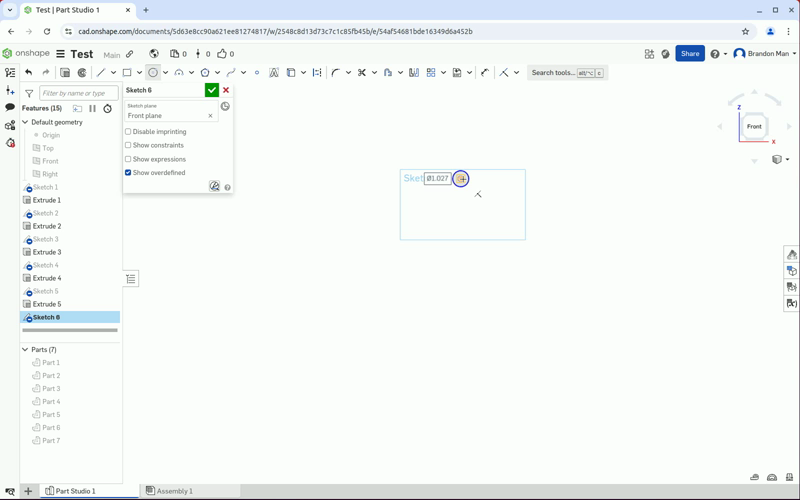
key(esc)
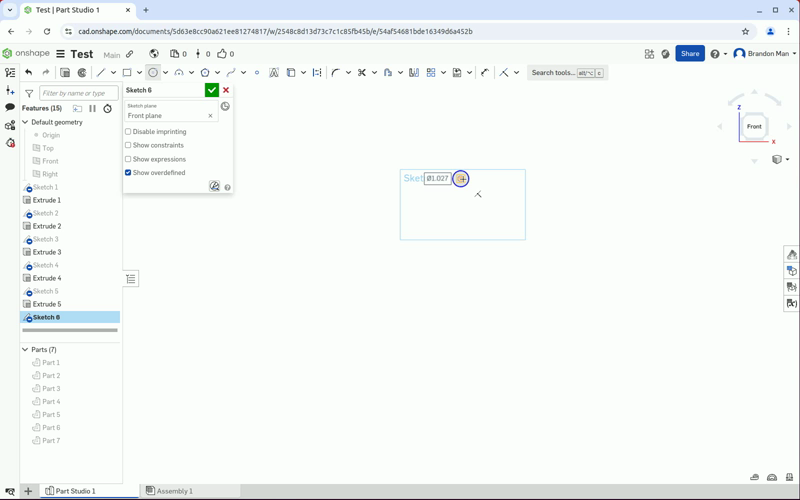
mouse_move(466, 174)
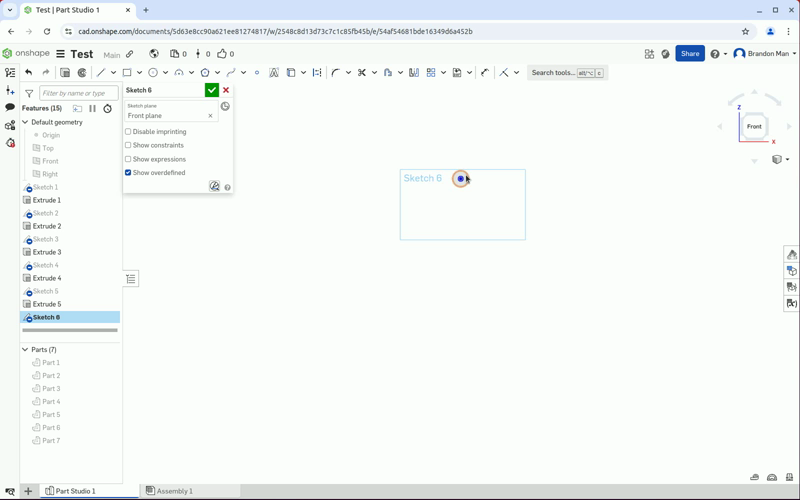
scroll(6)
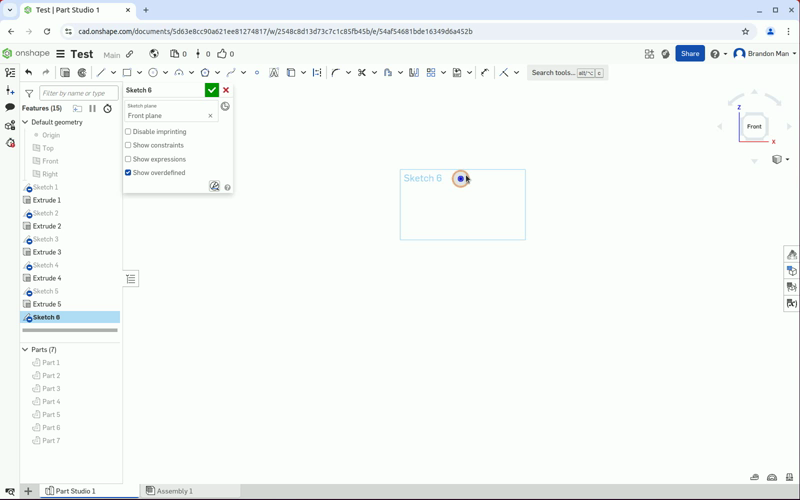
scroll(6)
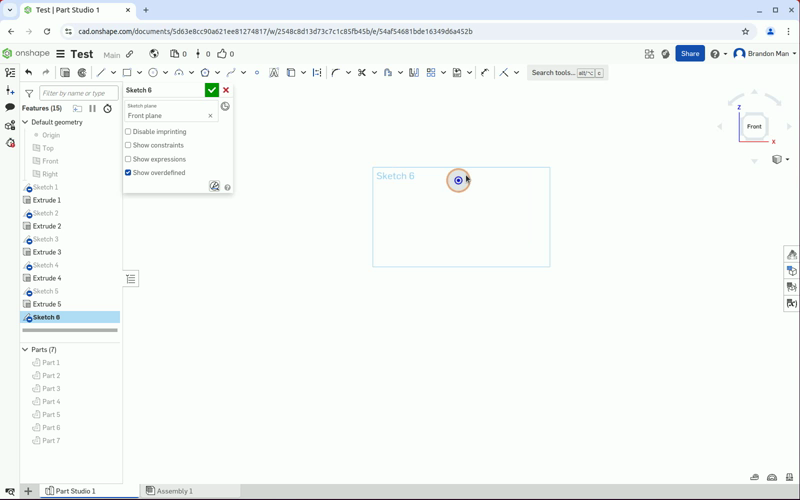
scroll(6)
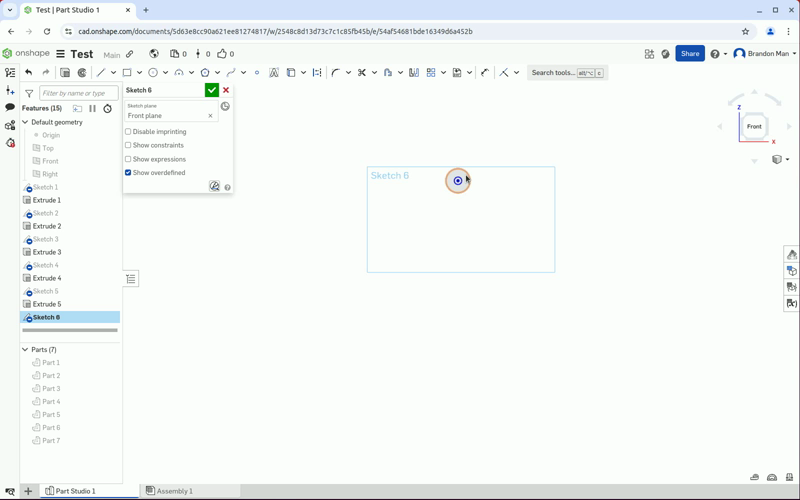
scroll(6)
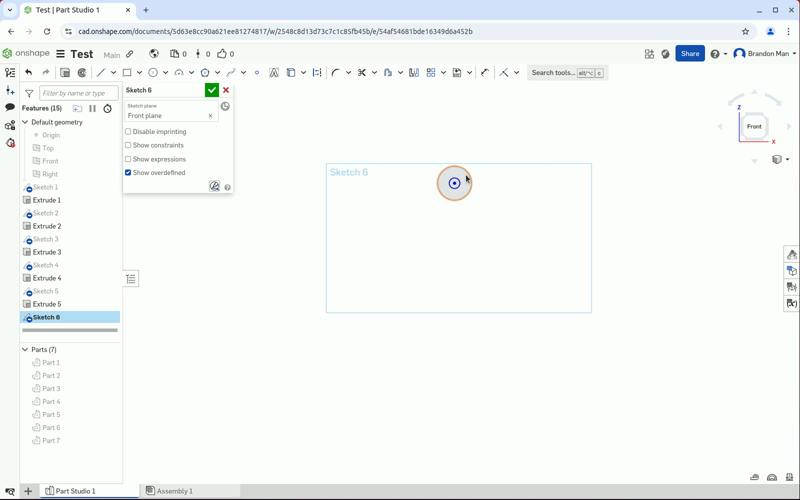
scroll(6)
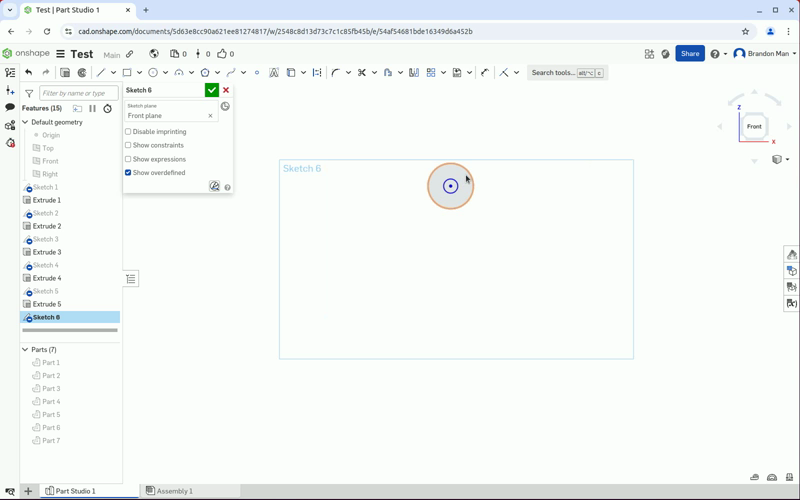
scroll(6)
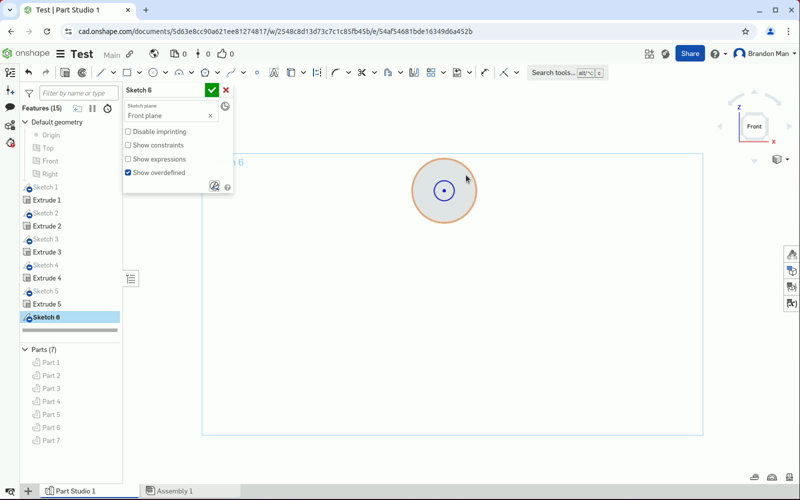
scroll(6)
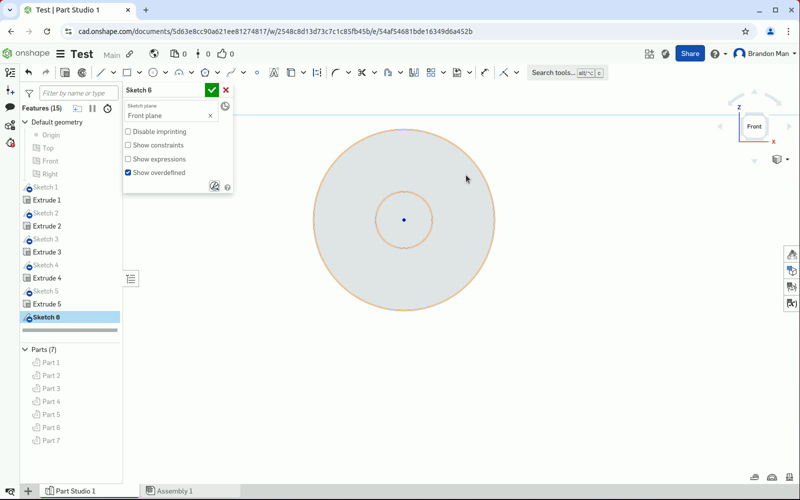
click(466, 174)
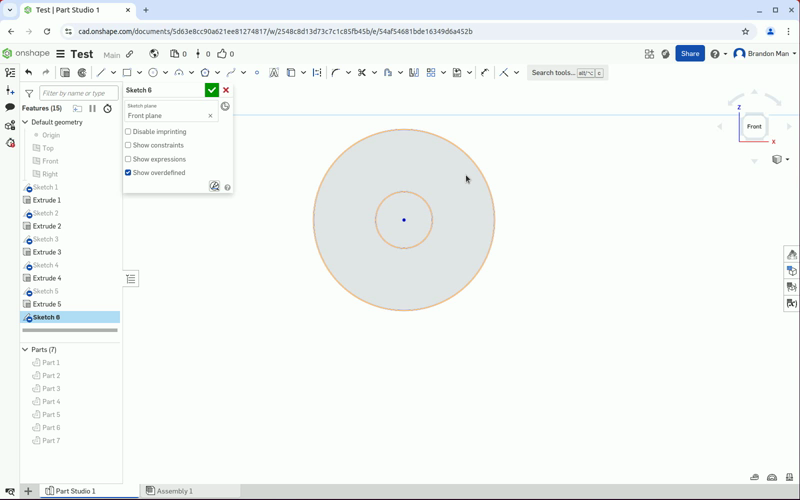
scroll(-6)
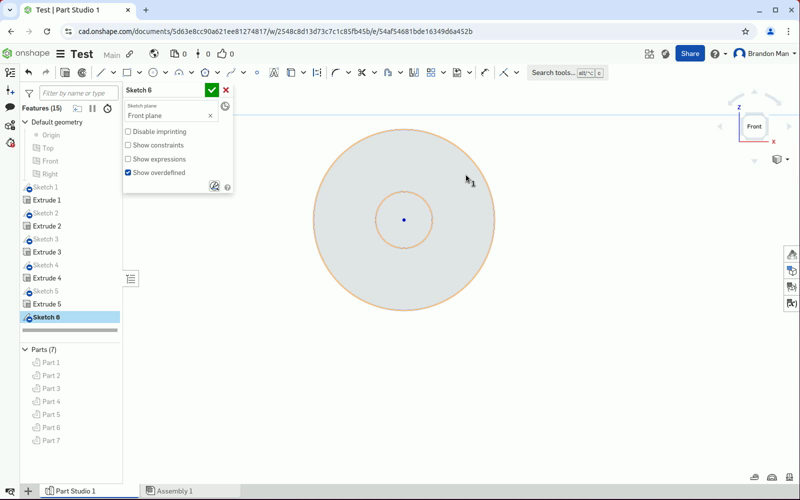
scroll(-6)
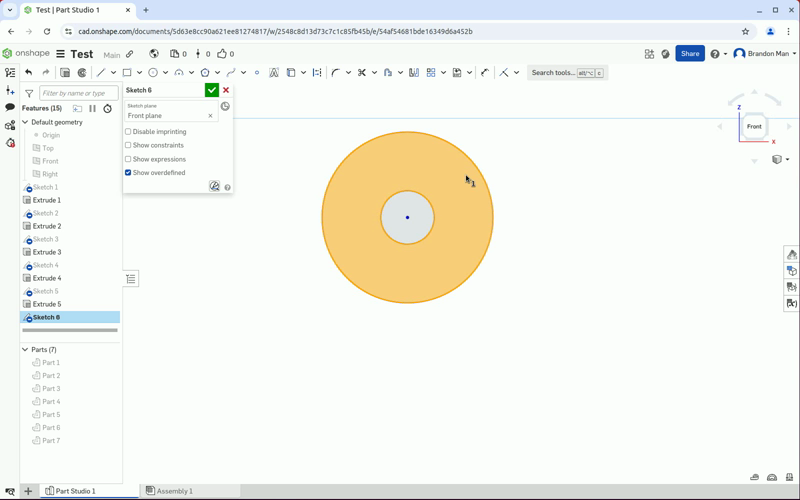
scroll(-6)
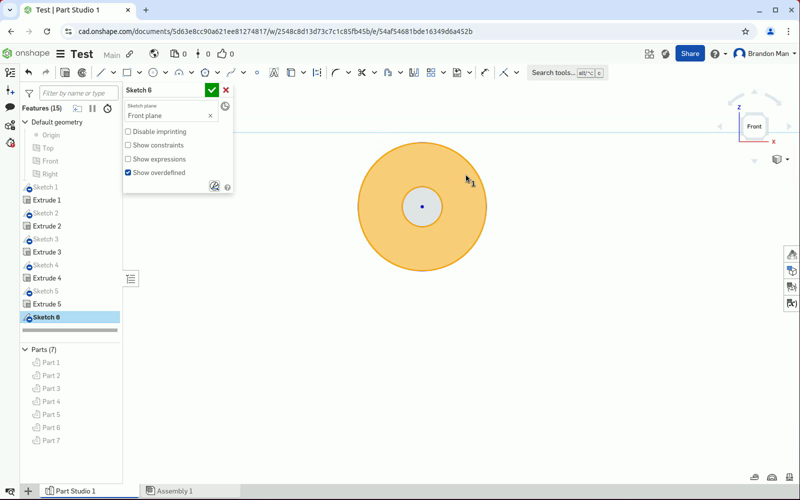
scroll(-6)
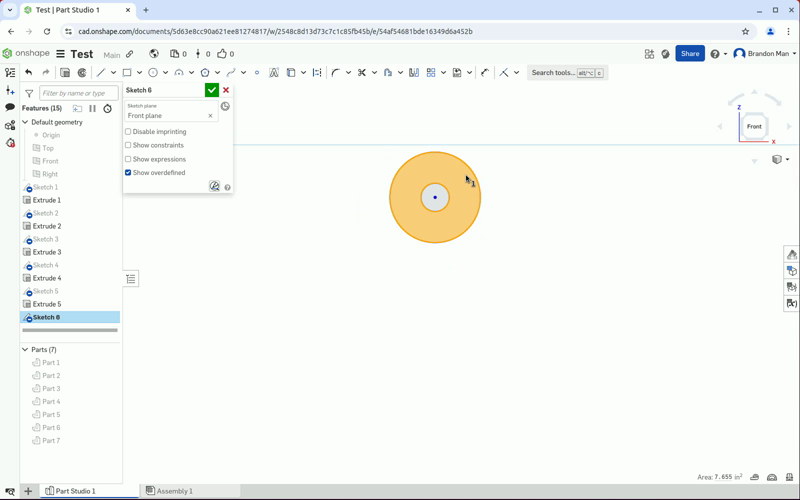
scroll(-6)
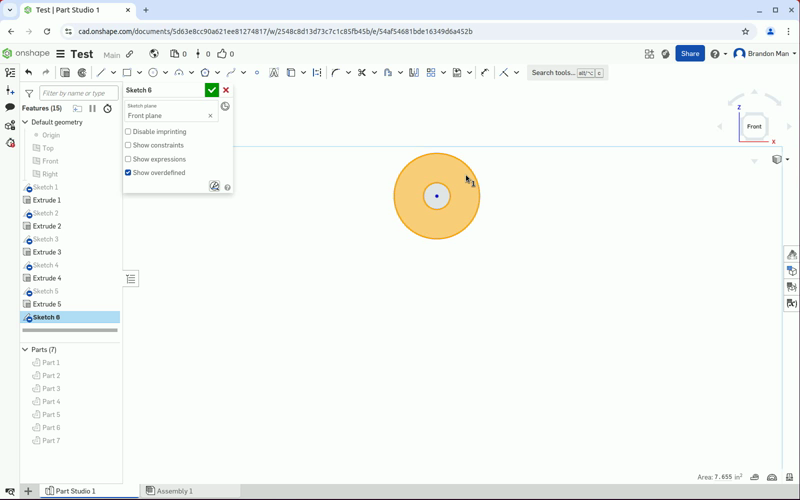
scroll(-6)
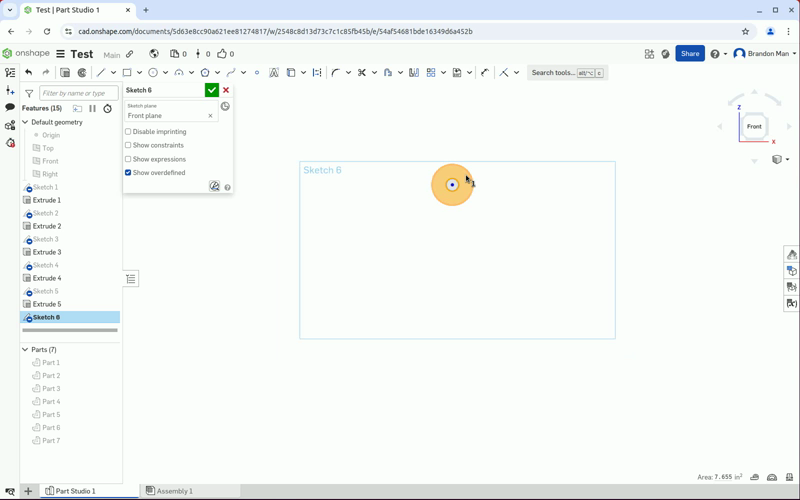
scroll(-6)
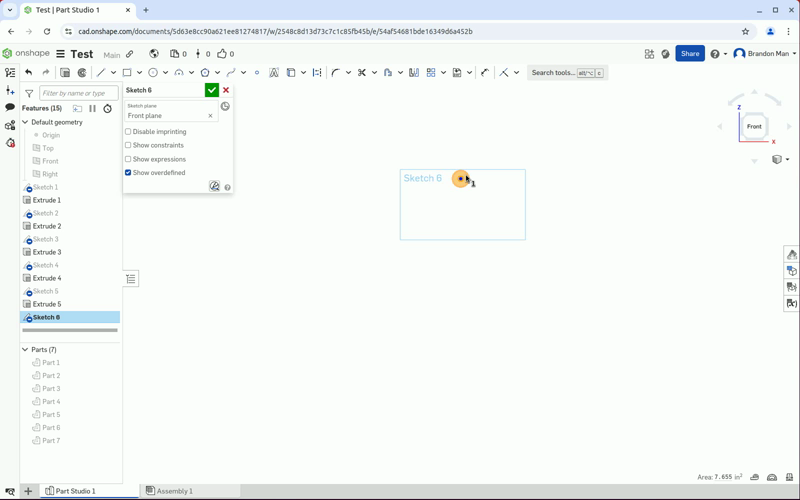
mouse_move(73, 352)
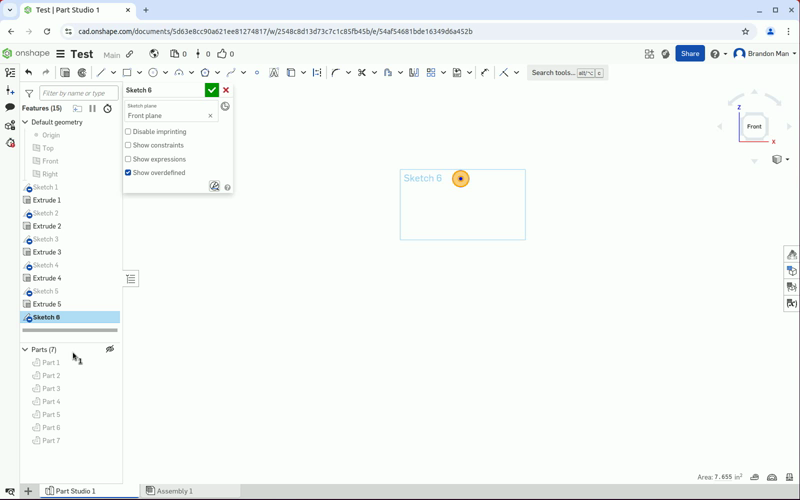
key(shift+y)
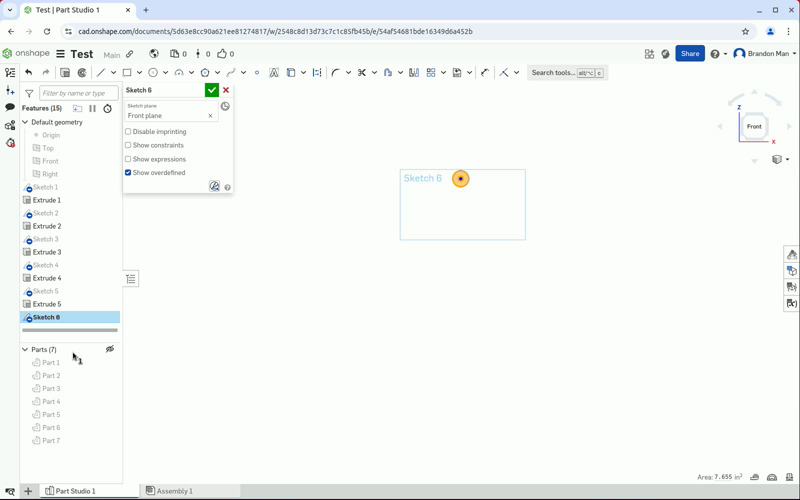
key(shift+e)
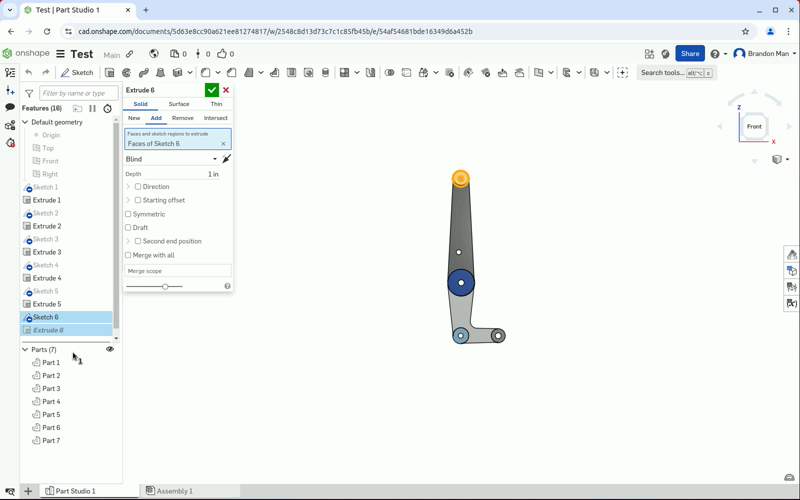
mouse_move(143, 106)
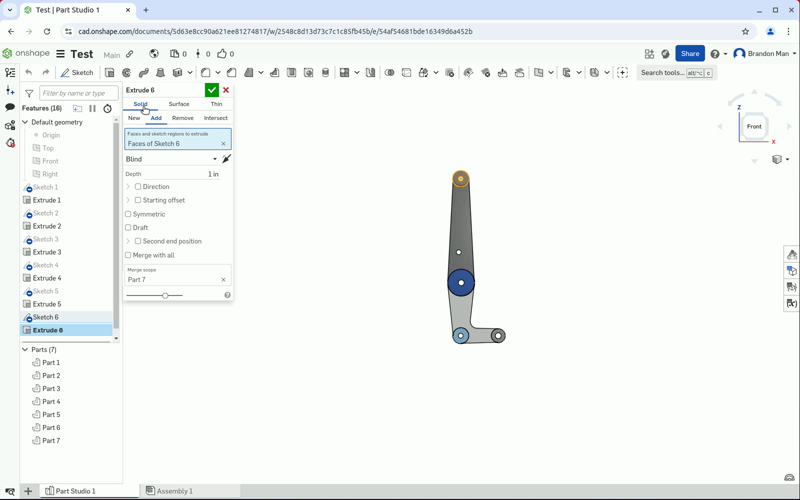
click(143, 106)
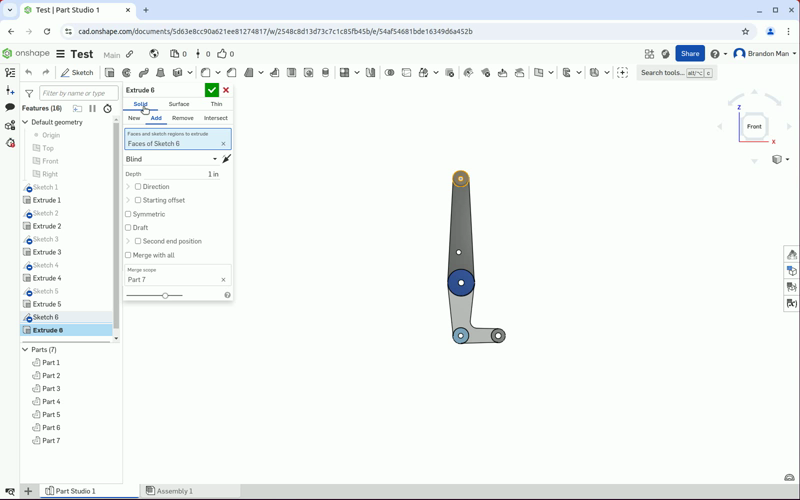
mouse_move(137, 120)
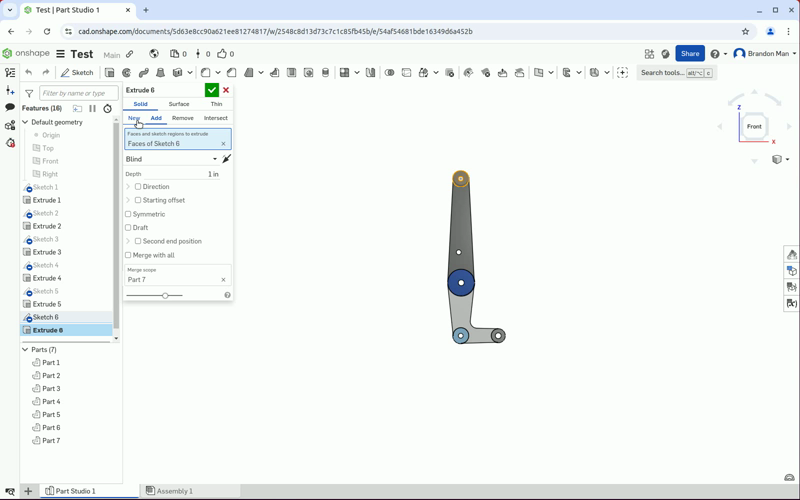
click(137, 120)
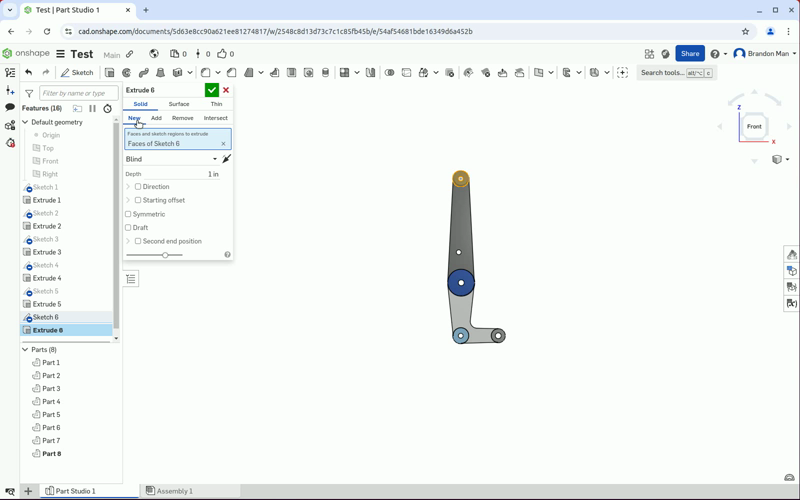
key(tab, 4)
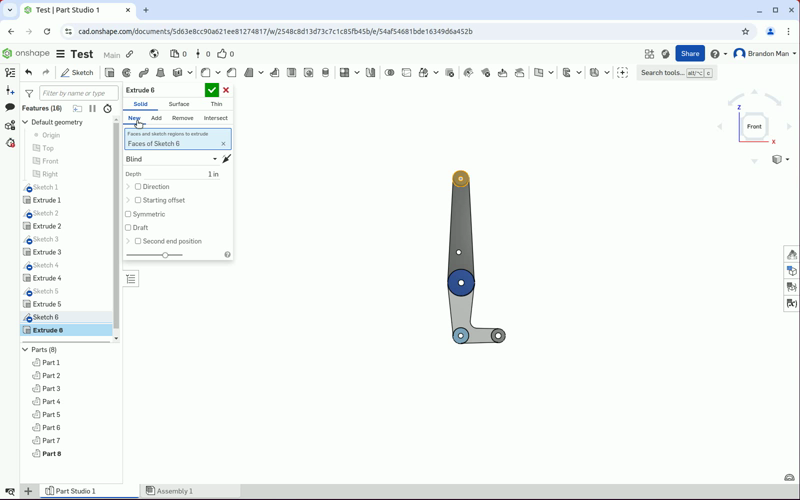
text(0.481)
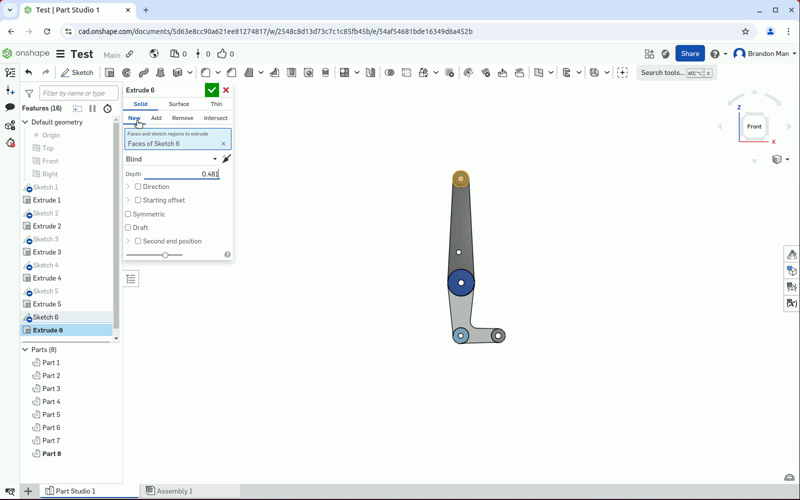
key(enter)
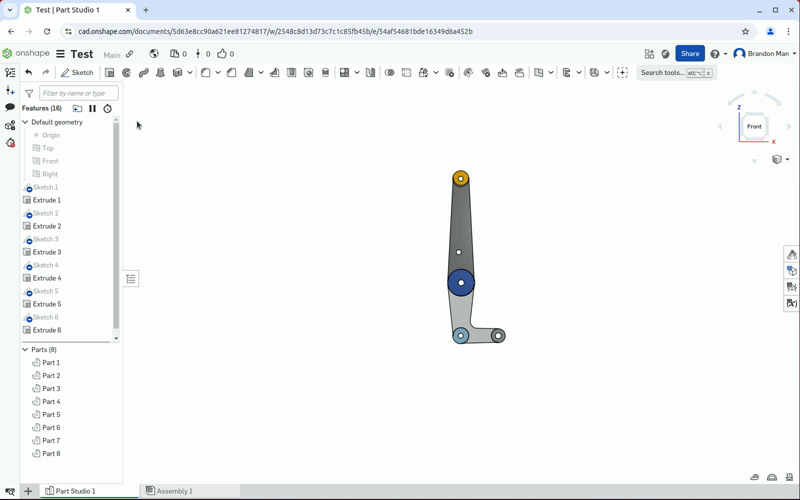
key(shift+h)
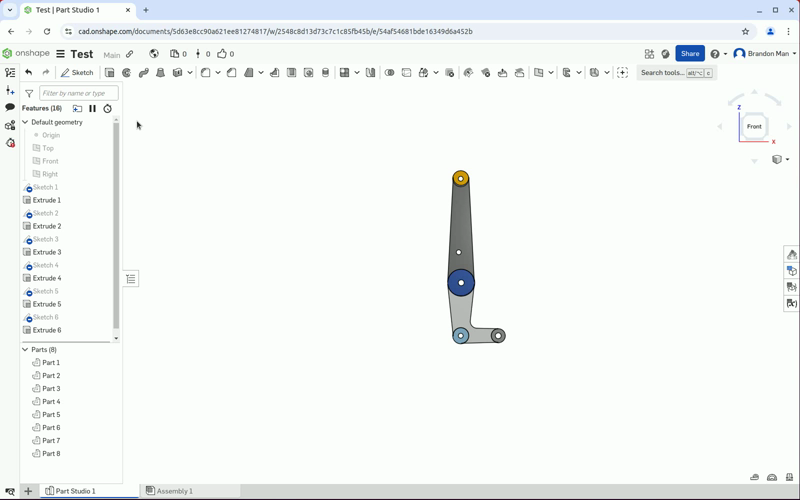
key(shift+h)
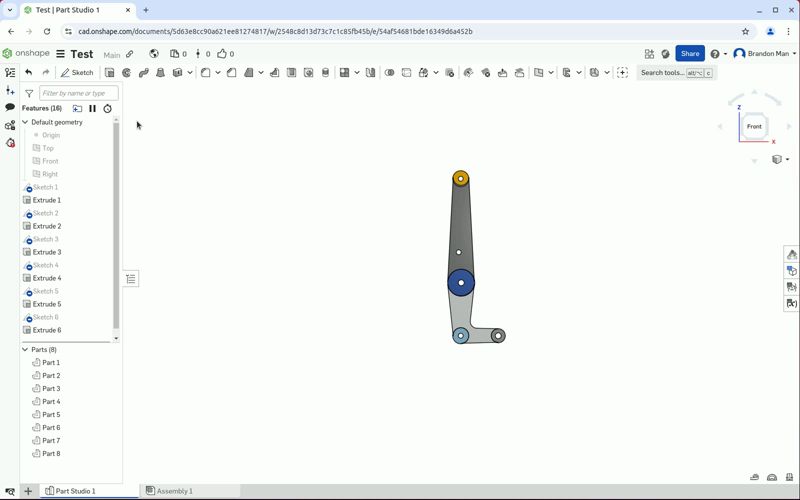
key(shift+7)
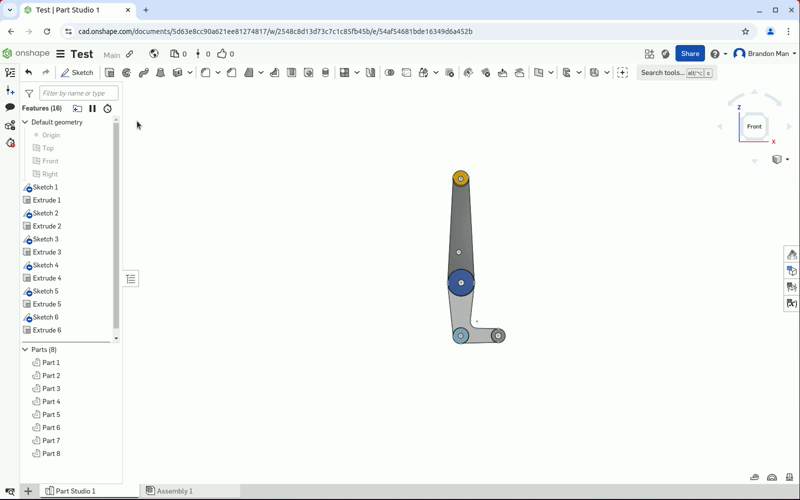
key(left, 2)
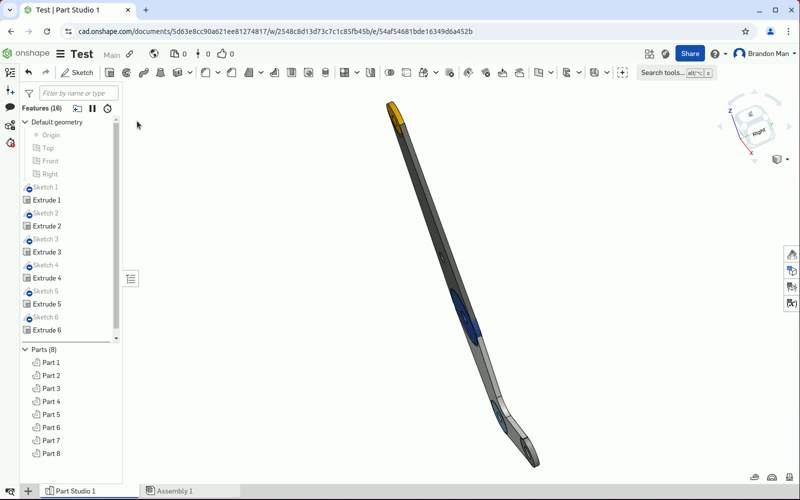
key(down, 2)
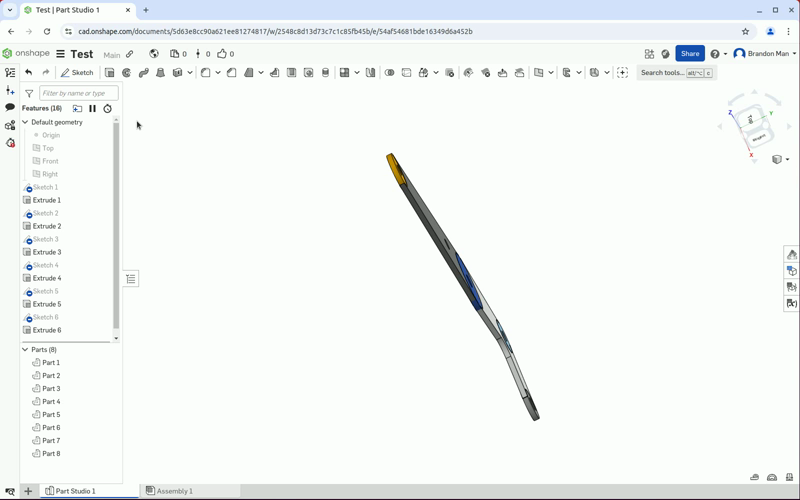
key(up, 2)
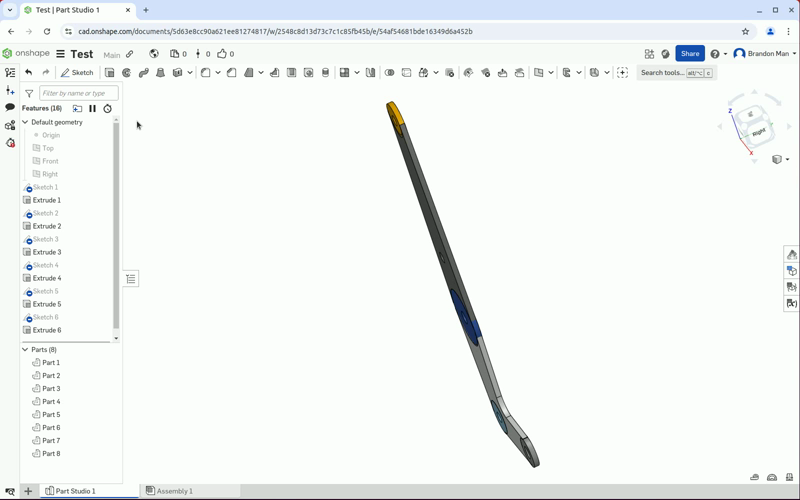
key(right, 2)
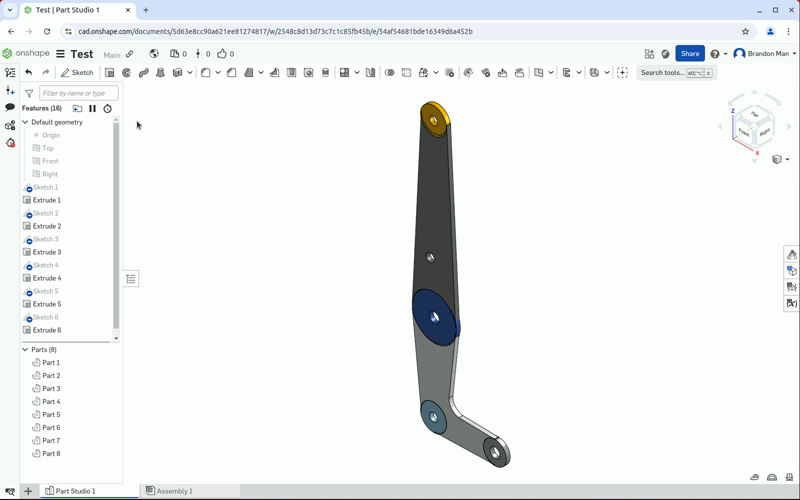
mouse_move(69, 189)
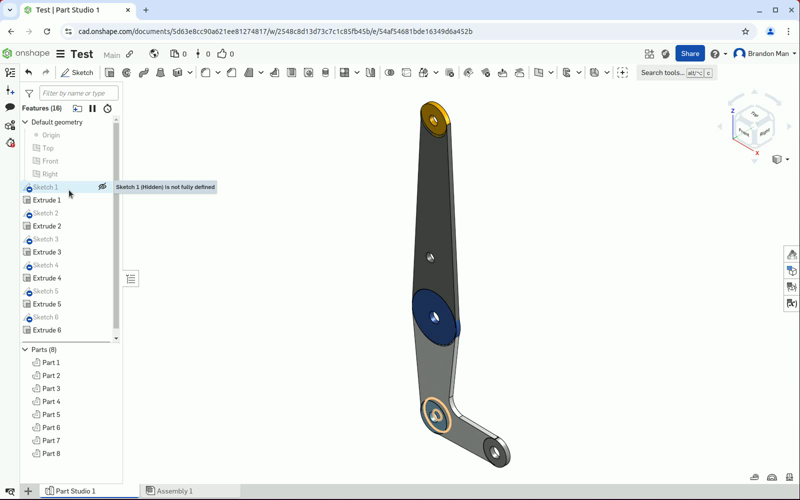
click(69, 189)